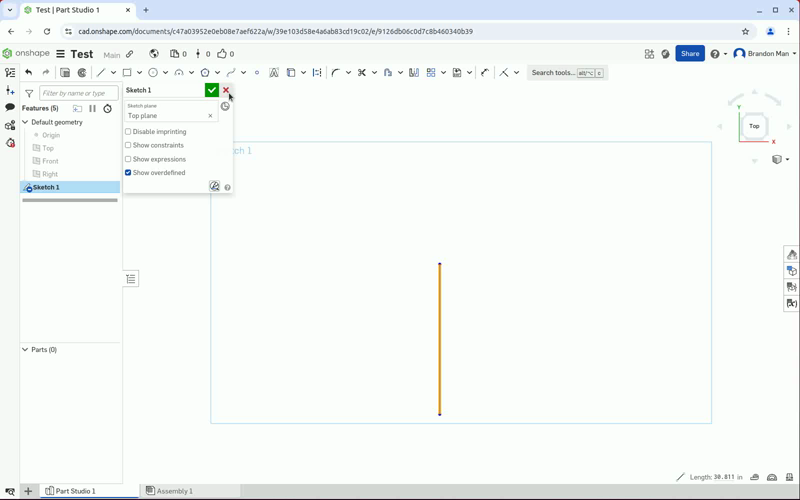
key(shift+h)
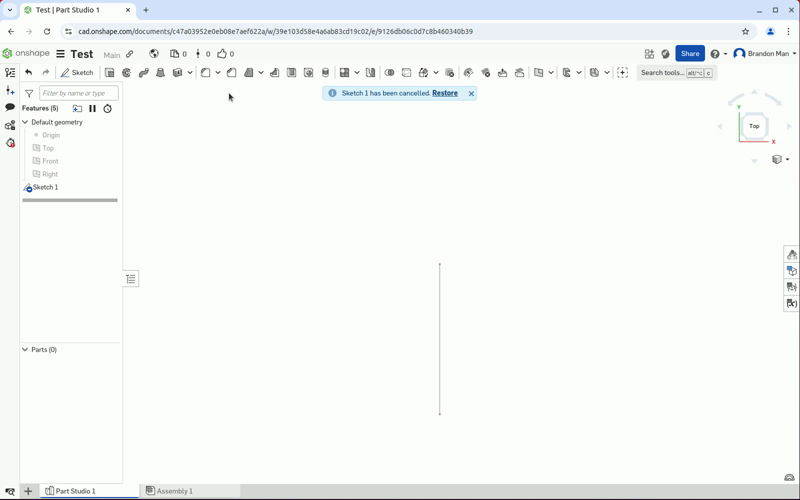
mouse_move(73, 352)
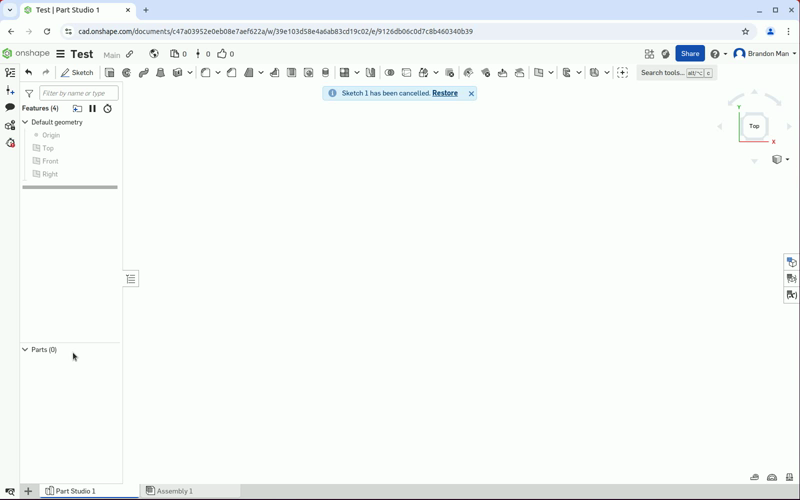
key(y)
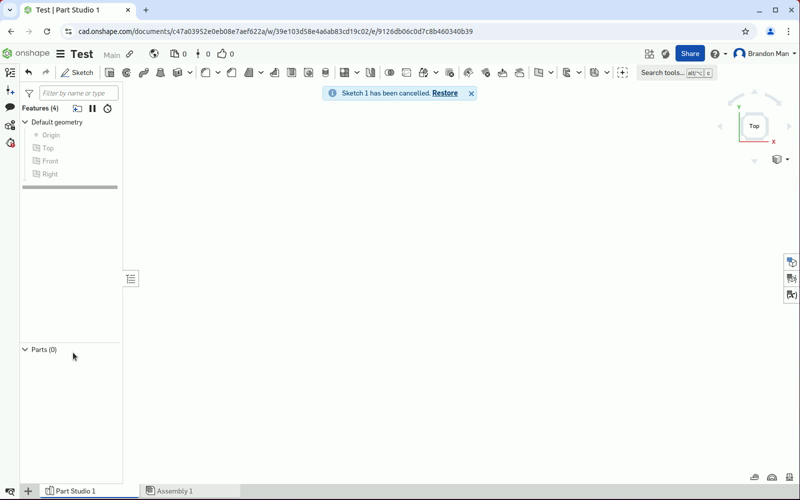
key(shift+p)
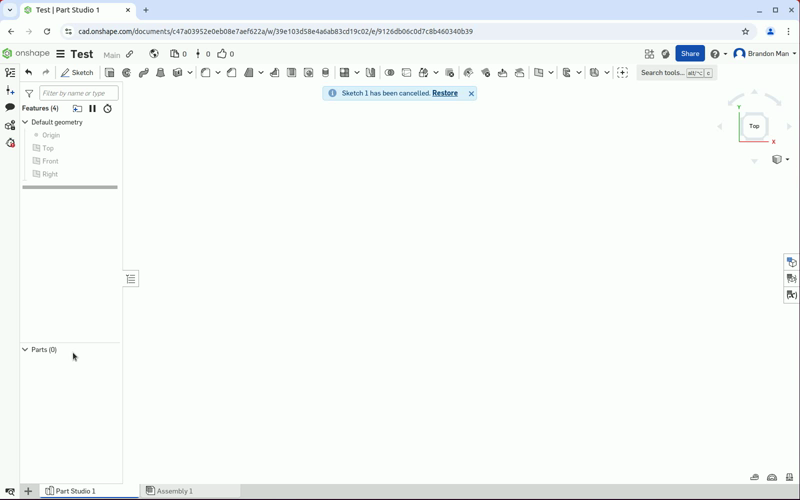
key(space)
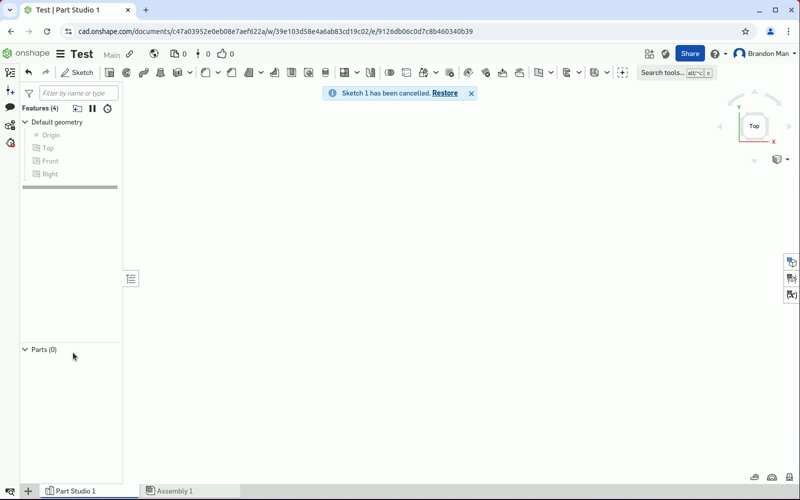
key_down(shift)
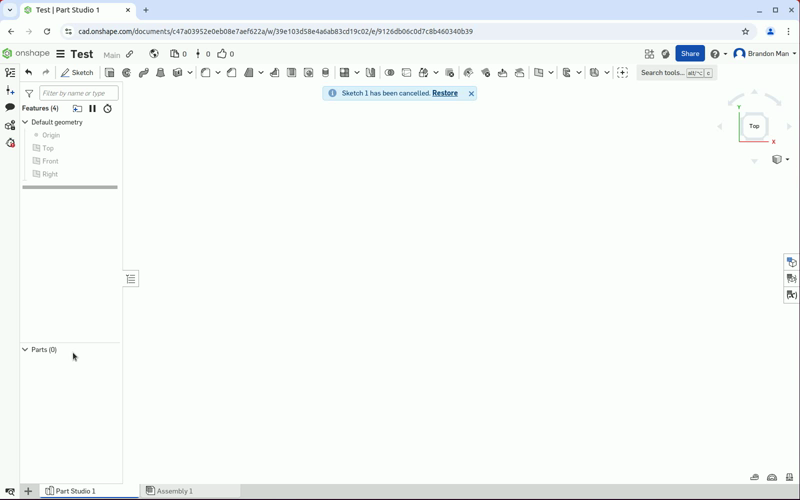
key(up)
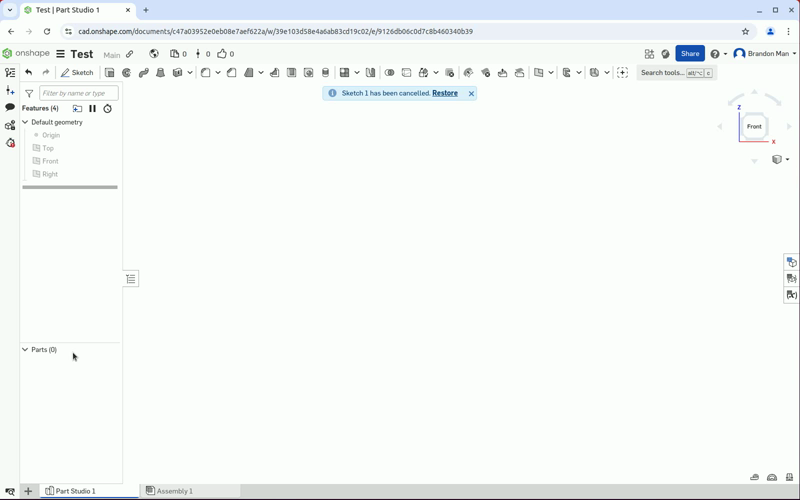
key_up(shift)
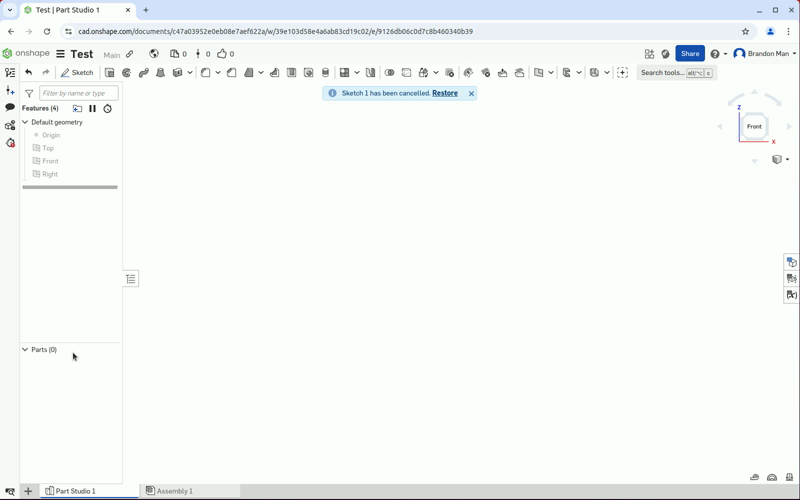
mouse_move(73, 352)
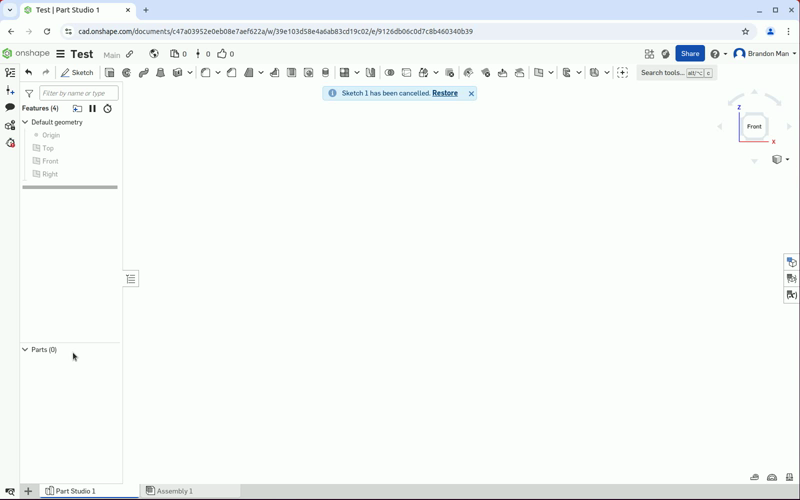
key(shift+y)
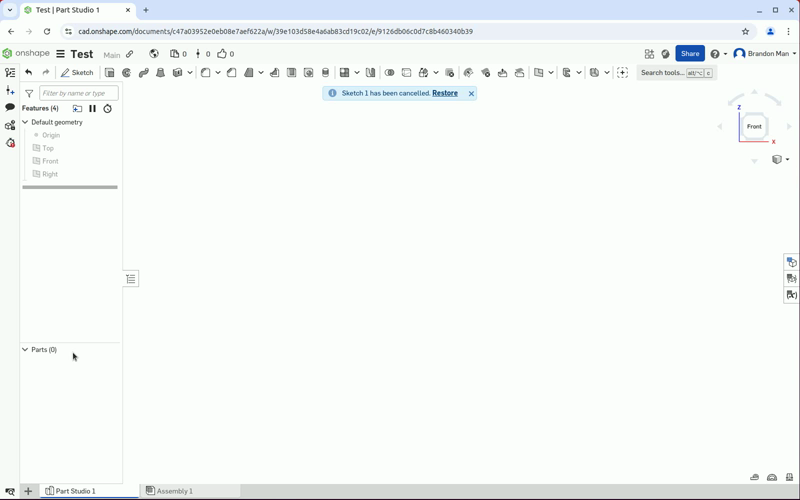
key(shift+s)
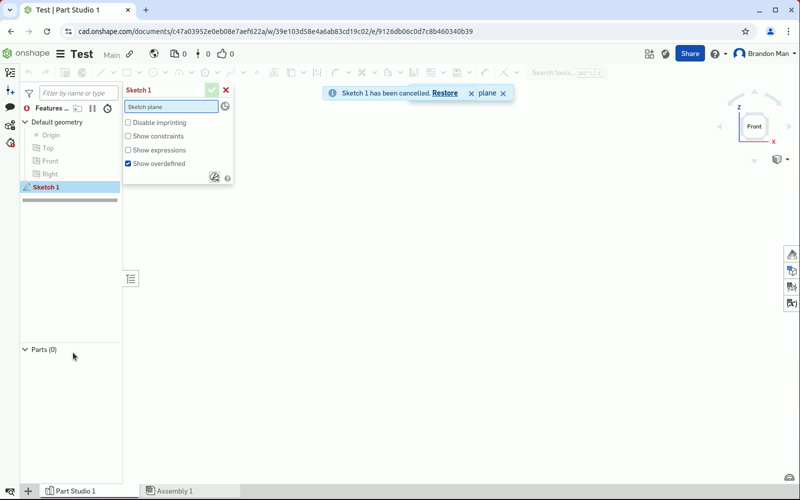
mouse_move(73, 163)
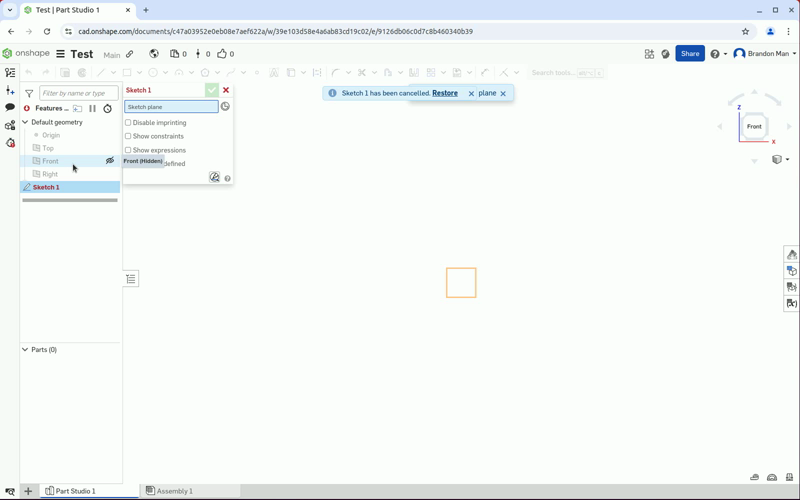
click(73, 163)
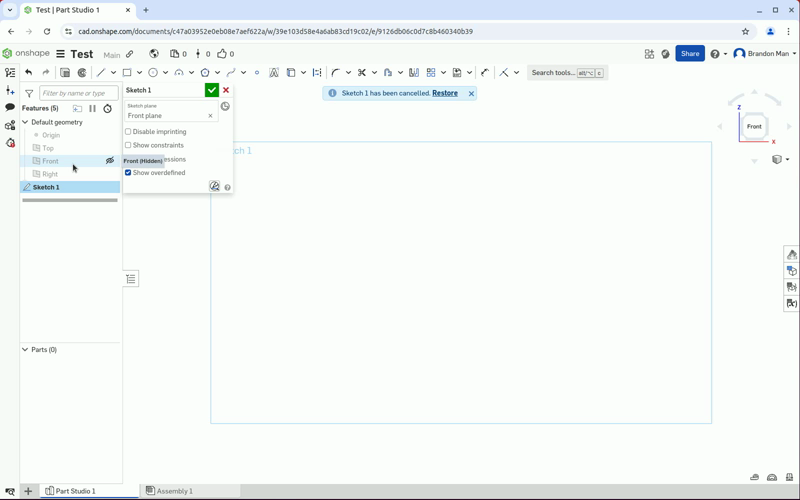
mouse_move(73, 352)
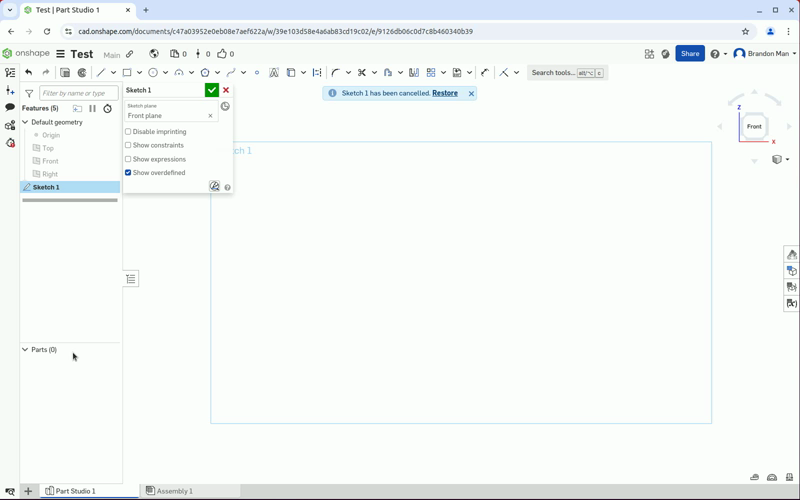
key(y)
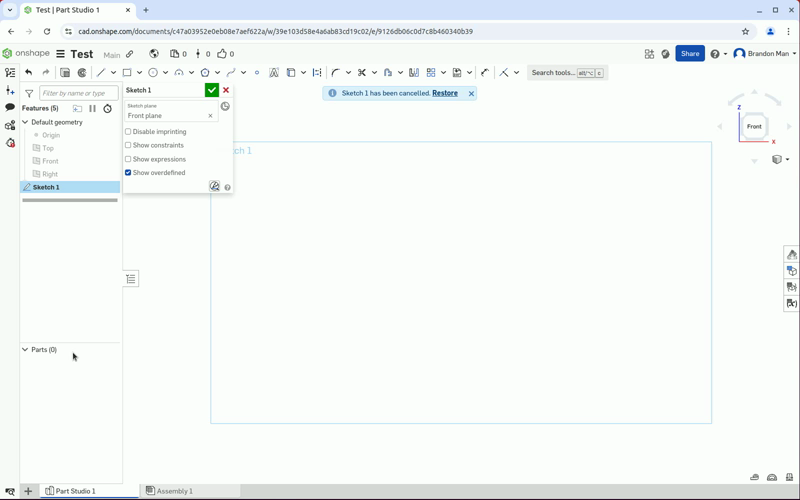
key(c)
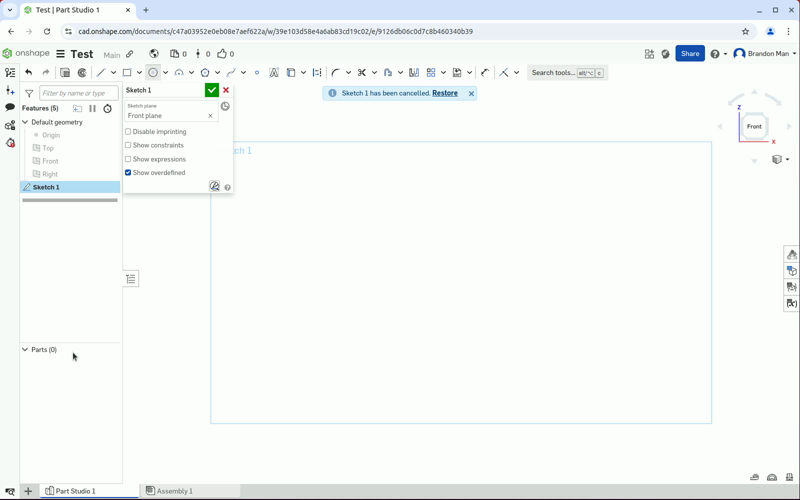
key_down(shift)
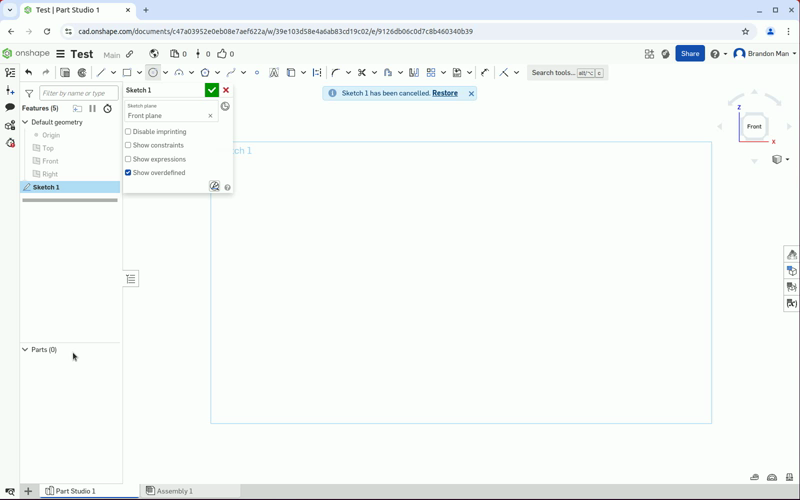
mouse_move(460, 282)
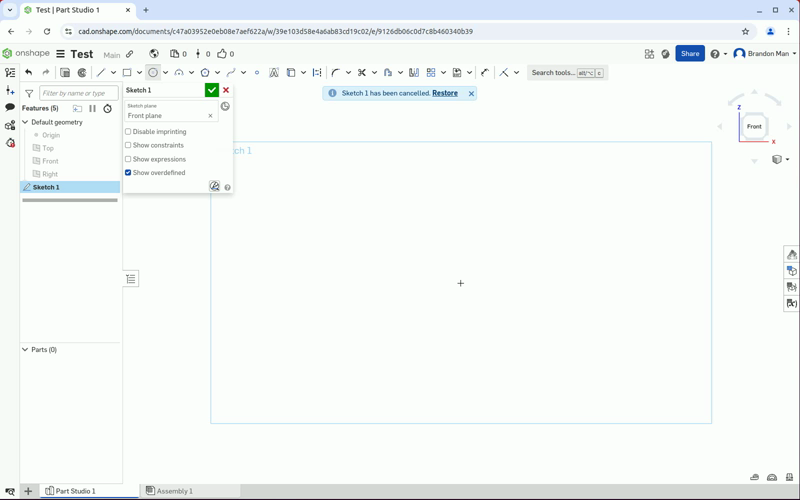
click(460, 282)
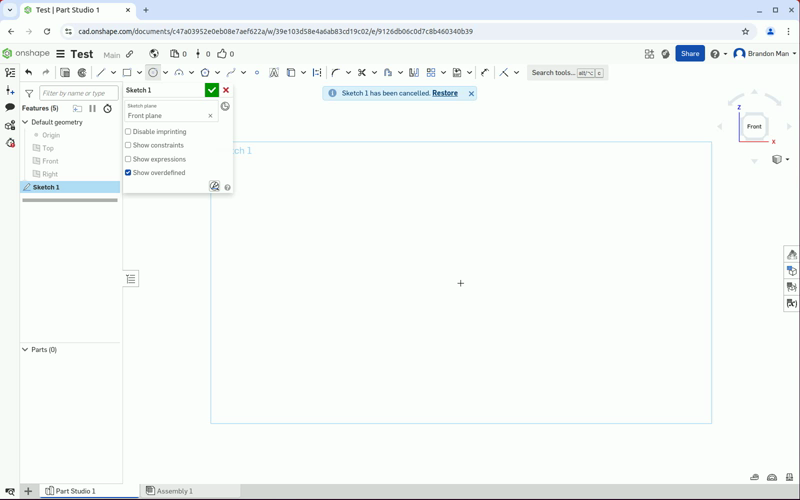
key_up(shift)
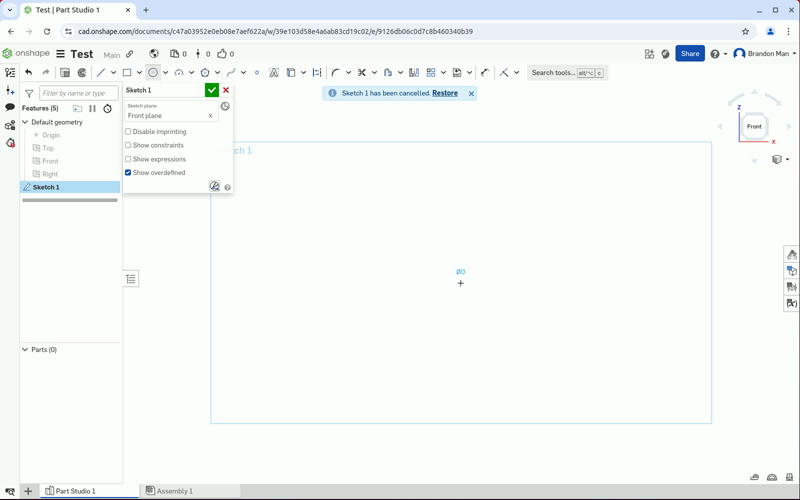
mouse_move(505, 282)
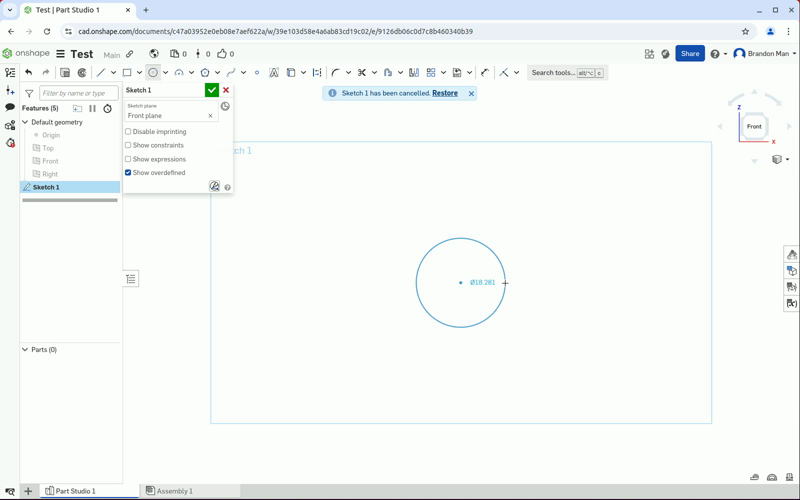
click(505, 282)
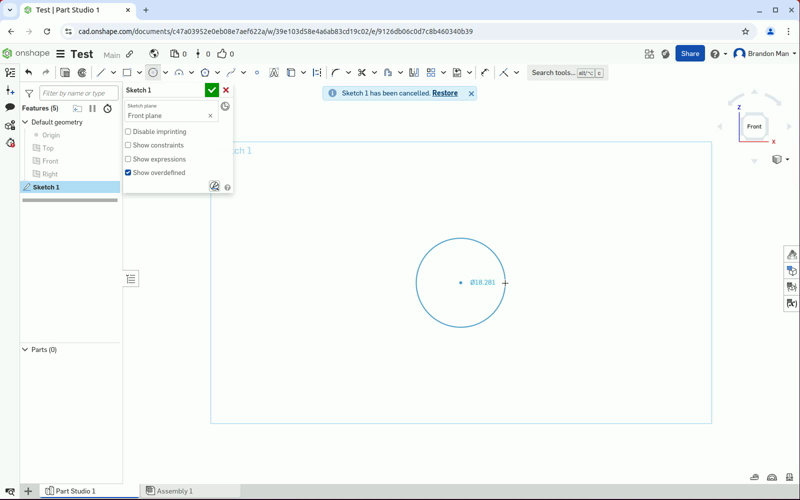
key(esc)
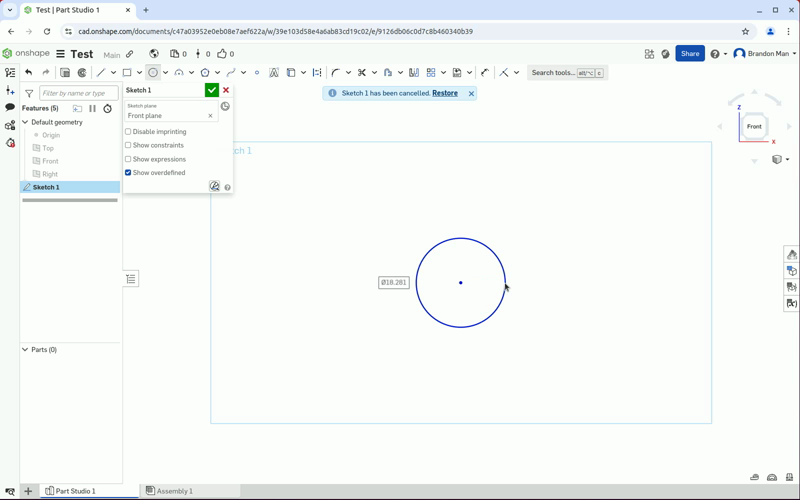
key(l)
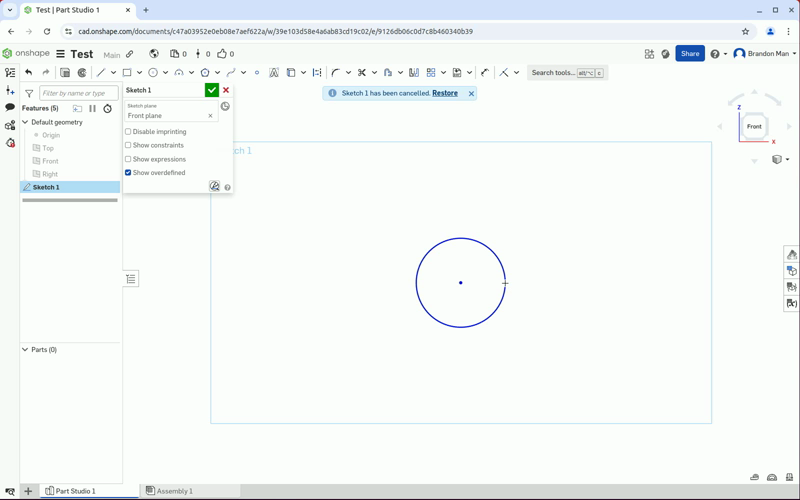
key_down(shift)
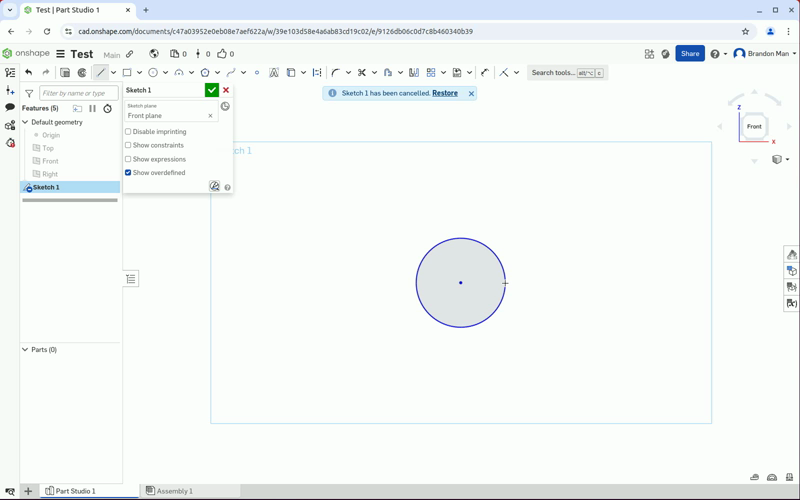
mouse_move(431, 290)
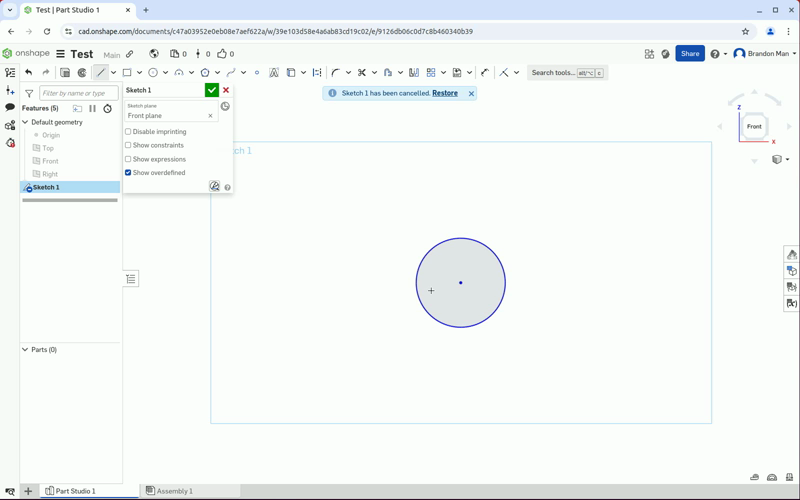
click(431, 290)
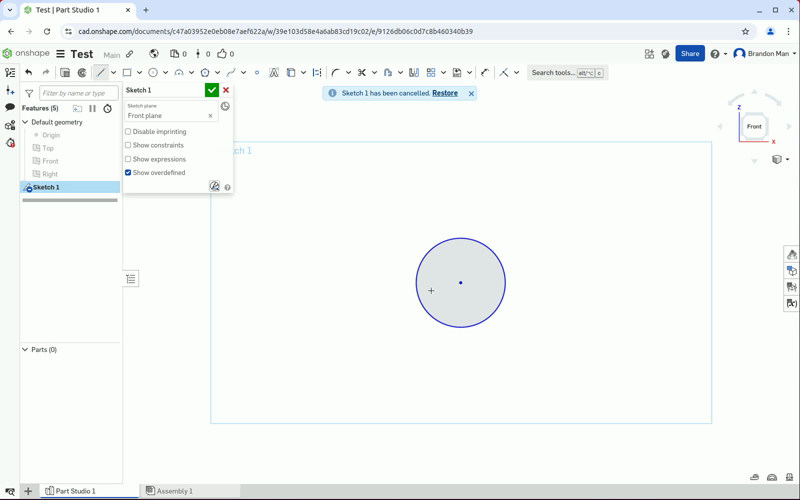
key_up(shift)
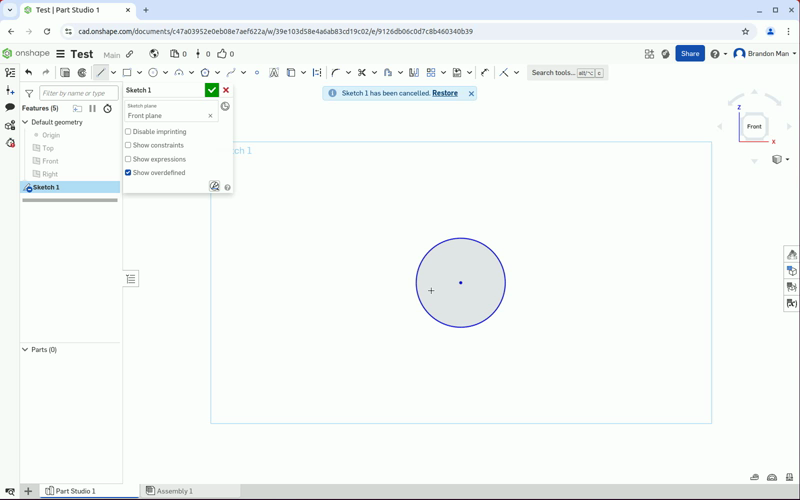
key_down(shift)
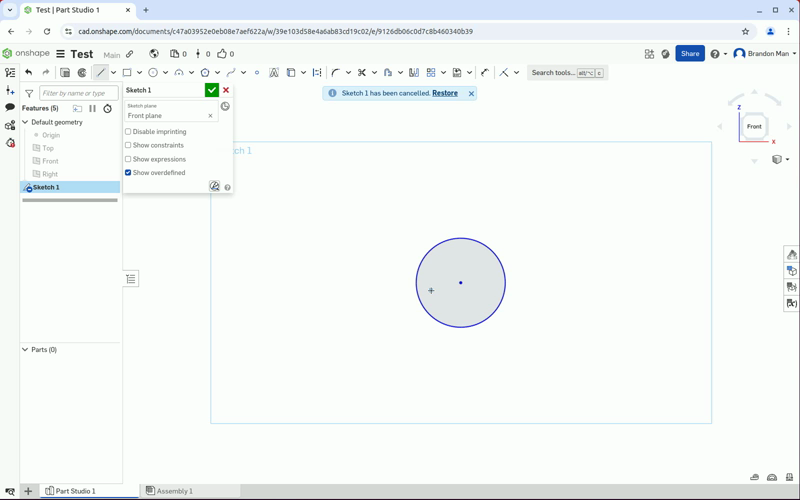
mouse_move(461, 290)
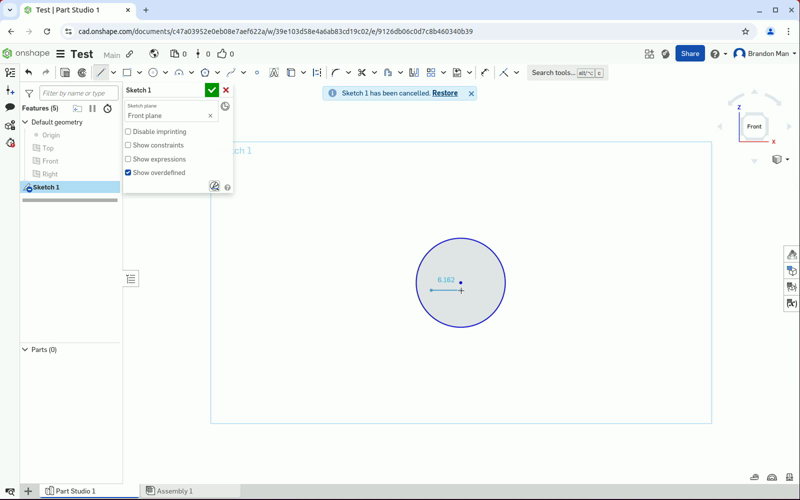
mouse_move(439, 290)
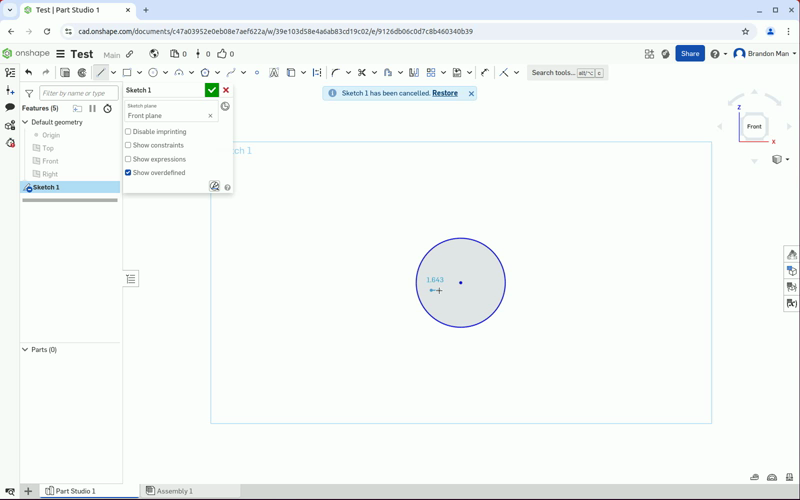
click(439, 290)
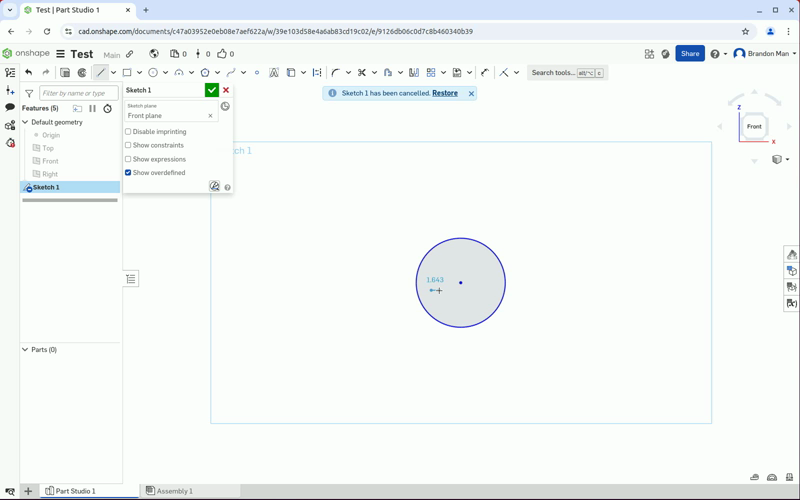
key_up(shift)
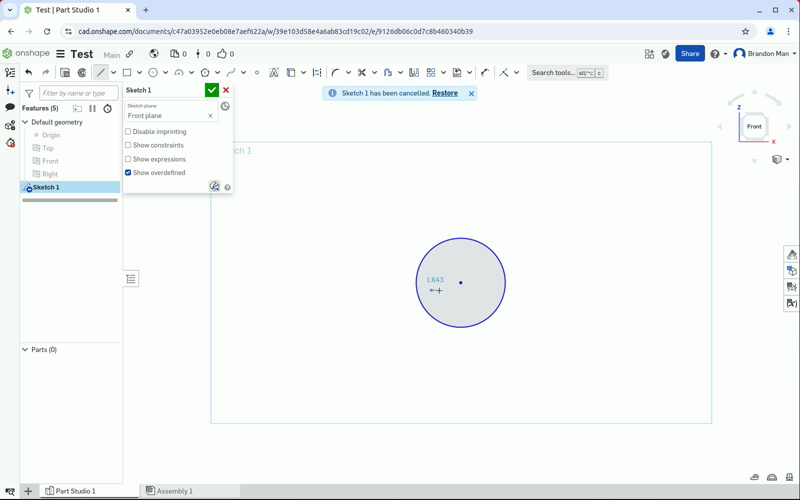
key(esc)
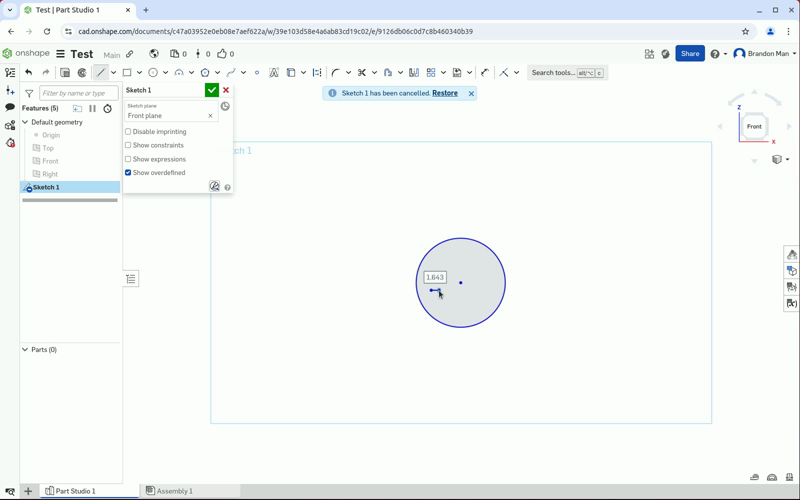
key(a)
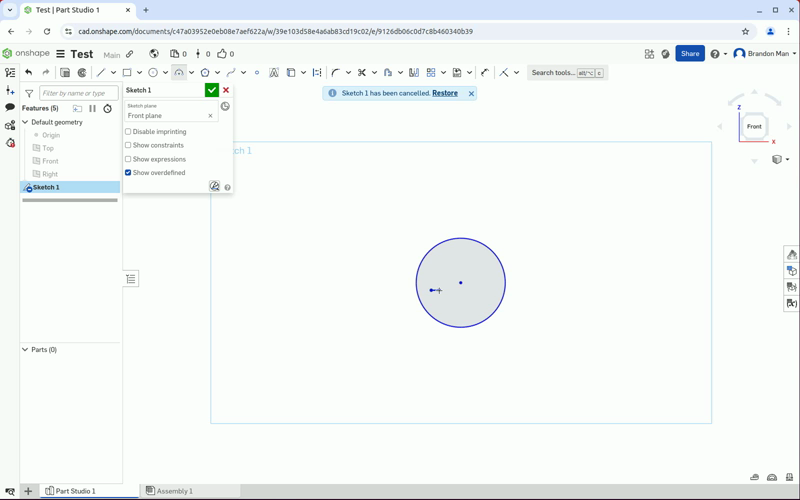
mouse_move(439, 290)
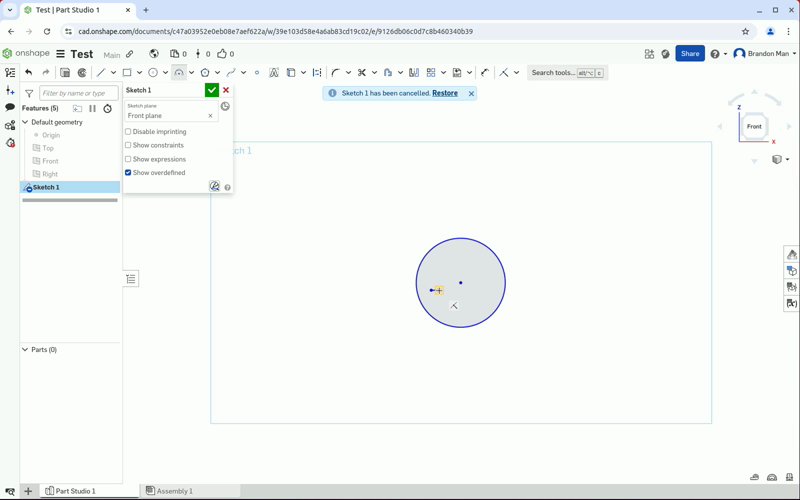
click(439, 290)
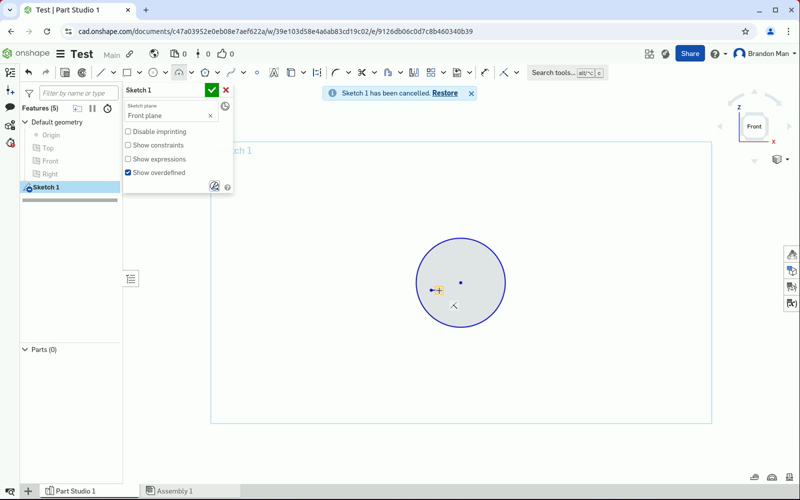
key_down(shift)
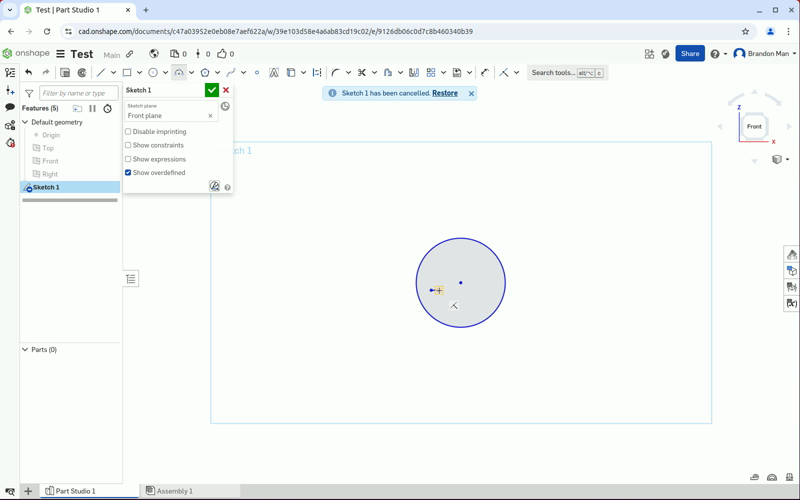
mouse_move(481, 290)
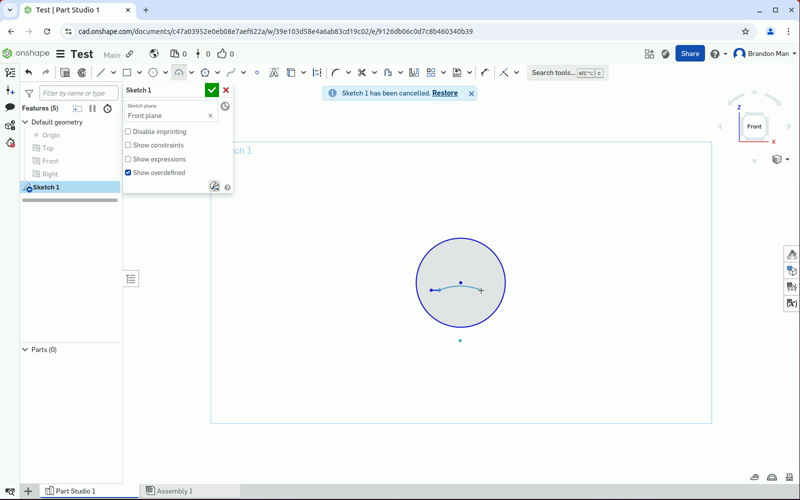
click(481, 290)
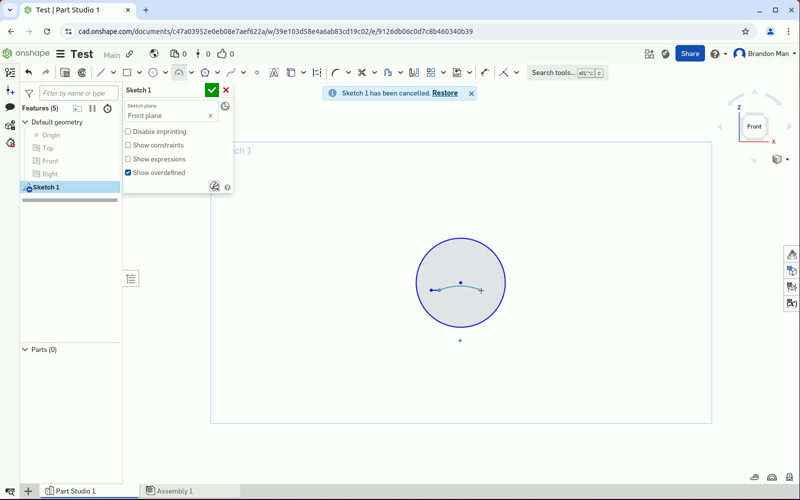
mouse_move(460, 305)
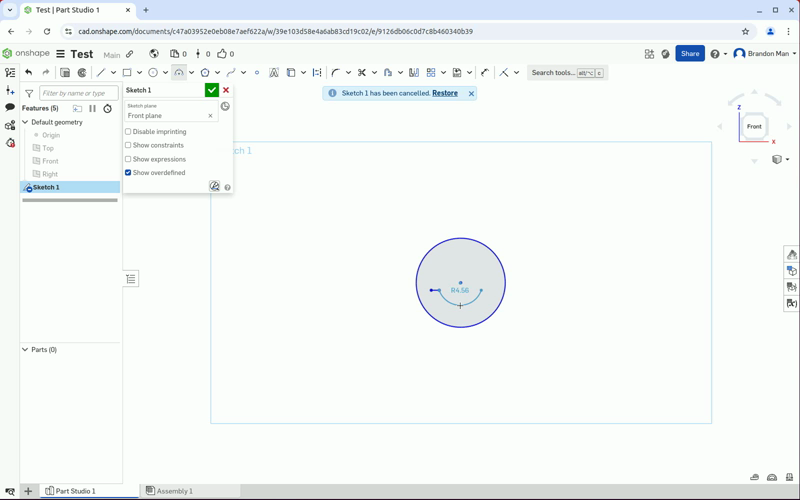
click(460, 305)
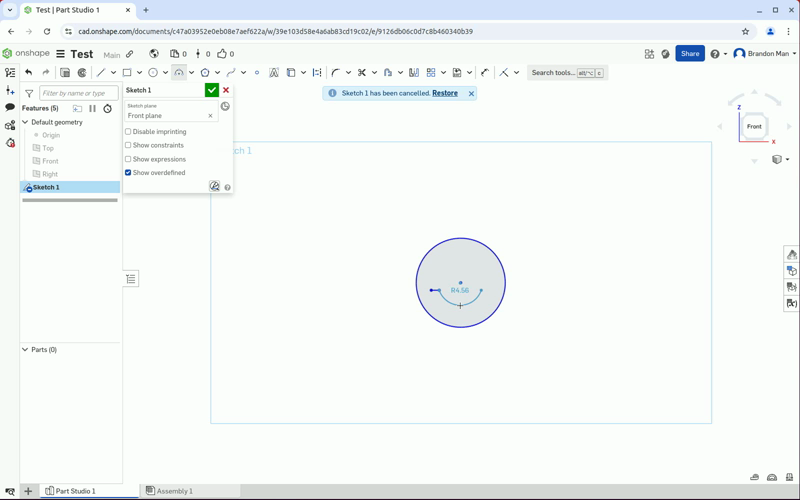
key_up(shift)
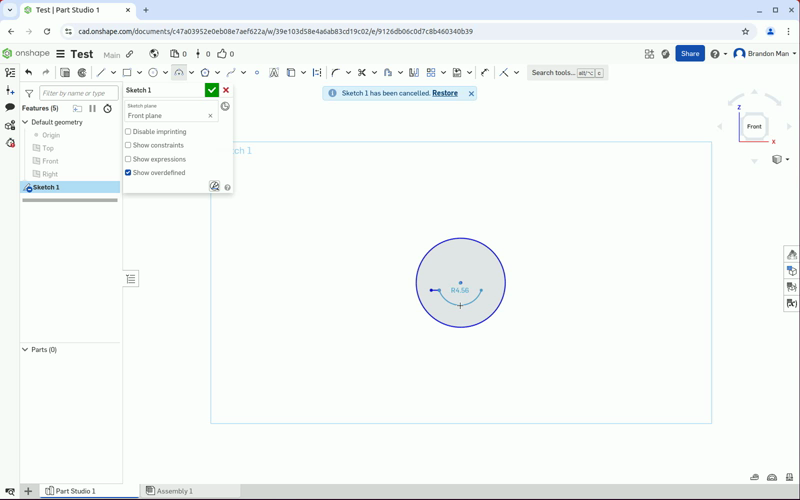
key(esc)
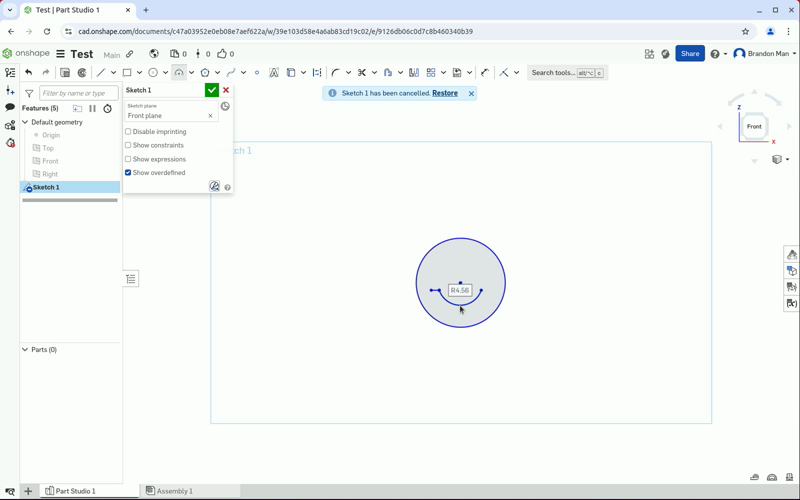
key(l)
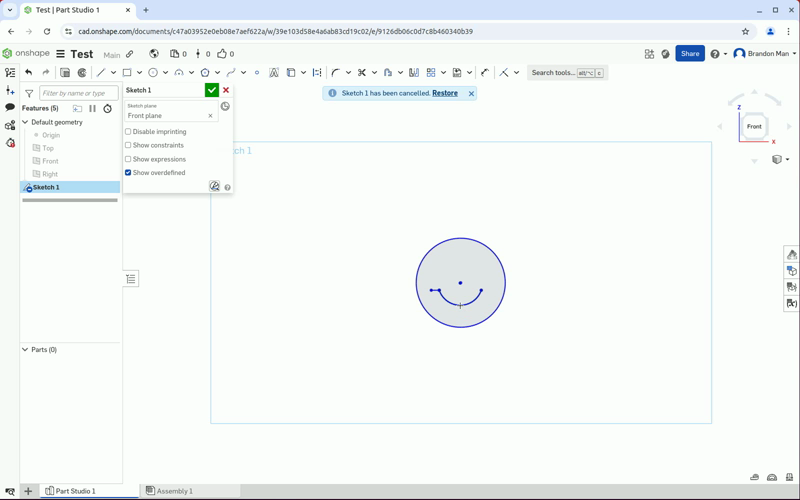
mouse_move(481, 290)
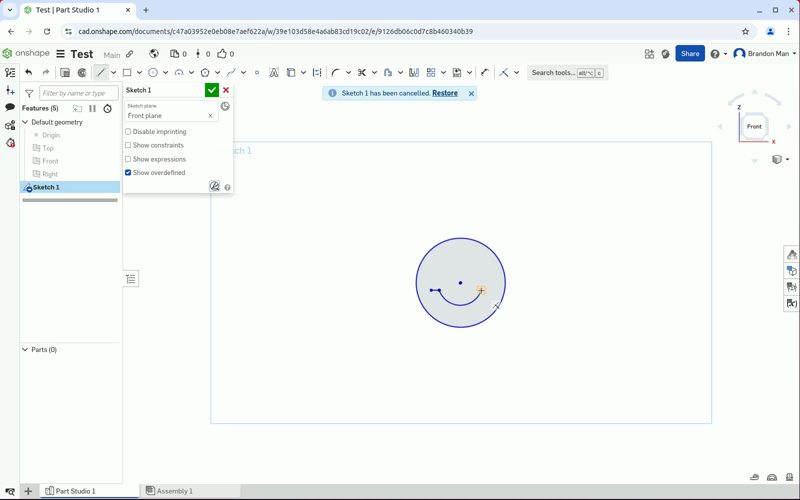
click(481, 290)
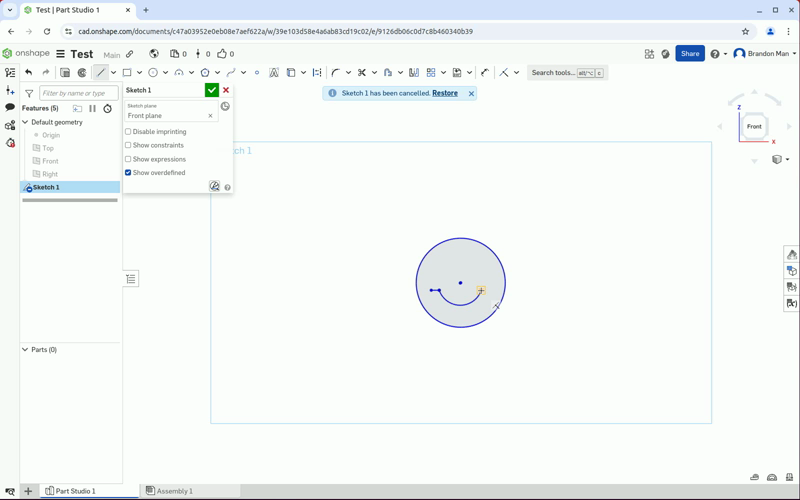
key_down(shift)
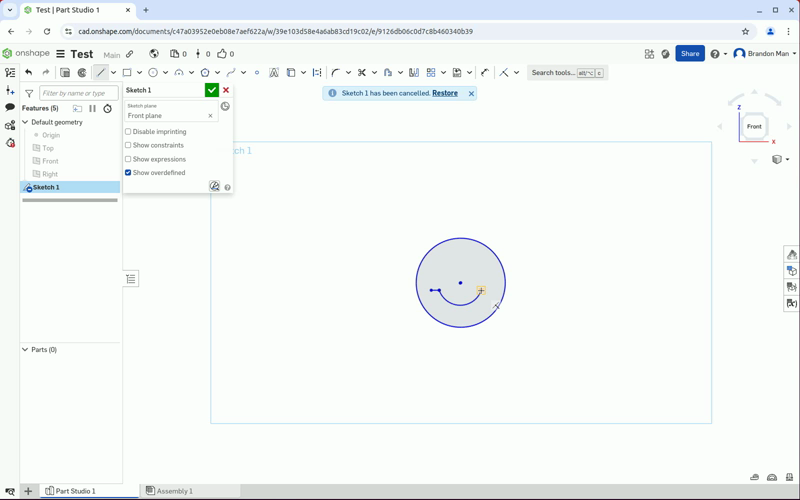
mouse_move(511, 290)
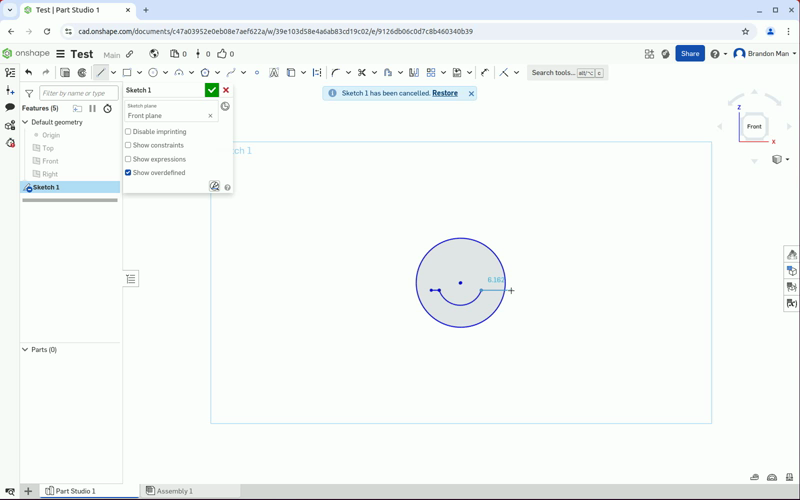
mouse_move(489, 290)
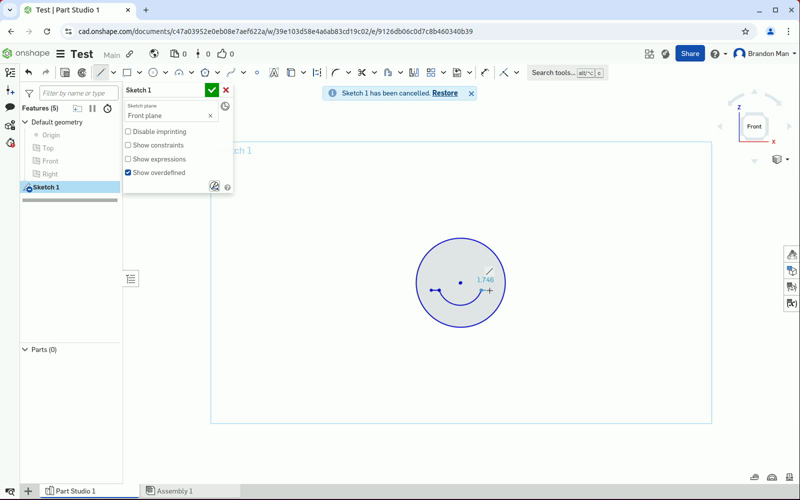
click(489, 290)
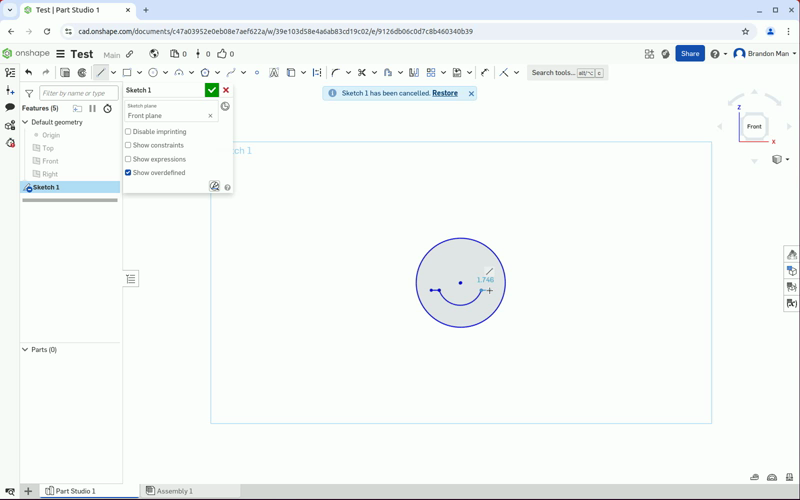
key_up(shift)
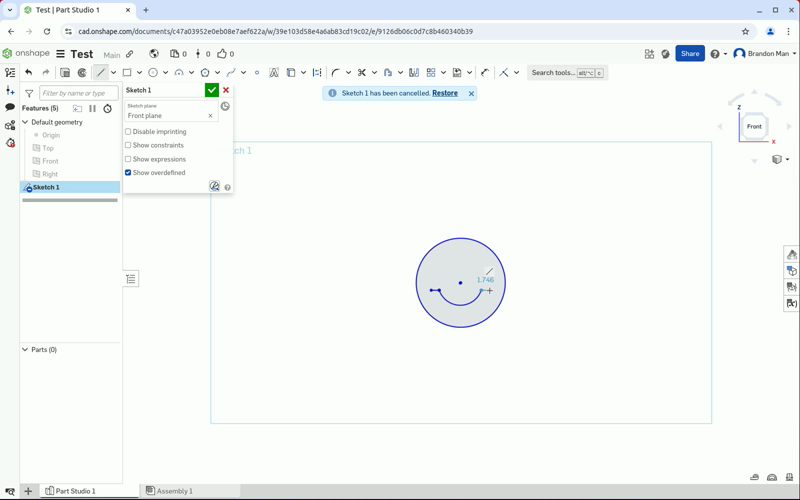
key_down(shift)
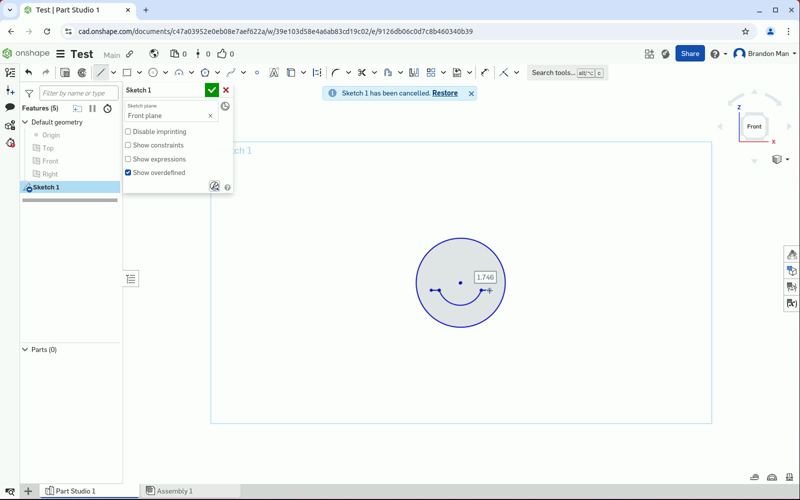
mouse_move(519, 290)
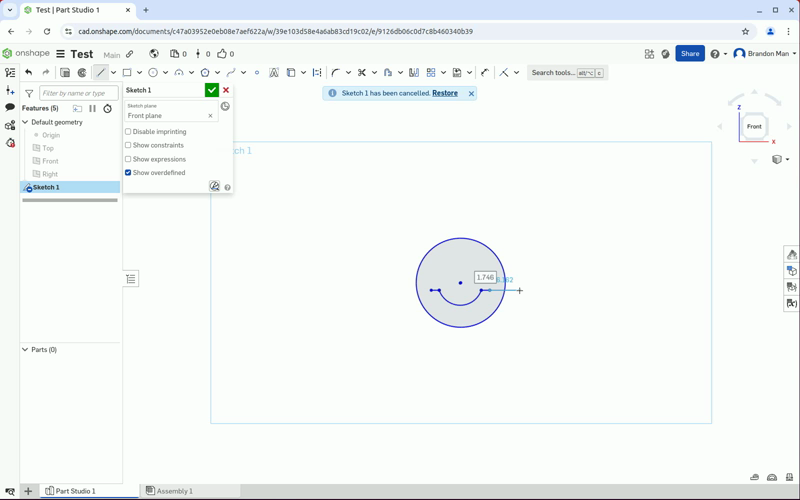
mouse_move(489, 275)
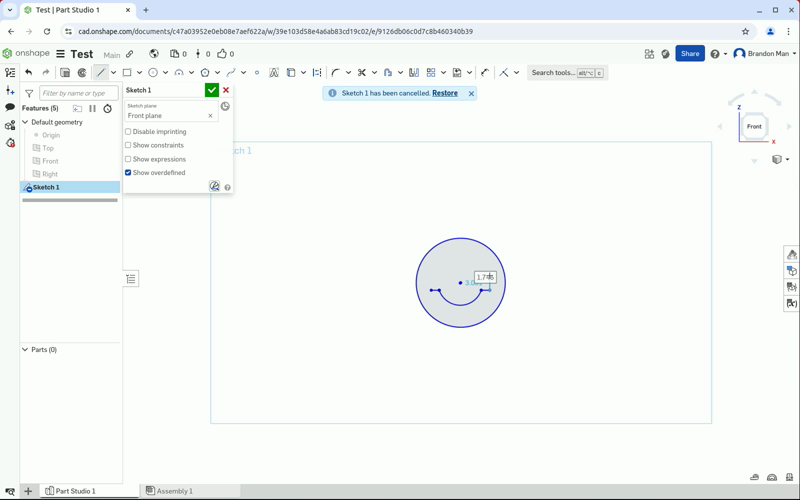
click(489, 275)
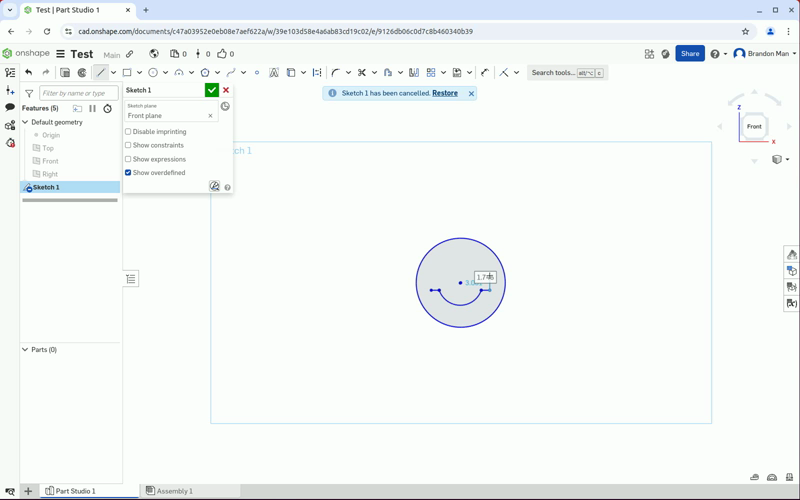
key_up(shift)
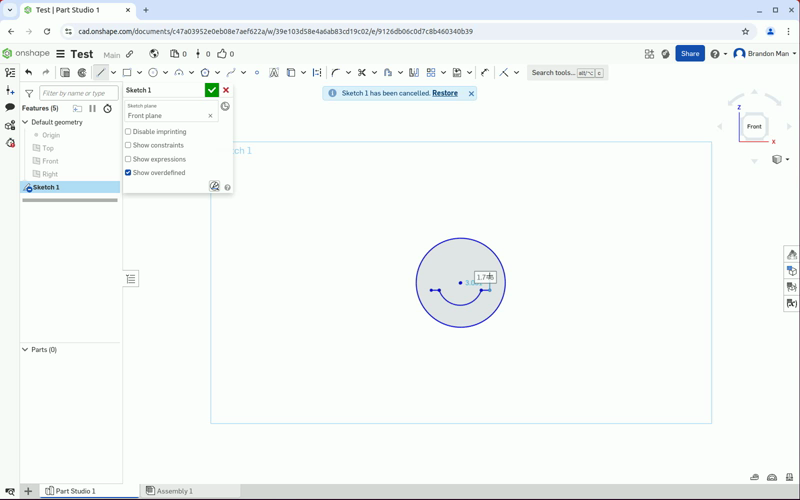
key_down(shift)
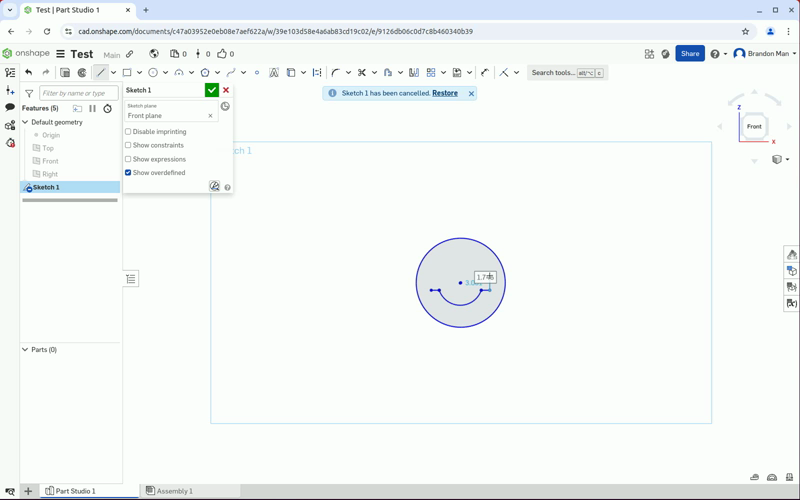
mouse_move(519, 275)
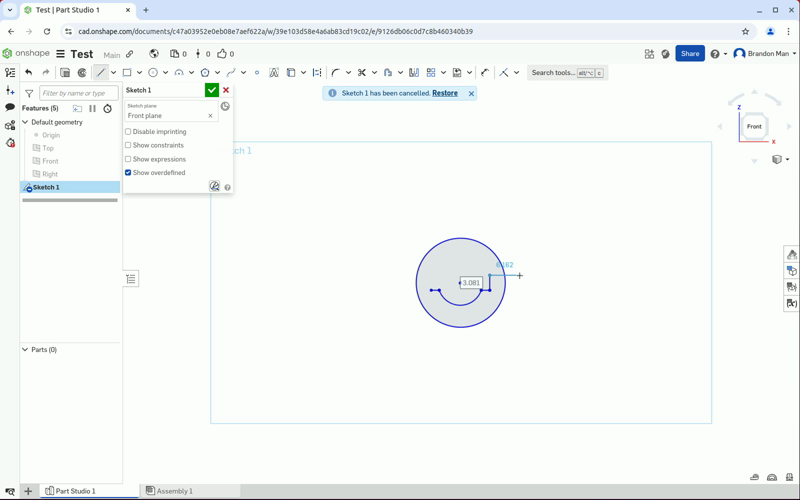
mouse_move(481, 275)
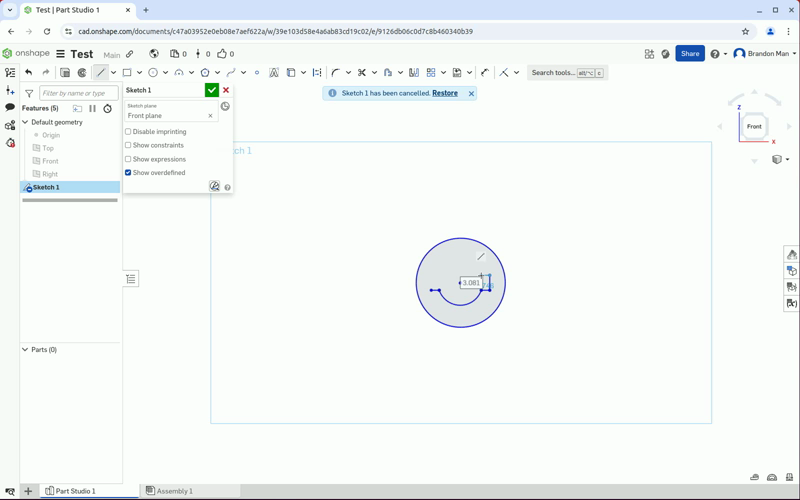
click(481, 275)
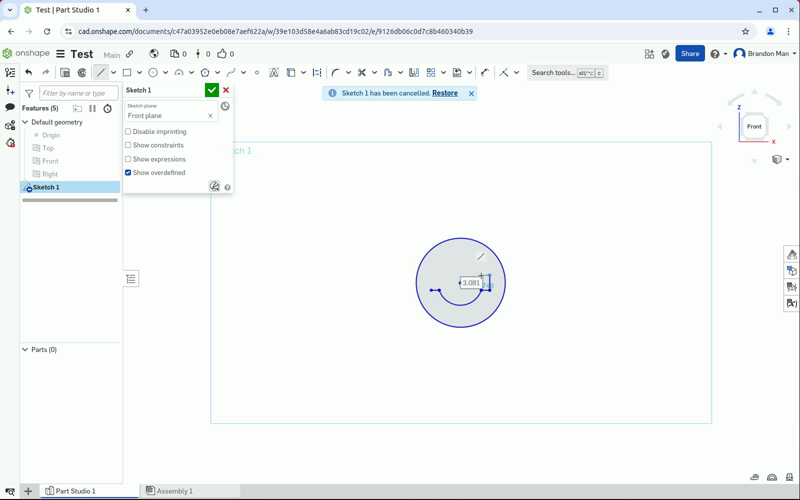
key_up(shift)
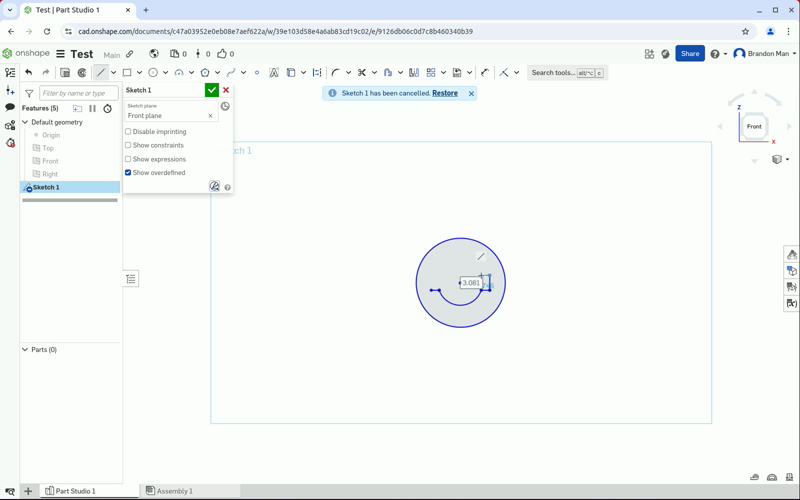
key(esc)
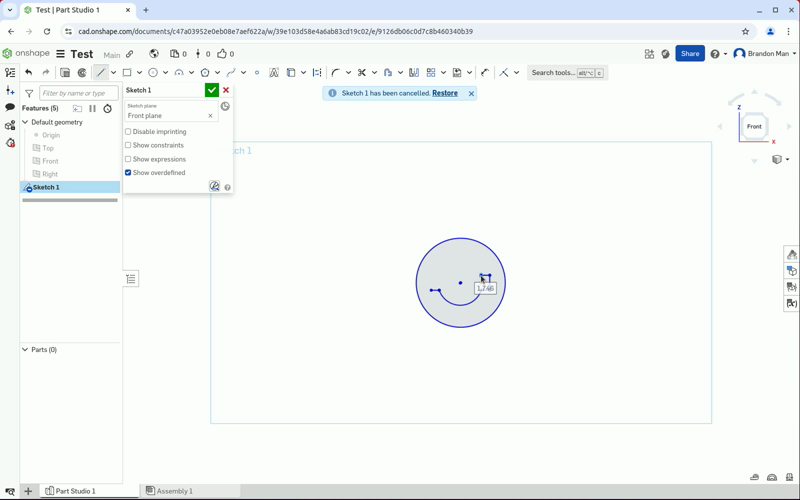
key(a)
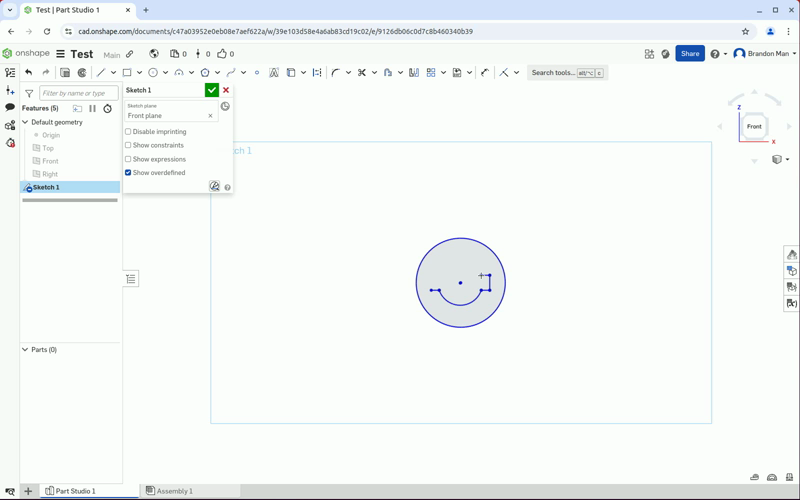
mouse_move(481, 275)
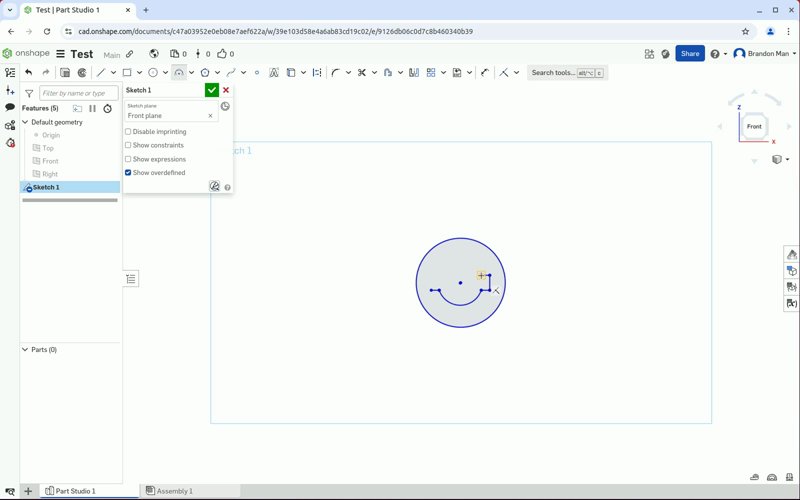
click(481, 275)
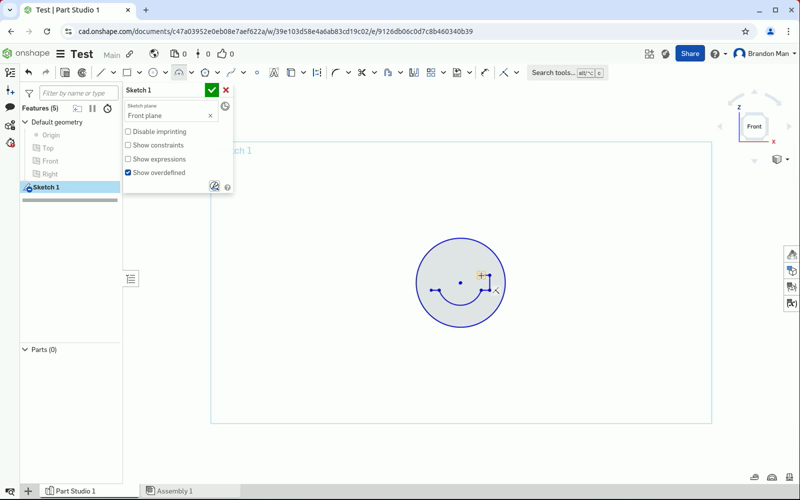
key_down(shift)
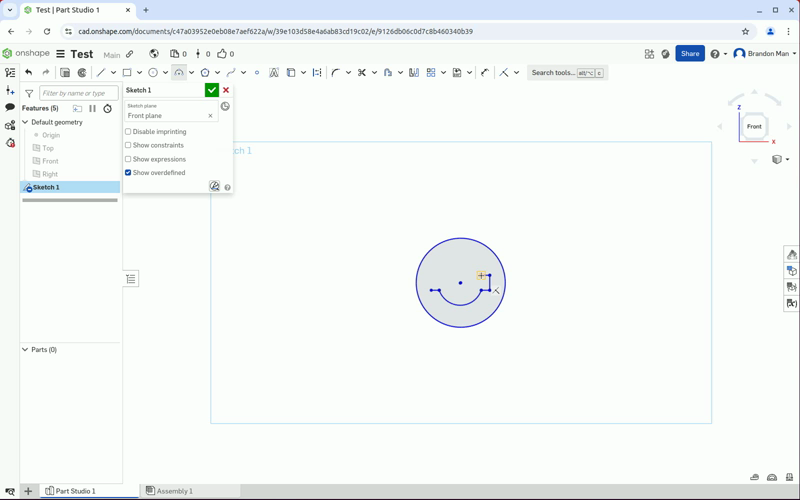
mouse_move(439, 275)
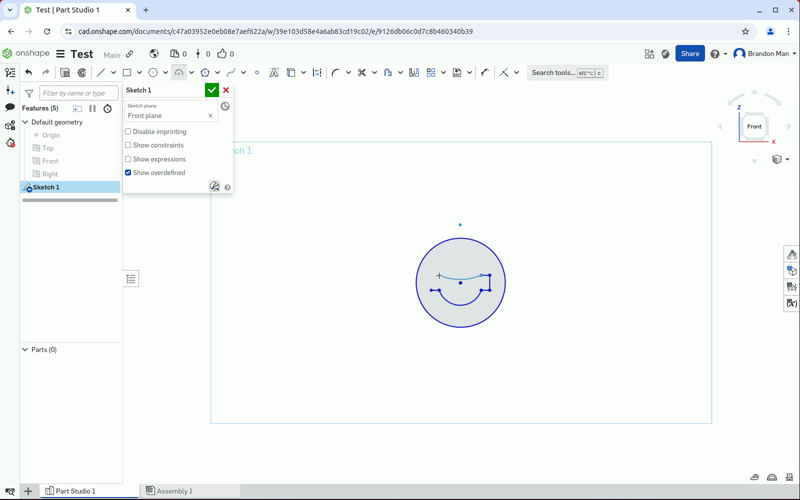
click(439, 275)
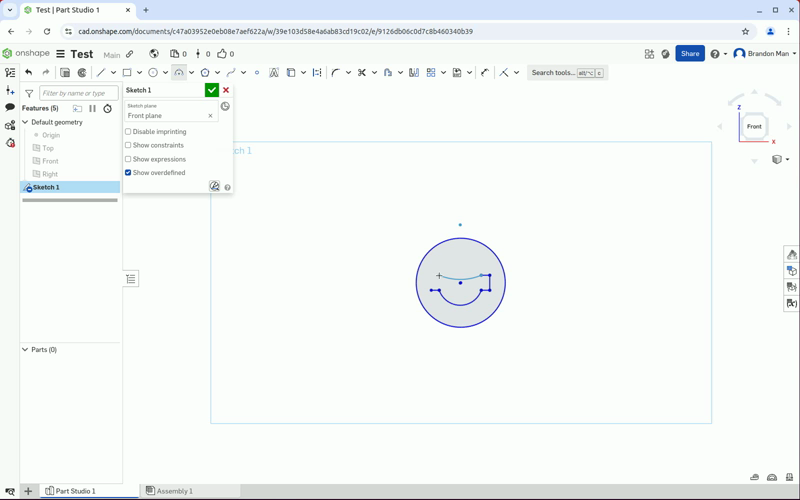
mouse_move(460, 260)
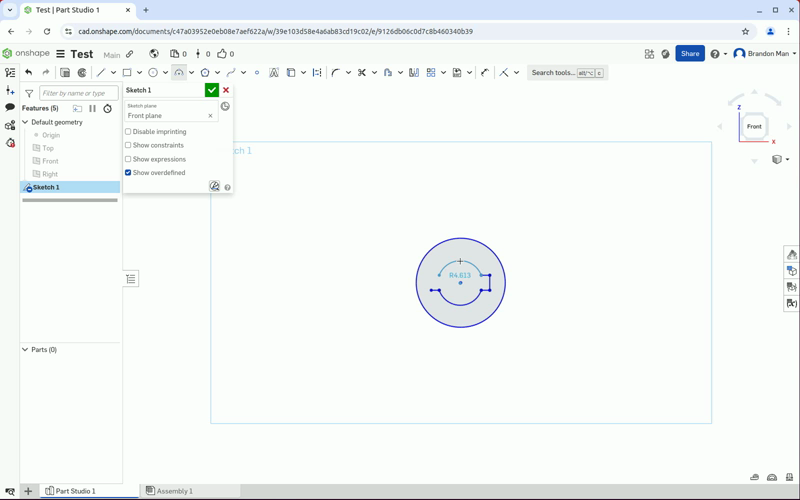
click(460, 260)
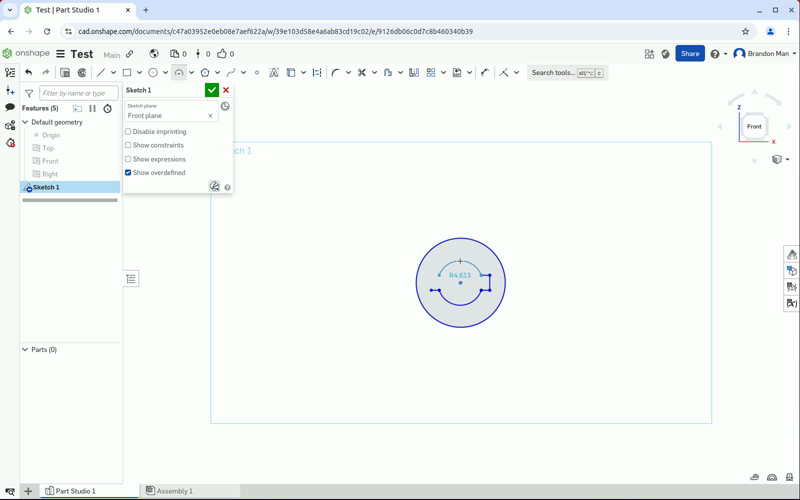
key_up(shift)
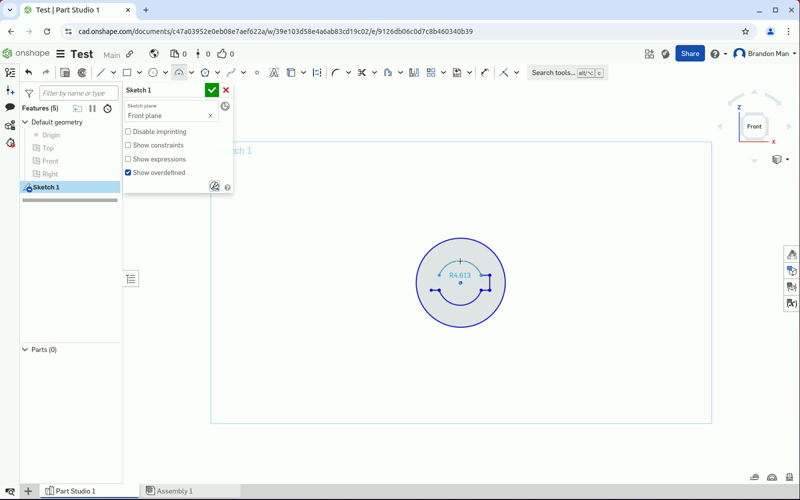
key(esc)
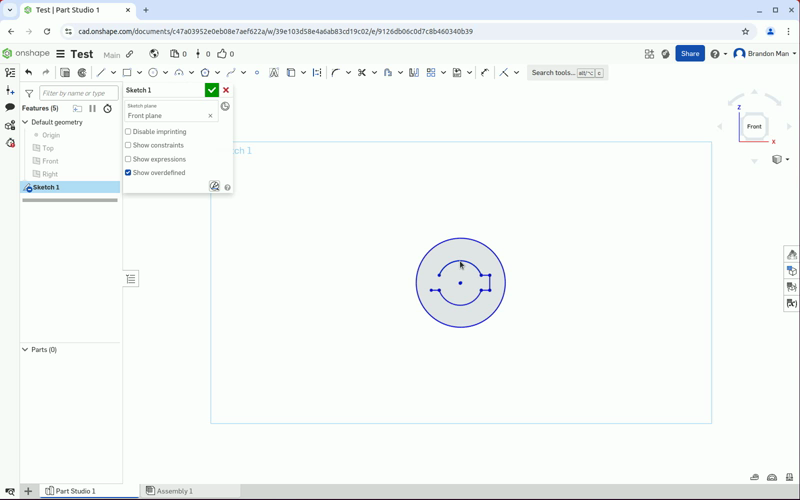
key(l)
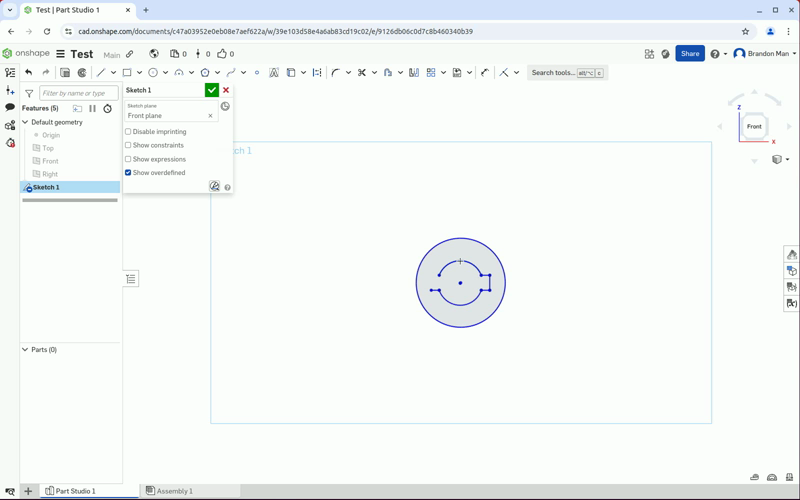
mouse_move(439, 275)
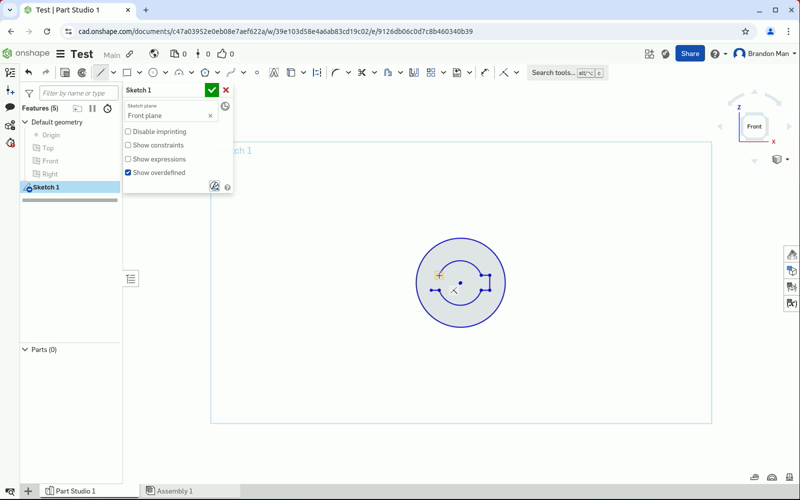
click(439, 275)
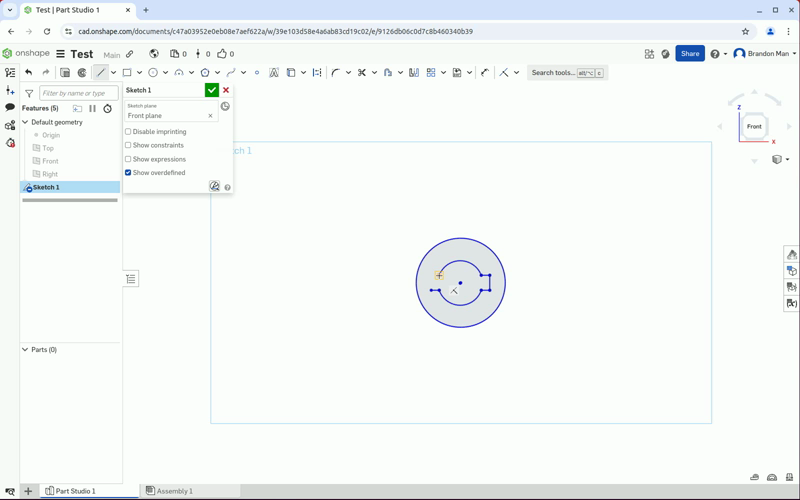
key_down(shift)
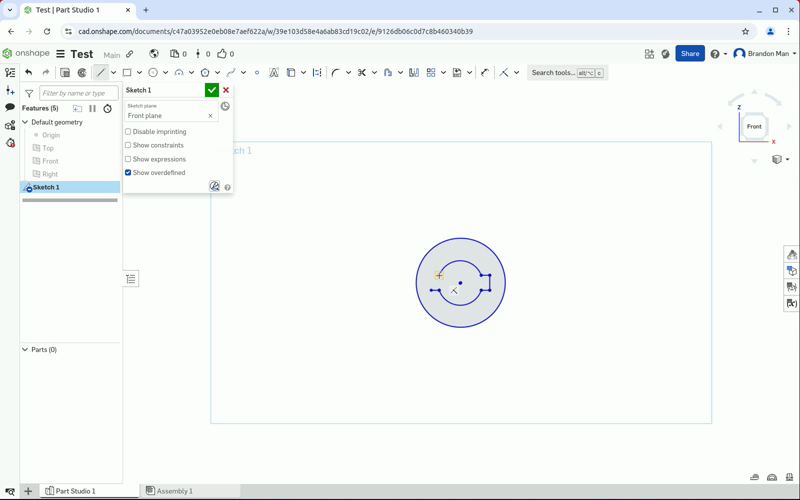
mouse_move(469, 275)
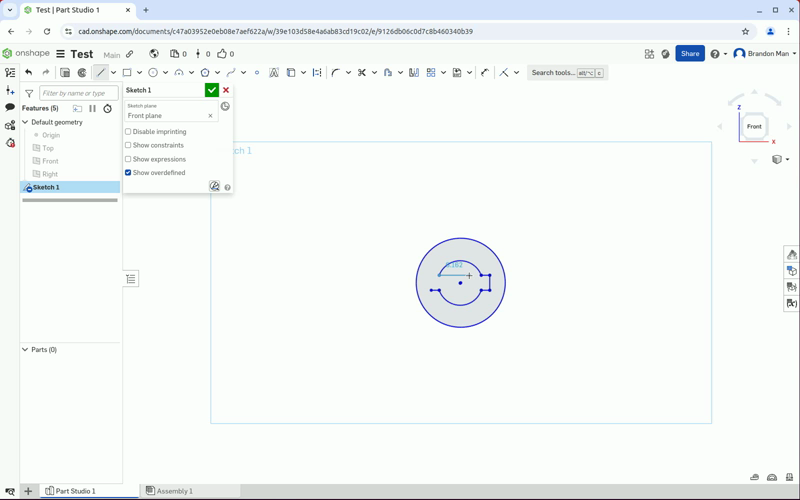
mouse_move(431, 275)
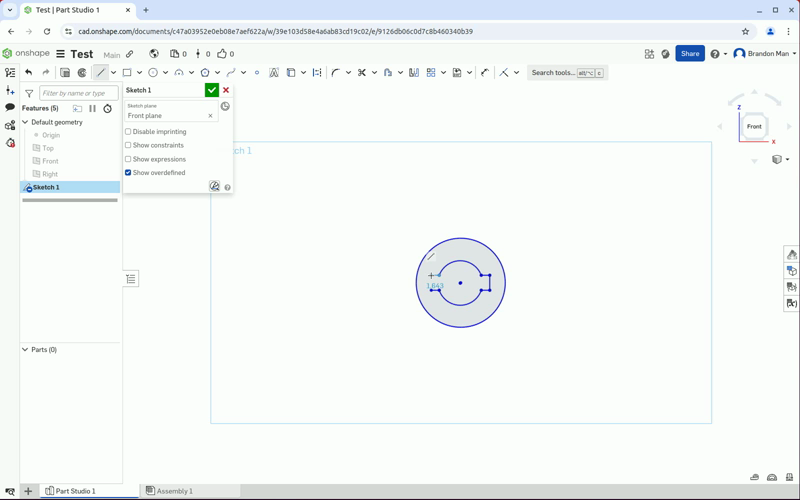
click(431, 275)
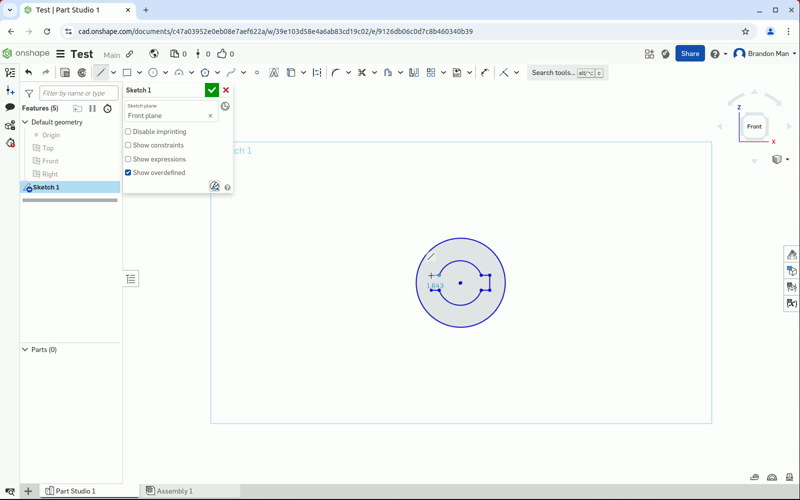
key_up(shift)
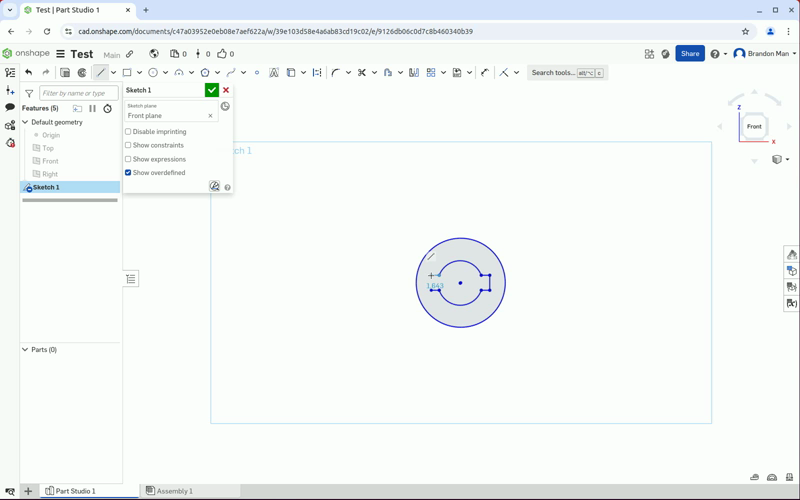
mouse_move(461, 275)
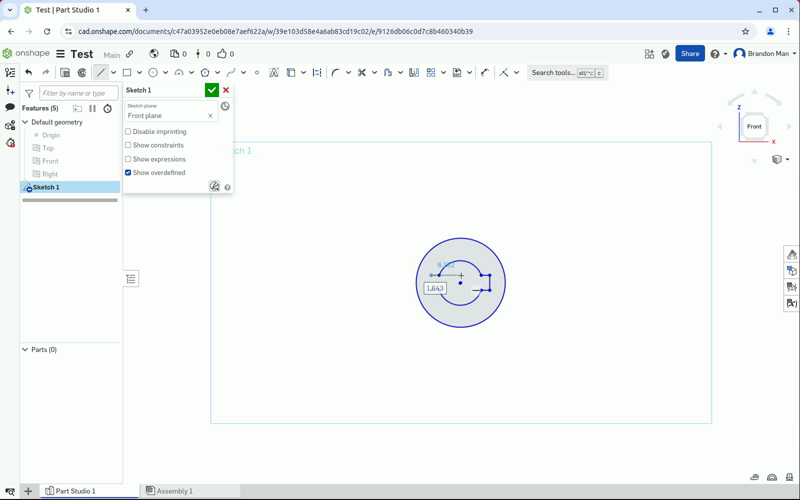
key_down(shift)
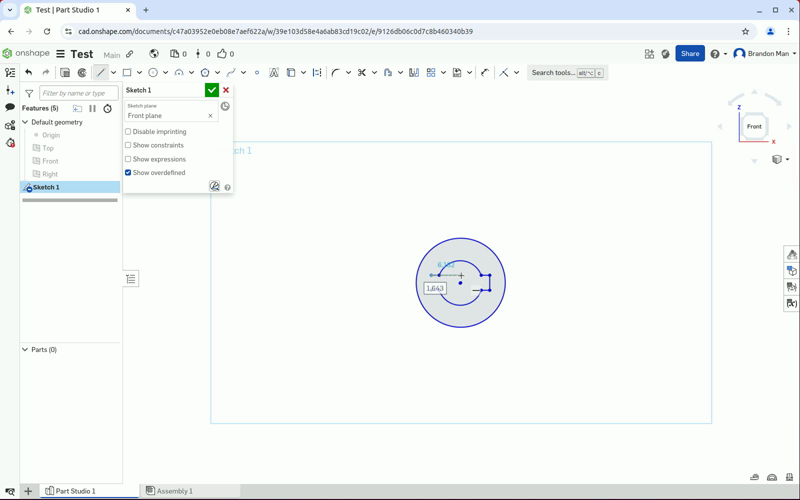
mouse_move(431, 290)
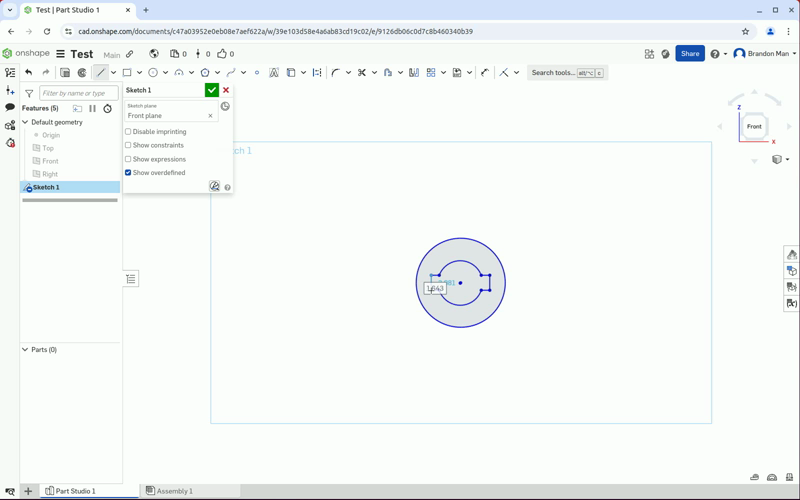
key_up(shift)
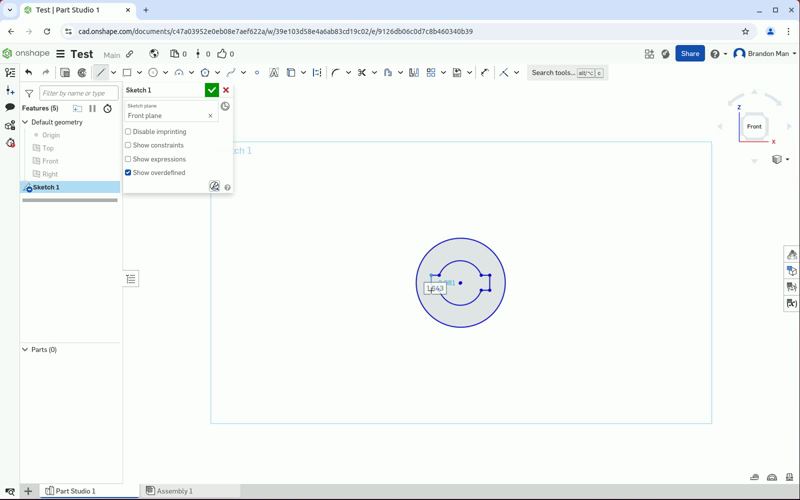
click(431, 290)
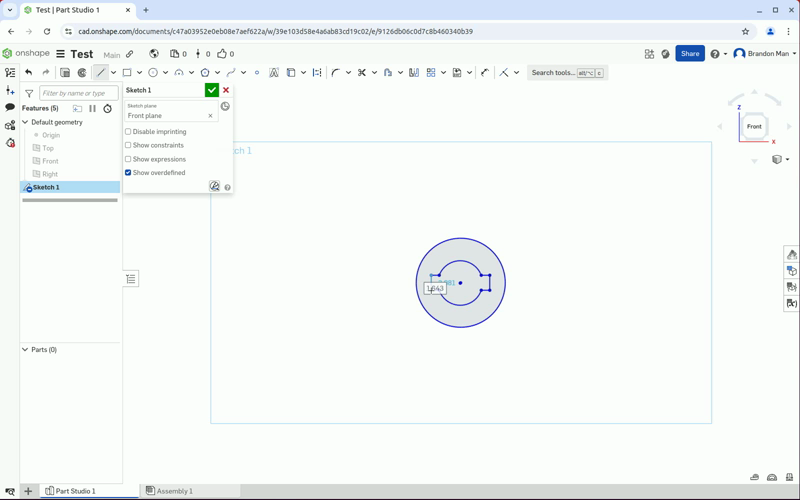
key(esc)
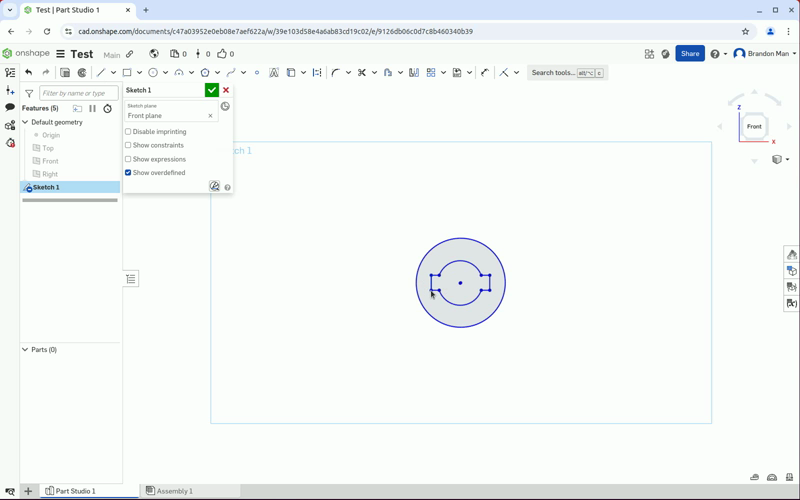
mouse_move(429, 261)
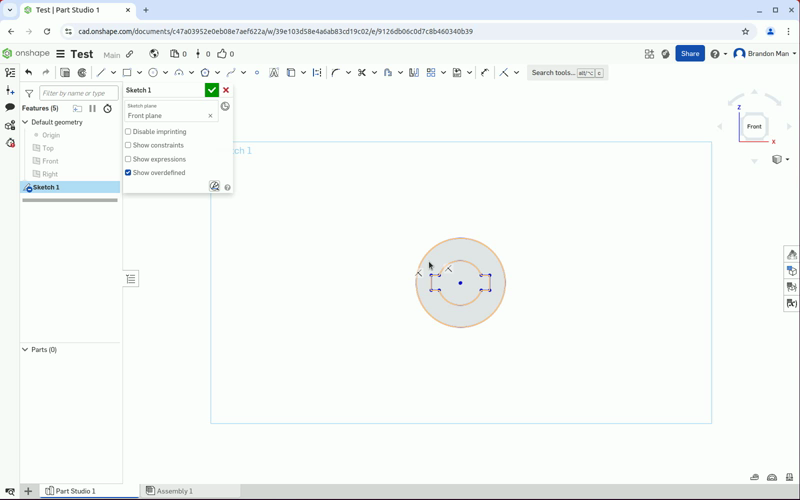
click(429, 261)
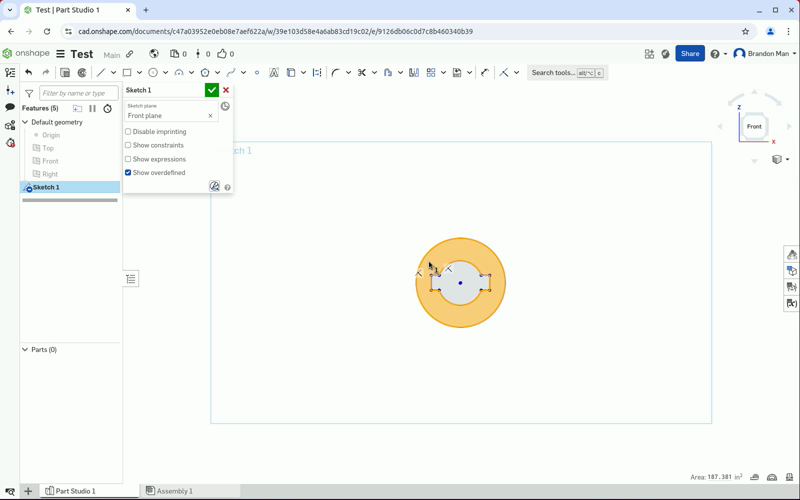
mouse_move(73, 352)
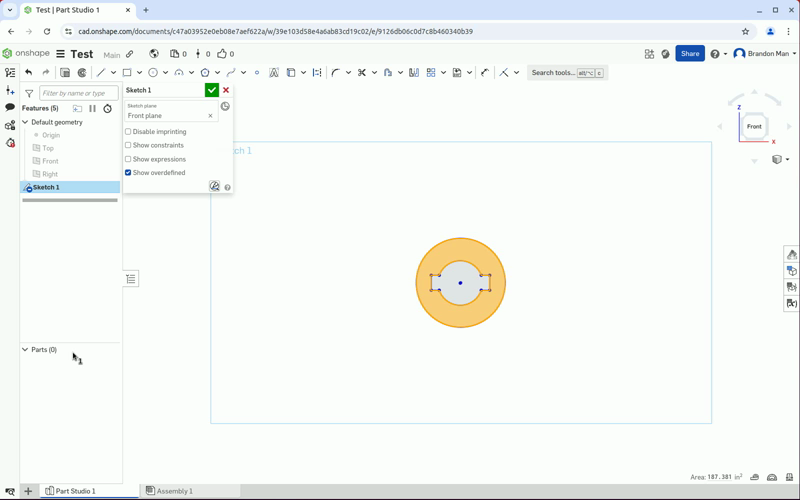
key(shift+y)
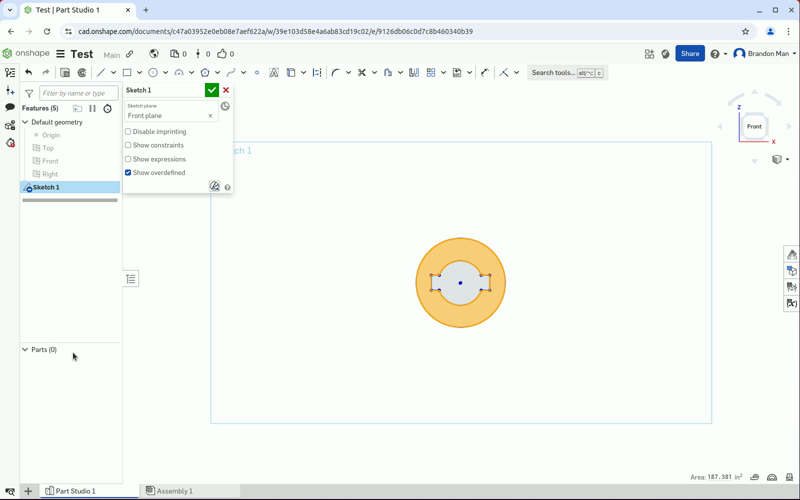
key(shift+e)
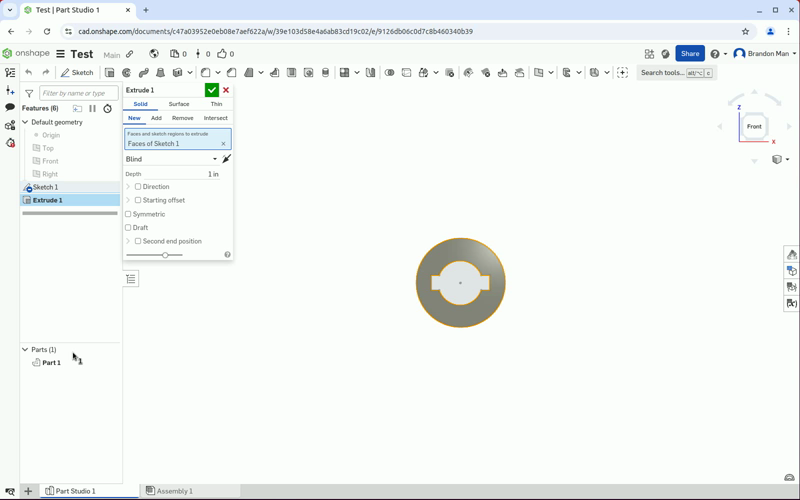
mouse_move(143, 106)
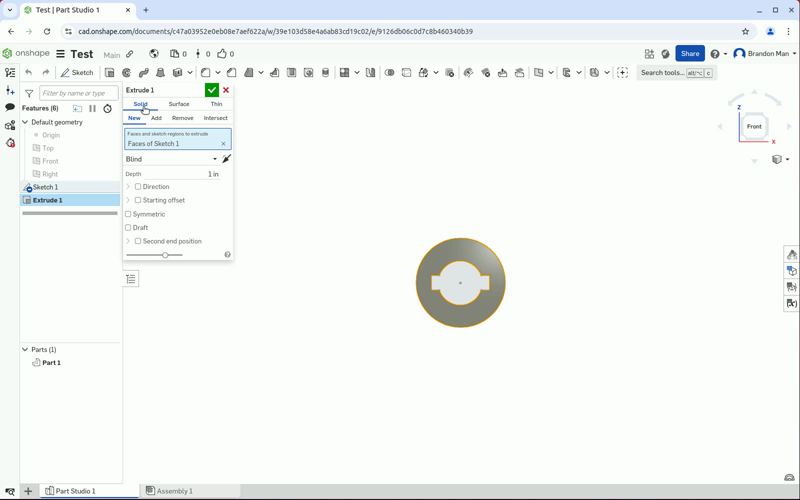
click(143, 106)
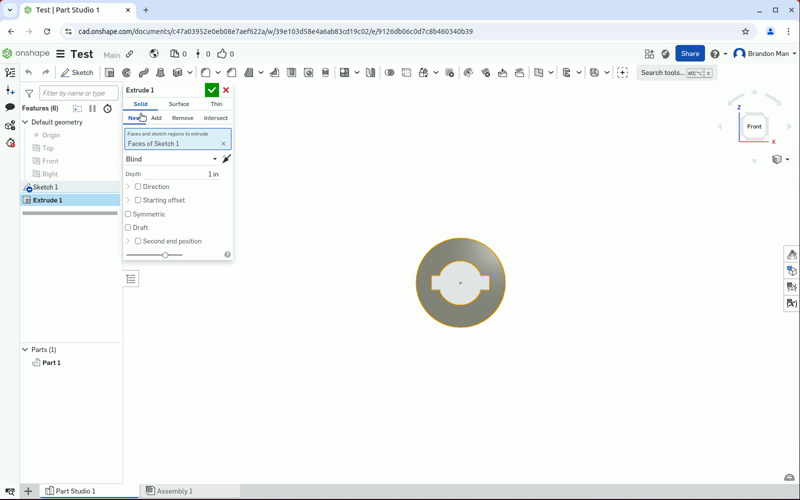
mouse_move(137, 120)
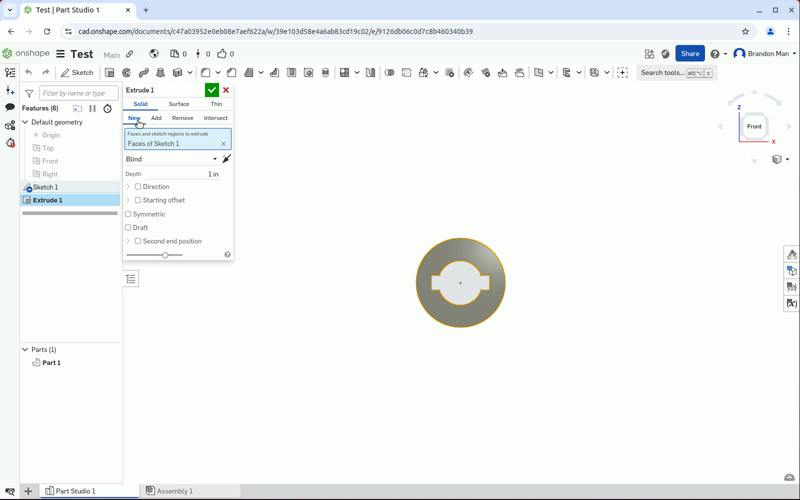
click(137, 120)
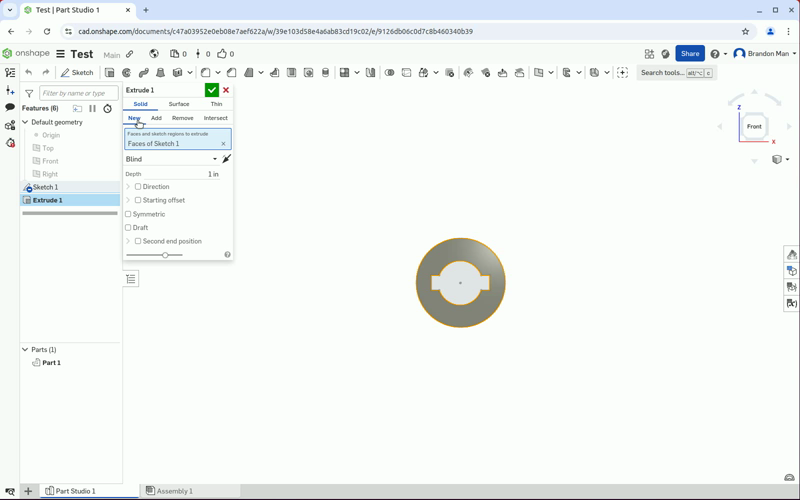
key(tab, 4)
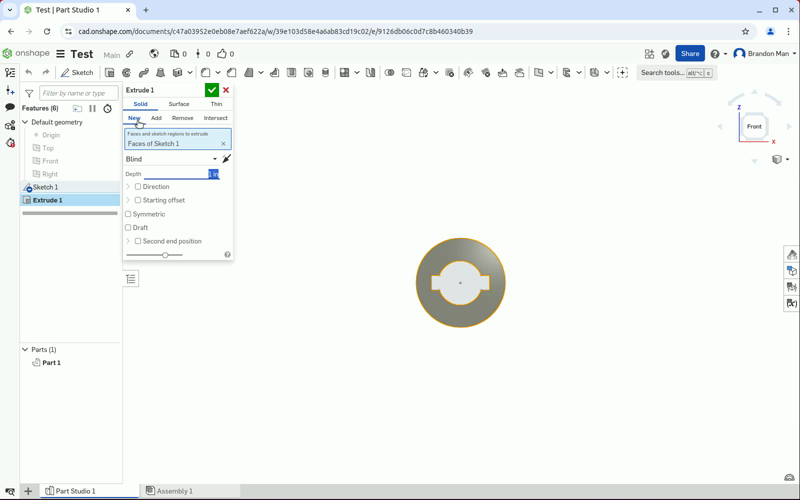
text(7.943)
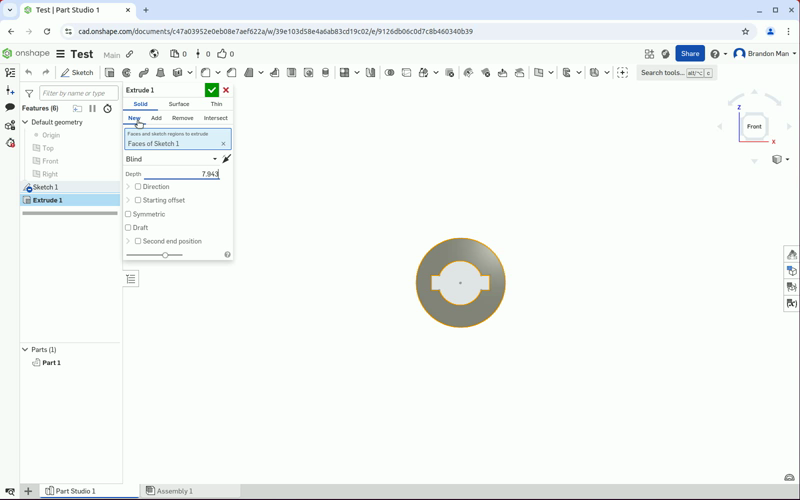
key(enter)
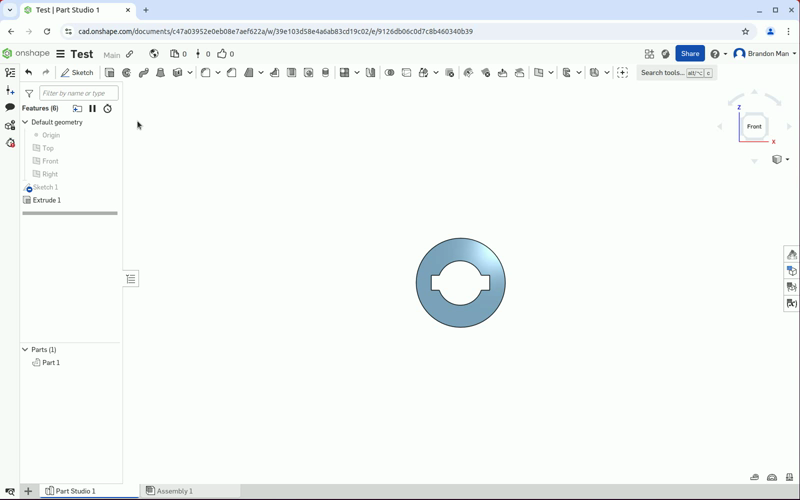
key(shift+h)
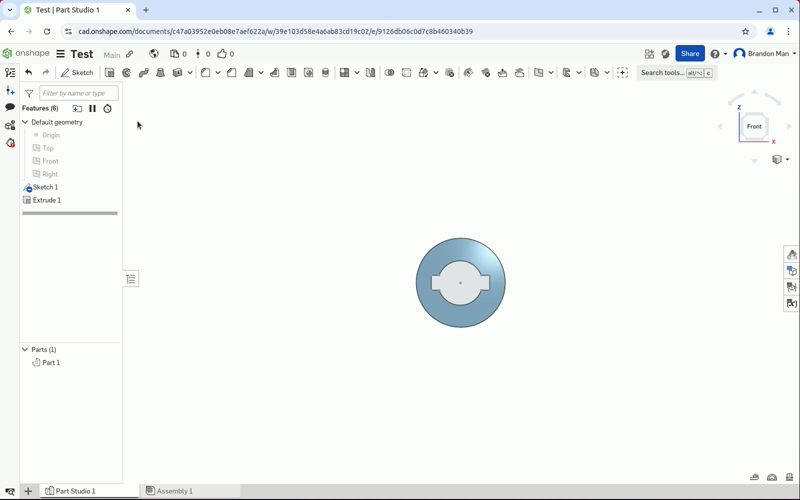
key(shift+h)
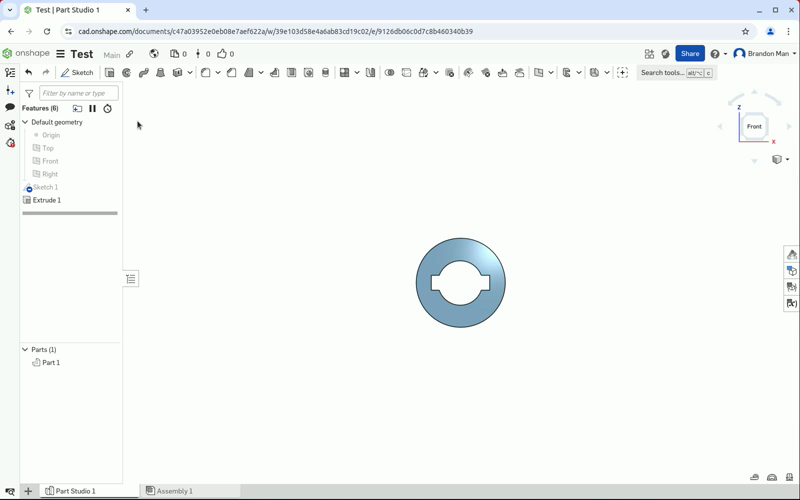
mouse_move(73, 189)
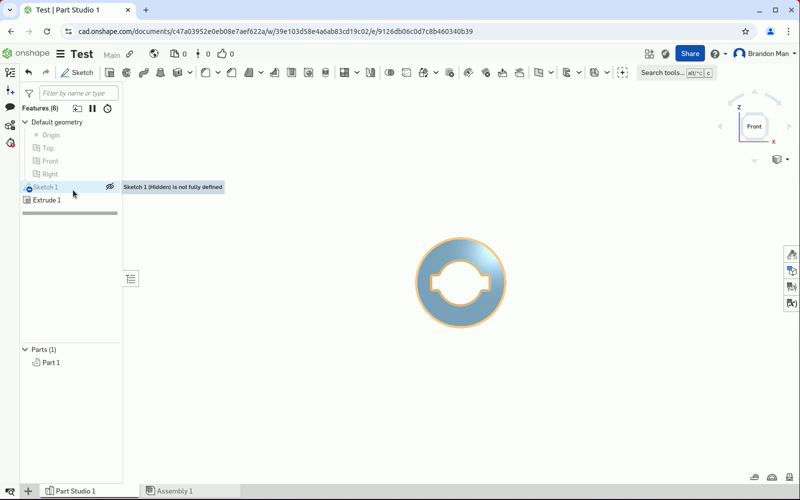
click(73, 189)
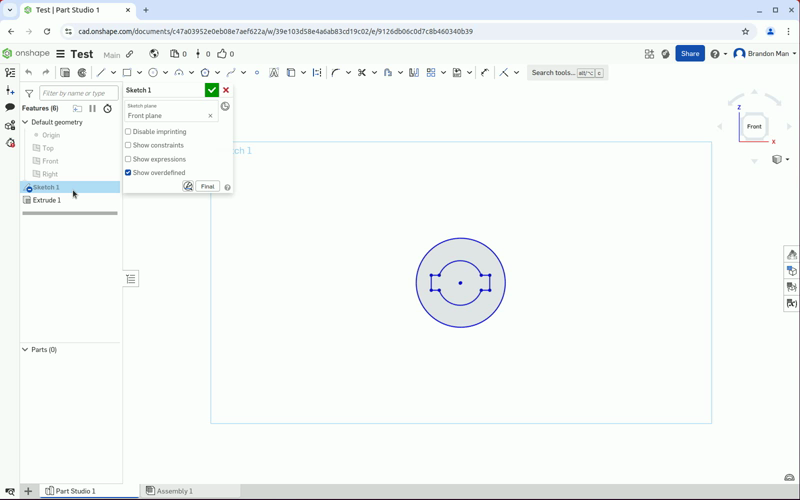
mouse_move(229, 92)
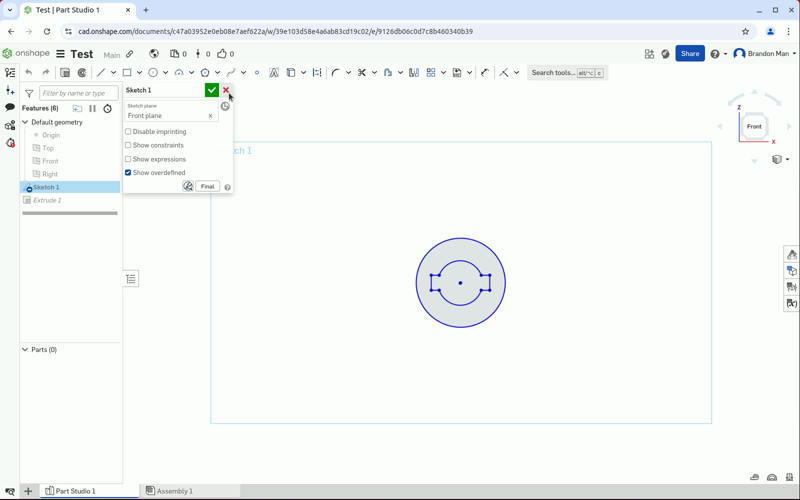
click(229, 92)
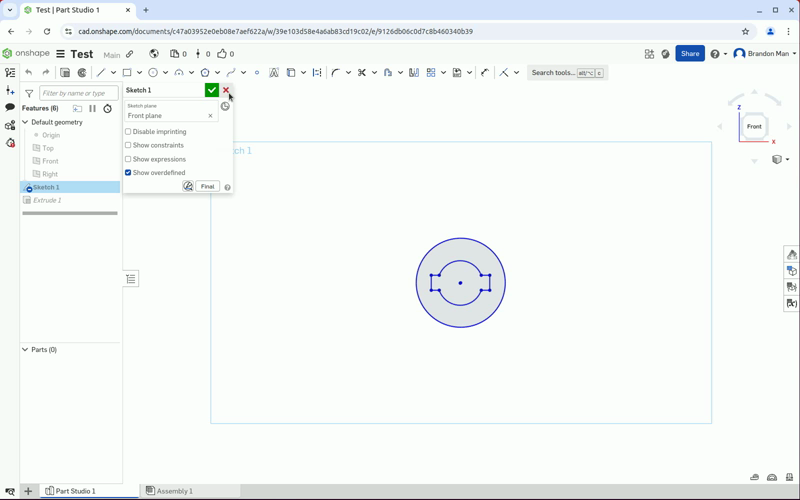
key(shift+s)
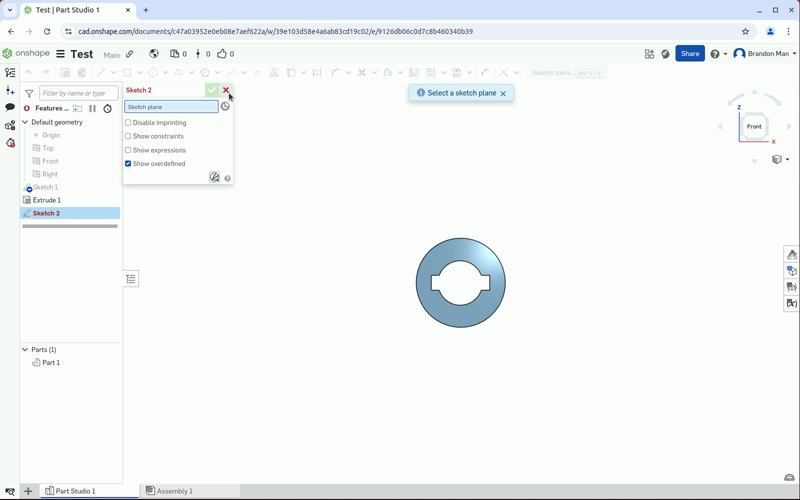
mouse_move(73, 163)
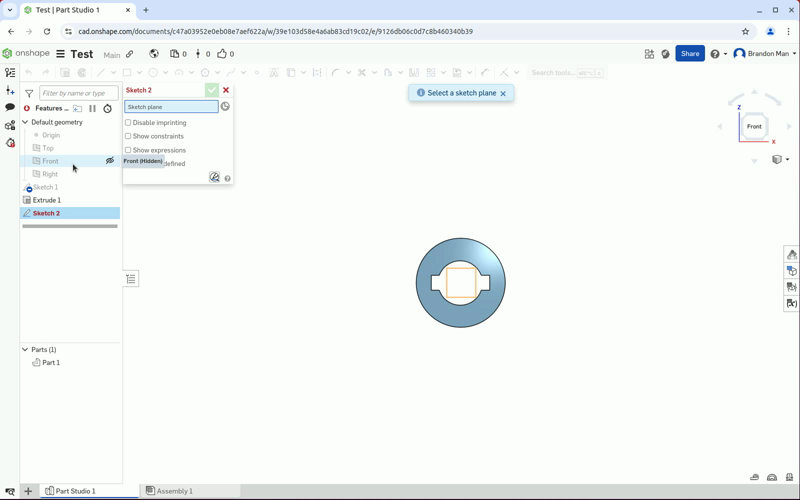
click(73, 163)
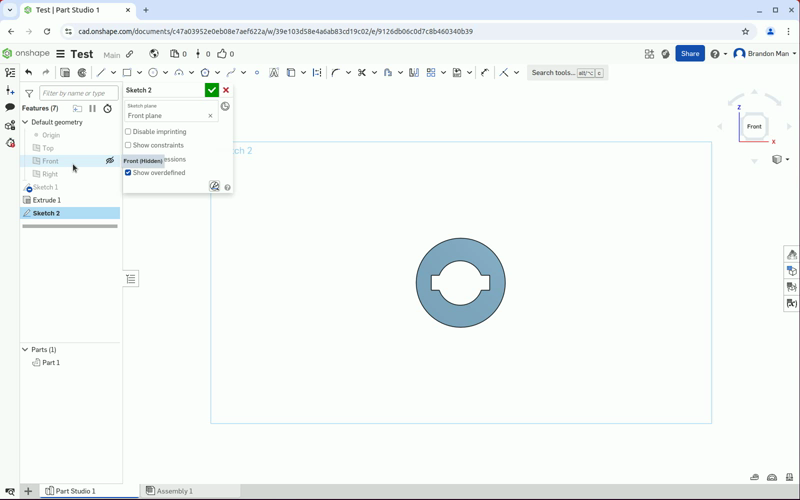
mouse_move(73, 352)
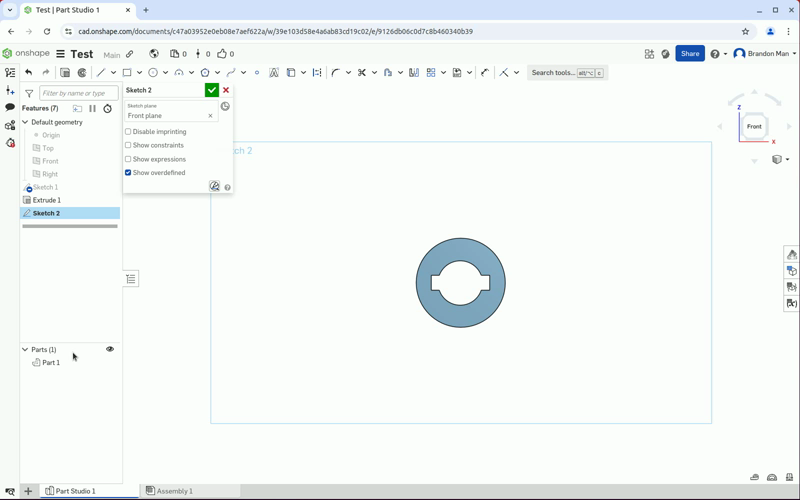
key(y)
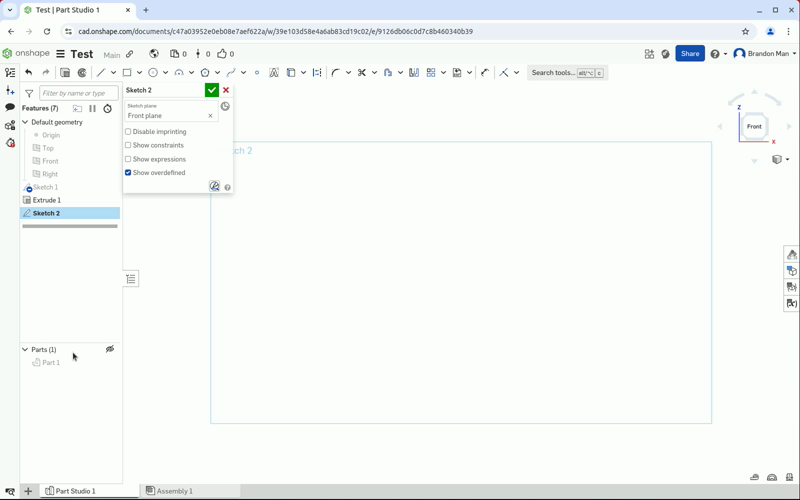
key(l)
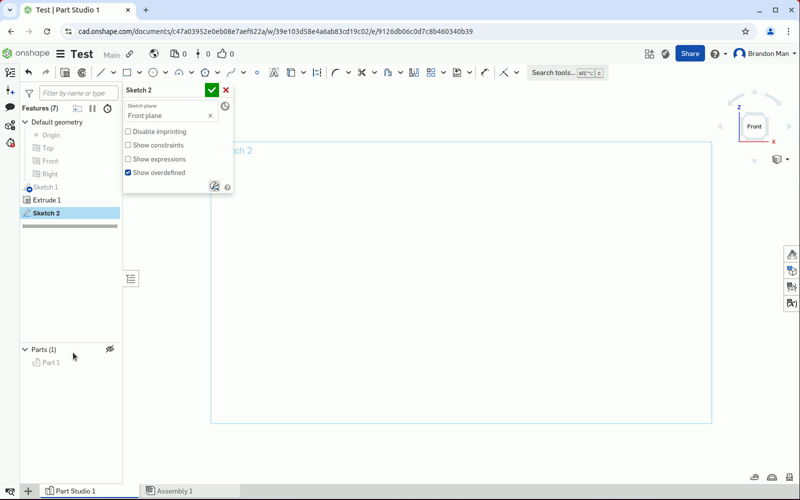
key_down(shift)
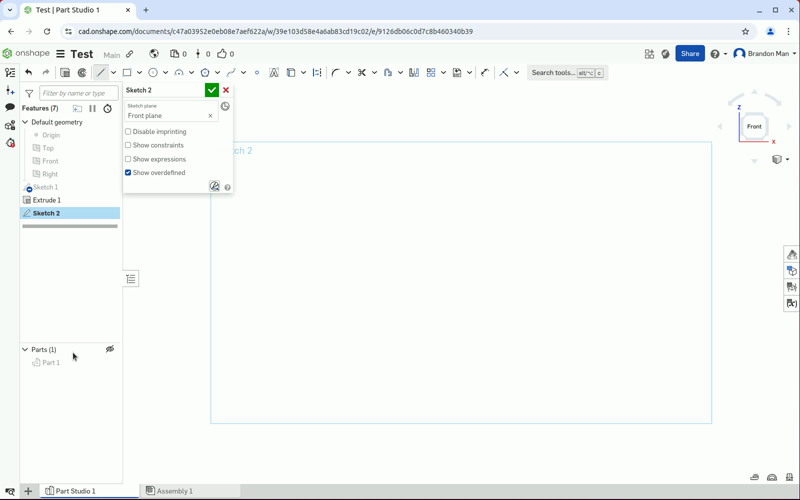
mouse_move(468, 326)
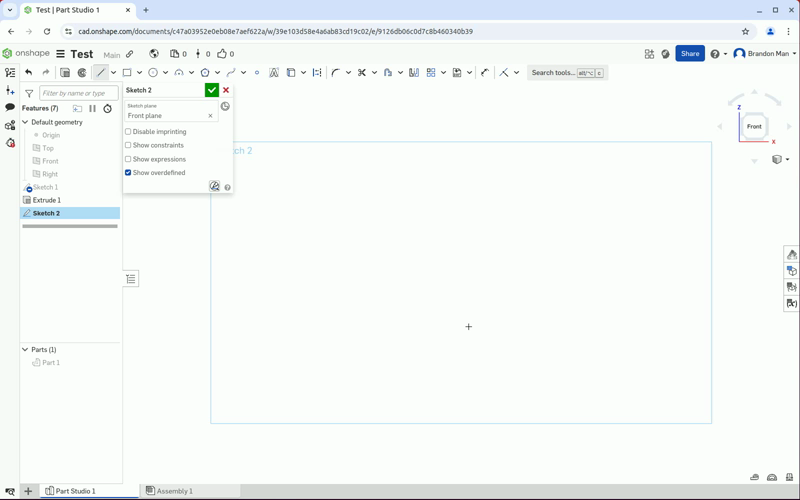
click(468, 326)
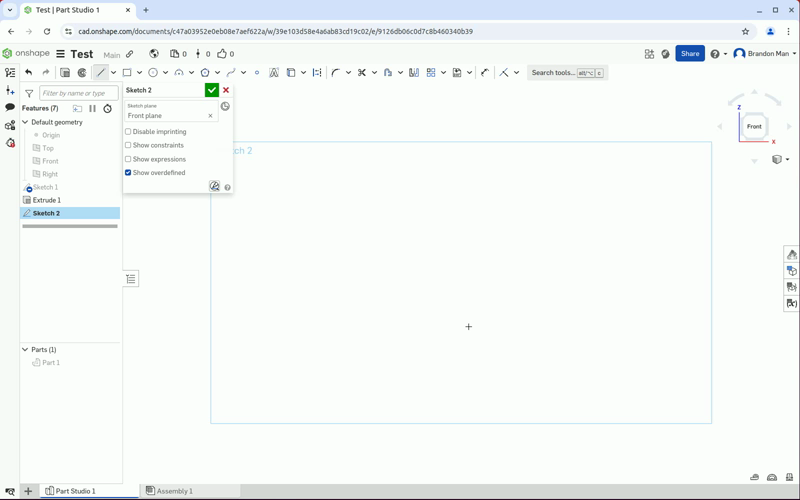
key_up(shift)
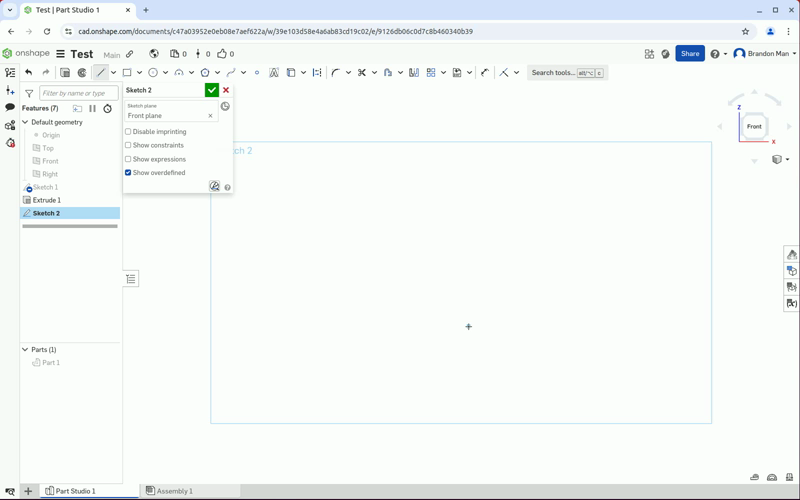
key_down(shift)
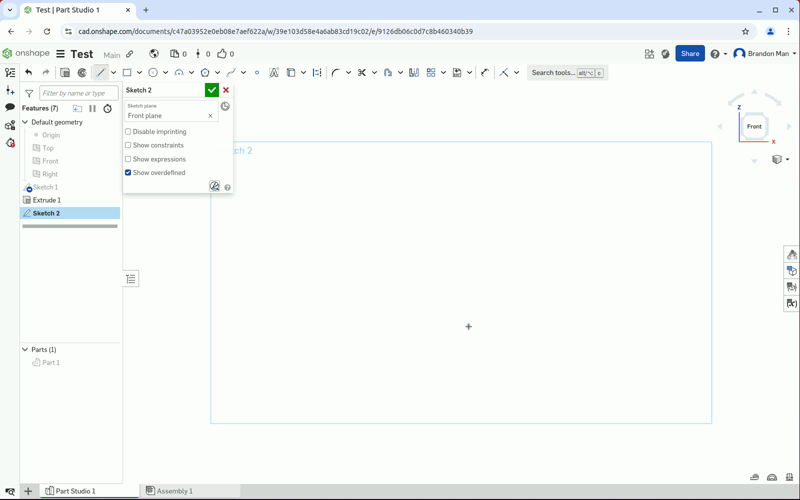
mouse_move(549, 311)
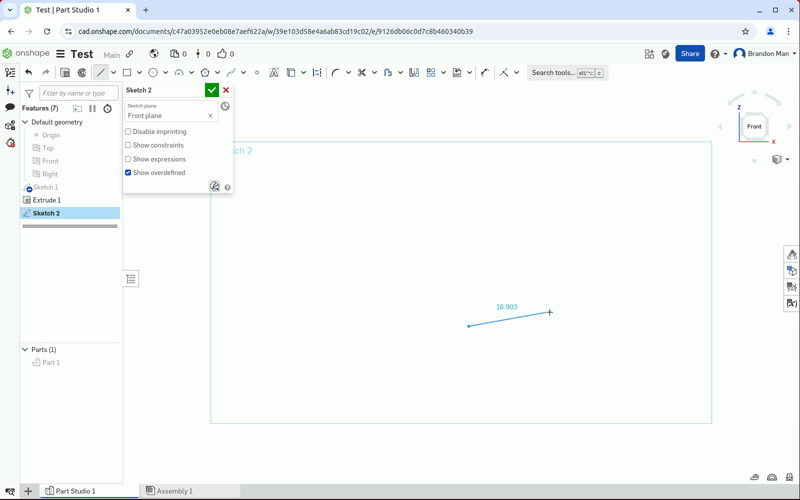
click(549, 311)
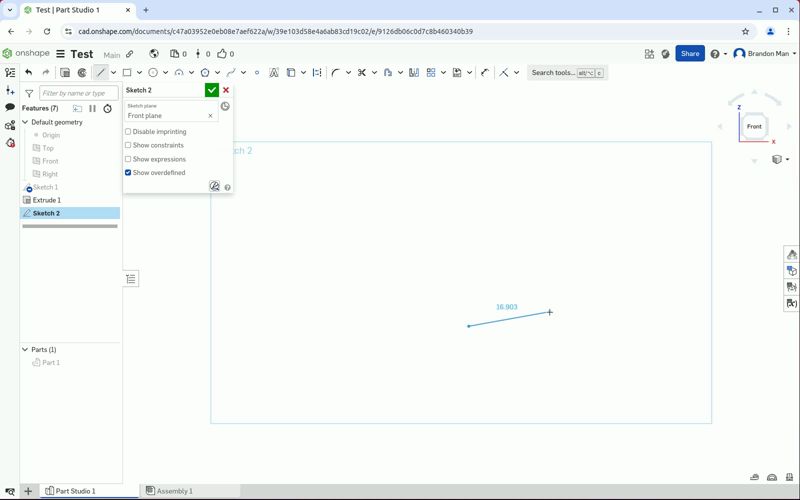
key_up(shift)
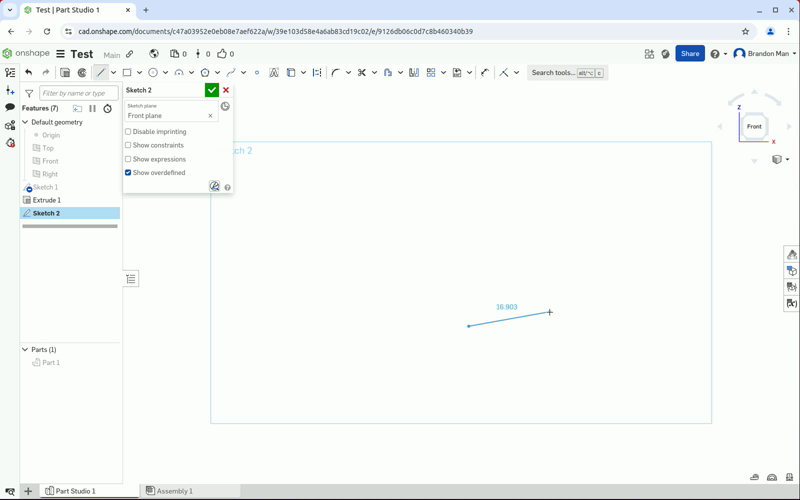
key(esc)
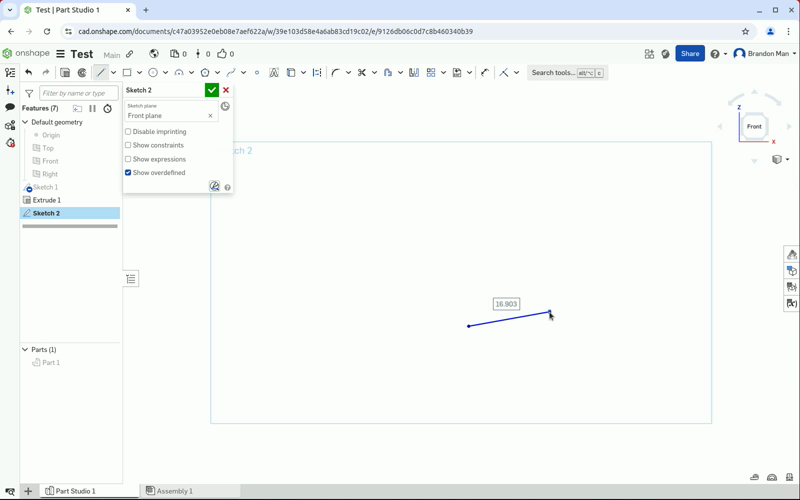
key(a)
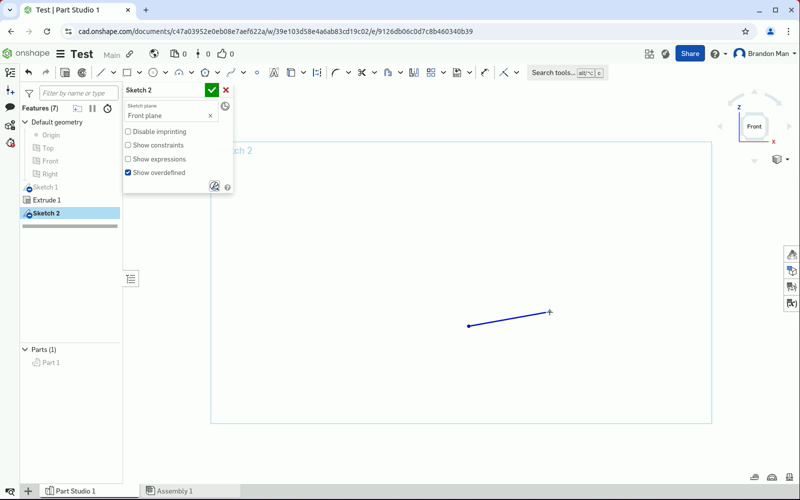
mouse_move(549, 311)
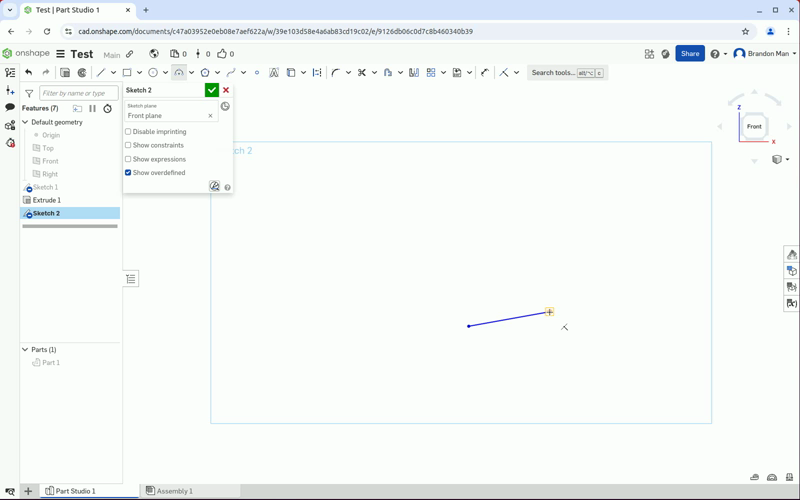
click(549, 311)
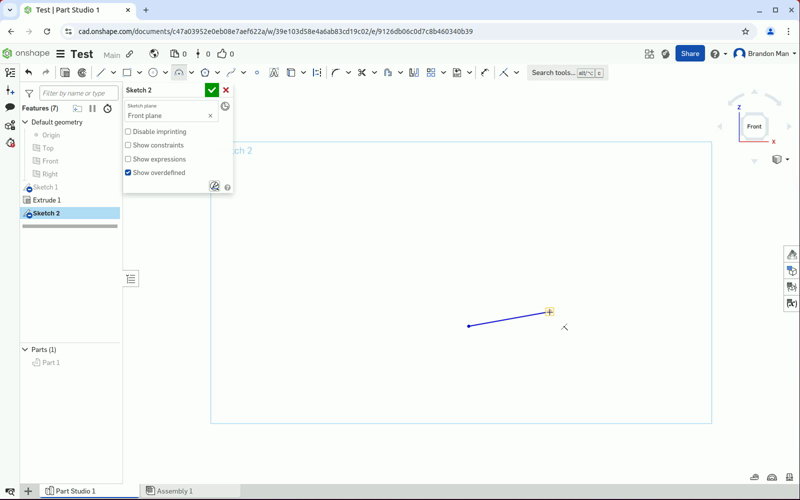
key_down(shift)
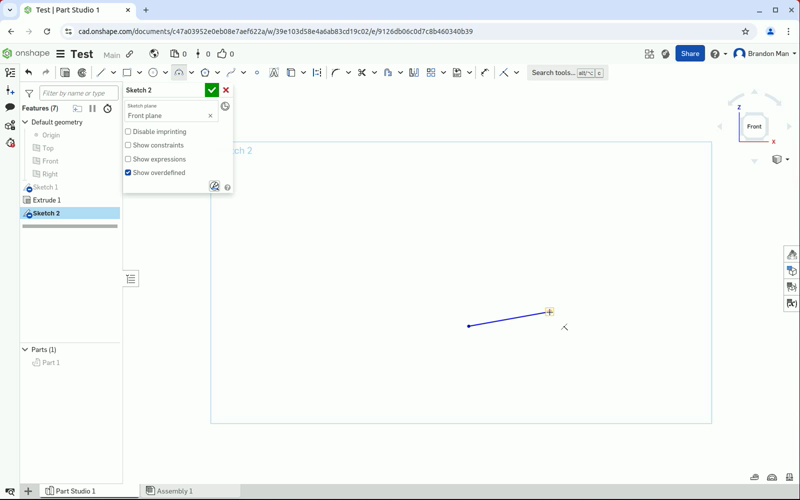
mouse_move(549, 253)
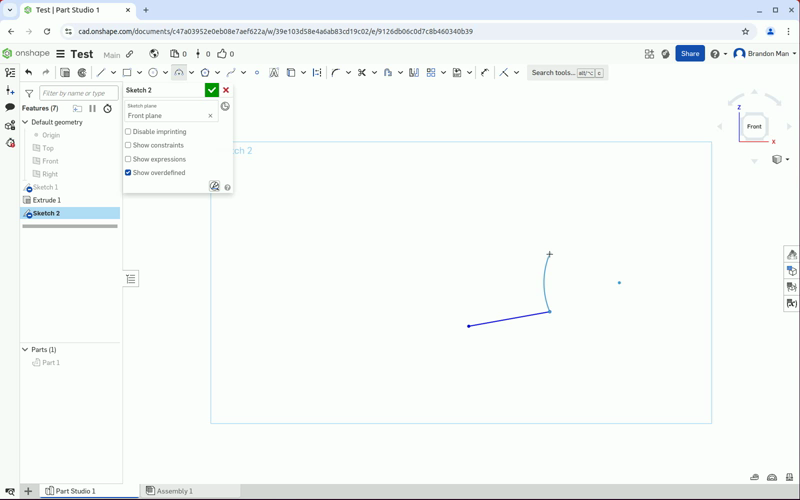
click(549, 253)
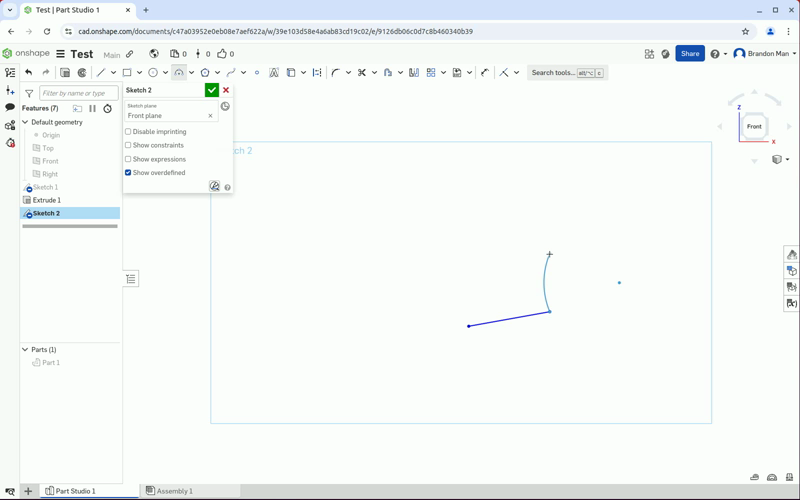
mouse_move(515, 282)
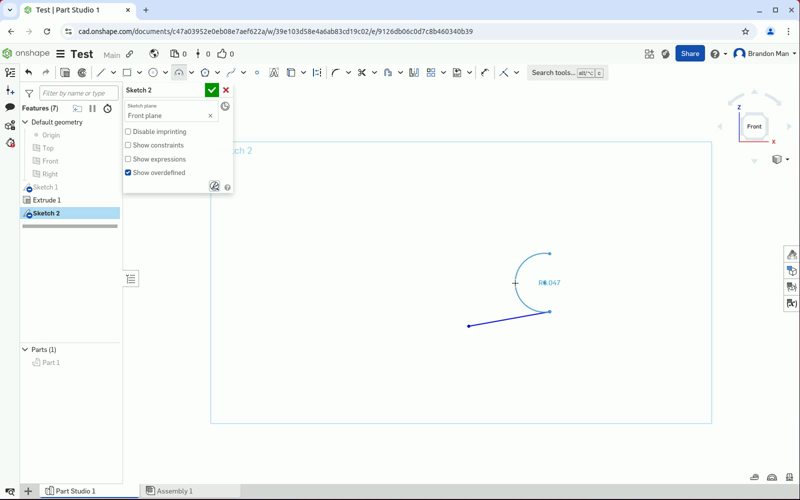
click(515, 282)
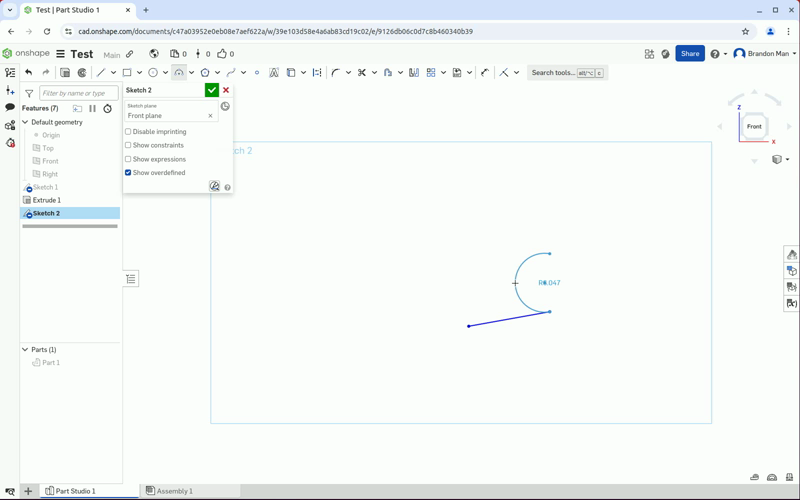
key_up(shift)
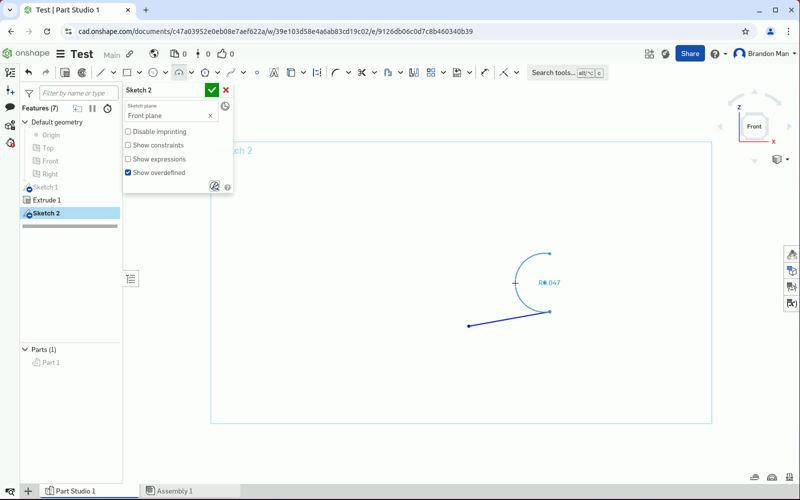
key(esc)
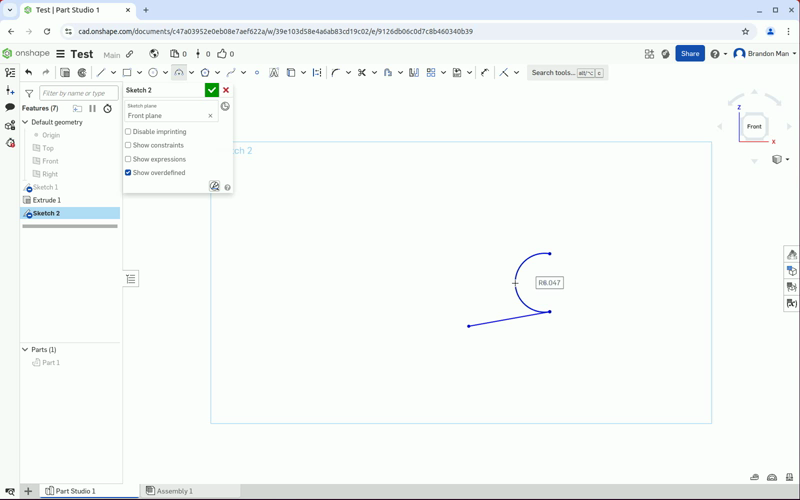
key(l)
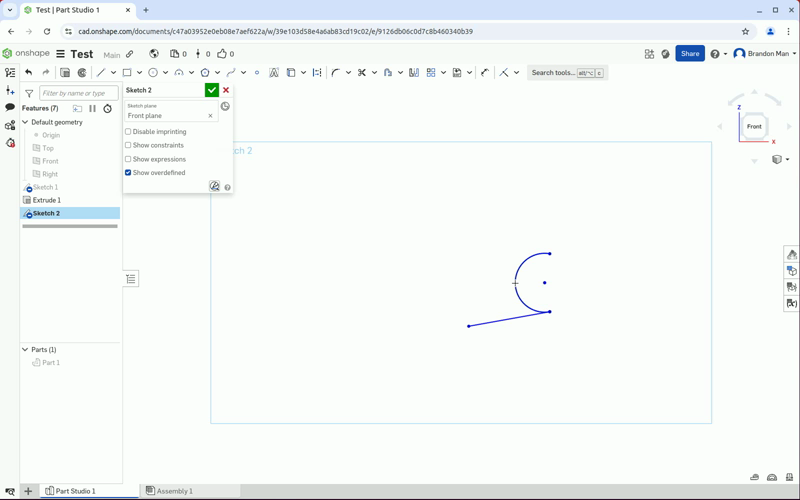
mouse_move(549, 253)
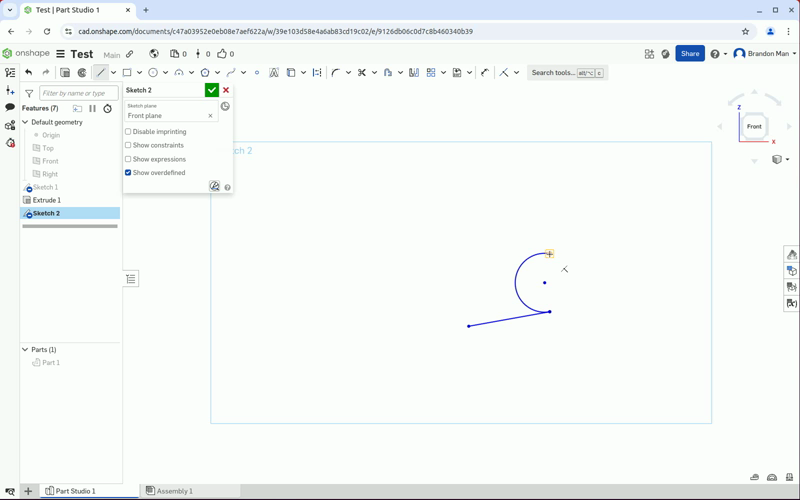
click(549, 253)
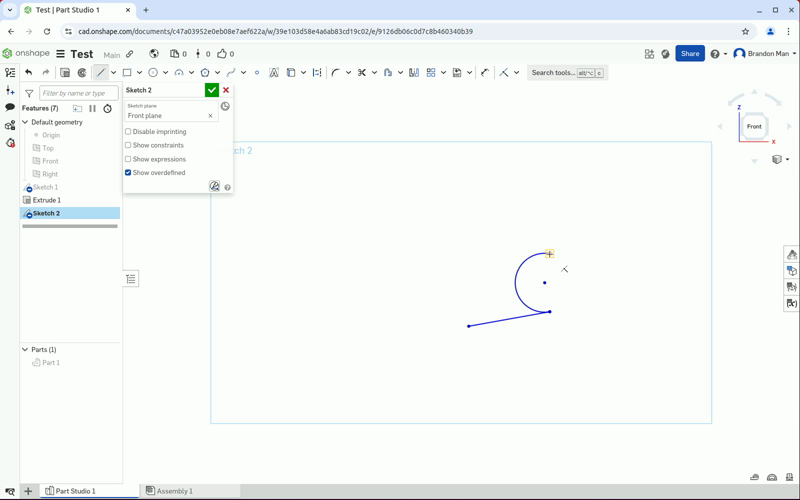
key_down(shift)
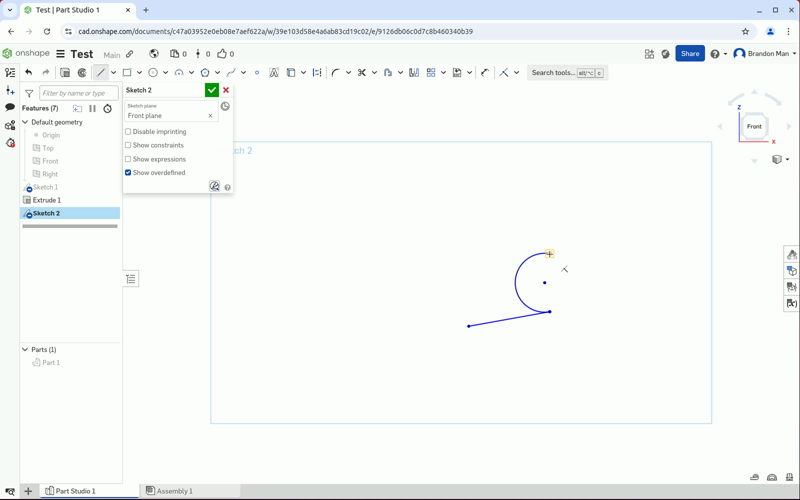
mouse_move(468, 239)
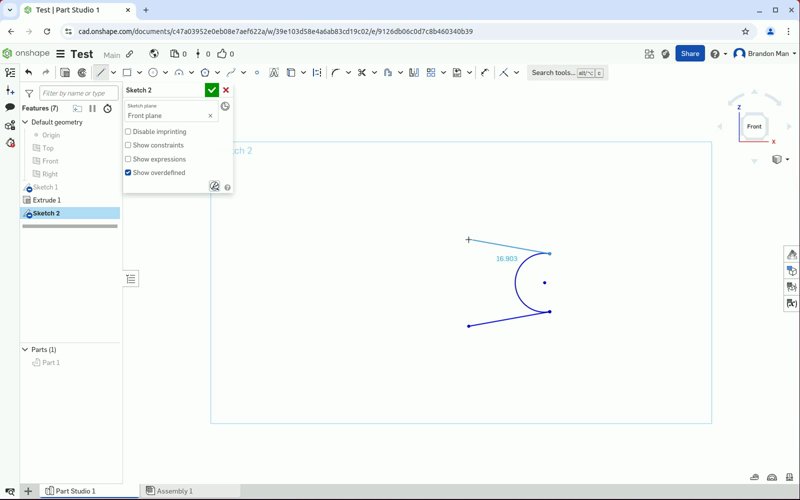
click(468, 239)
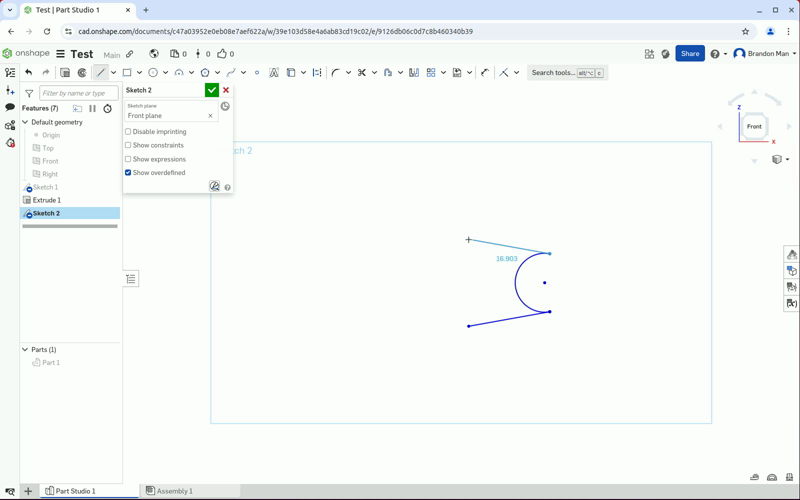
key_up(shift)
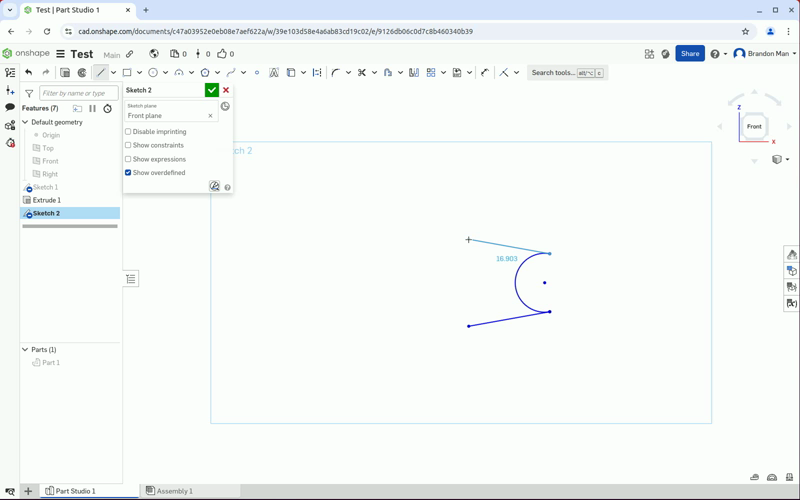
key(esc)
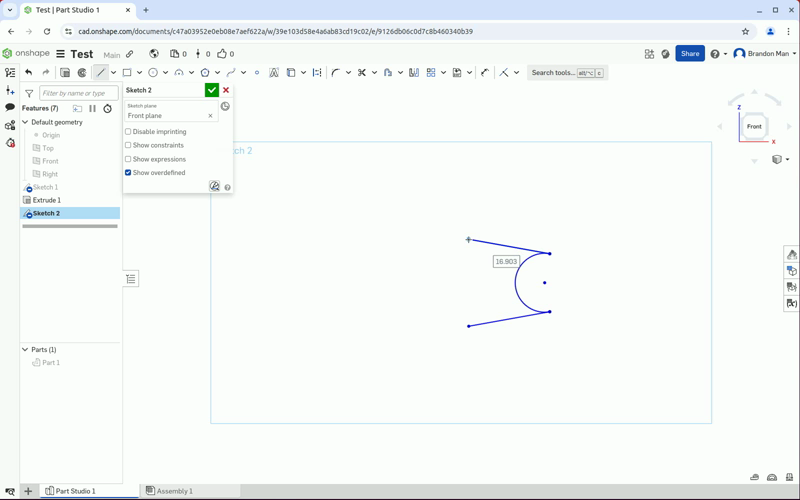
key(a)
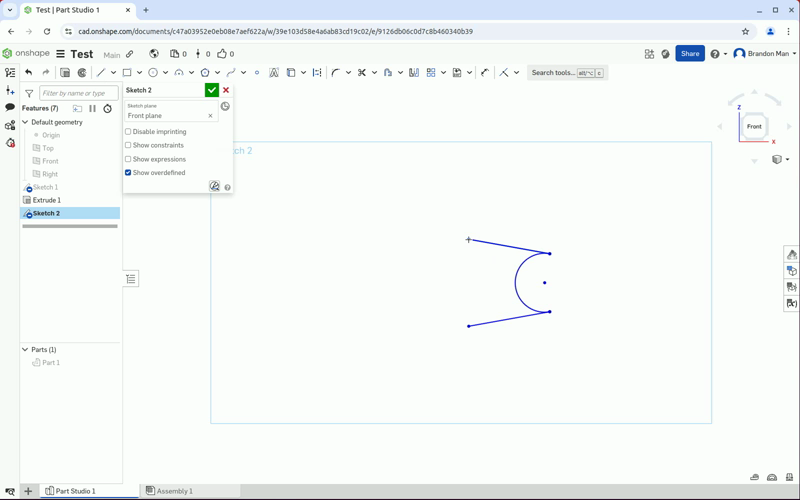
mouse_move(468, 239)
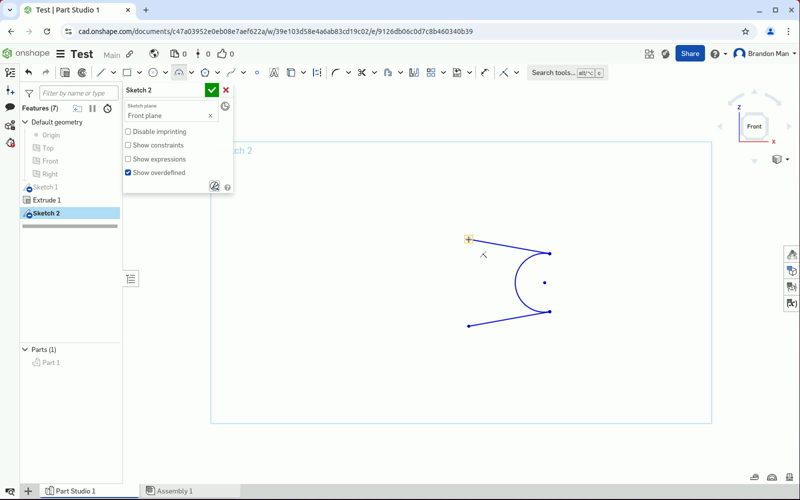
click(468, 239)
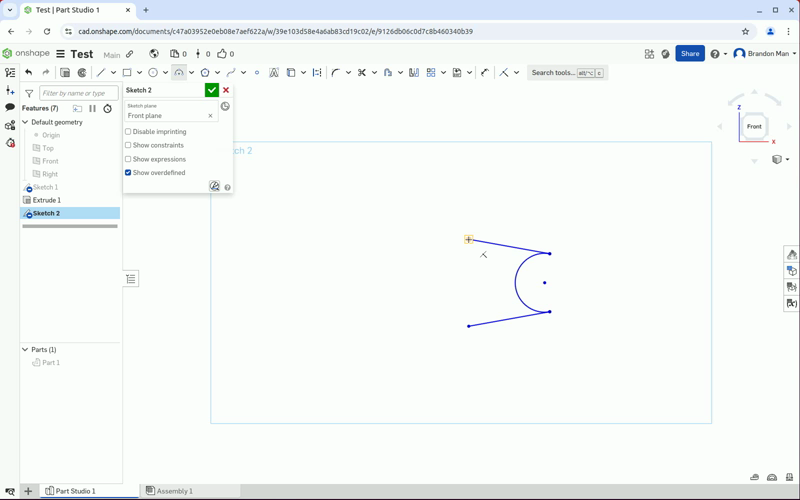
mouse_move(468, 326)
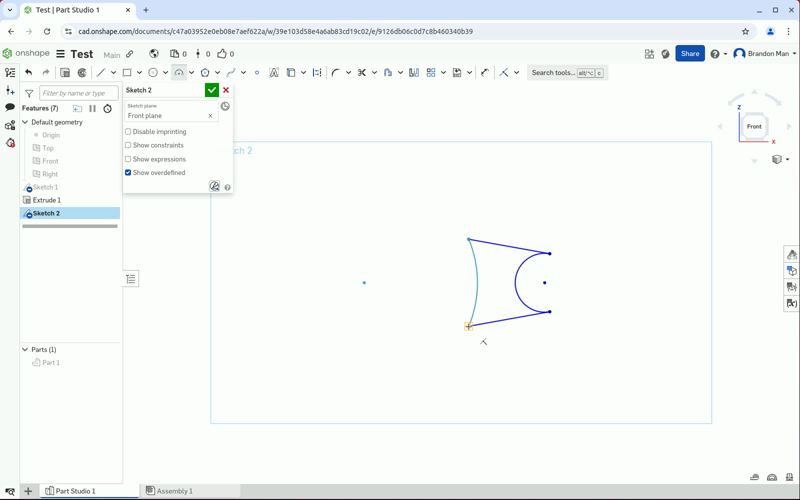
click(468, 326)
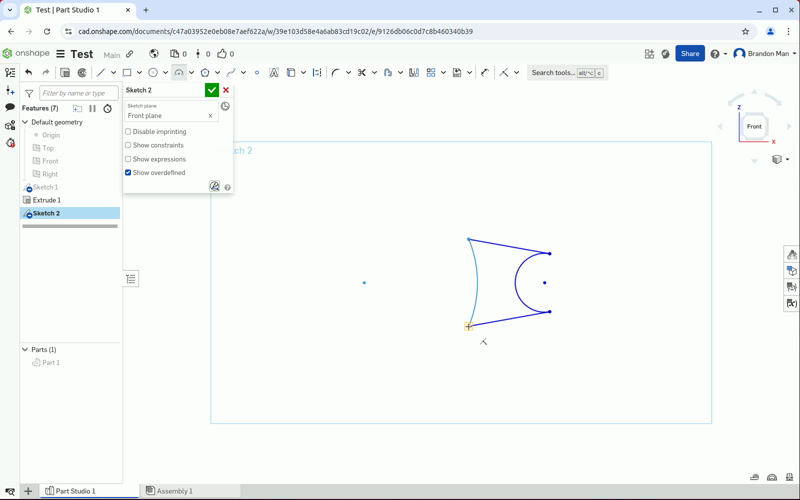
key_down(shift)
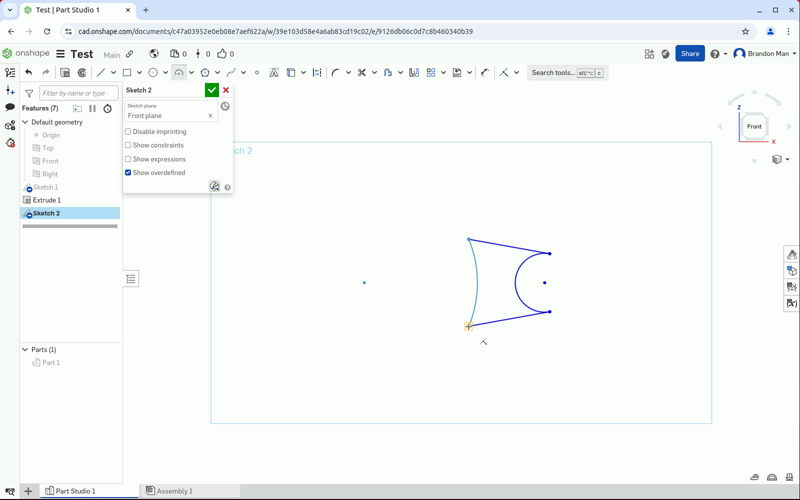
mouse_move(505, 282)
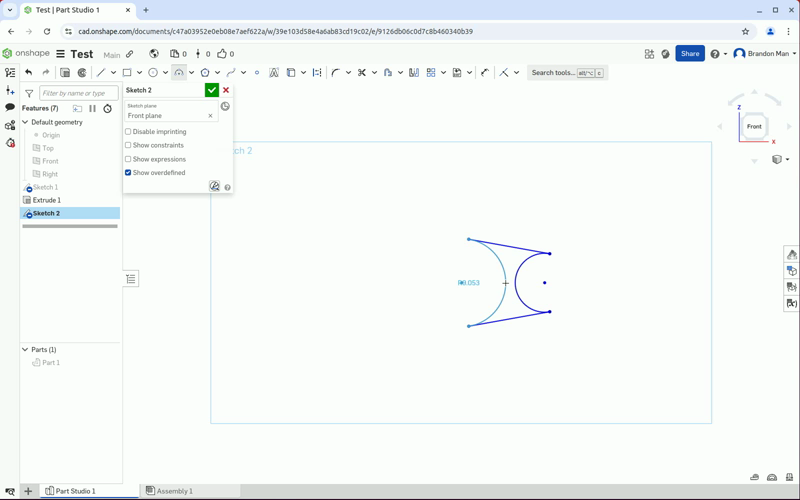
click(505, 282)
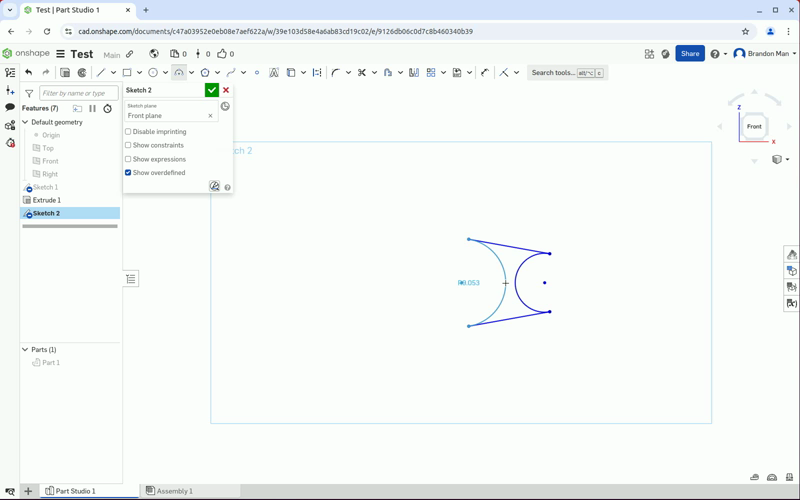
key_up(shift)
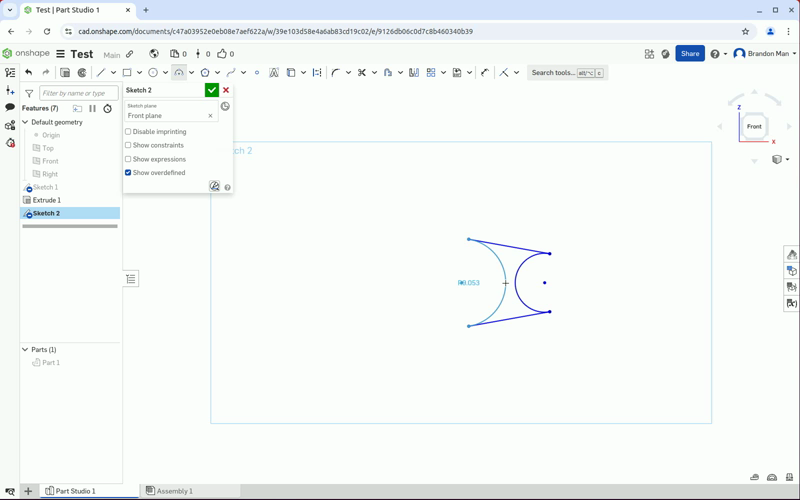
key(esc)
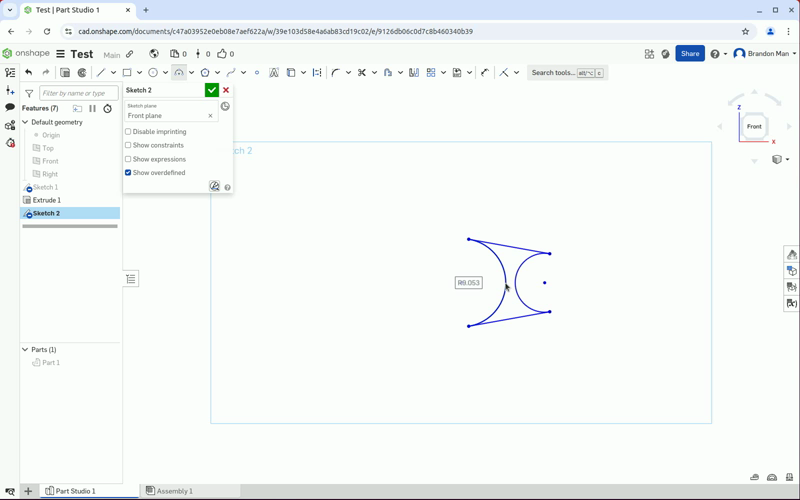
mouse_move(510, 316)
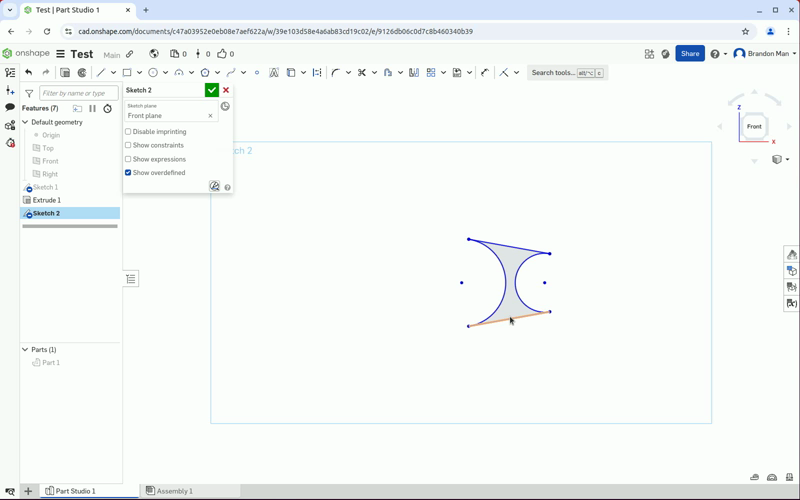
click(510, 316)
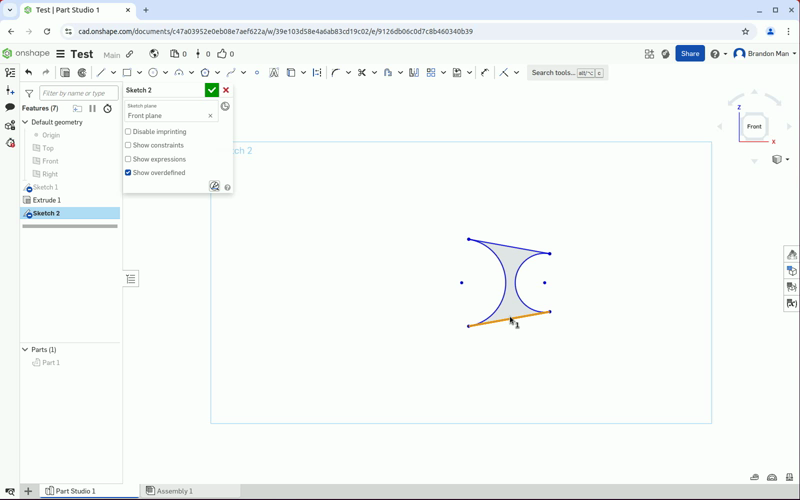
mouse_move(73, 352)
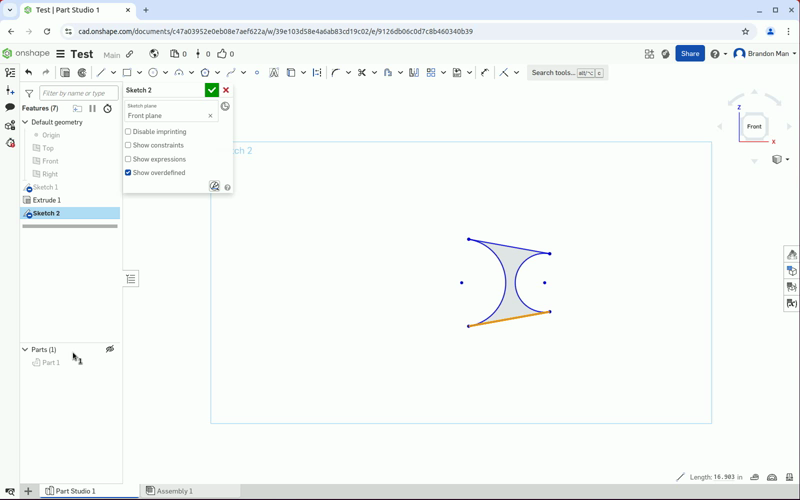
key(shift+y)
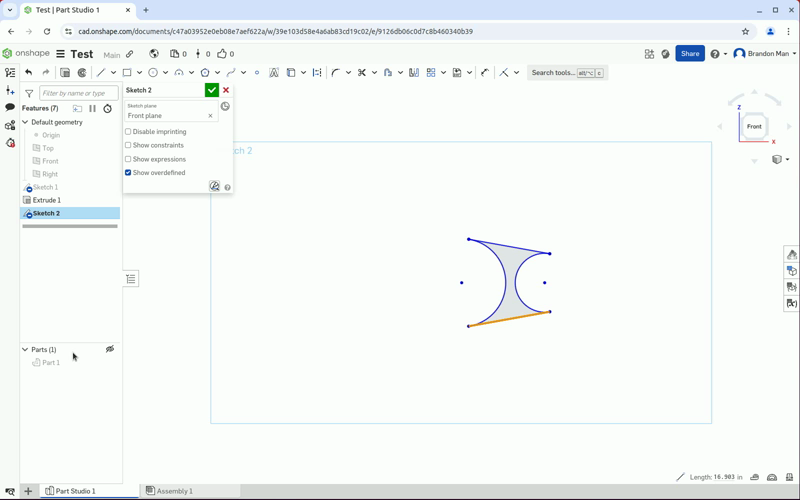
key(shift+e)
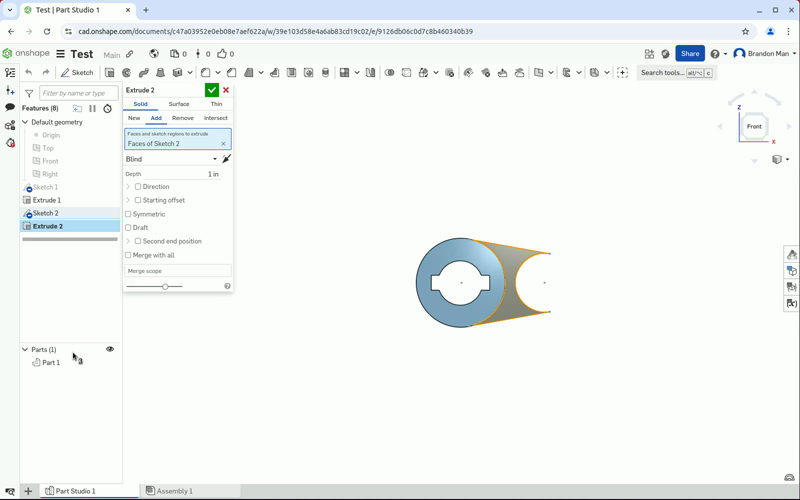
mouse_move(143, 106)
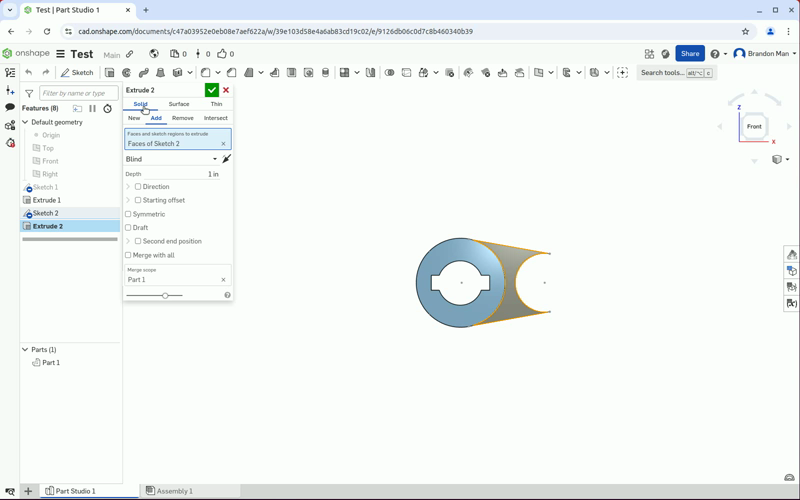
click(143, 106)
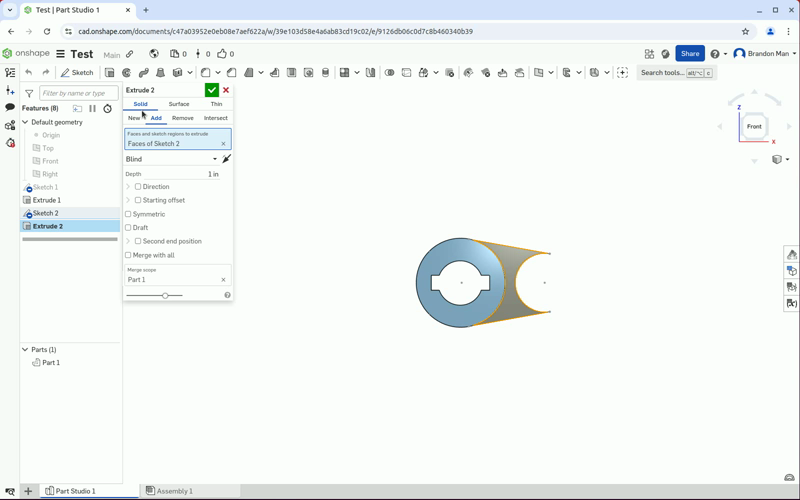
mouse_move(137, 120)
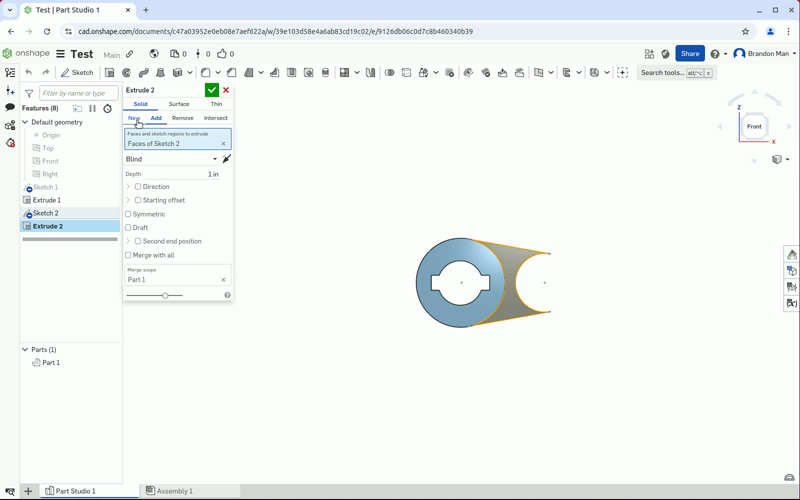
click(137, 120)
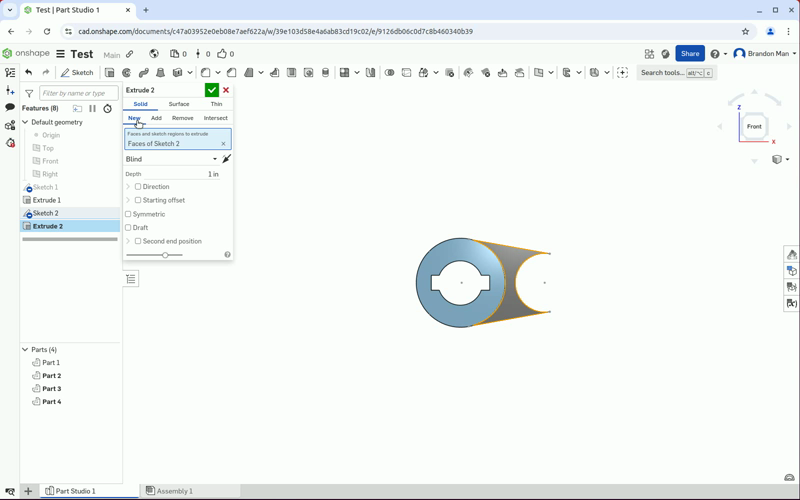
key(tab, 4)
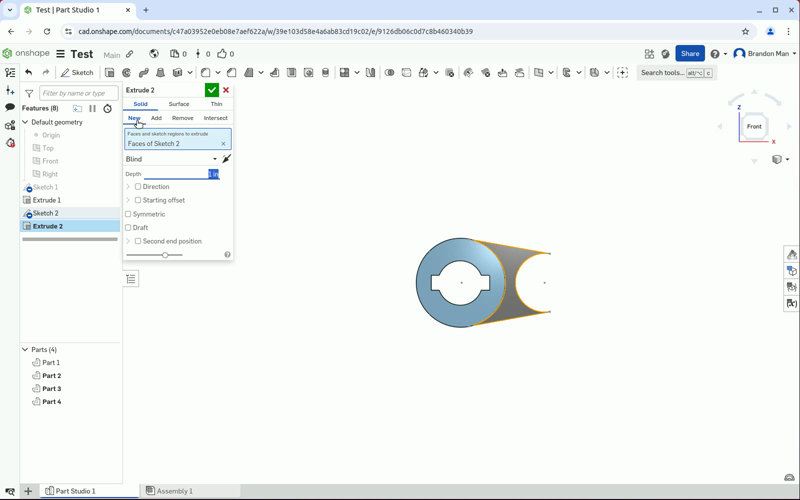
text(7.943)
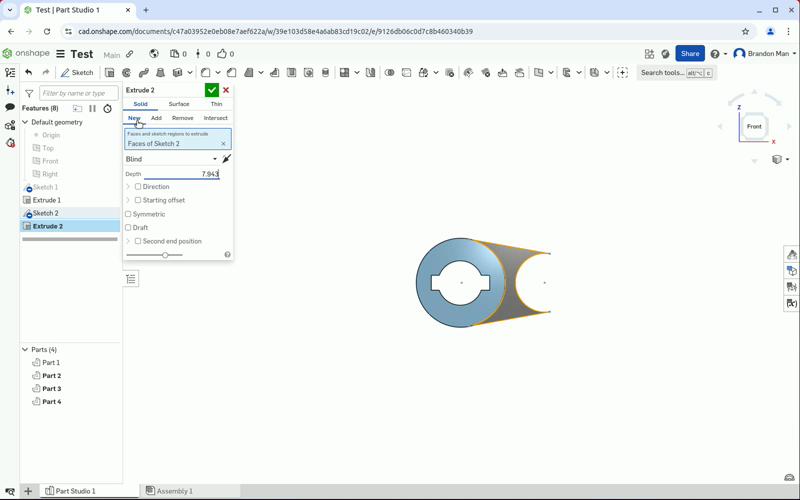
key(enter)
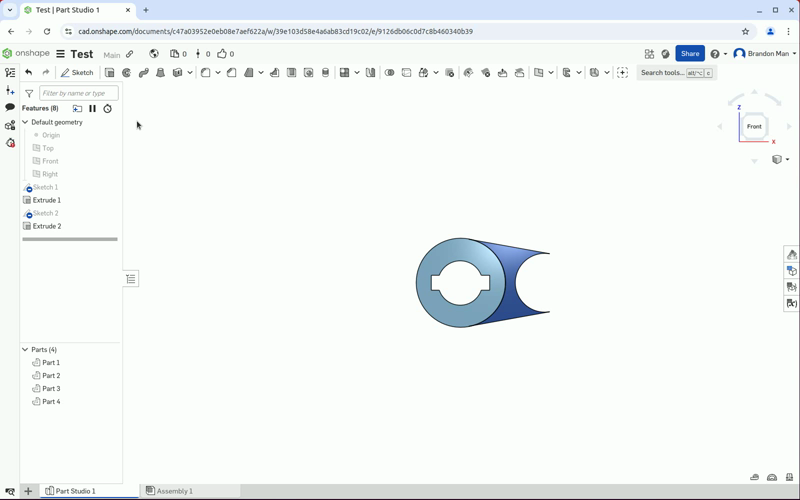
key(shift+h)
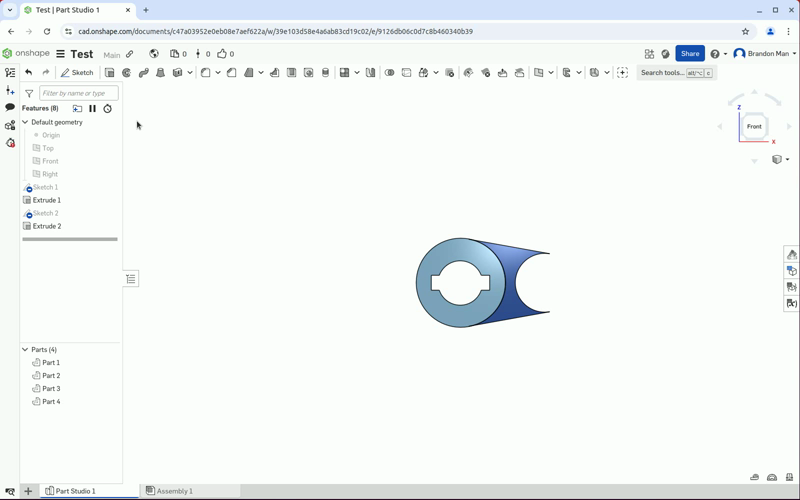
key(shift+h)
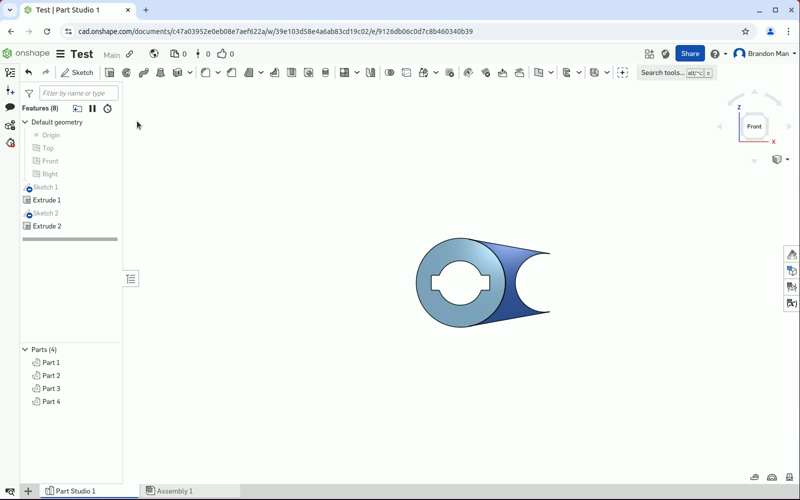
mouse_move(73, 189)
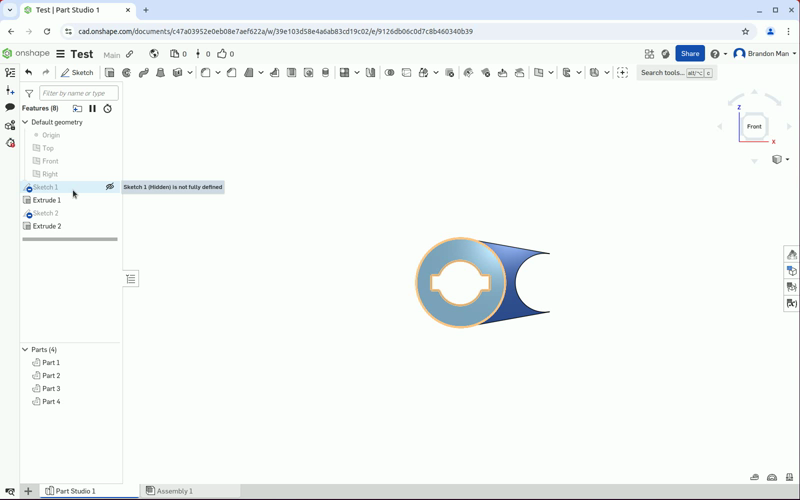
click(73, 189)
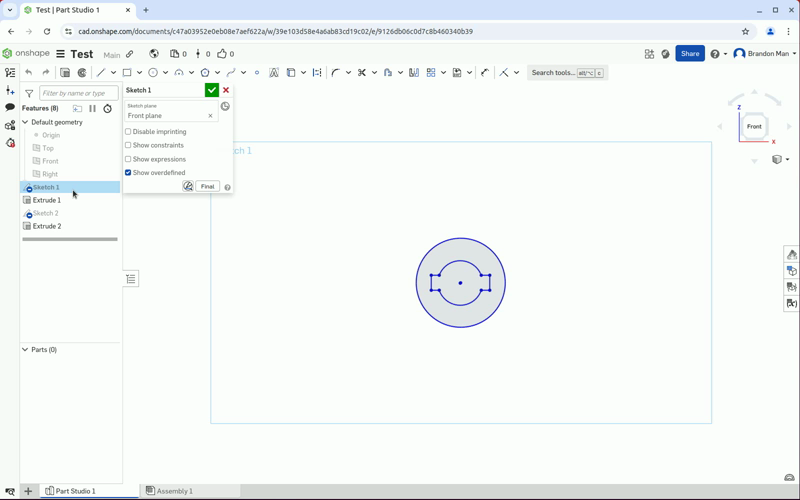
mouse_move(229, 92)
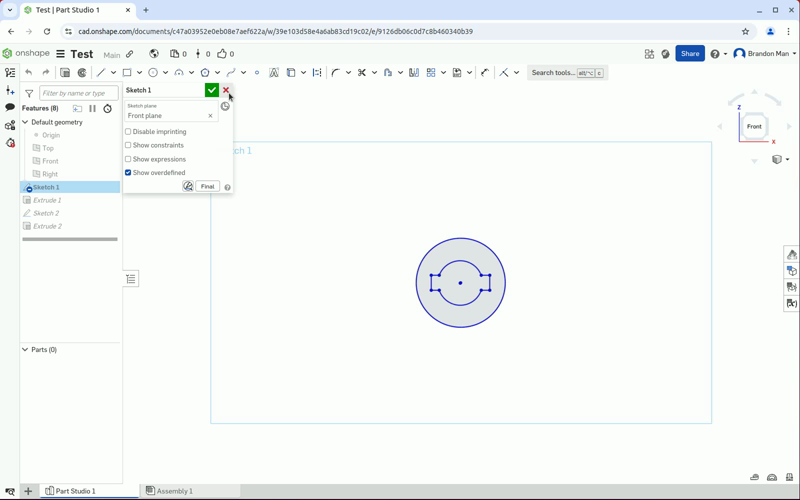
click(229, 92)
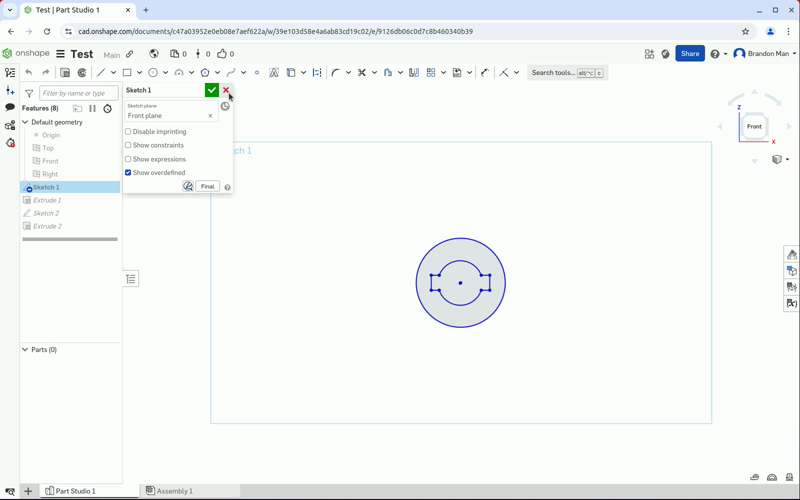
key(shift+s)
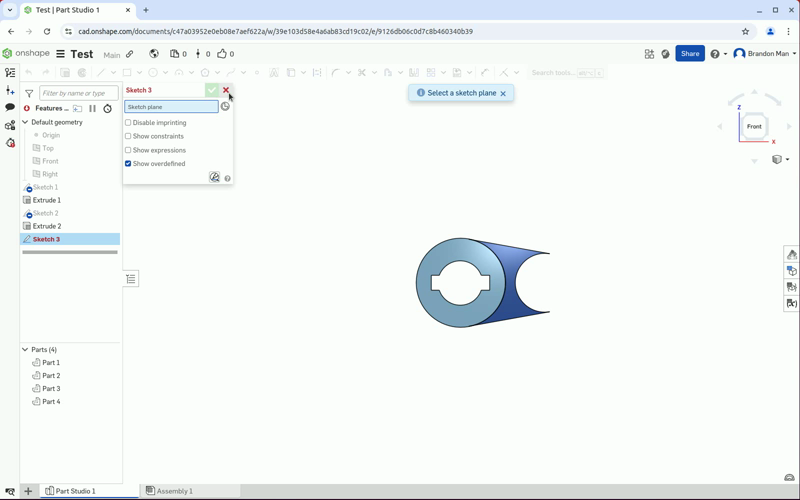
mouse_move(73, 163)
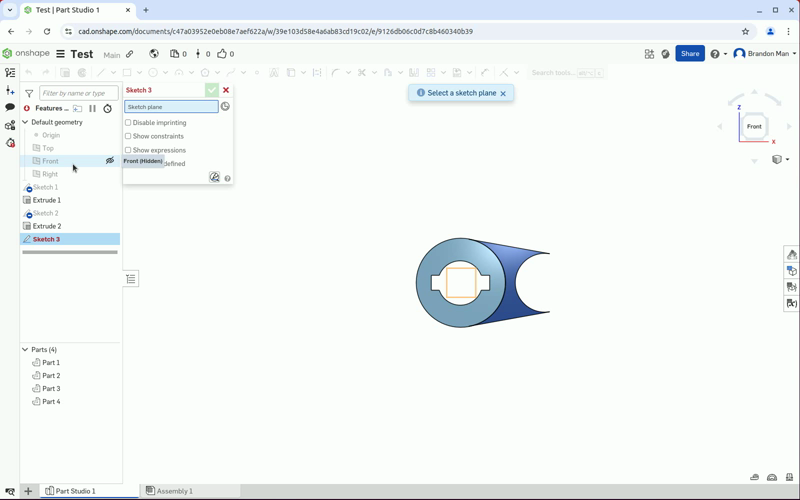
click(73, 163)
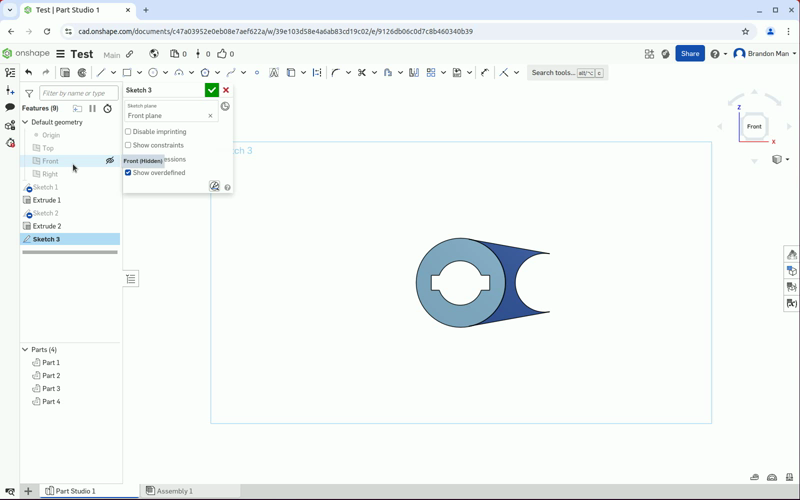
mouse_move(73, 352)
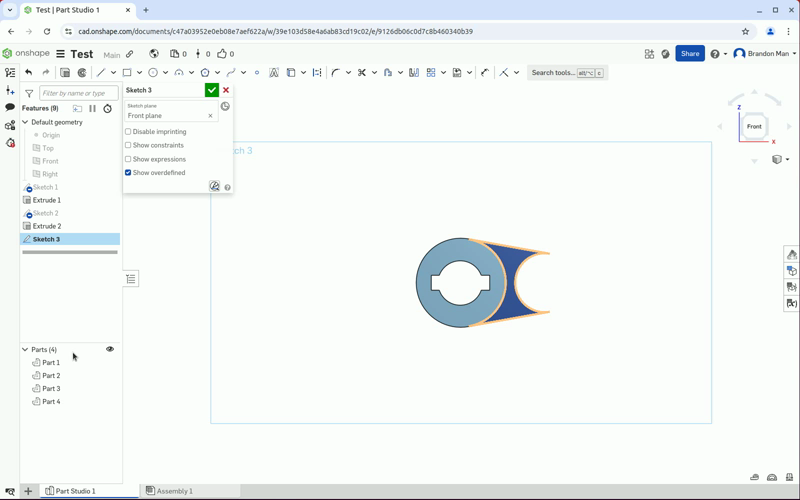
key(y)
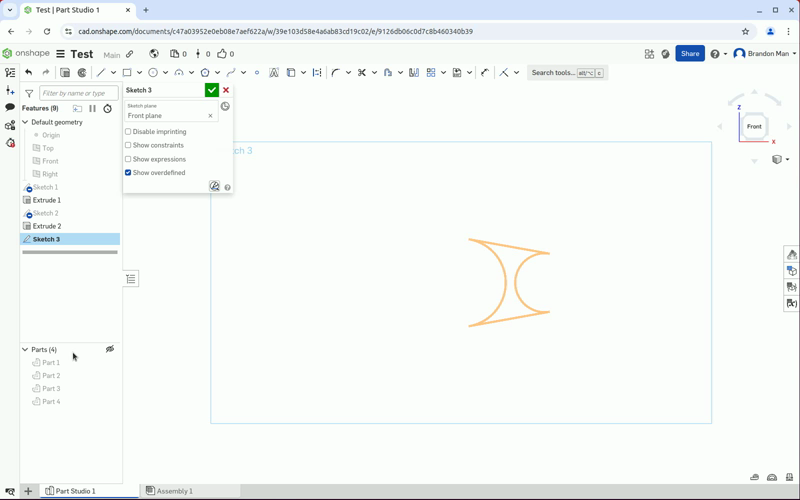
key(c)
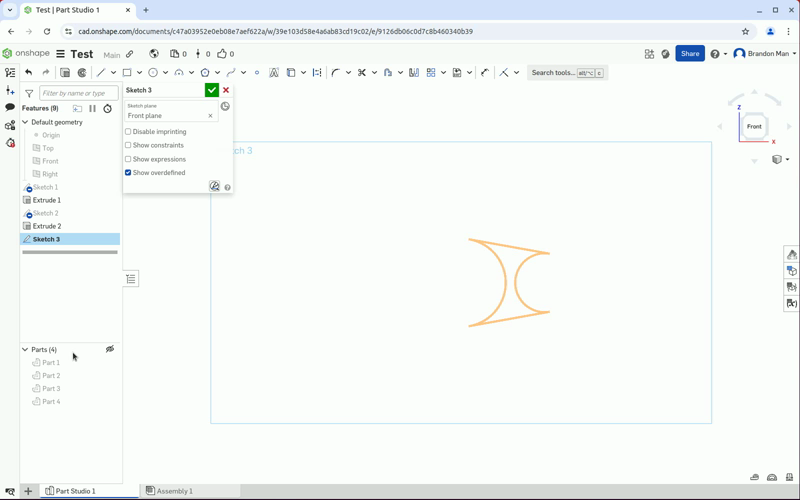
key_down(shift)
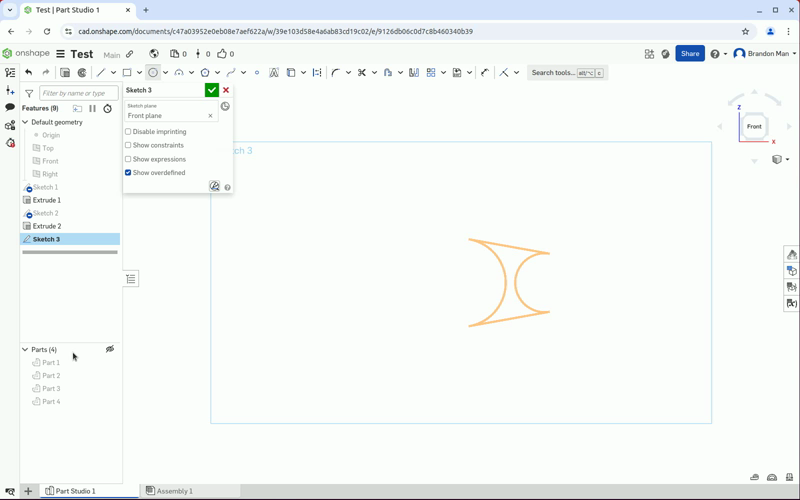
mouse_move(544, 282)
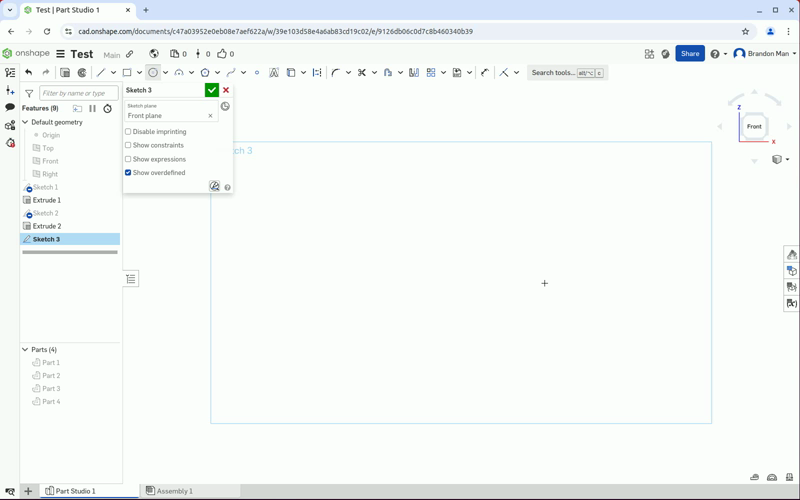
click(544, 282)
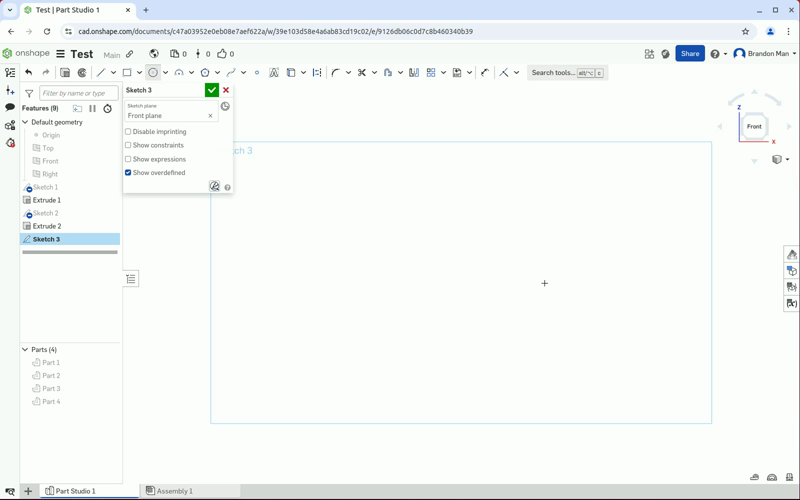
key_up(shift)
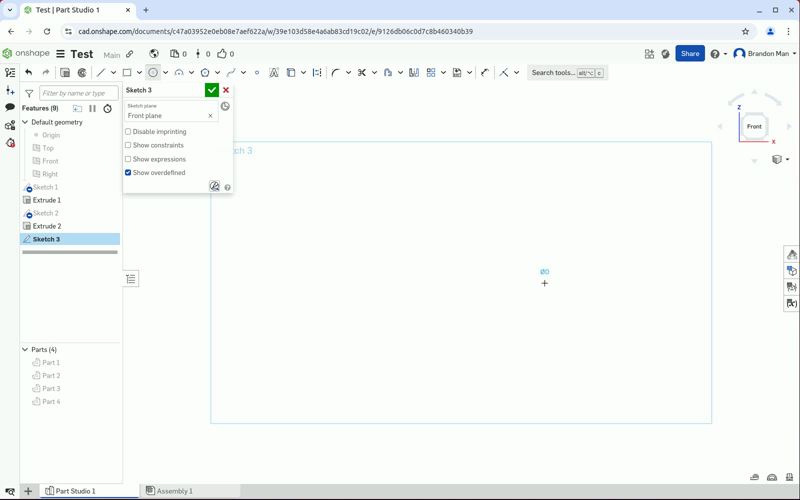
mouse_move(573, 282)
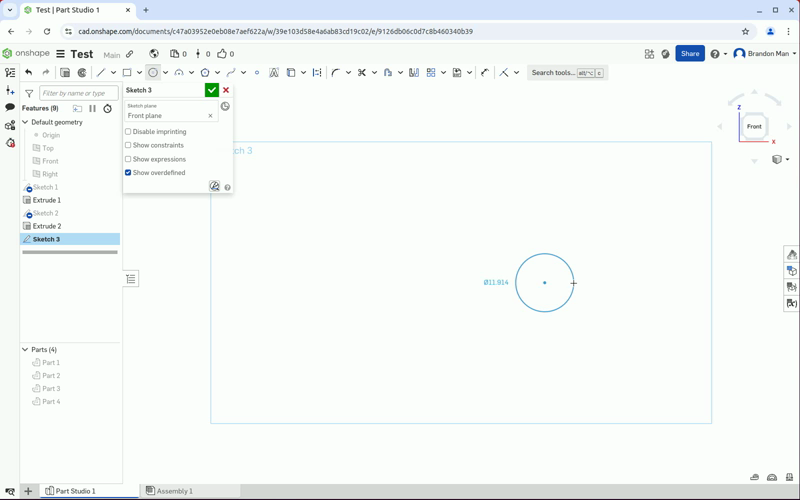
click(573, 282)
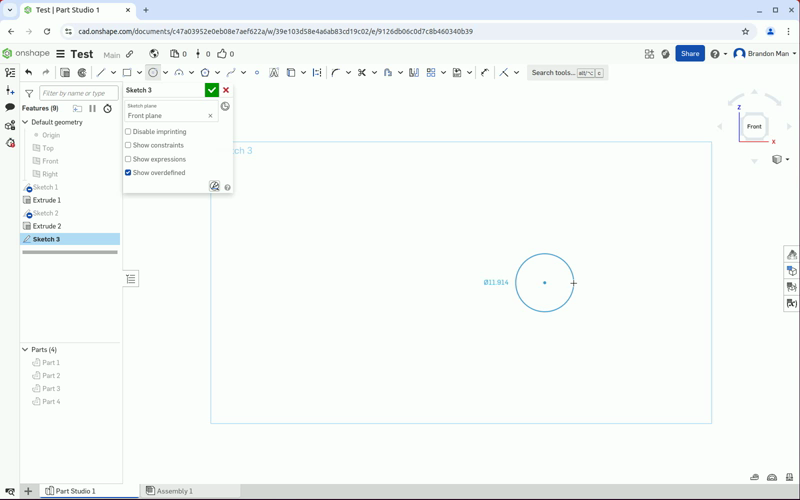
key(esc)
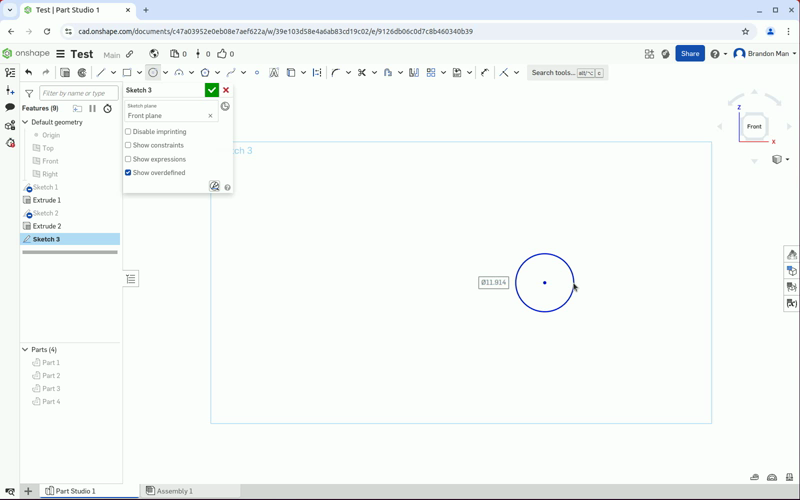
key(c)
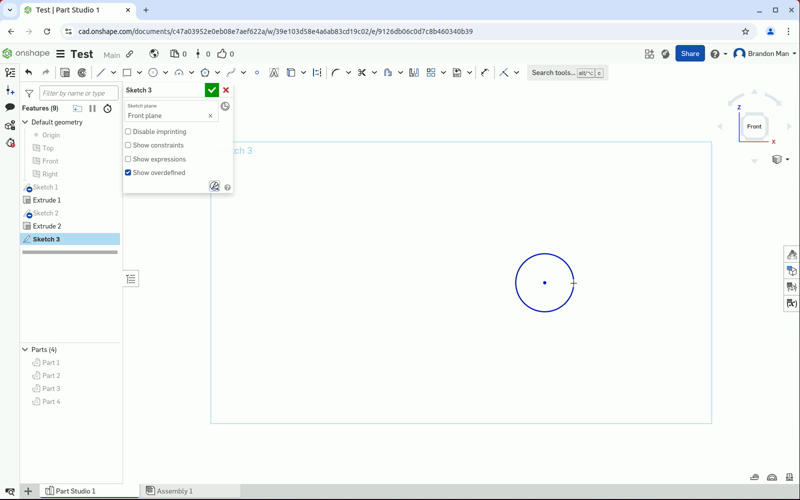
key_down(shift)
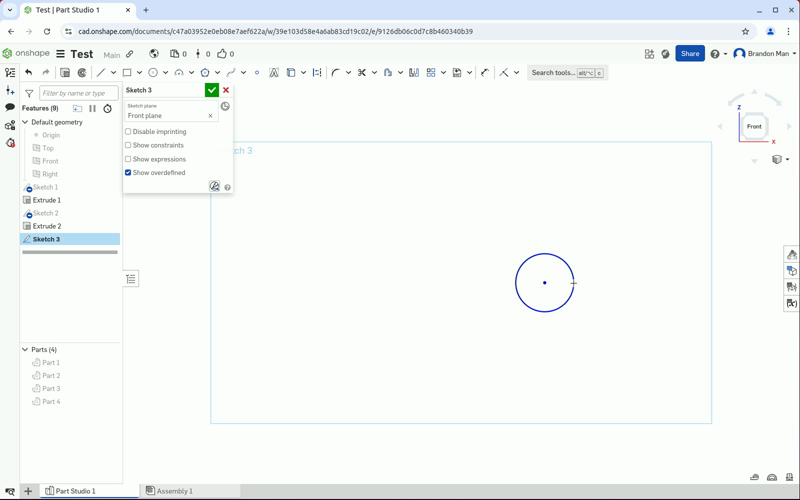
mouse_move(544, 282)
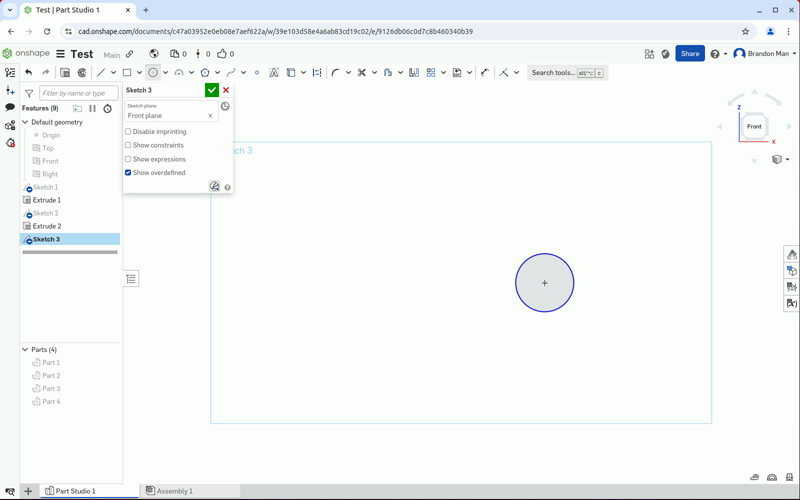
click(544, 282)
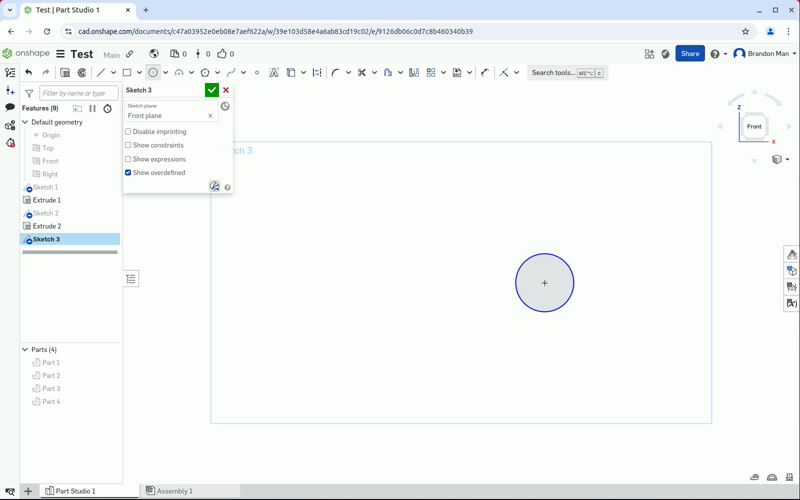
key_up(shift)
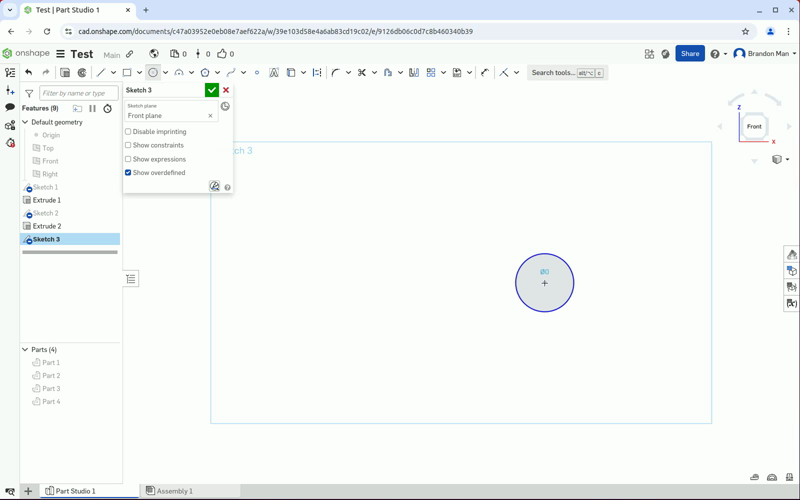
mouse_move(567, 282)
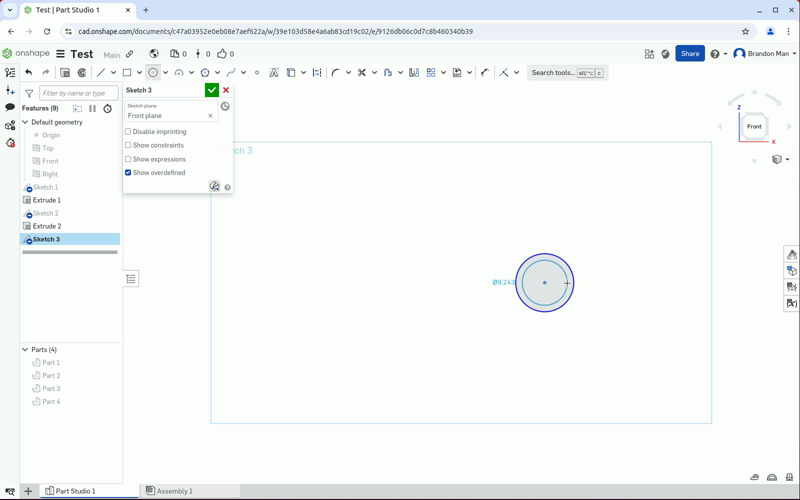
click(567, 282)
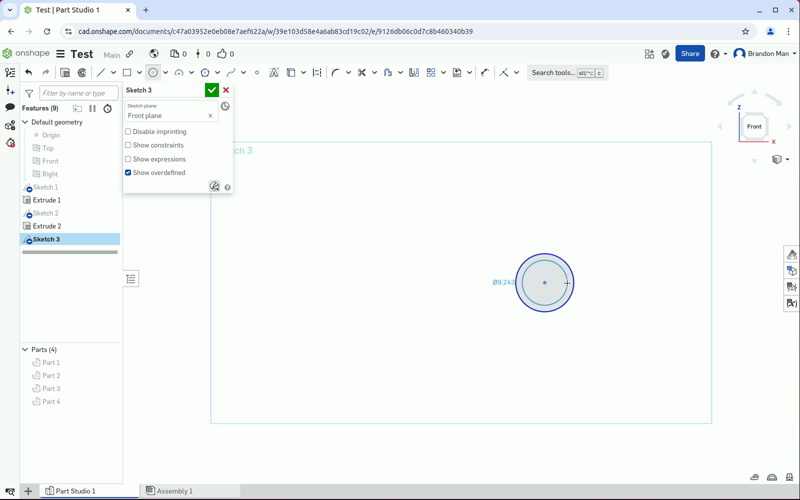
key(esc)
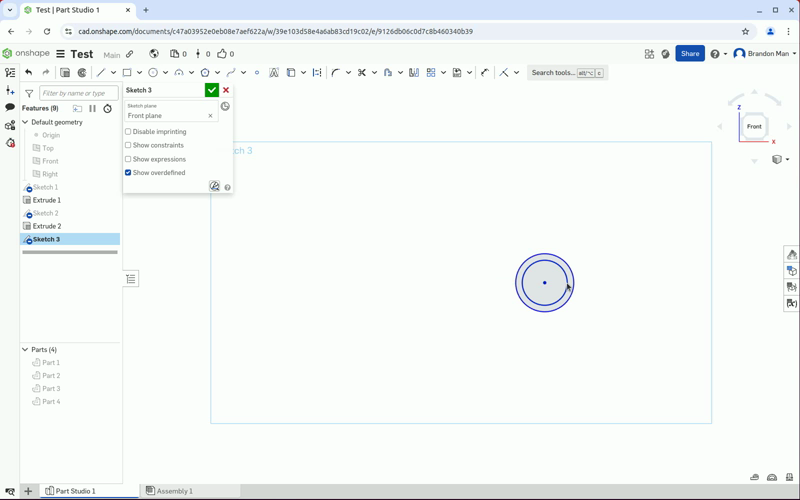
mouse_move(530, 307)
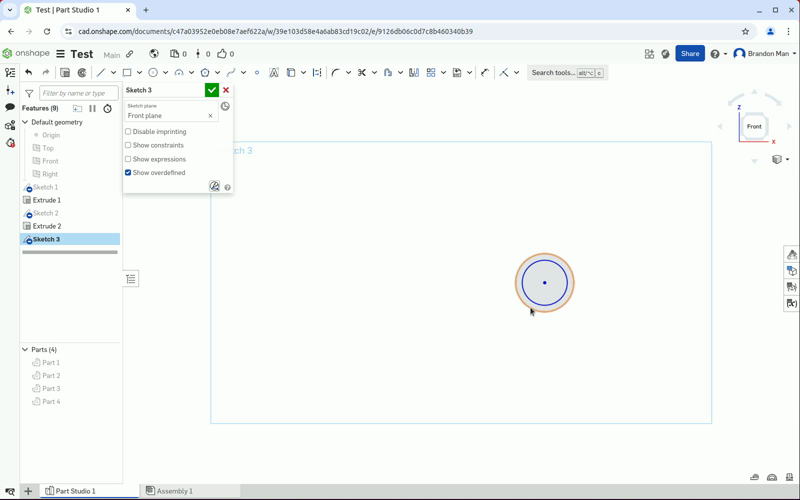
scroll(6)
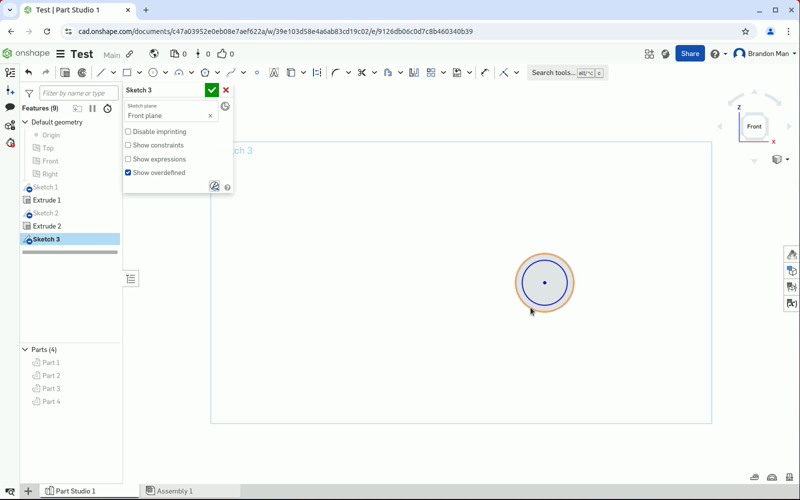
scroll(6)
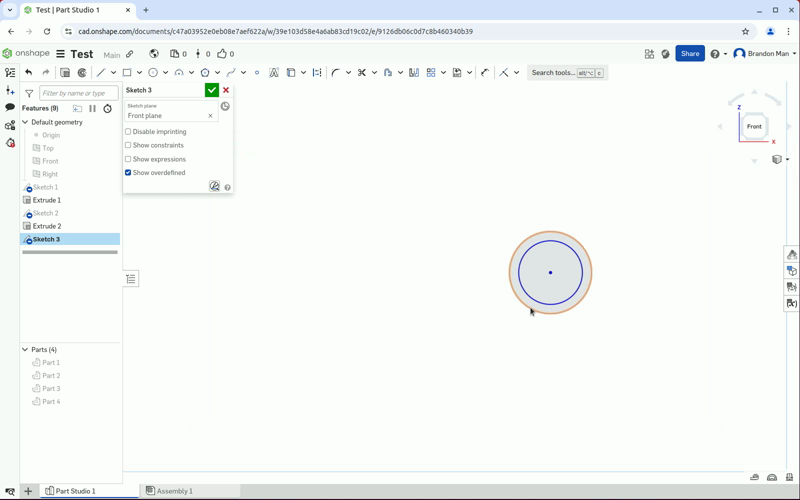
scroll(6)
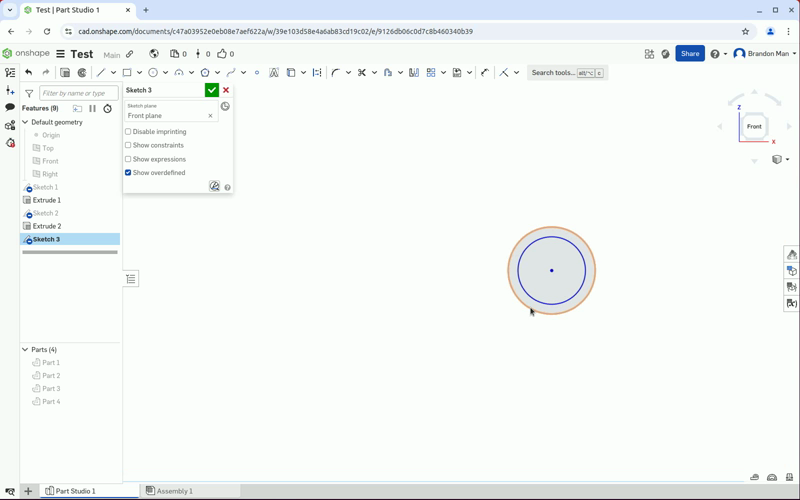
scroll(6)
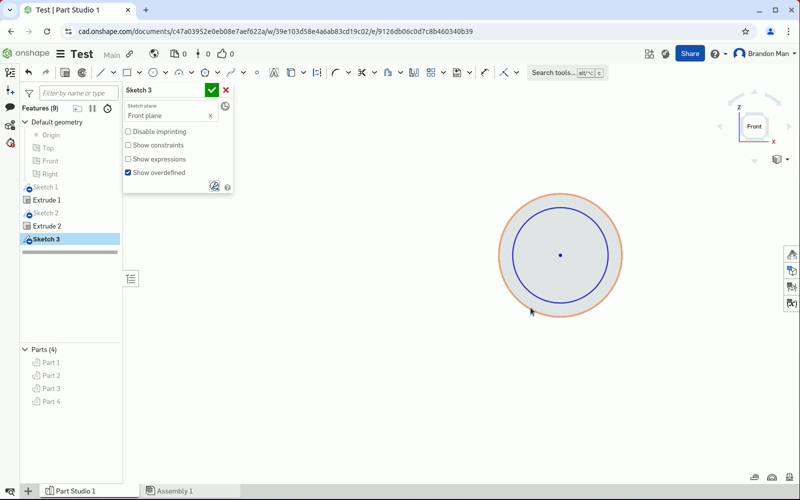
scroll(6)
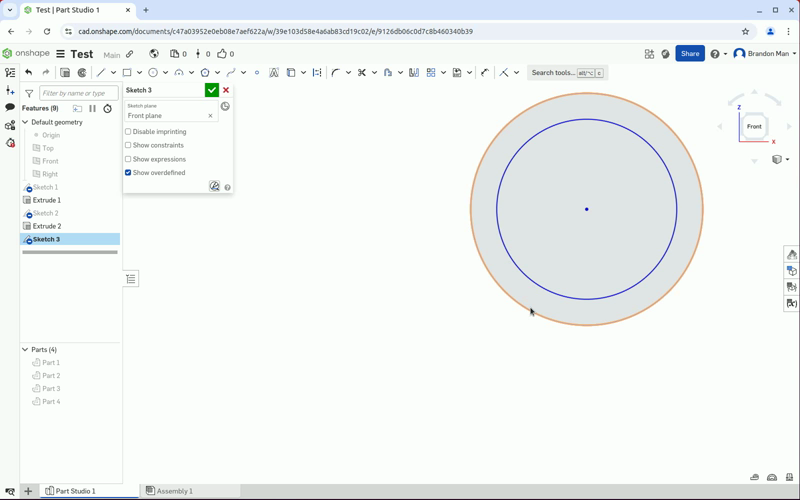
scroll(6)
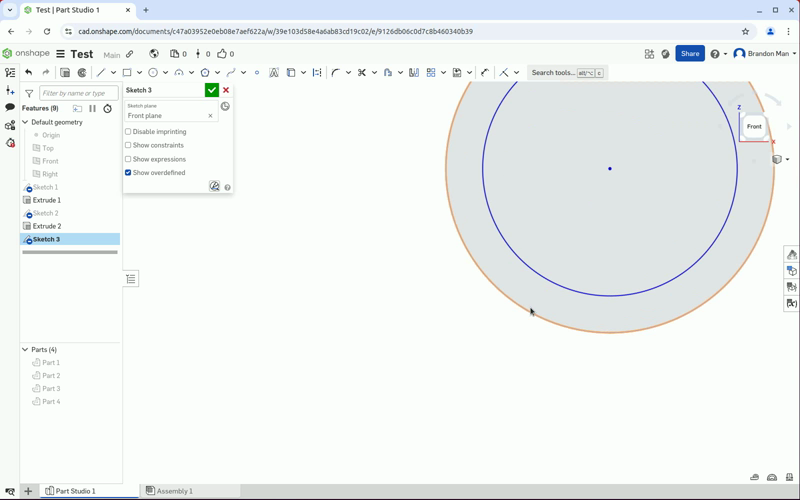
scroll(6)
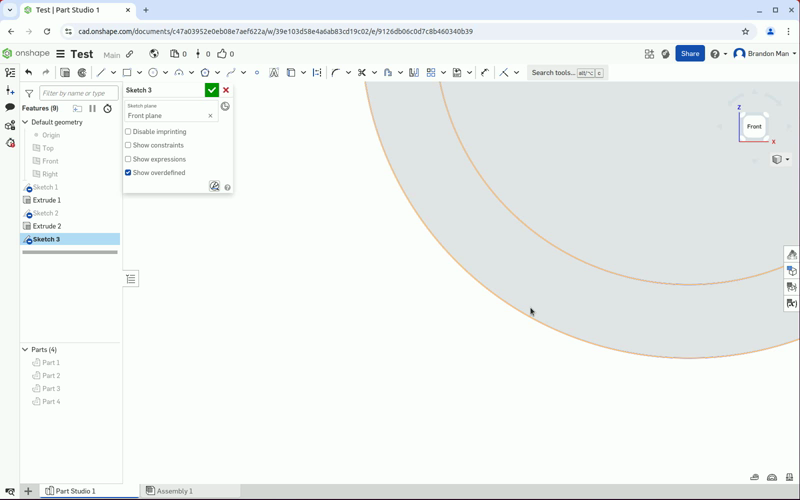
click(530, 307)
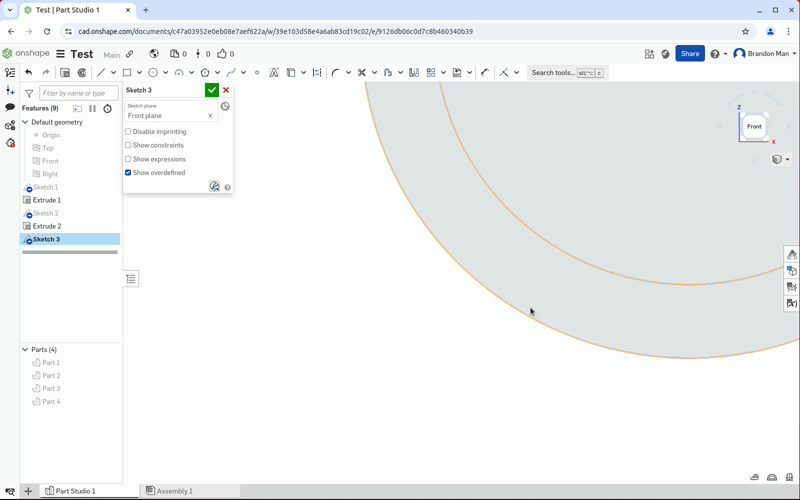
scroll(-6)
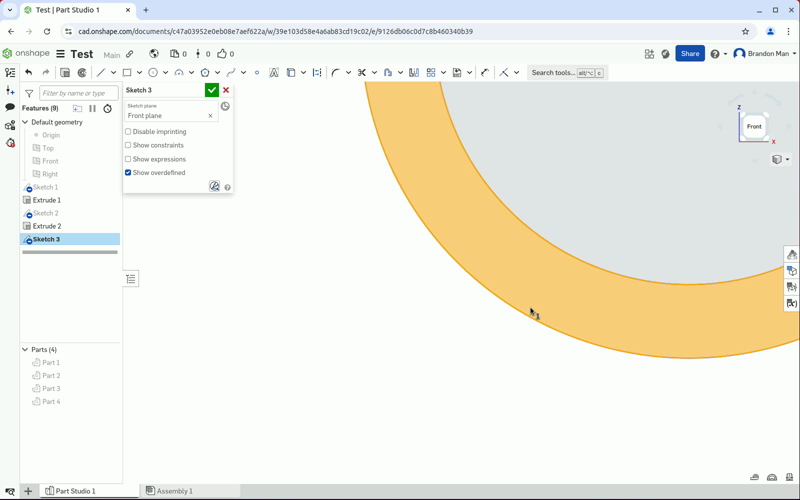
scroll(-6)
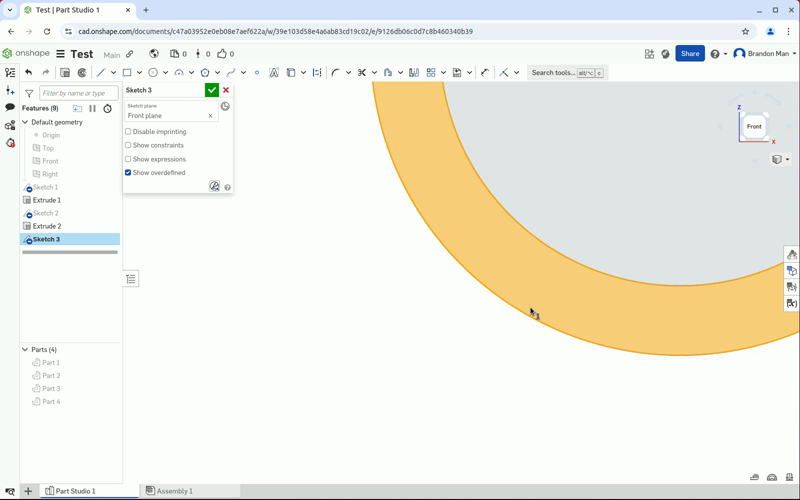
scroll(-6)
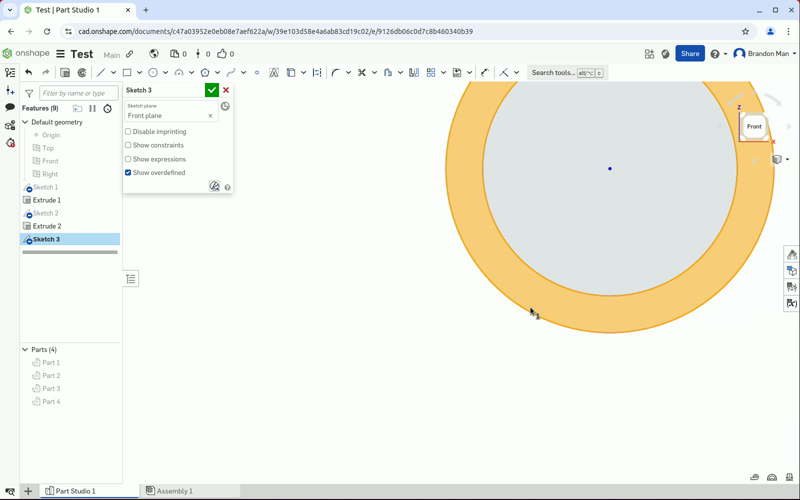
scroll(-6)
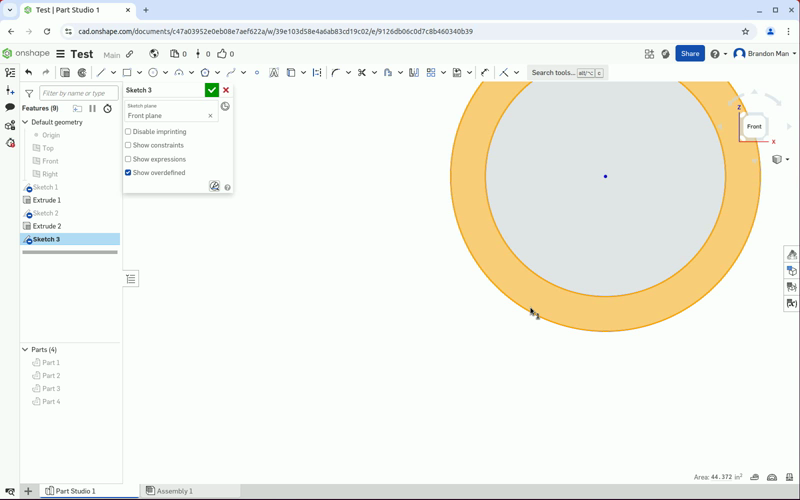
scroll(-6)
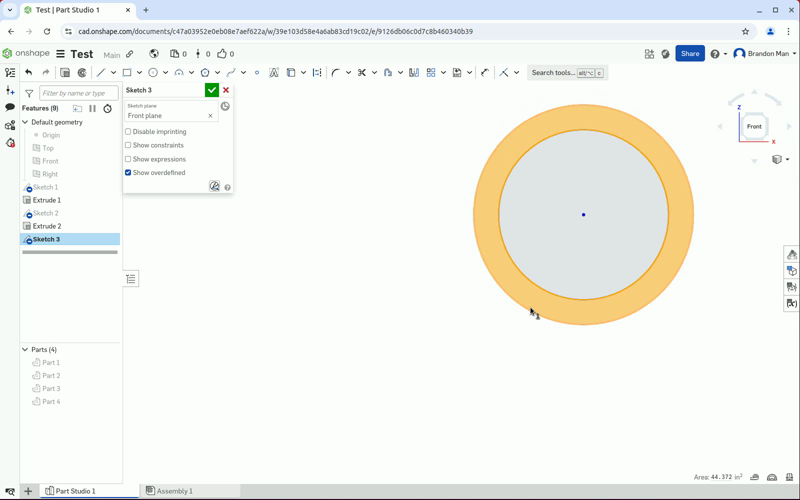
scroll(-6)
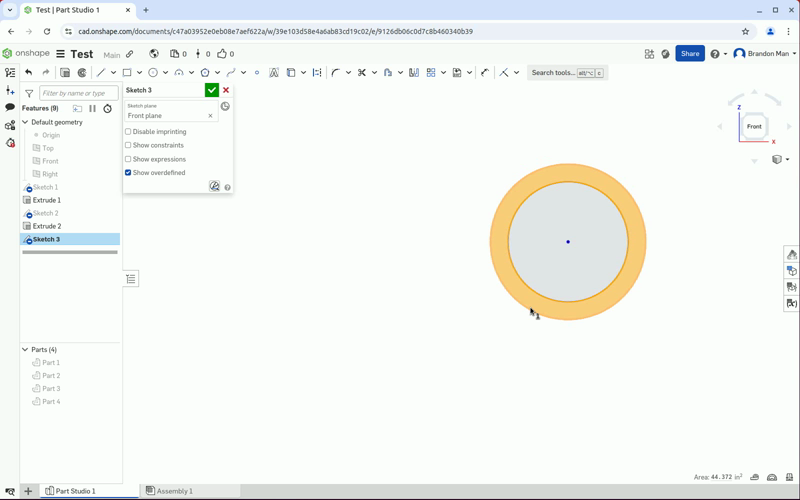
scroll(-6)
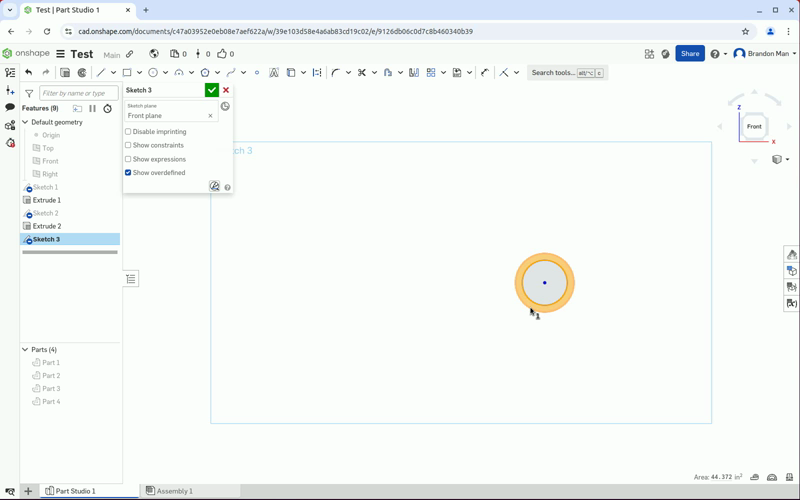
mouse_move(73, 352)
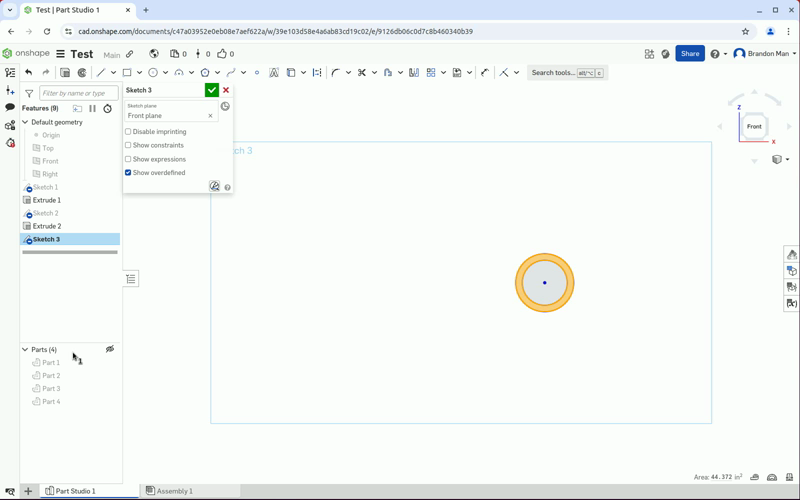
key(shift+y)
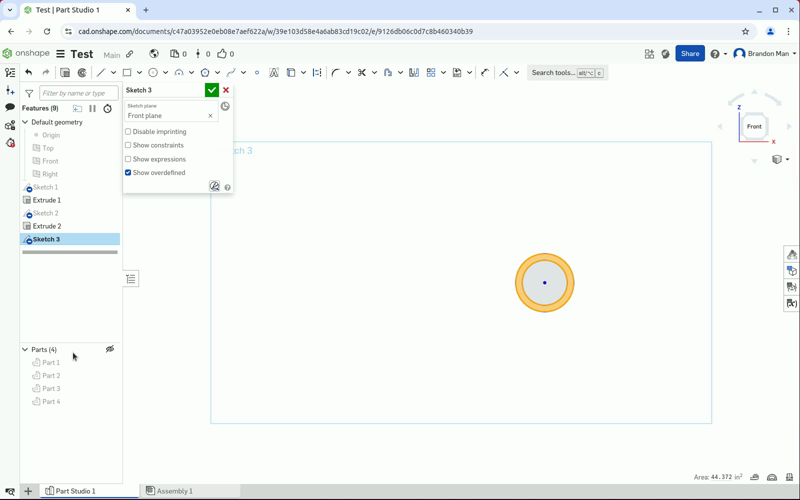
key(shift+e)
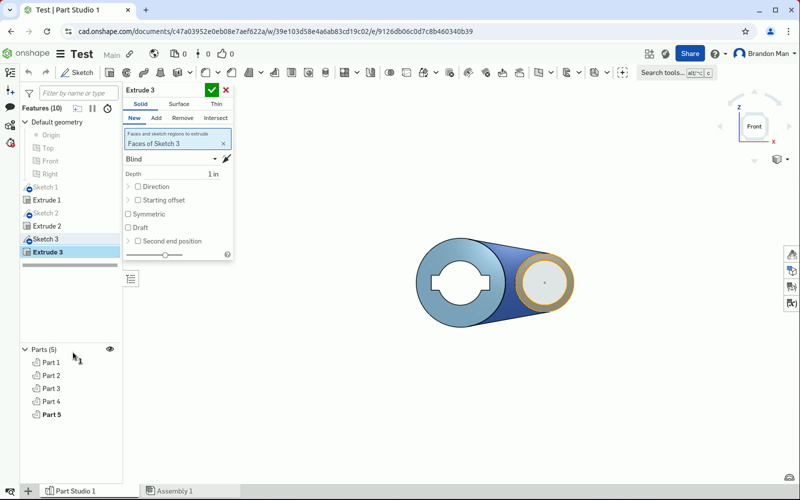
mouse_move(143, 106)
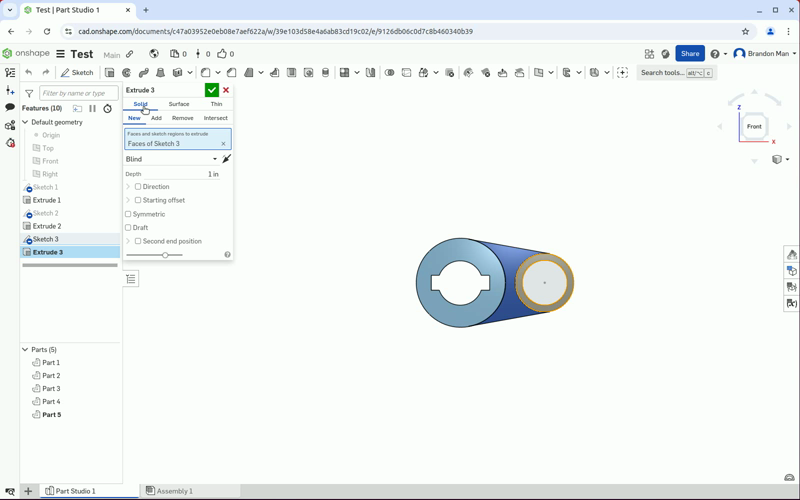
click(143, 106)
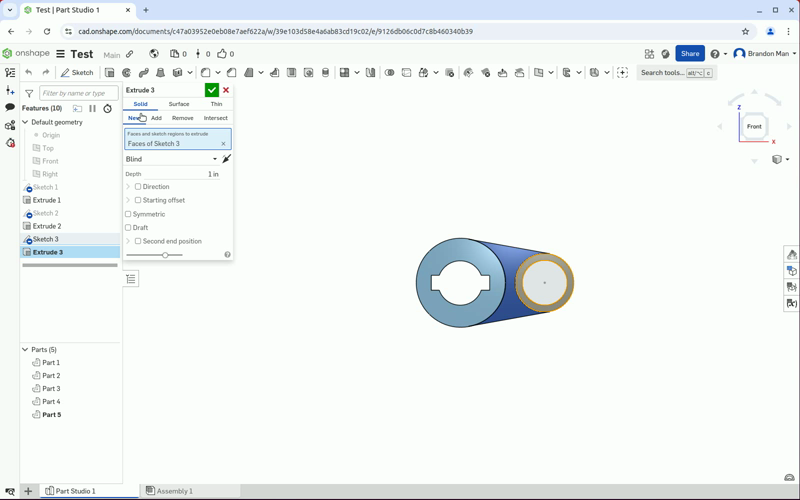
mouse_move(137, 120)
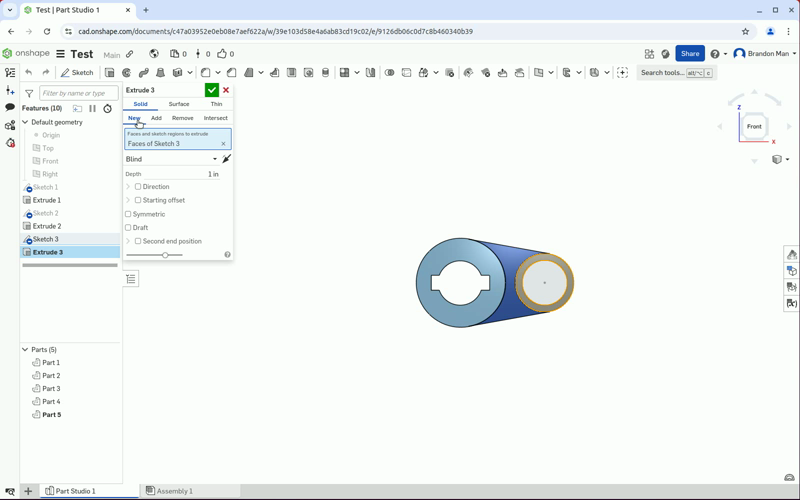
click(137, 120)
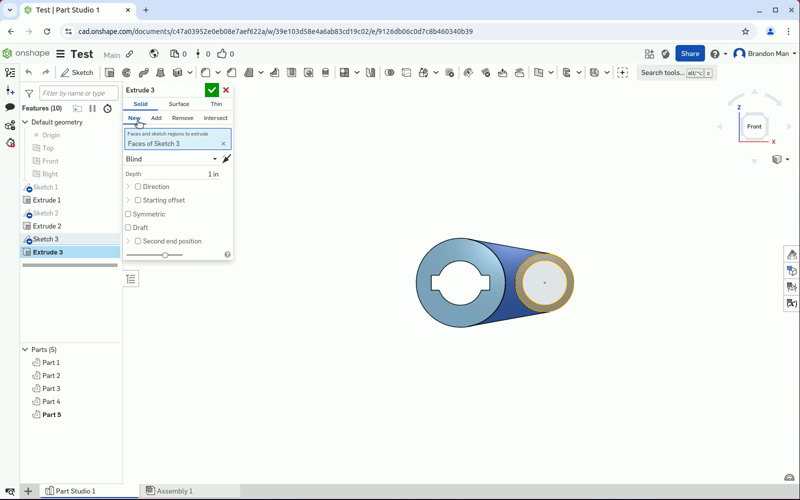
key(tab, 4)
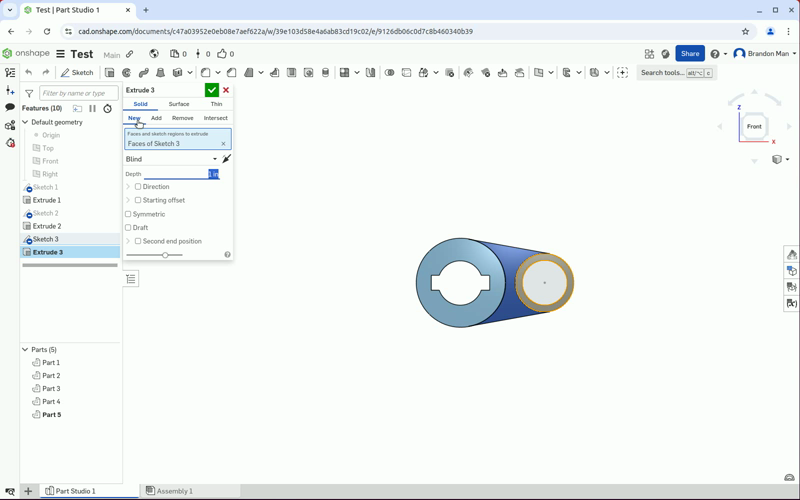
text(7.943)
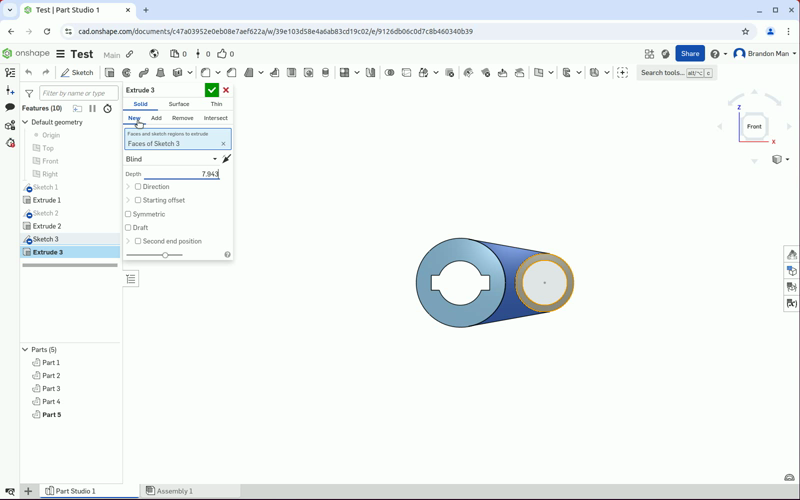
key(enter)
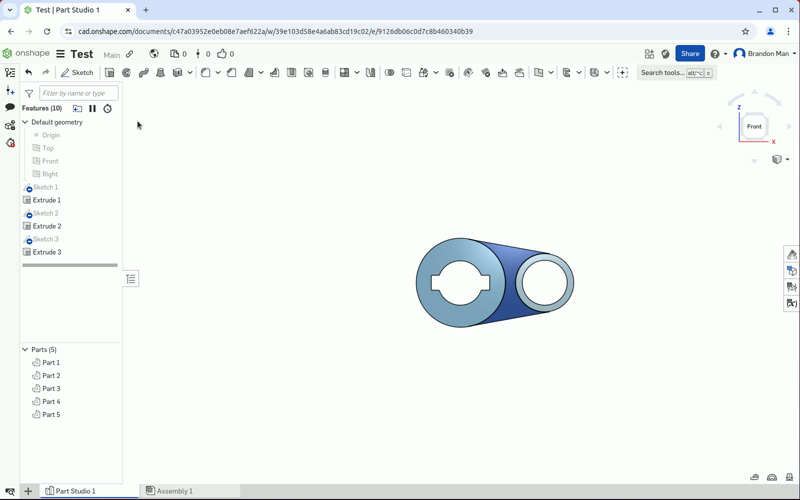
key(shift+h)
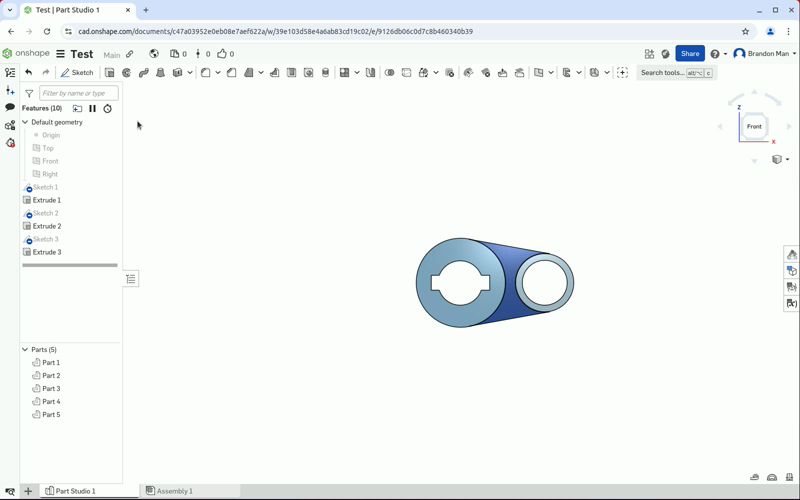
key(shift+h)
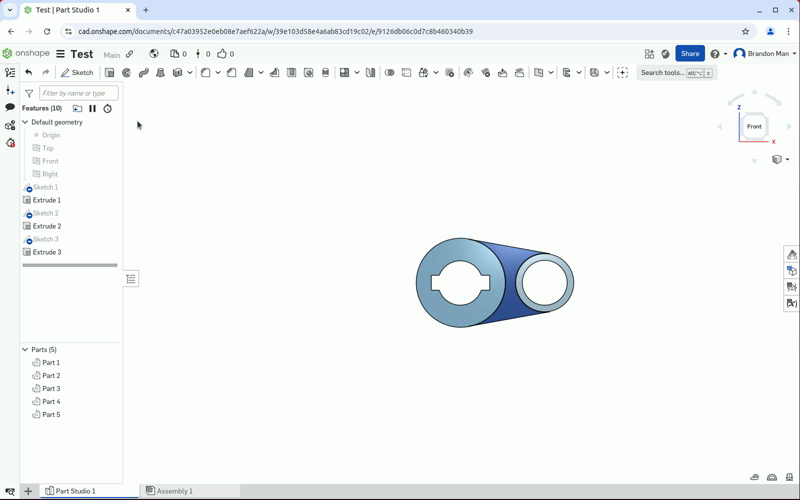
mouse_move(73, 189)
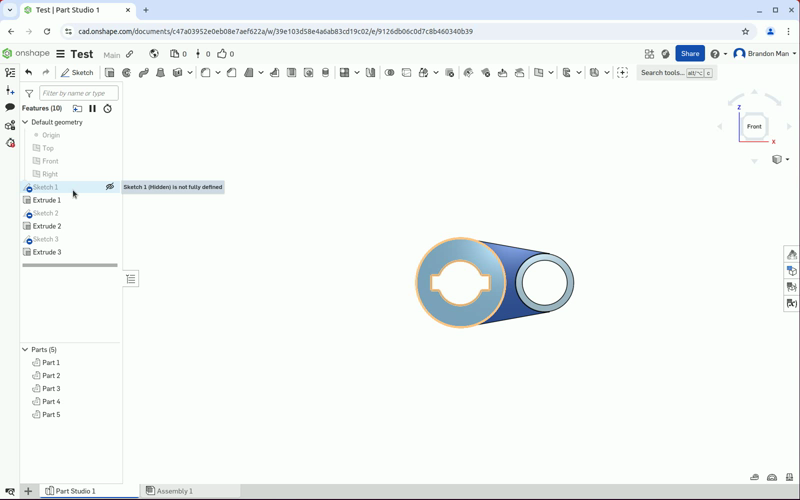
click(73, 189)
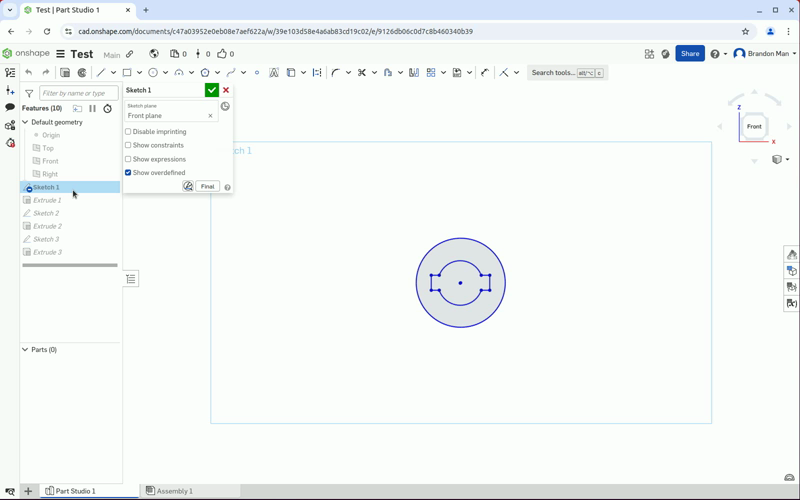
mouse_move(229, 92)
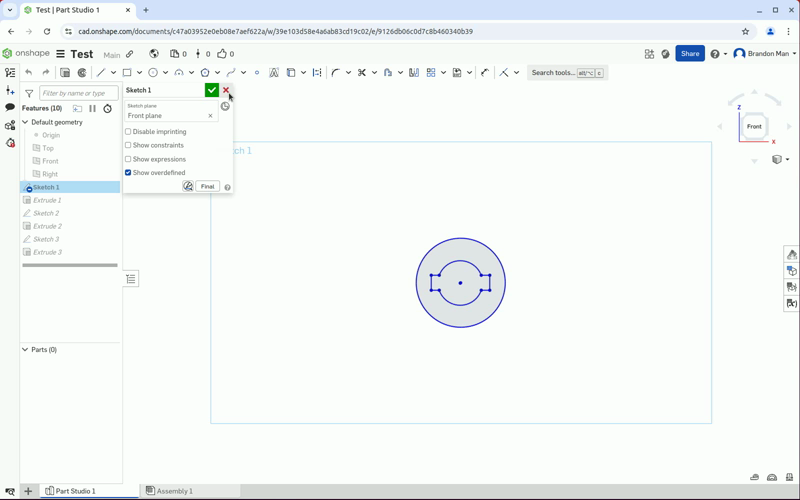
click(229, 92)
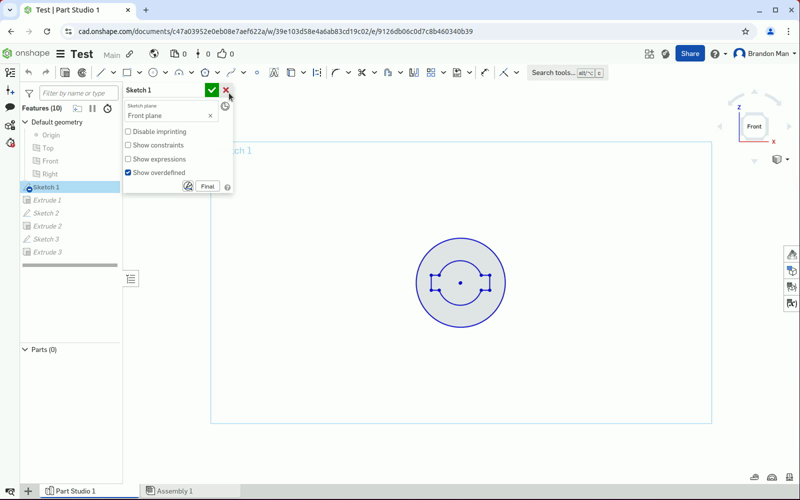
key(shift+s)
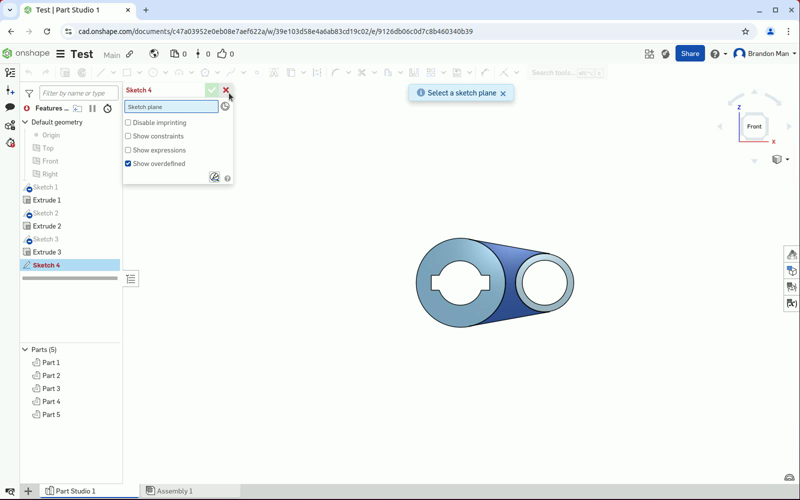
mouse_move(73, 163)
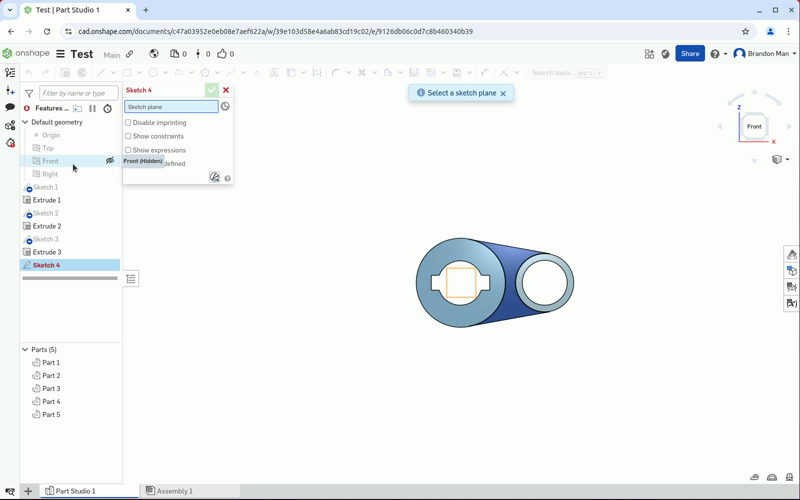
click(73, 163)
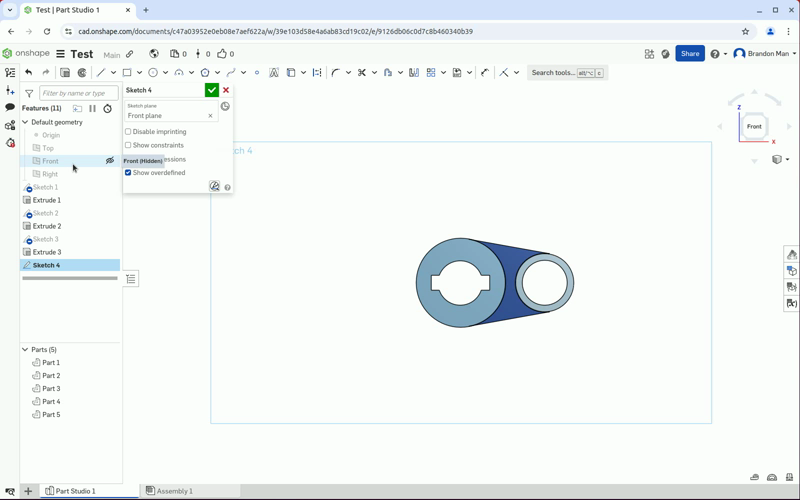
mouse_move(73, 352)
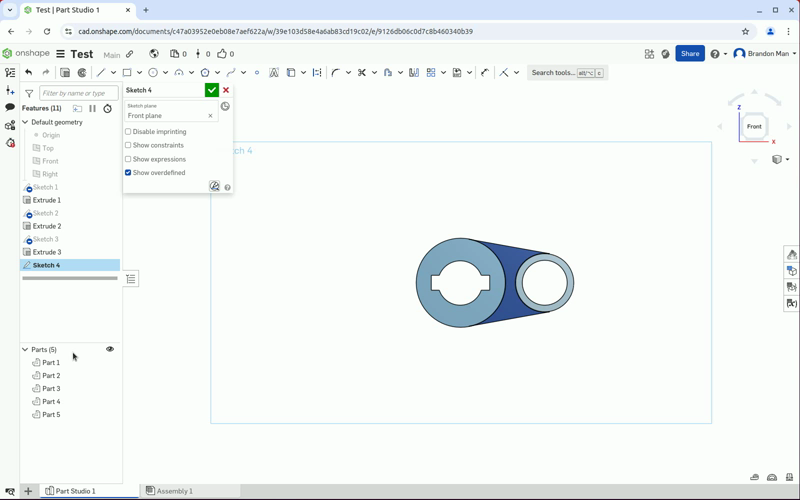
key(y)
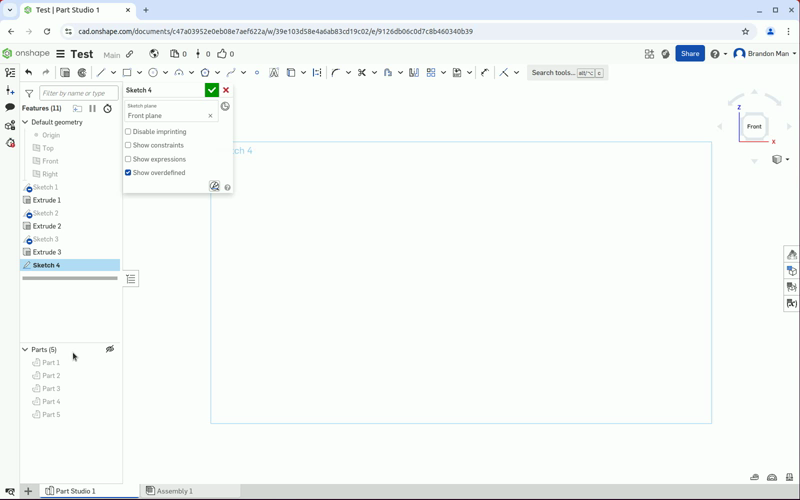
key(l)
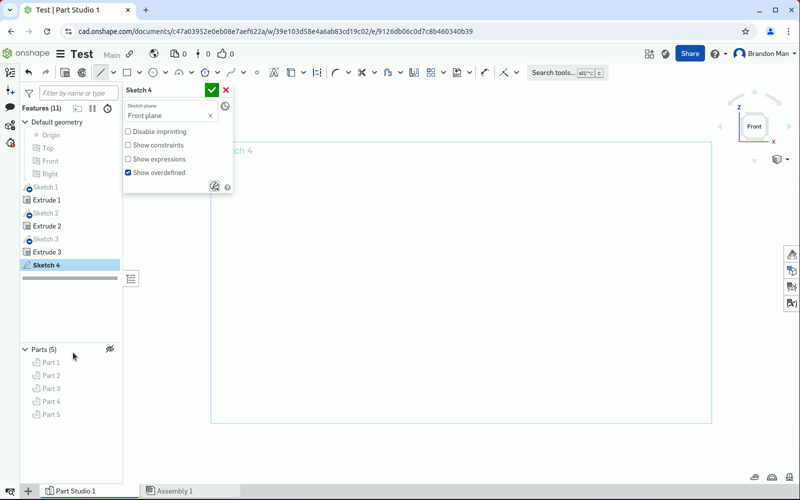
key_down(shift)
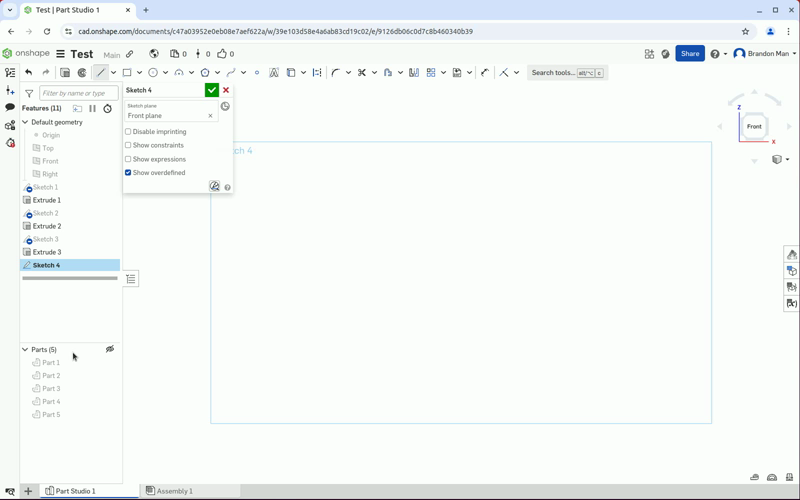
mouse_move(431, 290)
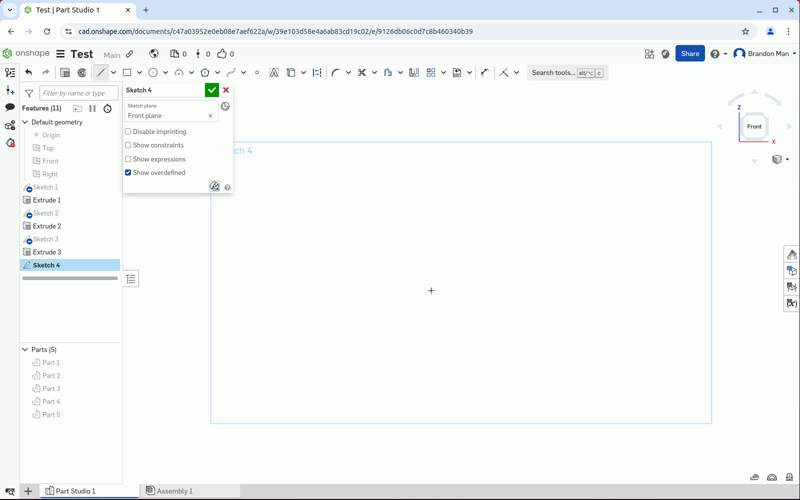
click(431, 290)
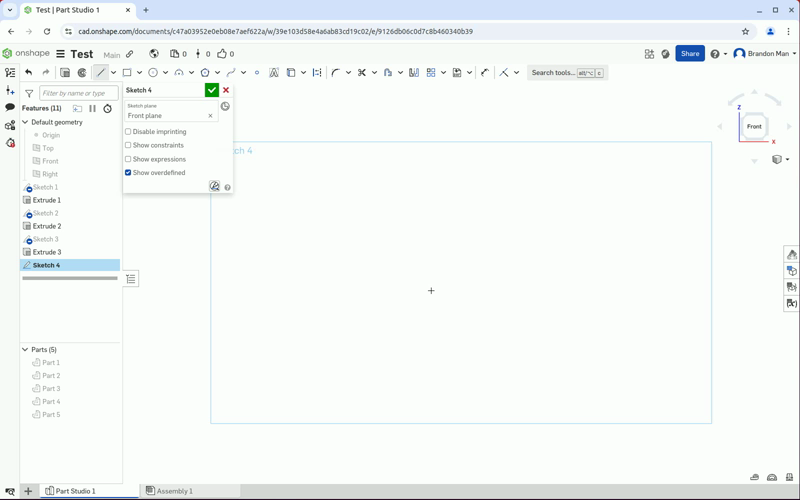
key_up(shift)
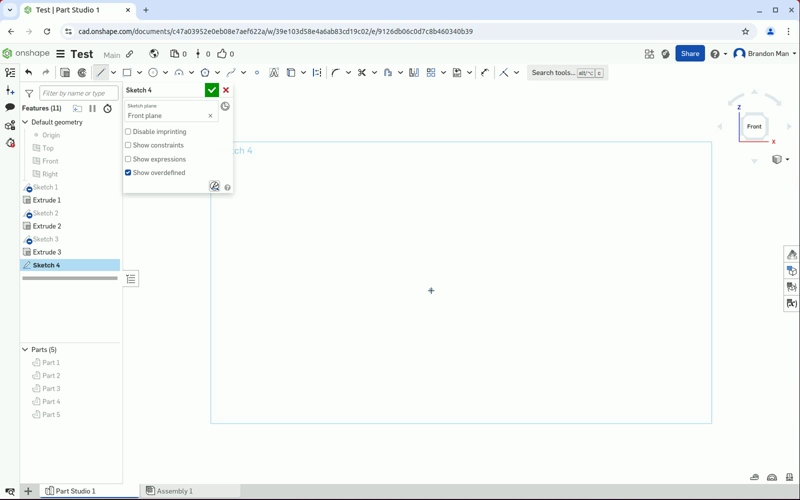
key_down(shift)
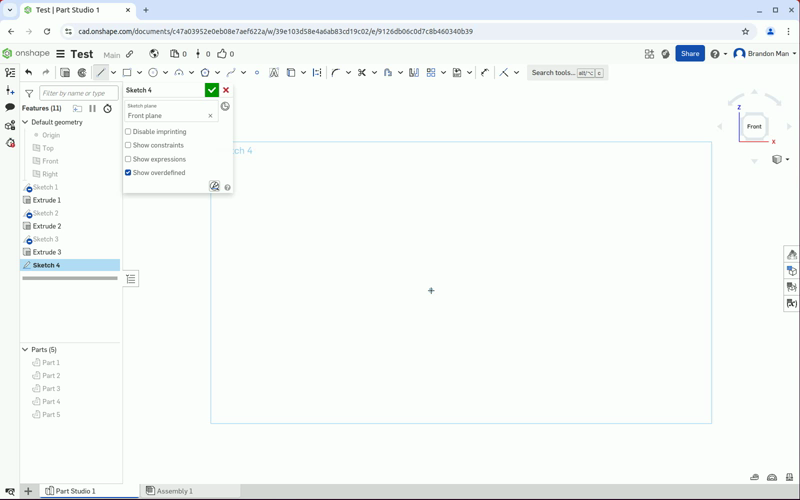
mouse_move(461, 290)
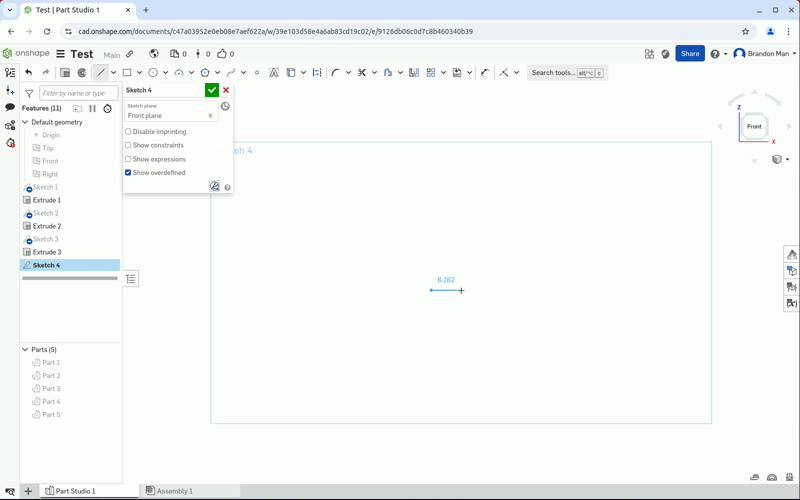
mouse_move(440, 290)
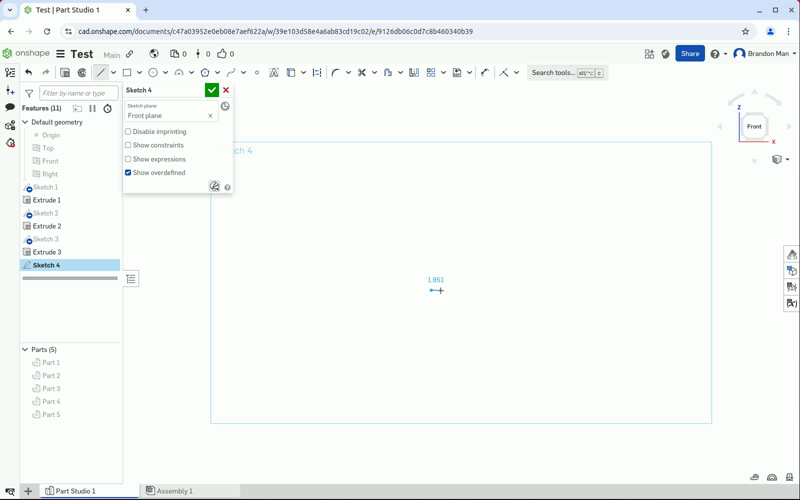
click(440, 290)
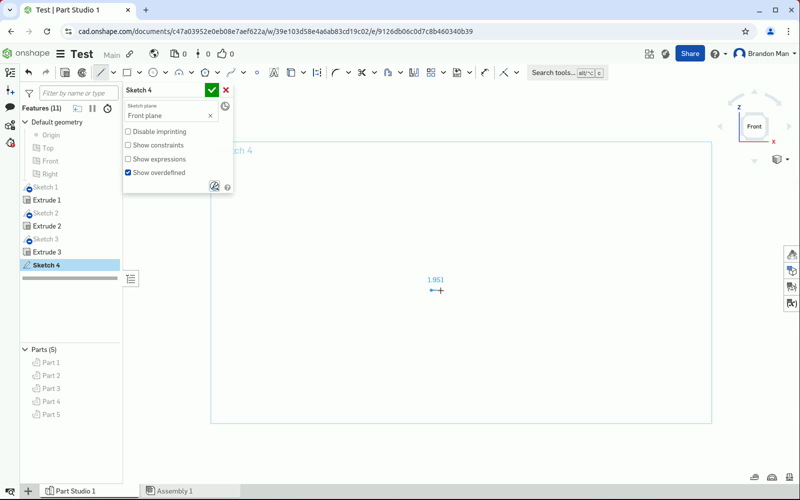
key_up(shift)
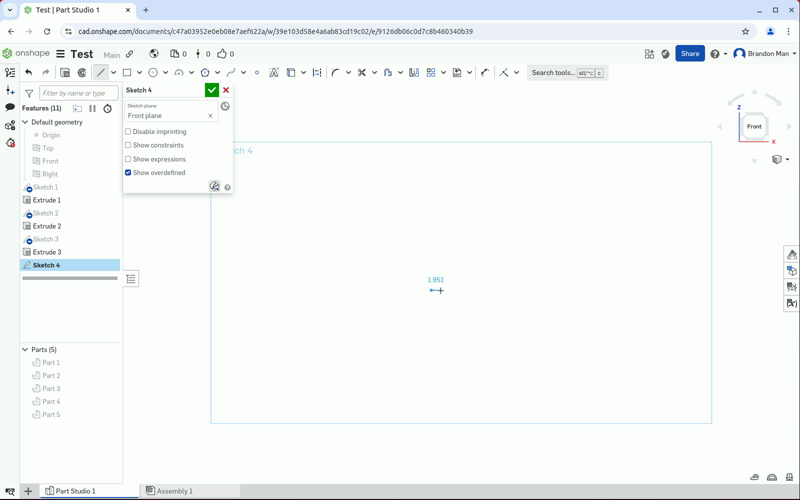
key(esc)
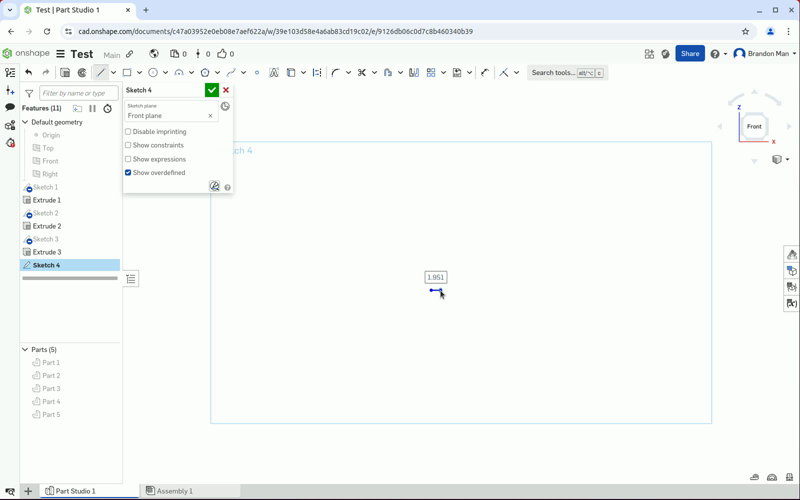
key(a)
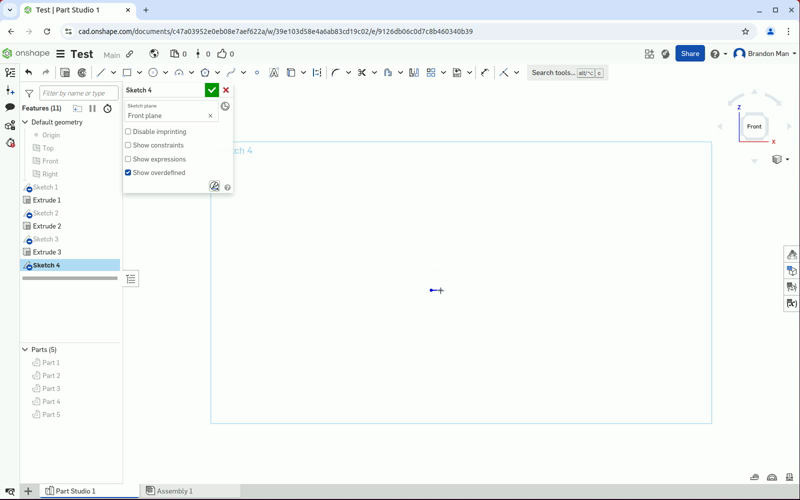
mouse_move(440, 290)
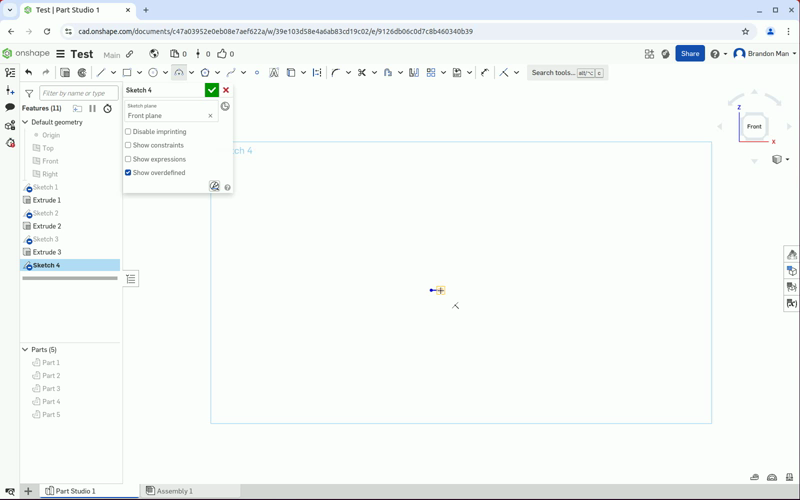
click(440, 290)
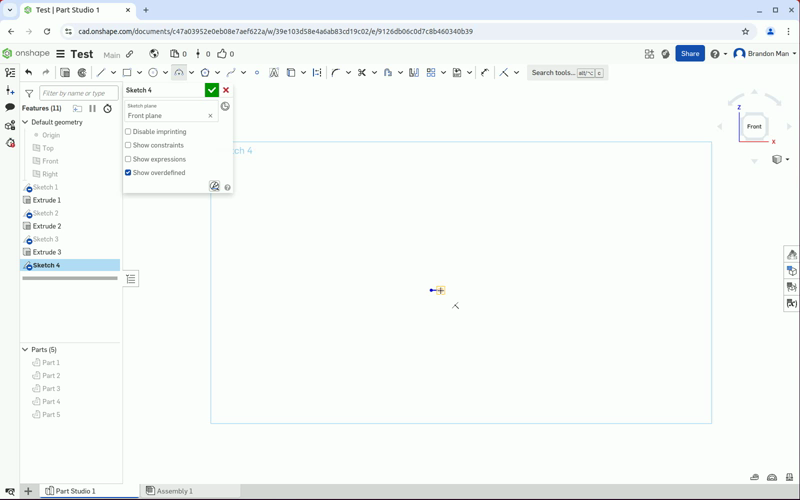
key_down(shift)
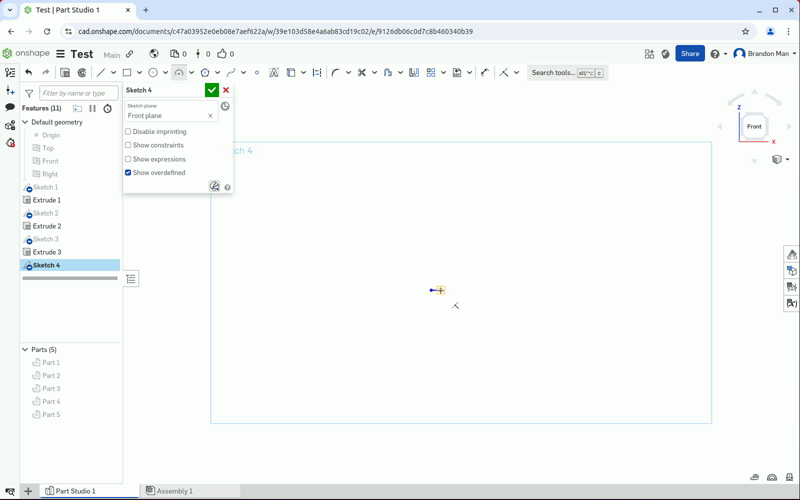
mouse_move(440, 273)
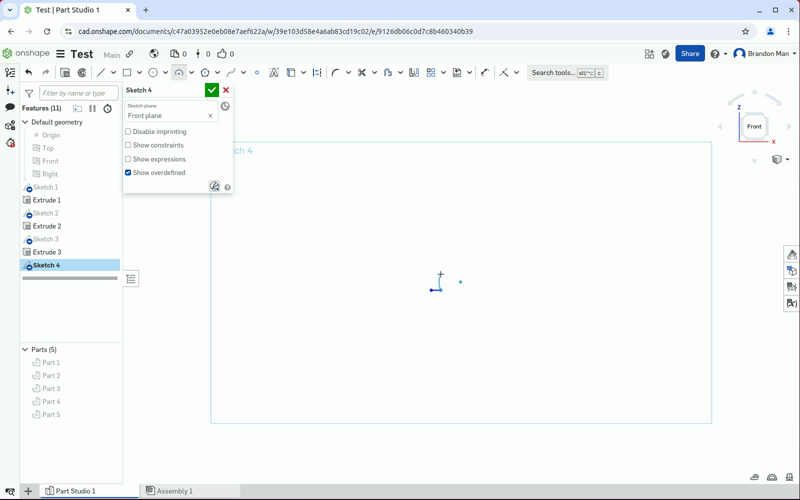
click(440, 273)
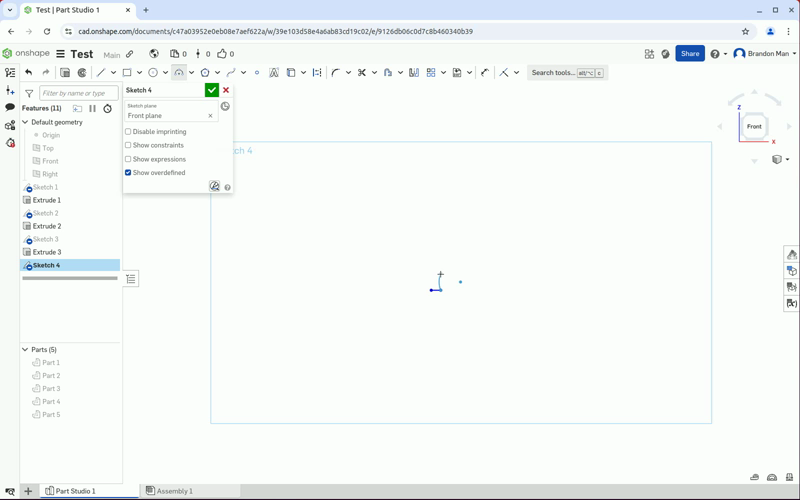
mouse_move(439, 281)
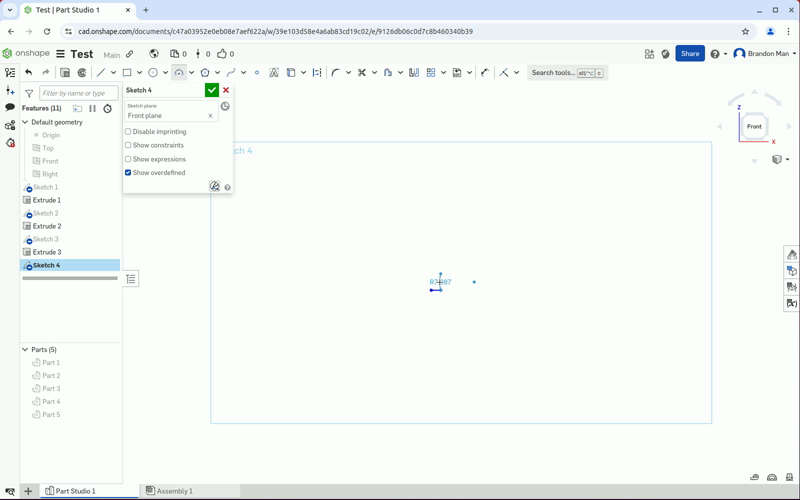
click(439, 281)
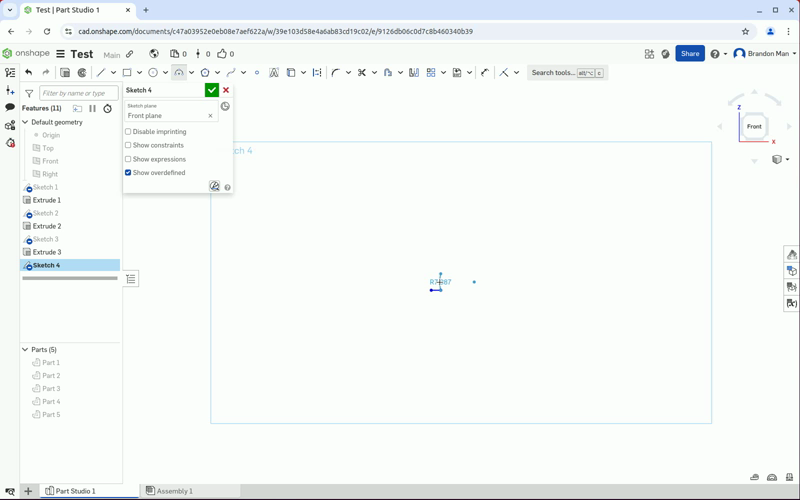
key_up(shift)
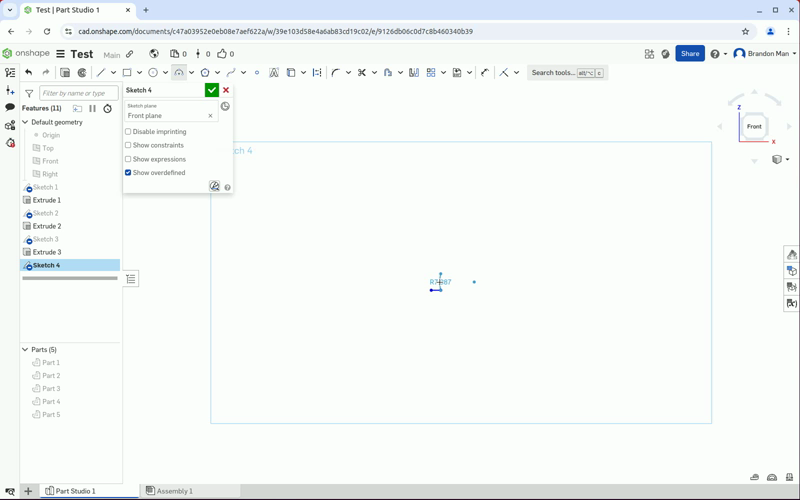
key(esc)
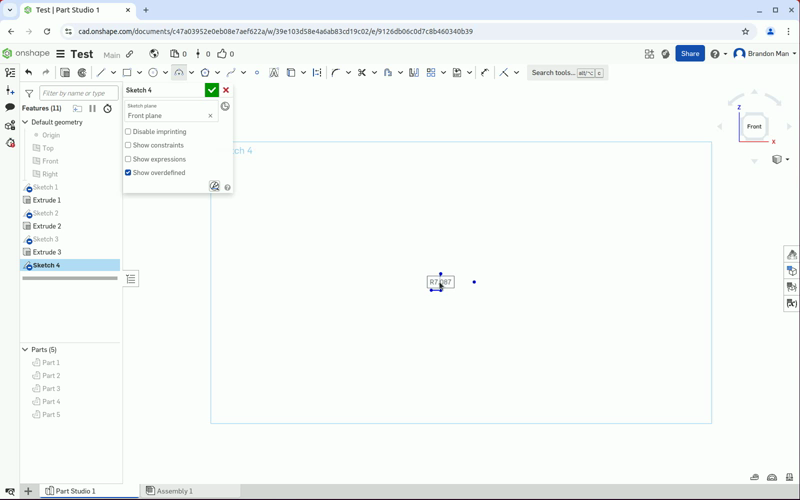
key(l)
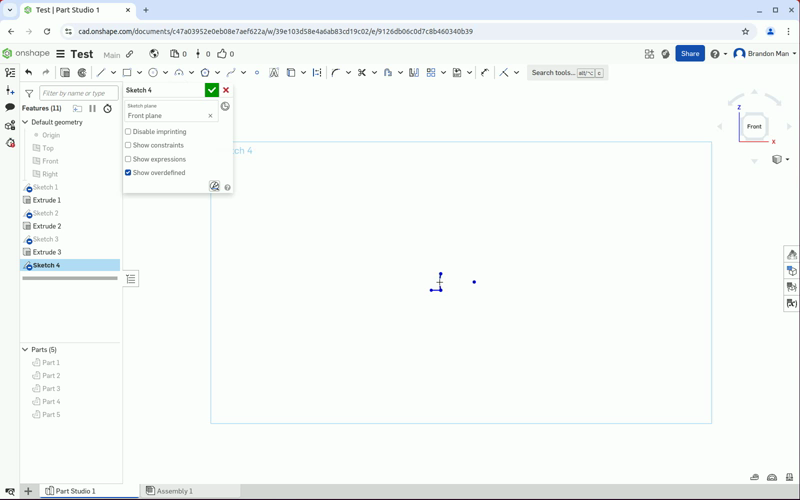
mouse_move(440, 273)
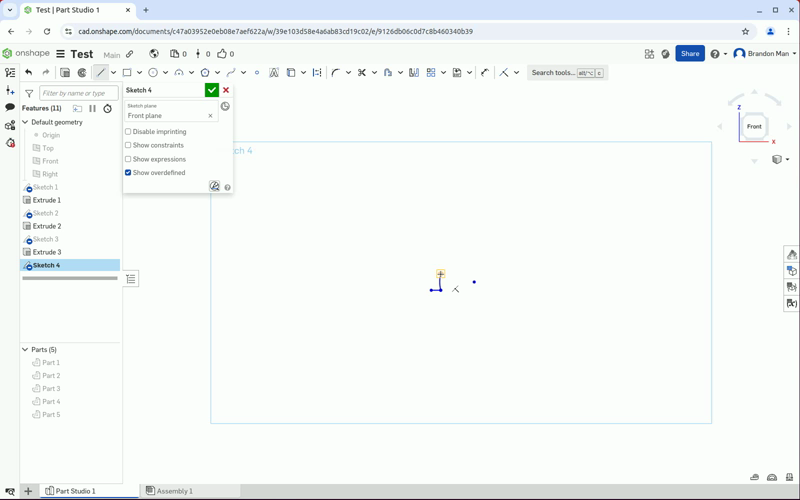
click(440, 273)
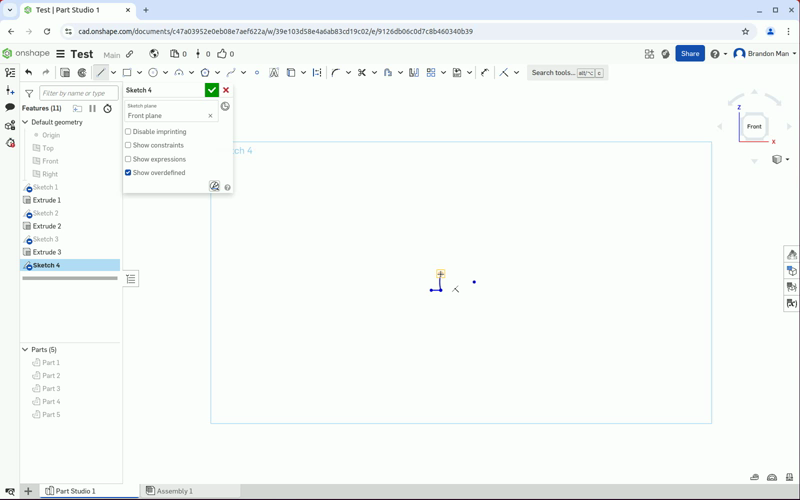
key_down(shift)
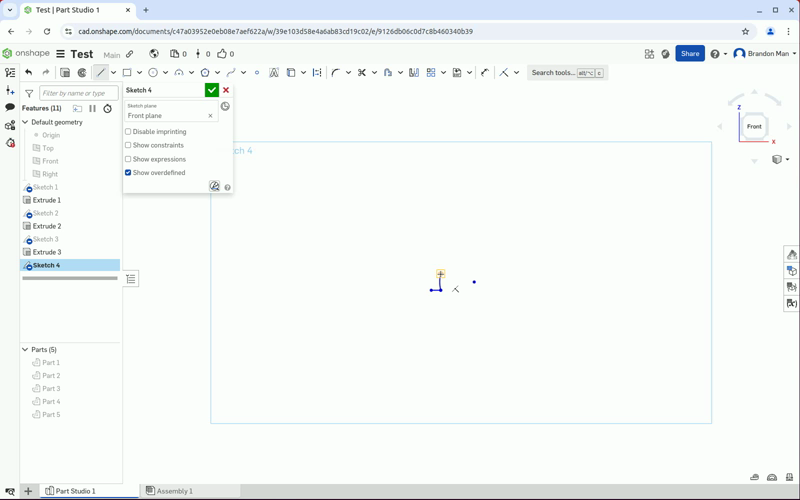
mouse_move(470, 273)
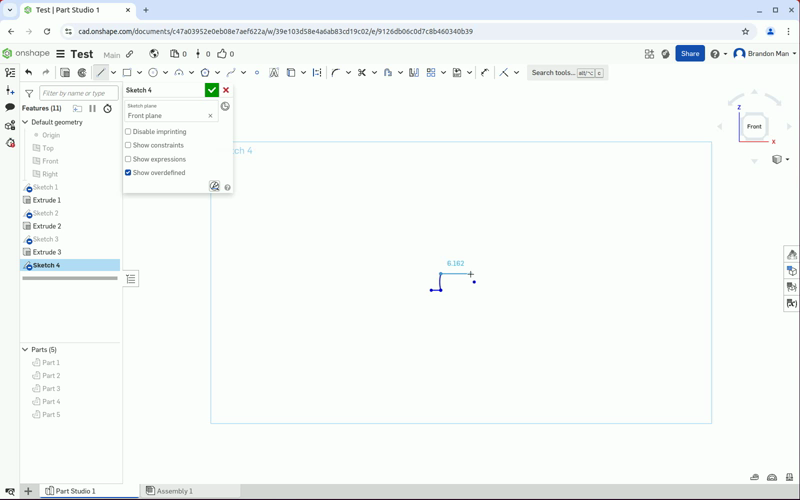
mouse_move(431, 273)
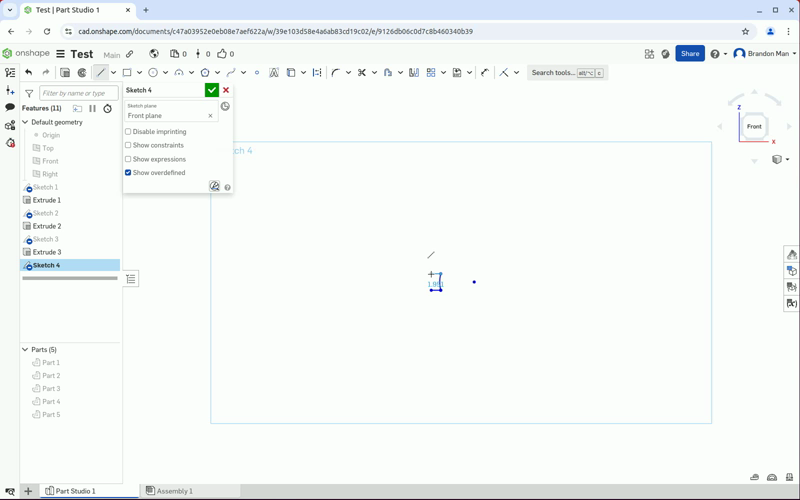
click(431, 273)
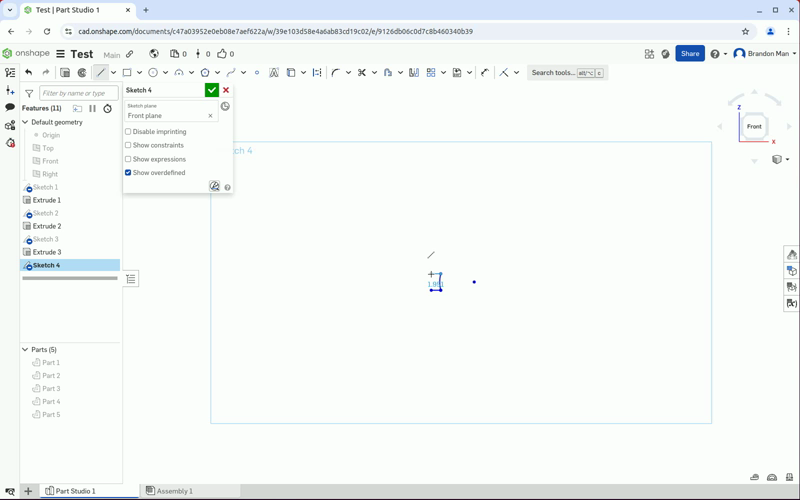
key_up(shift)
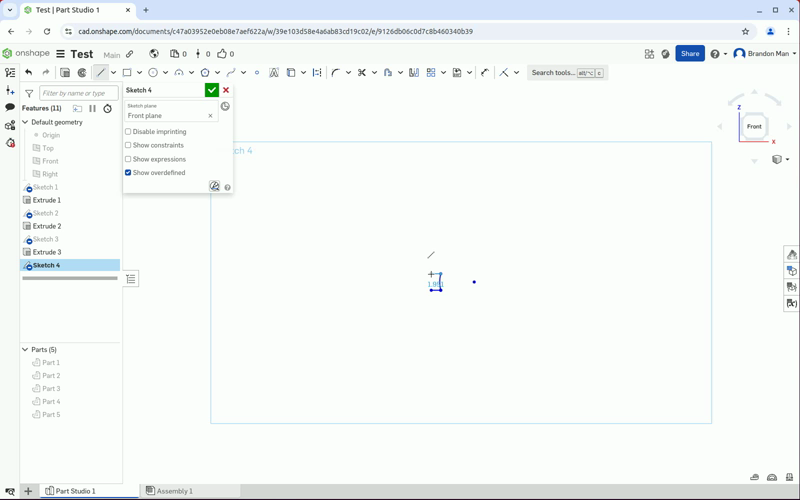
mouse_move(461, 273)
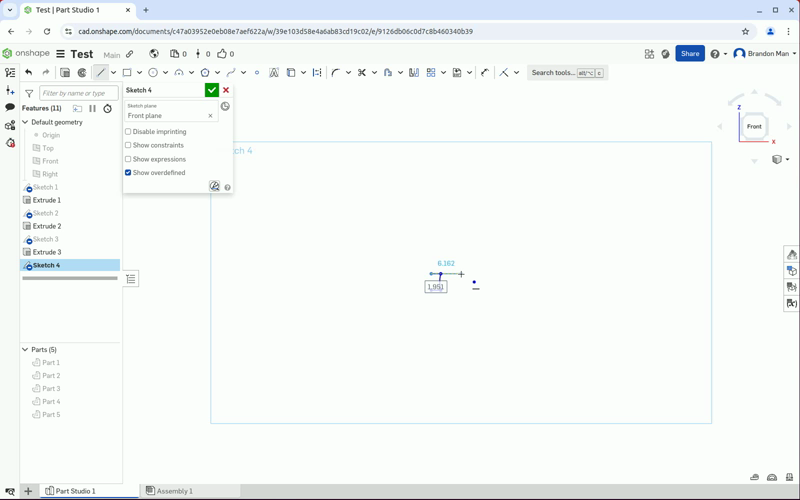
key_down(shift)
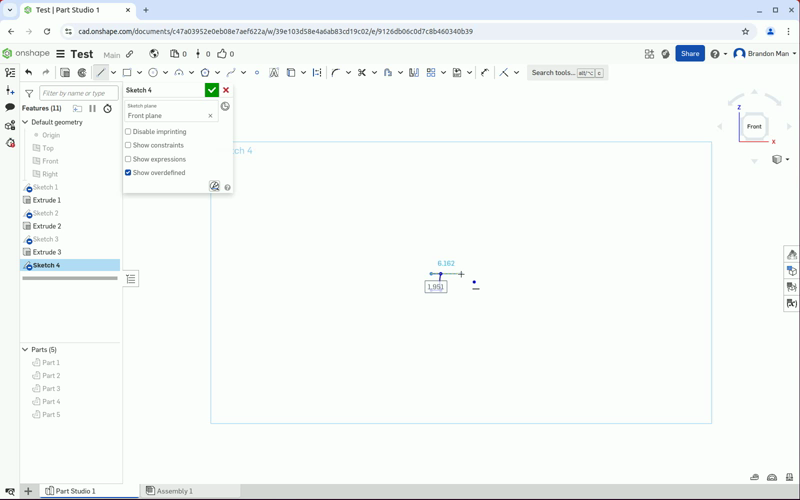
mouse_move(431, 290)
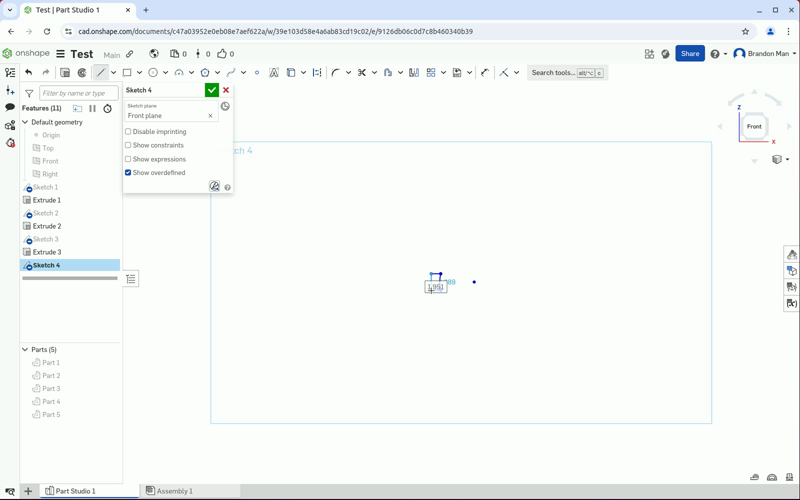
key_up(shift)
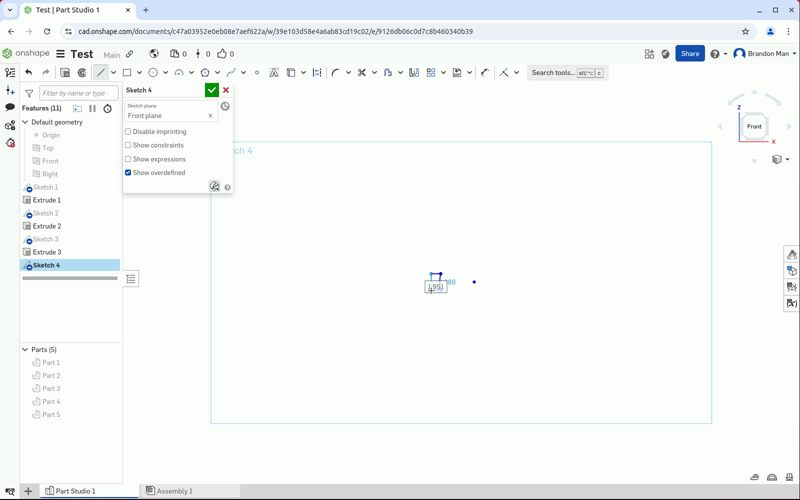
click(431, 290)
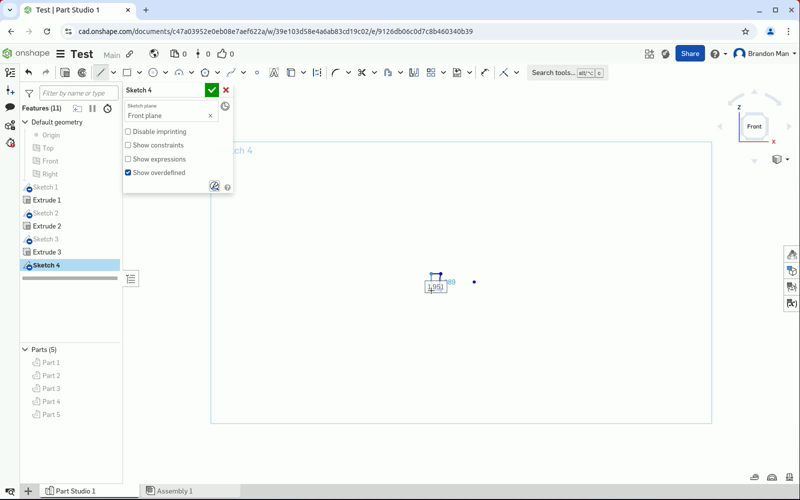
key(esc)
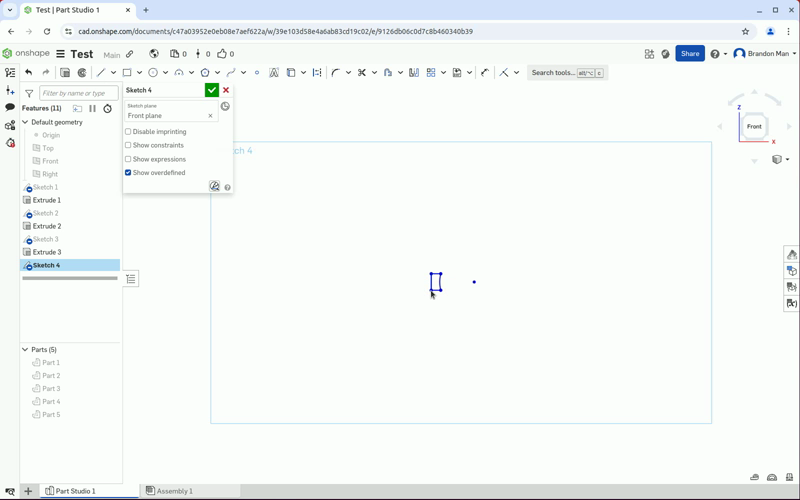
mouse_move(432, 283)
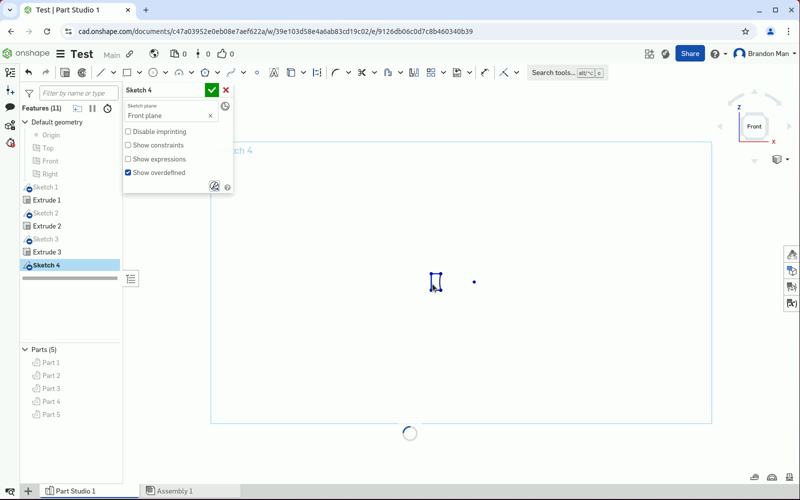
scroll(6)
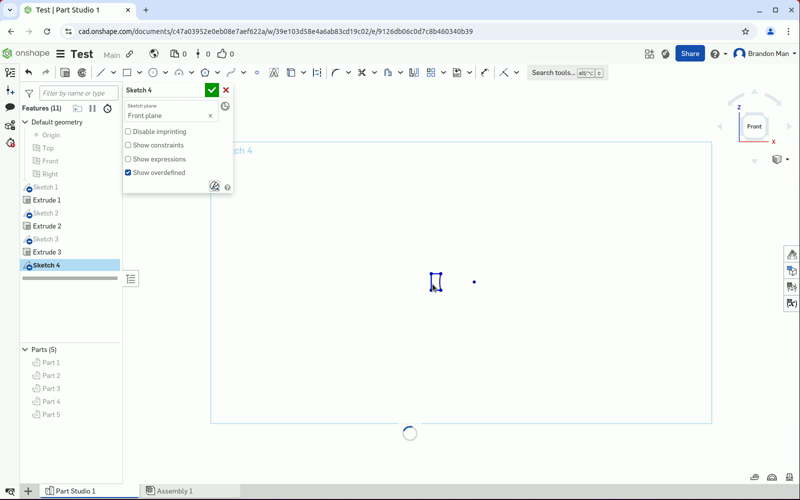
scroll(6)
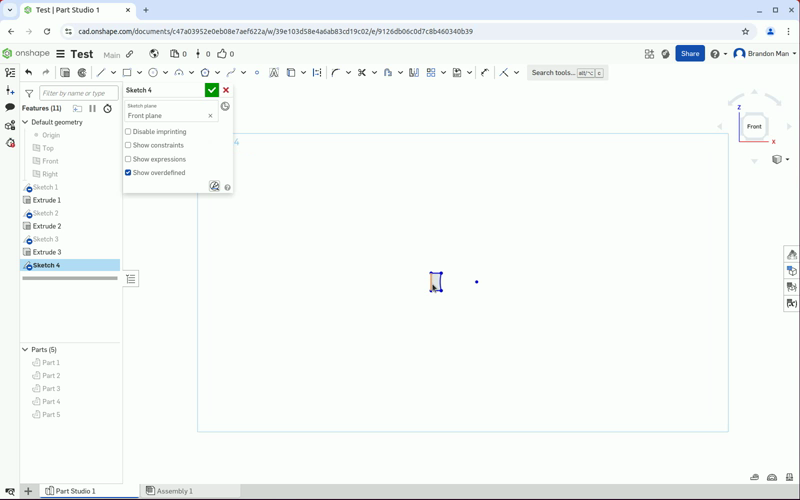
scroll(6)
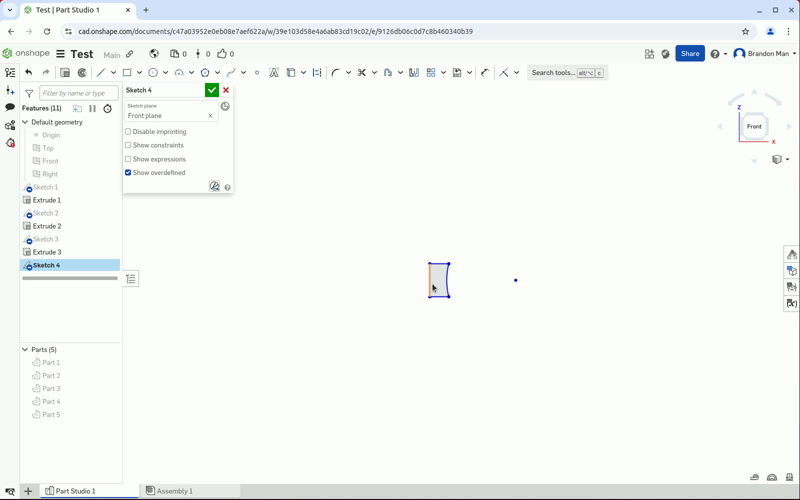
scroll(6)
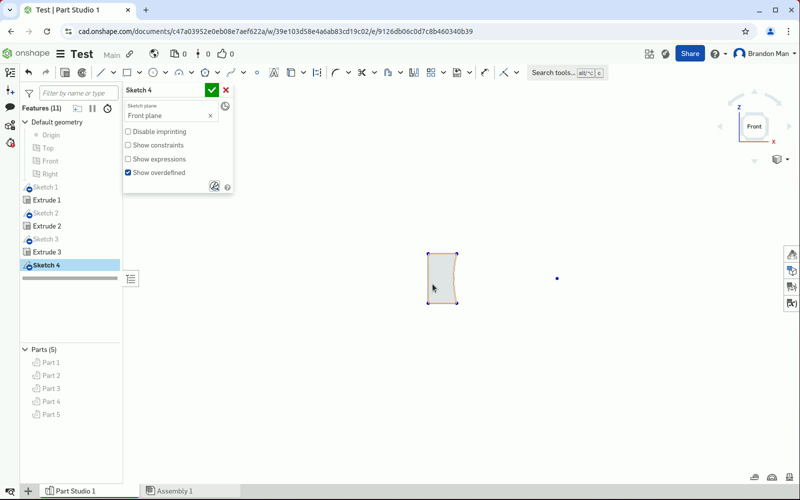
scroll(6)
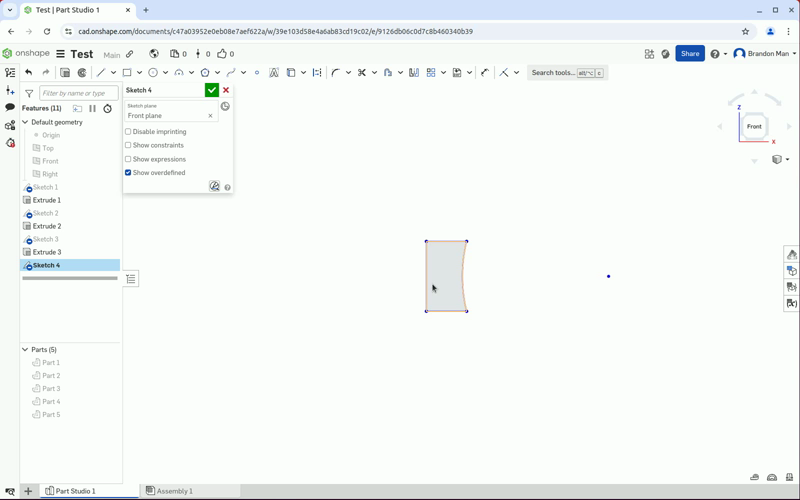
scroll(6)
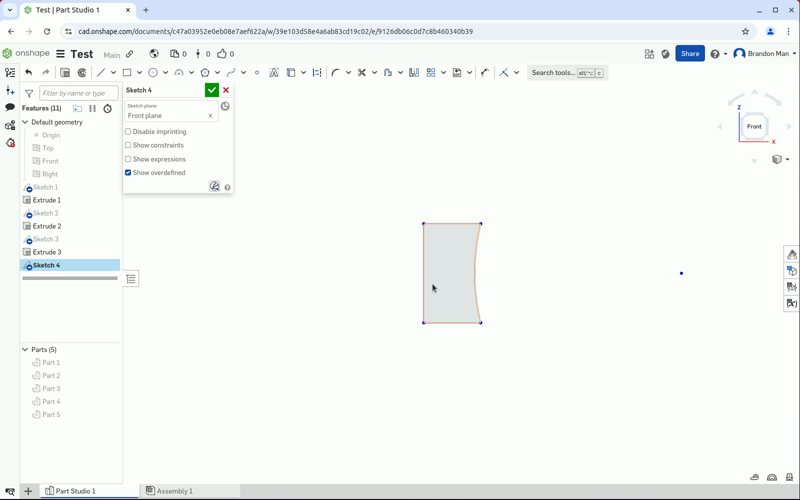
scroll(6)
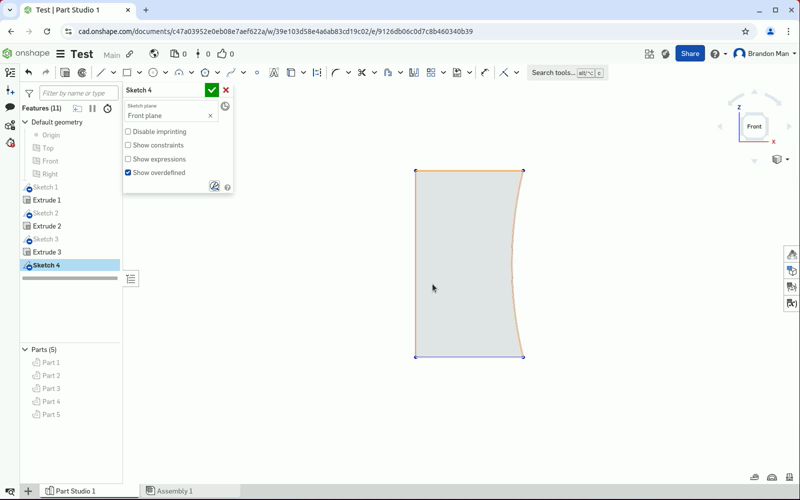
click(432, 283)
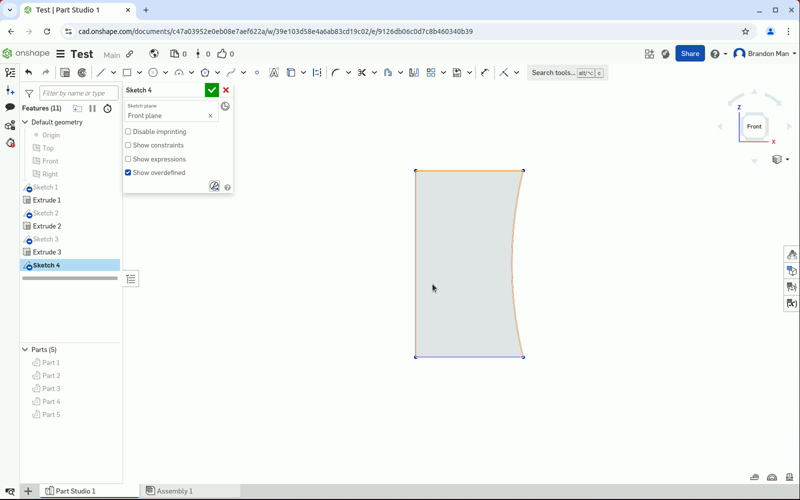
scroll(-6)
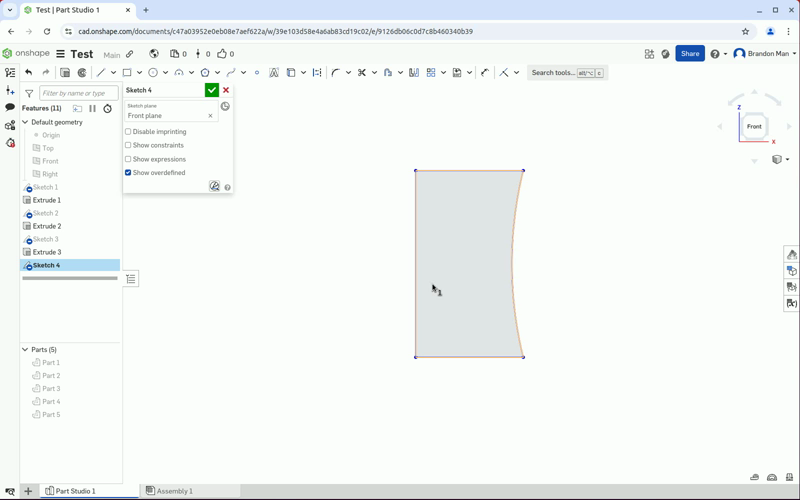
scroll(-6)
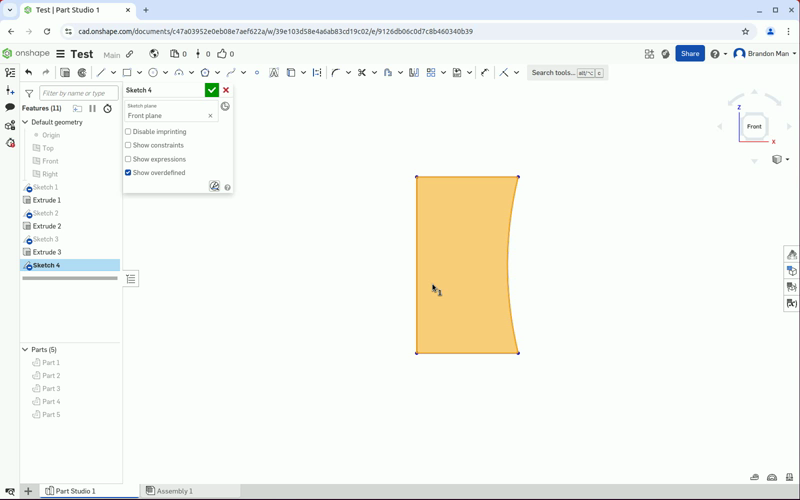
scroll(-6)
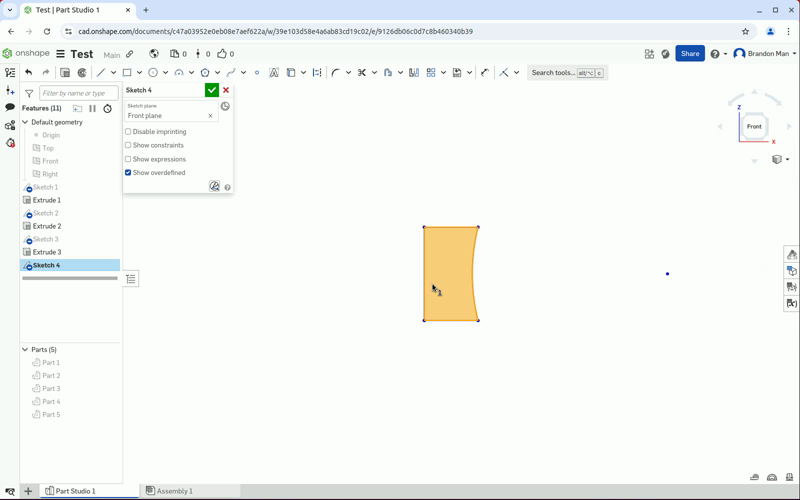
scroll(-6)
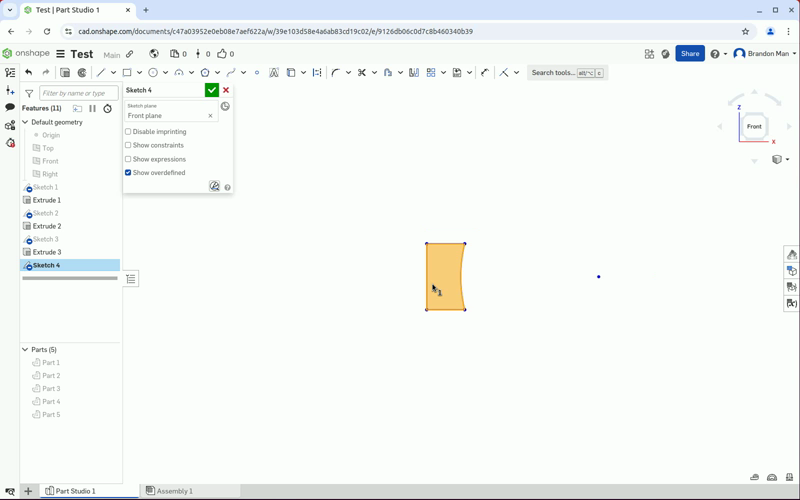
scroll(-6)
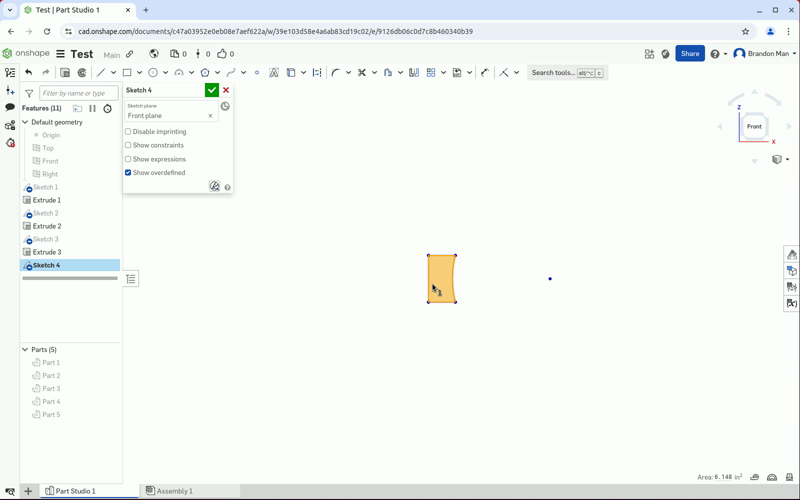
scroll(-6)
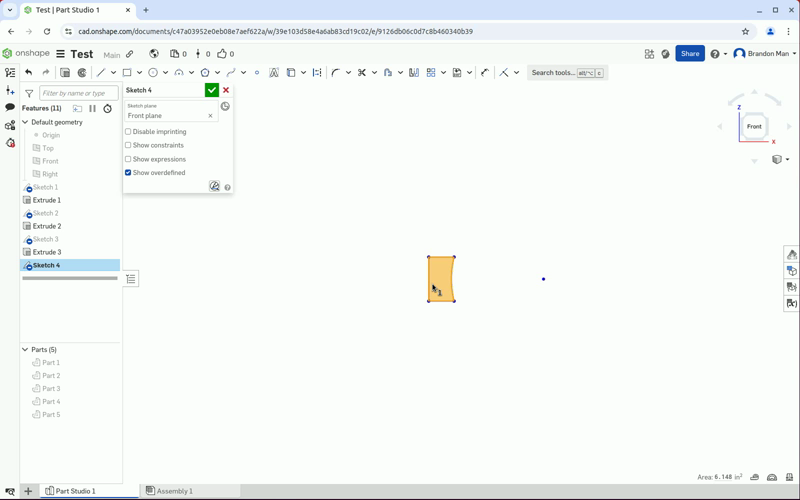
scroll(-6)
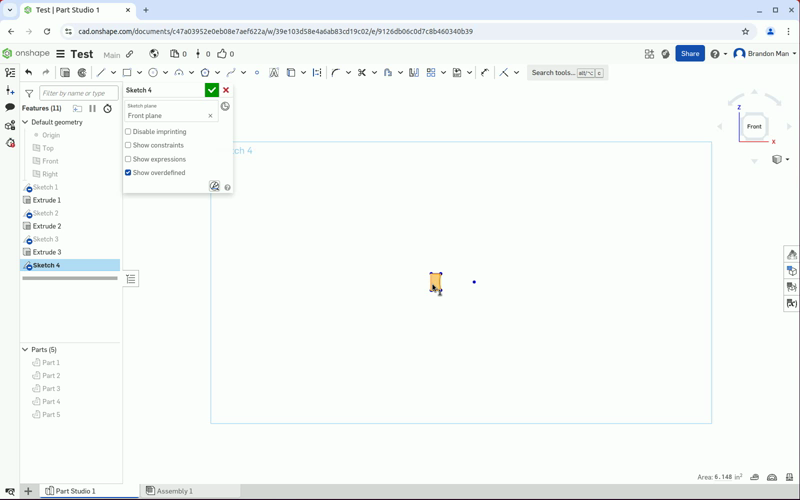
mouse_move(73, 352)
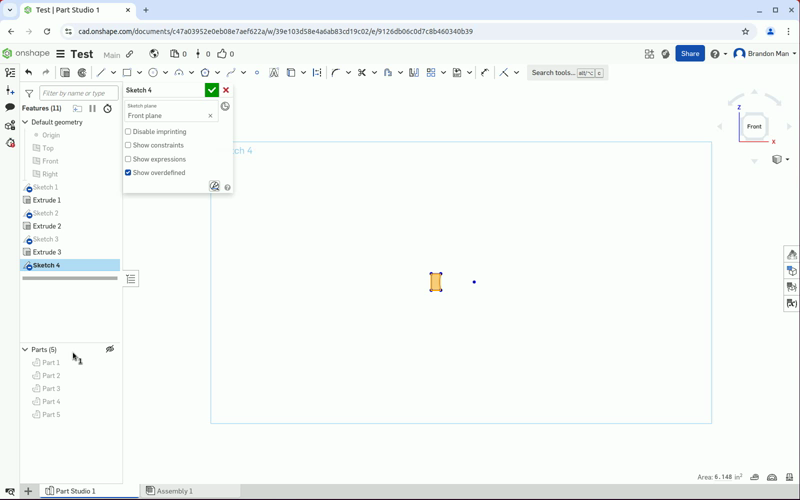
key(shift+y)
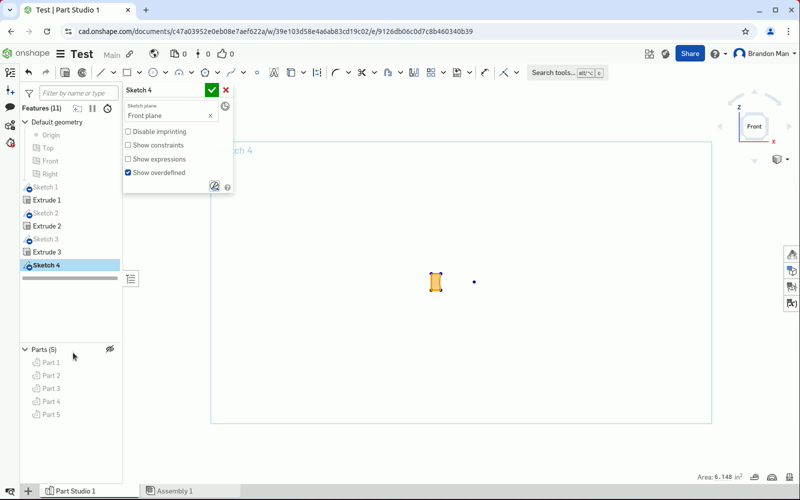
key(shift+e)
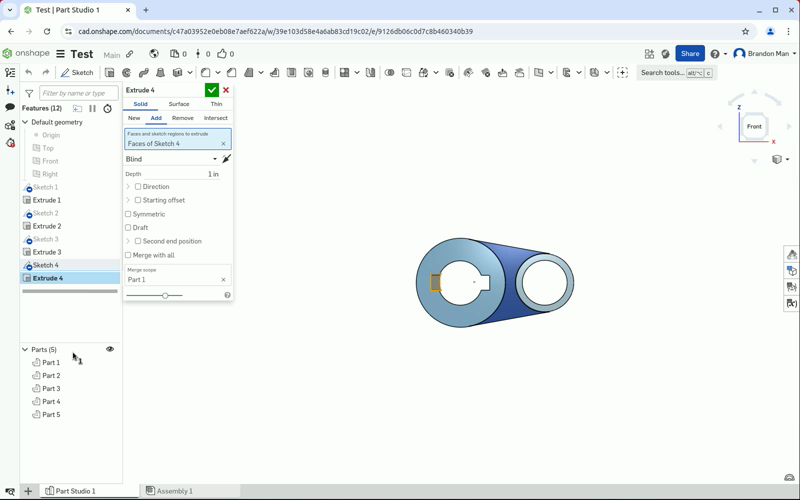
mouse_move(143, 106)
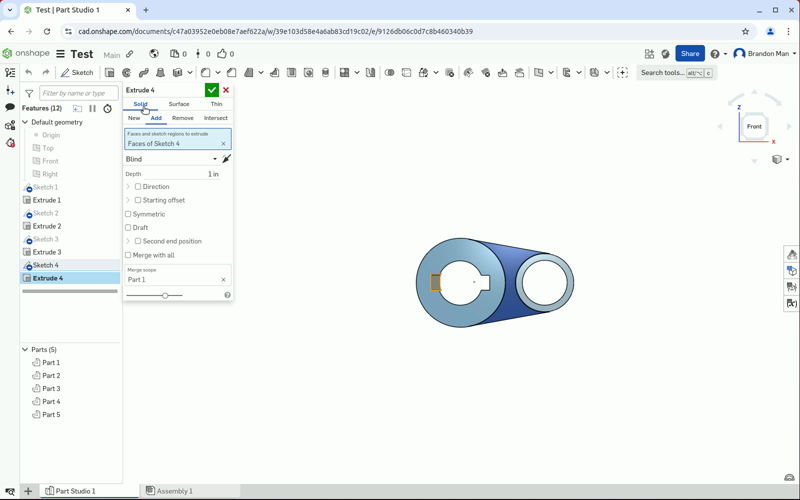
click(143, 106)
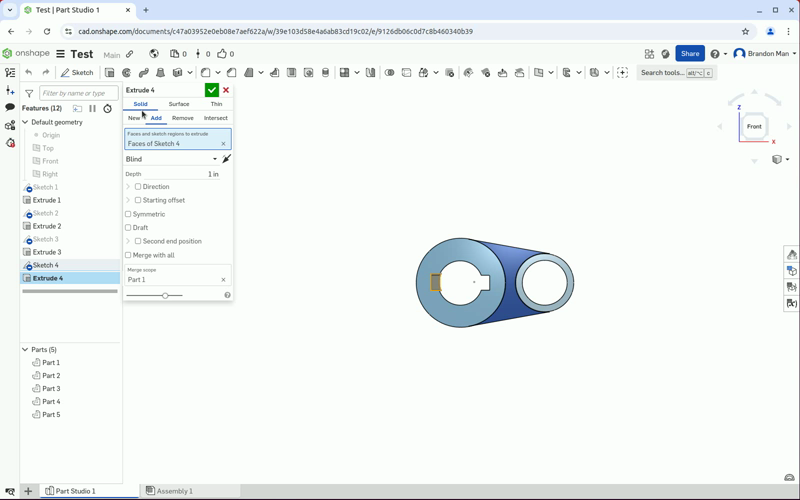
mouse_move(137, 120)
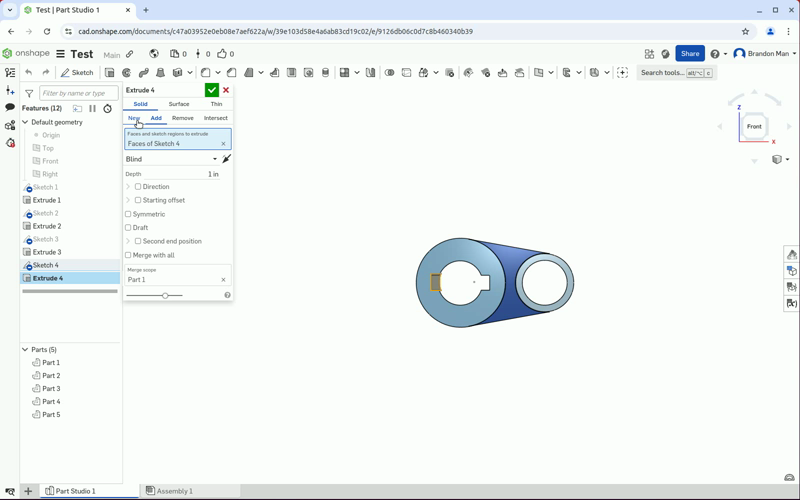
click(137, 120)
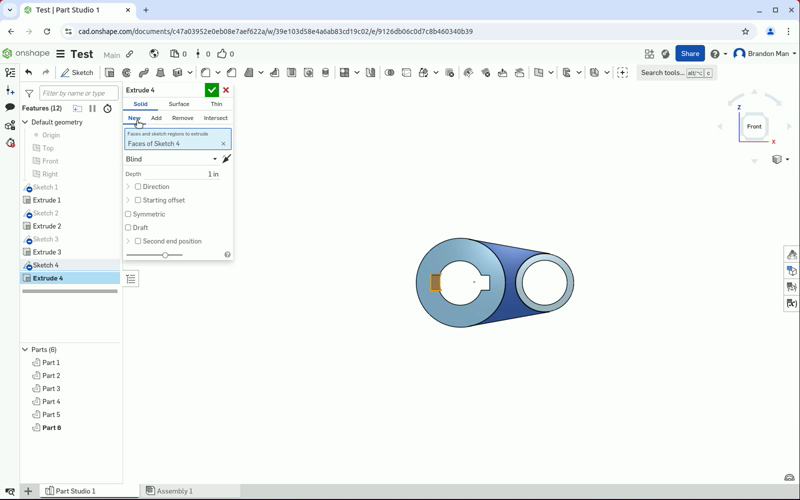
key(tab, 4)
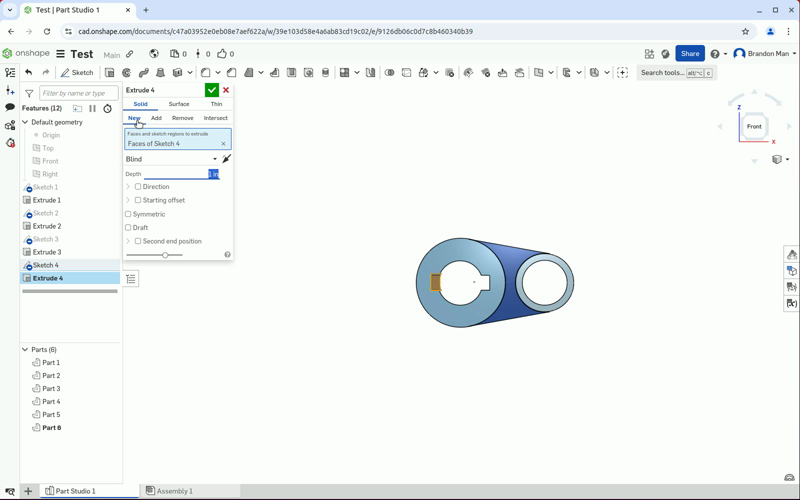
text(7.943)
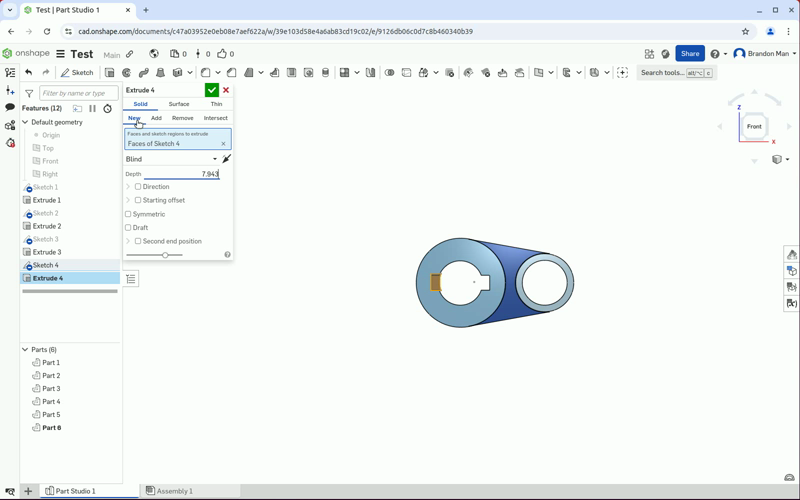
key(enter)
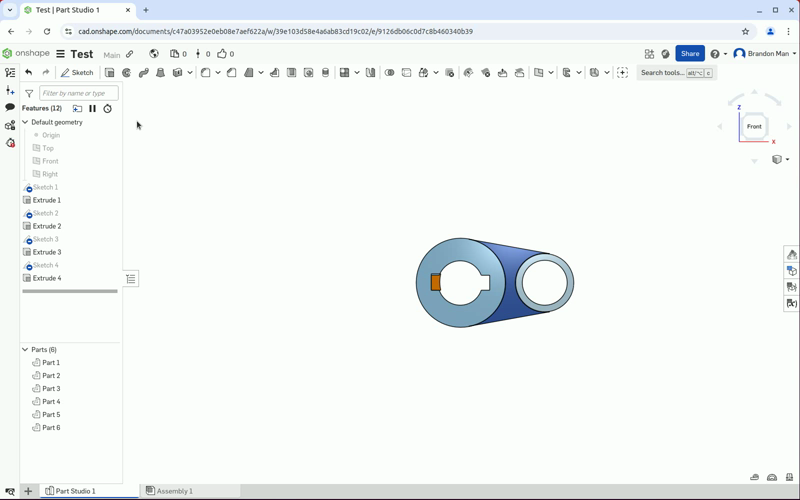
key(shift+h)
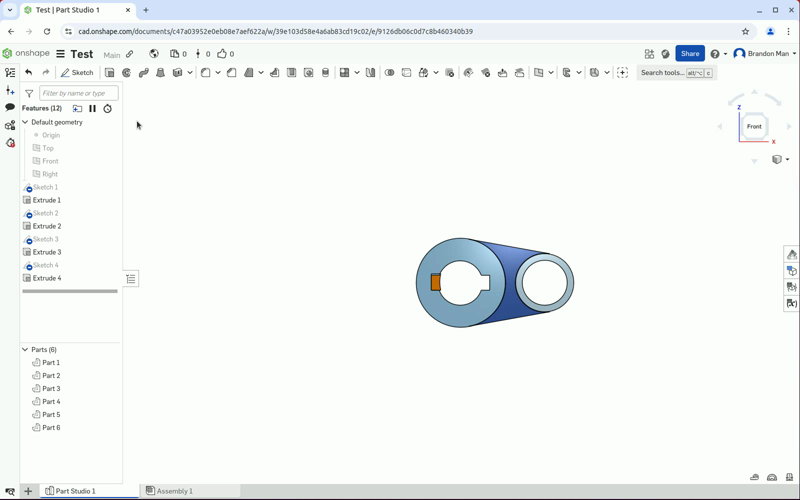
key(shift+h)
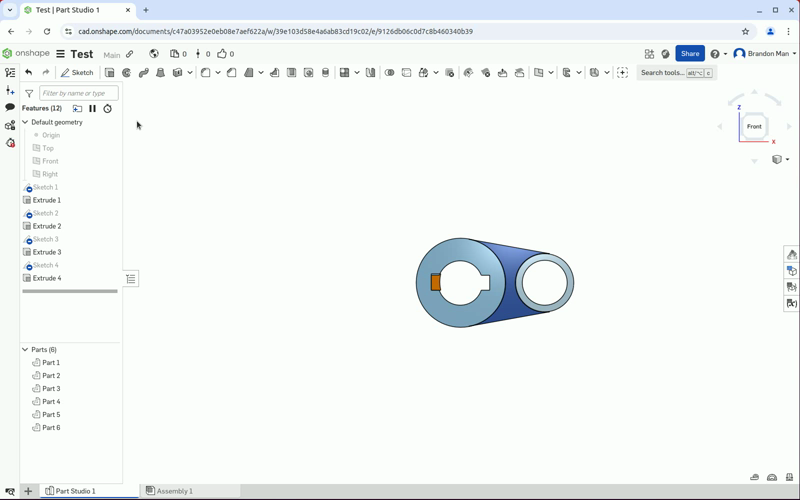
mouse_move(73, 189)
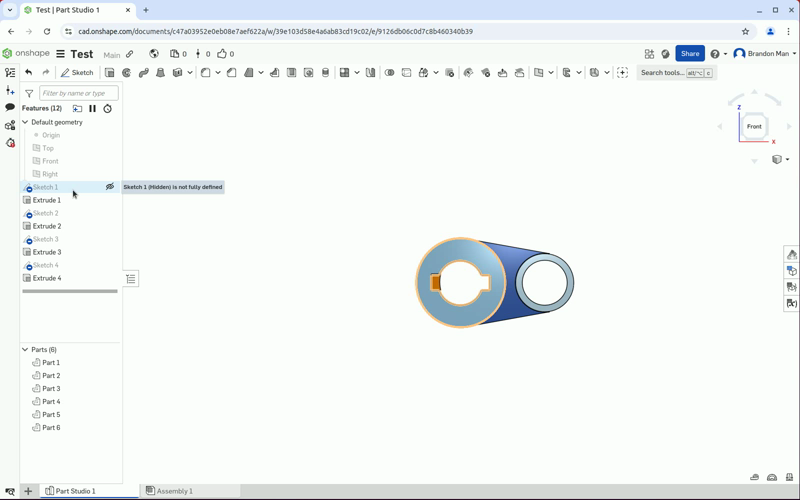
click(73, 189)
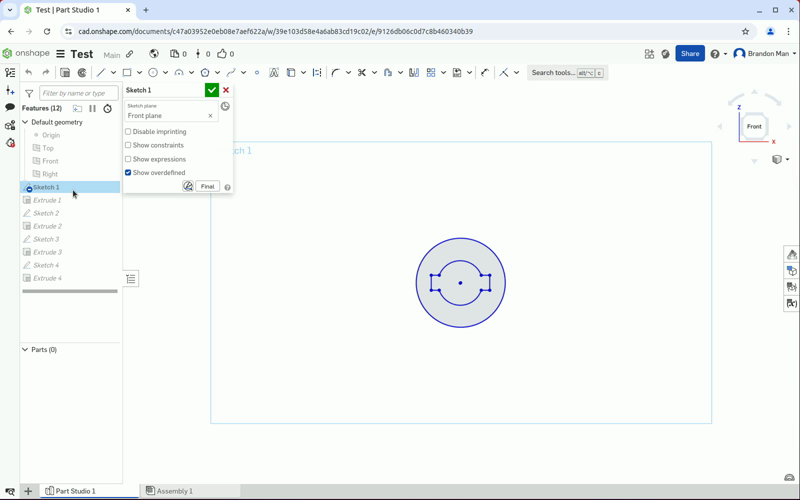
mouse_move(229, 92)
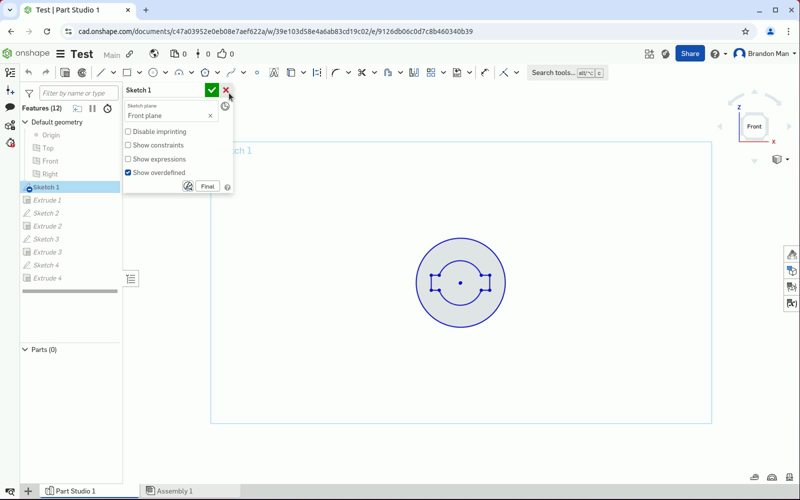
click(229, 92)
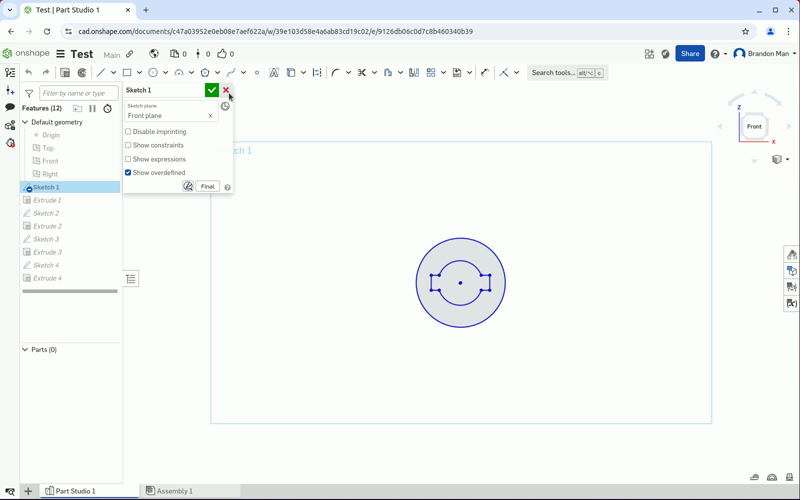
key(shift+s)
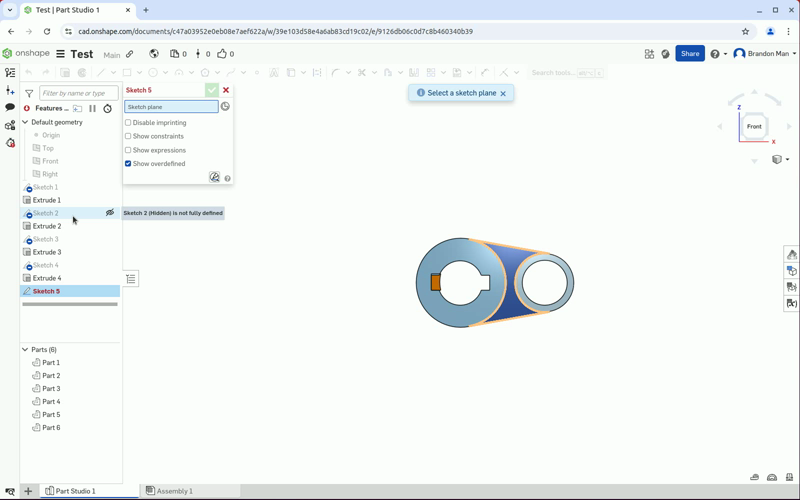
scroll(3)
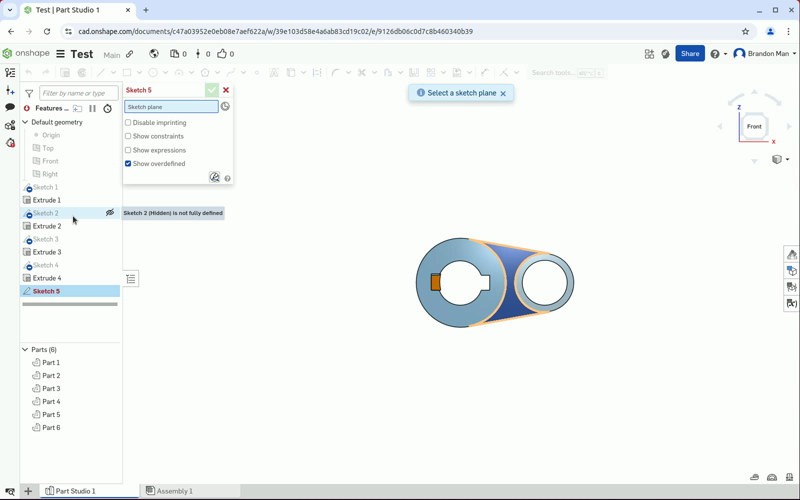
mouse_move(73, 163)
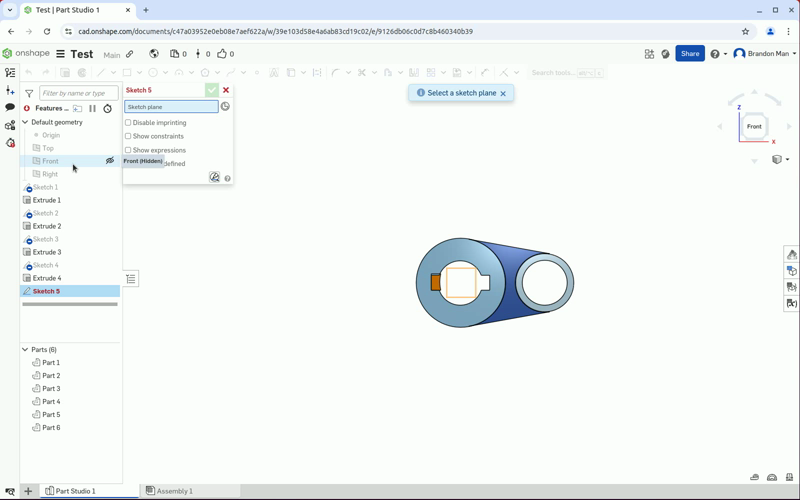
click(73, 163)
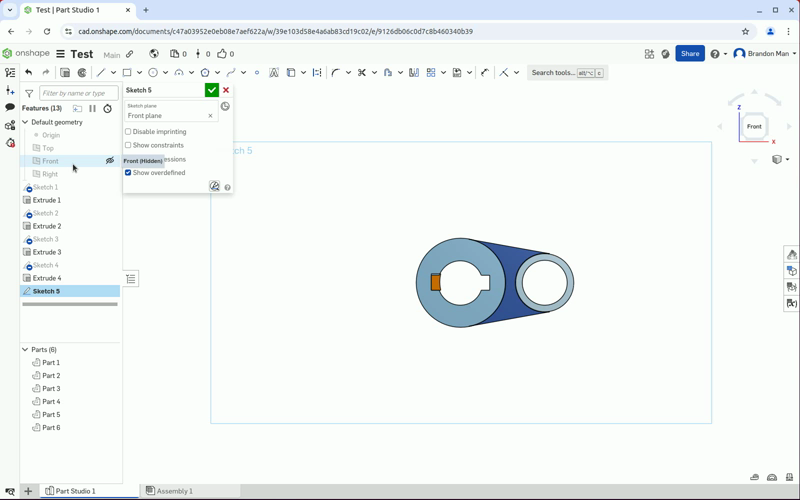
mouse_move(73, 352)
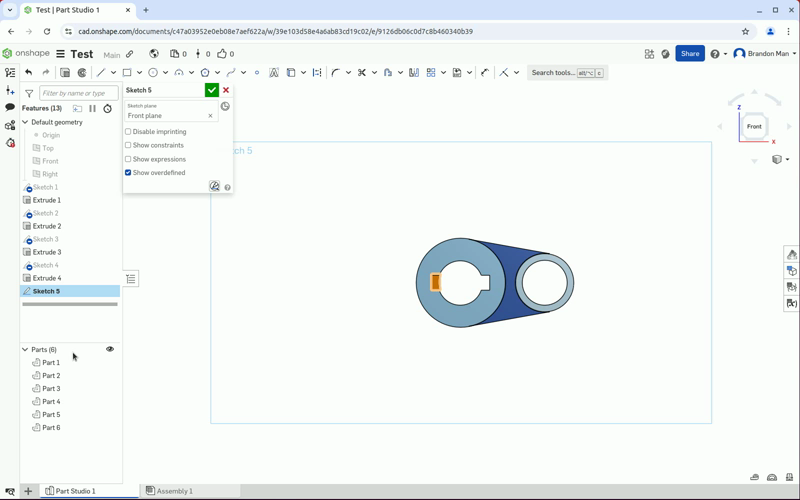
key(y)
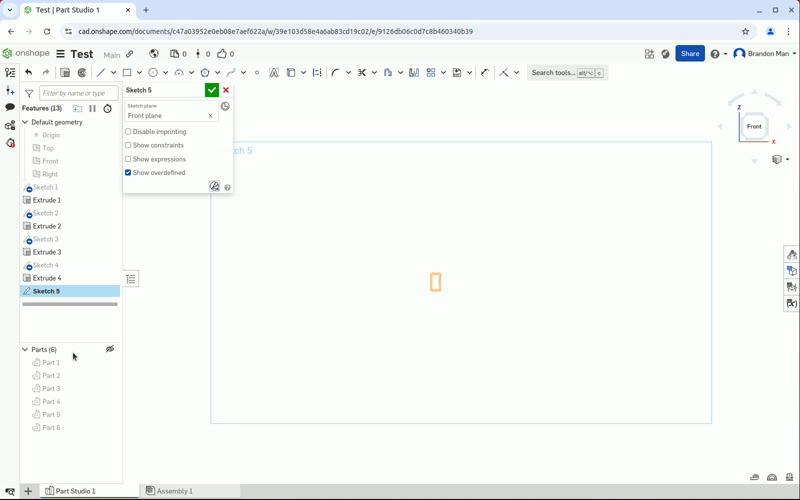
key(c)
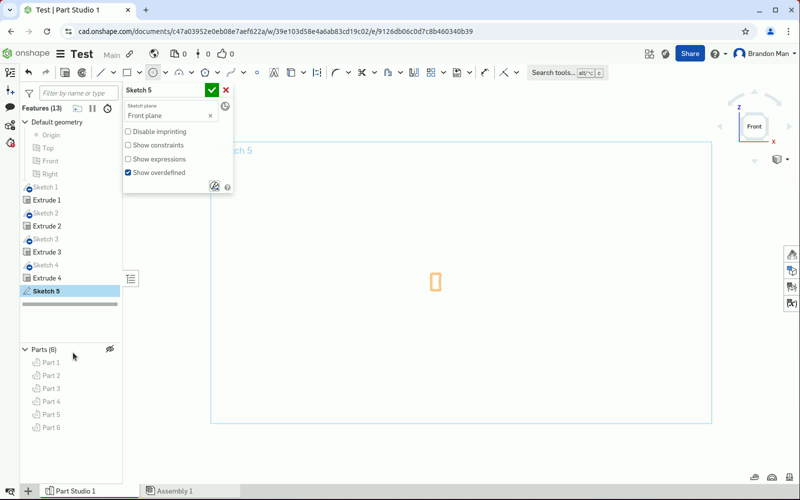
key_down(shift)
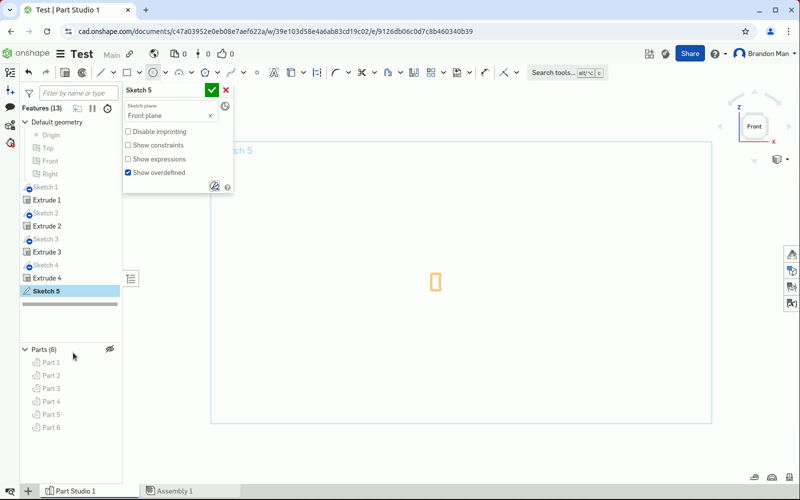
mouse_move(460, 282)
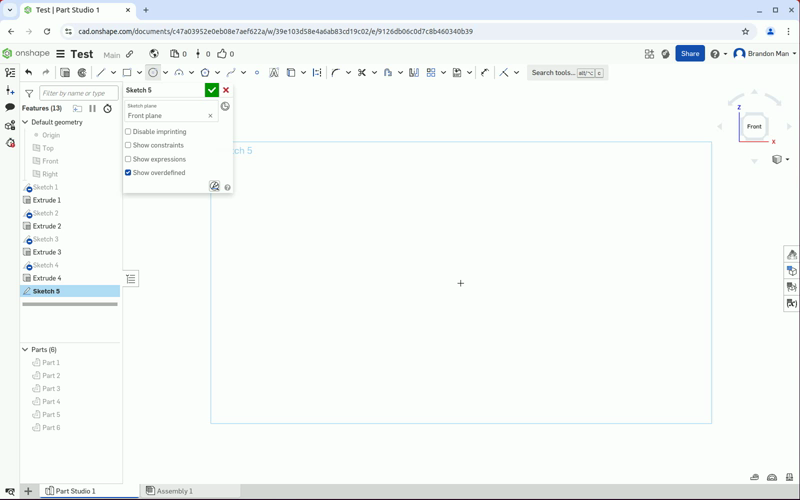
click(460, 282)
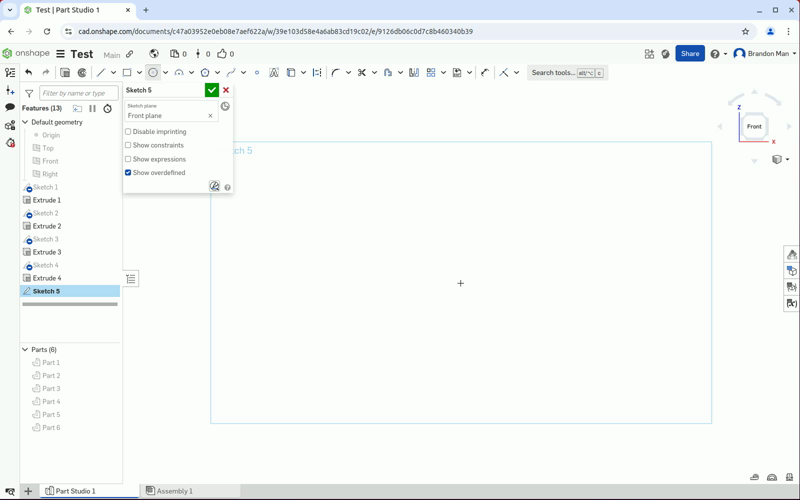
key_up(shift)
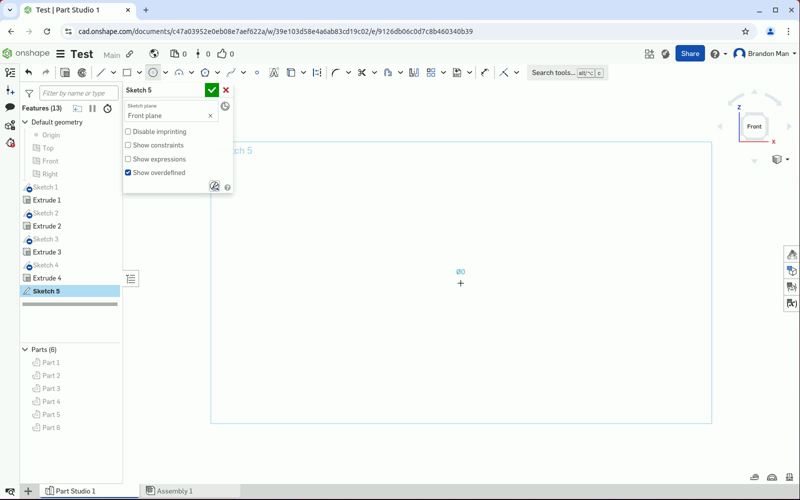
mouse_move(505, 282)
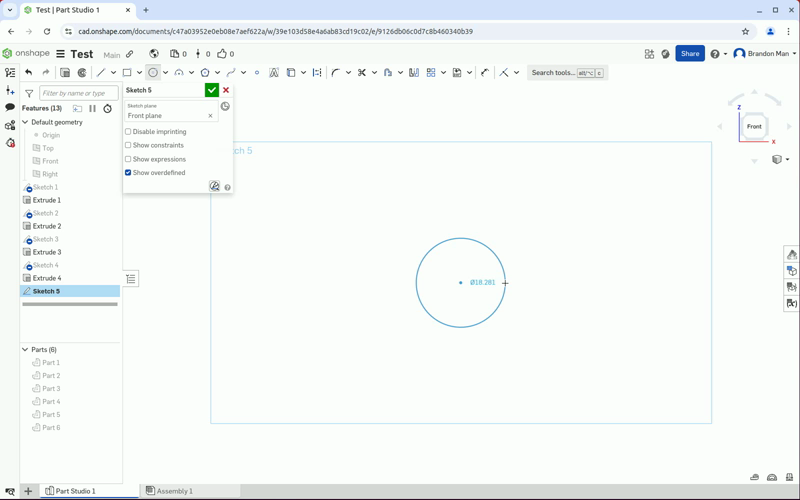
click(505, 282)
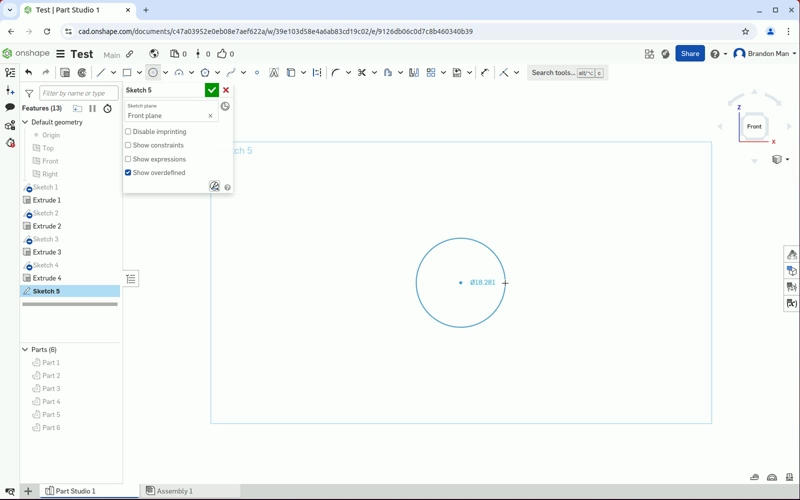
key(esc)
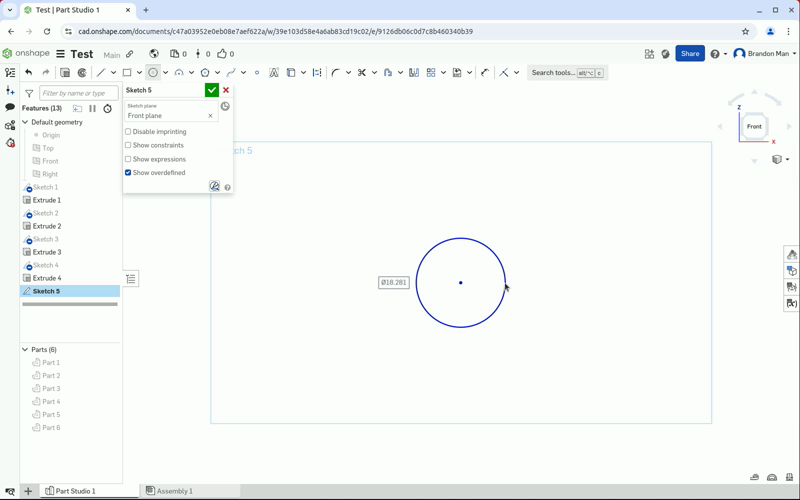
key(l)
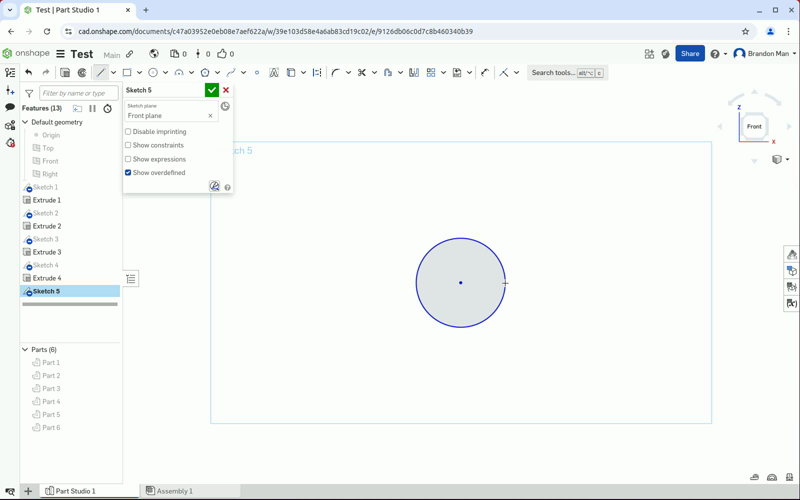
key_down(shift)
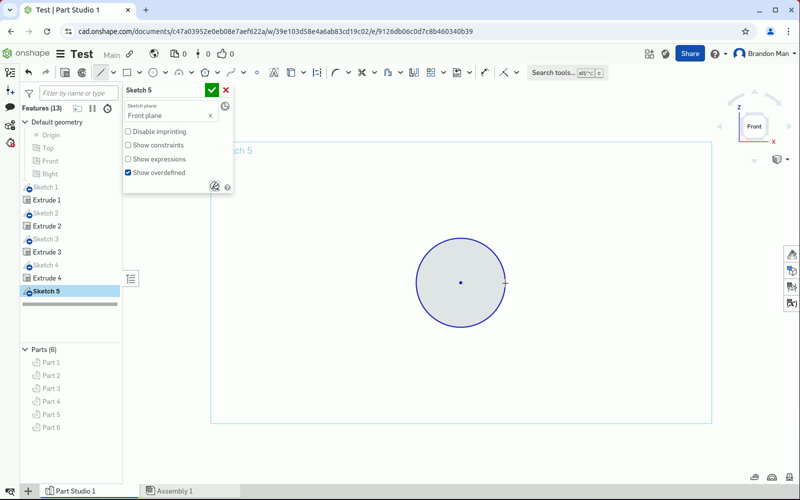
mouse_move(431, 290)
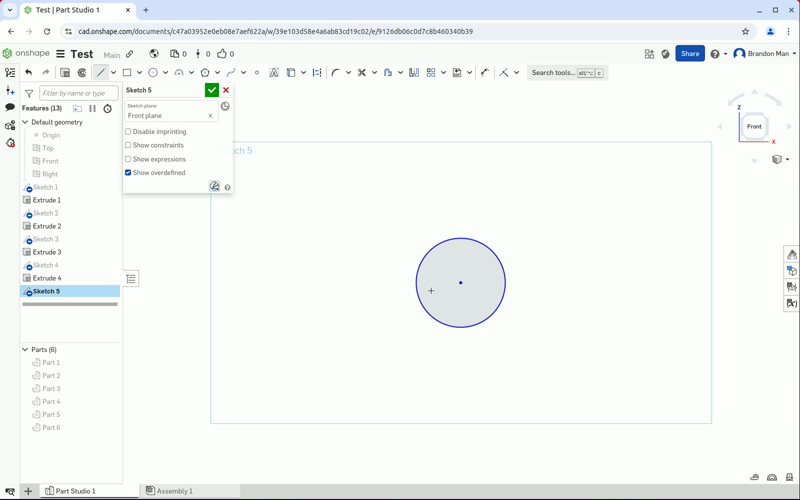
click(431, 290)
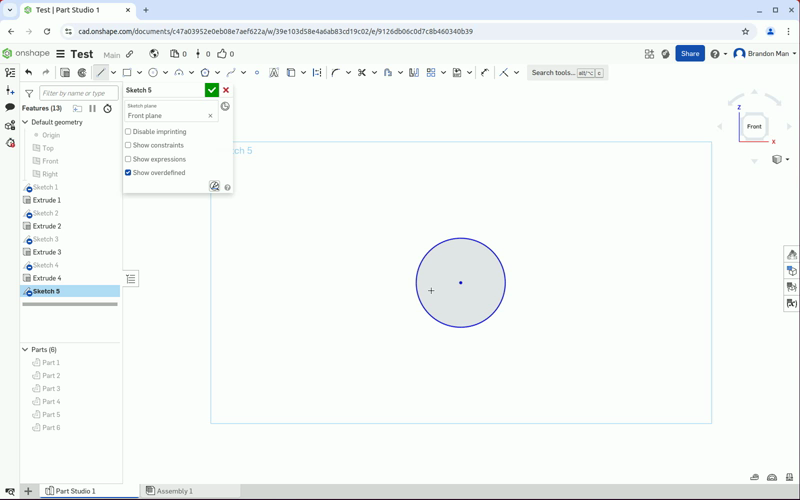
key_up(shift)
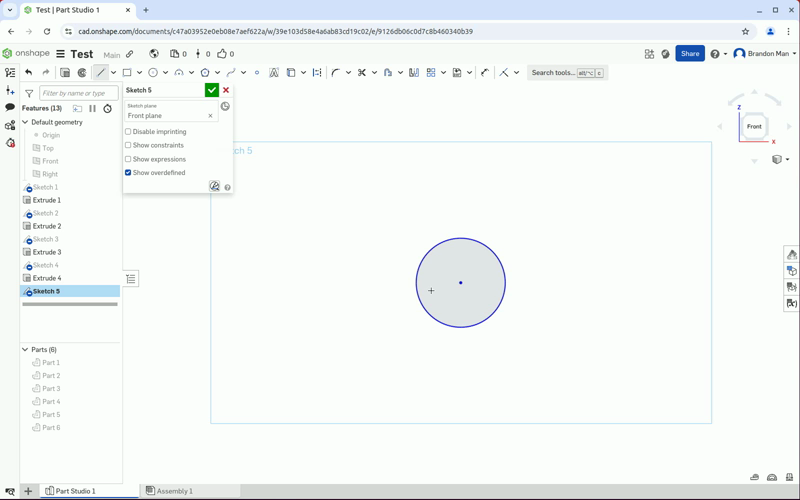
key_down(shift)
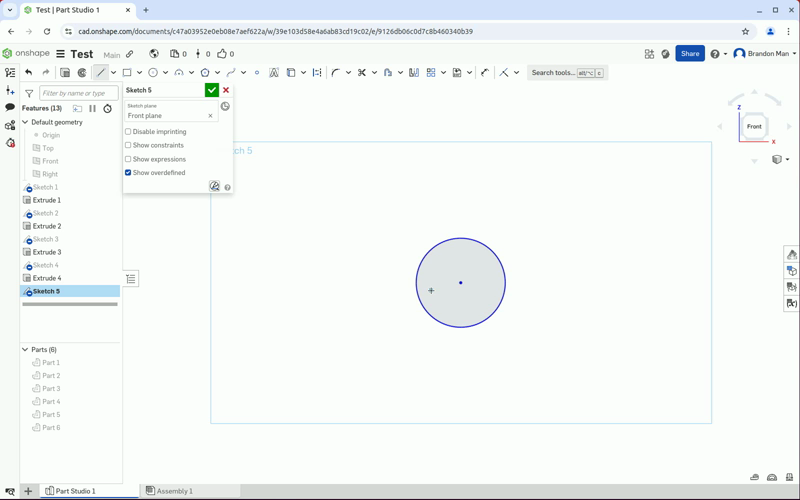
mouse_move(461, 290)
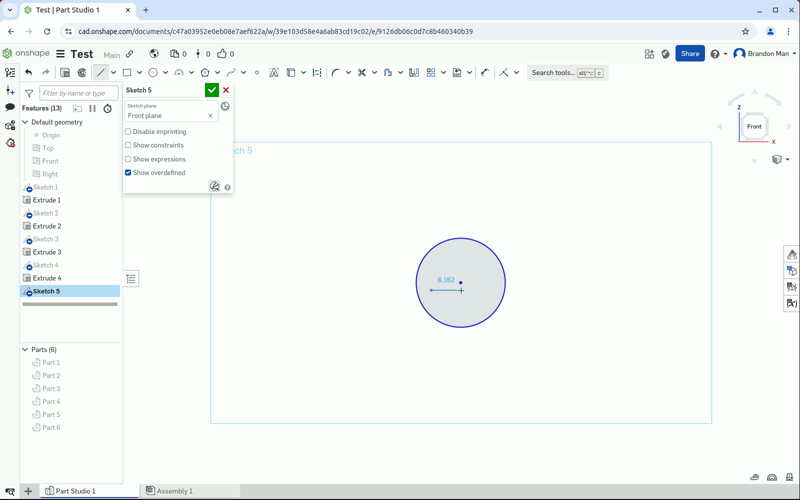
mouse_move(439, 290)
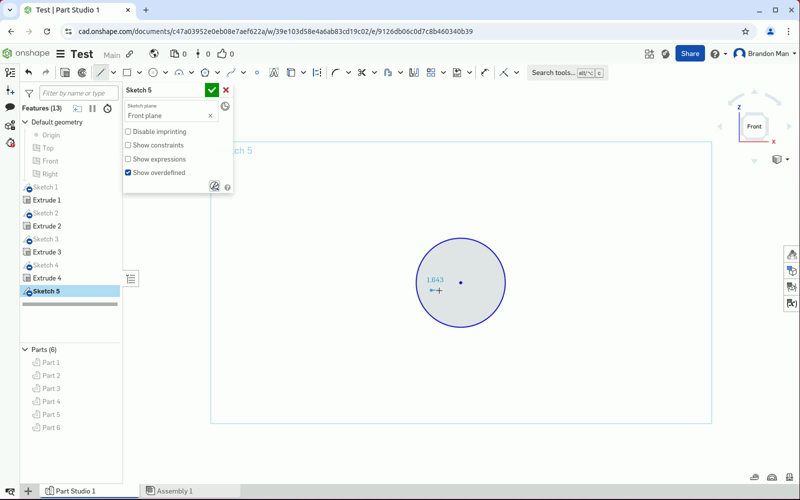
click(439, 290)
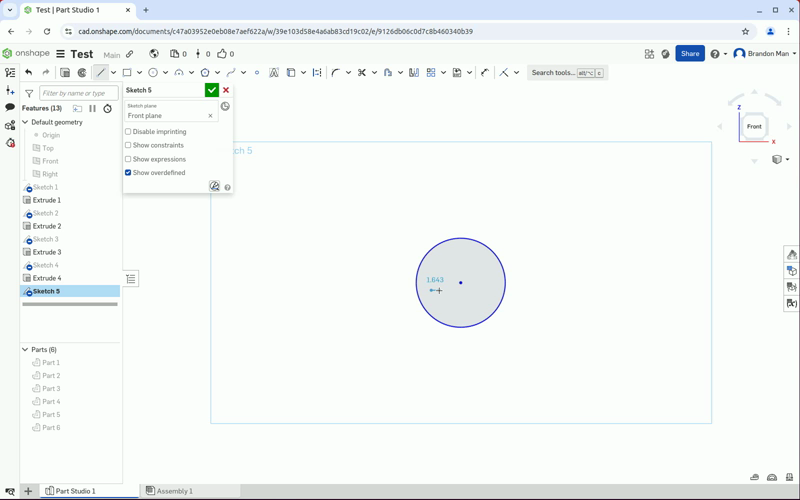
key_up(shift)
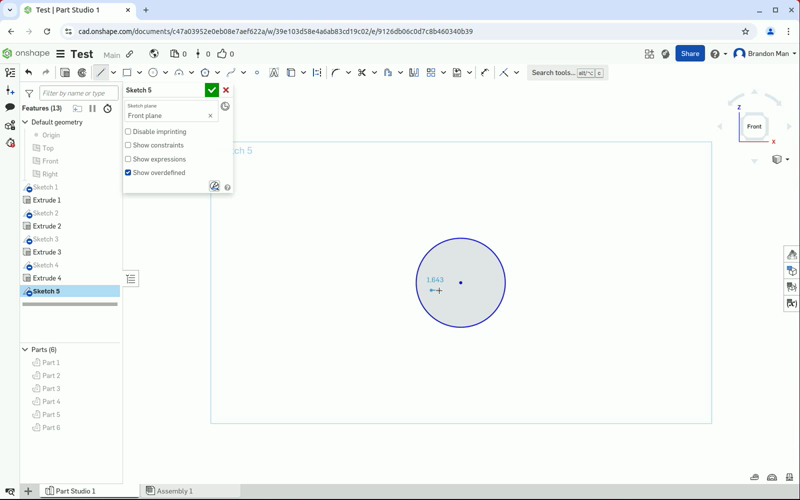
key(esc)
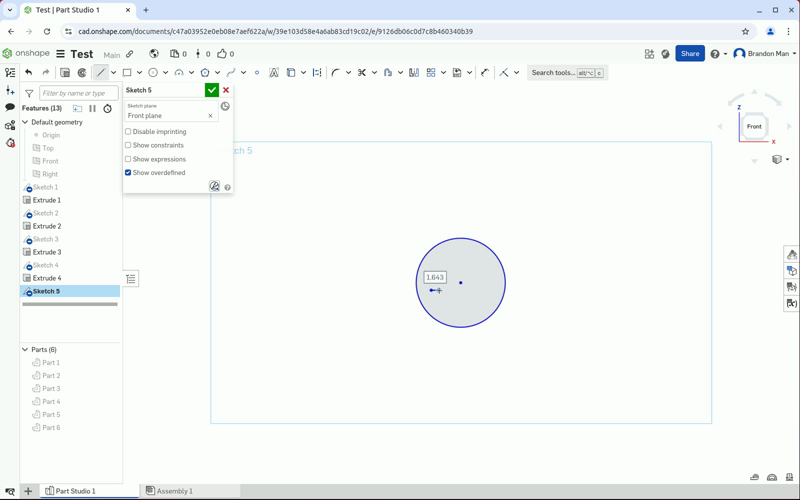
key(a)
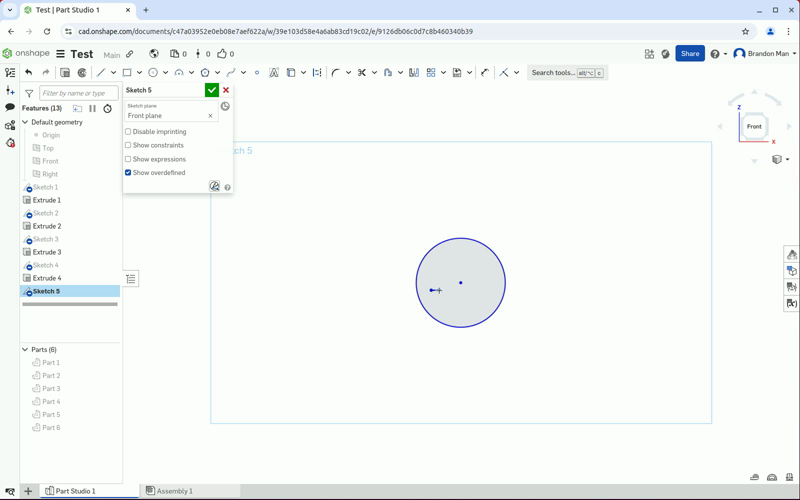
mouse_move(439, 290)
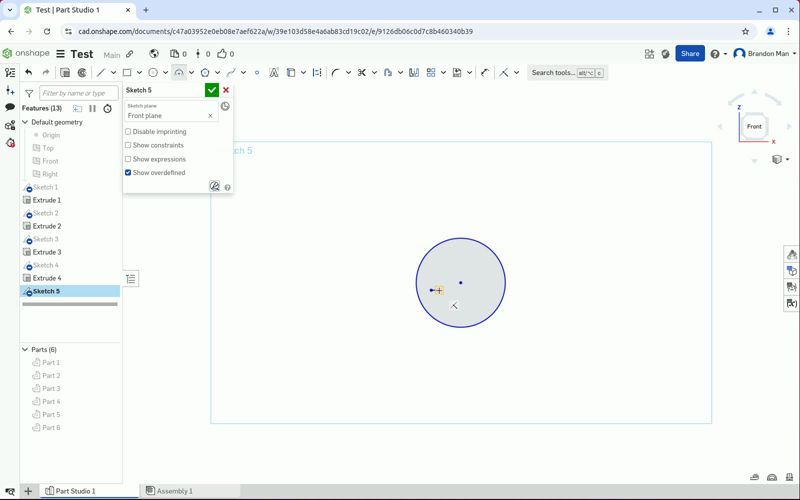
click(439, 290)
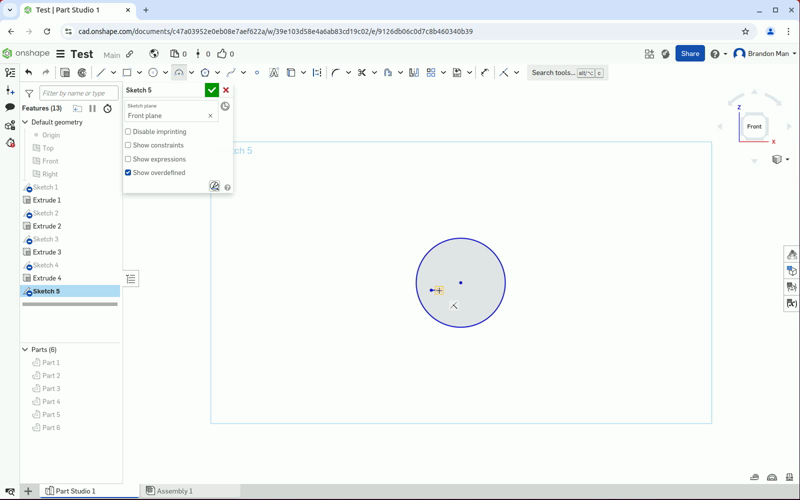
key_down(shift)
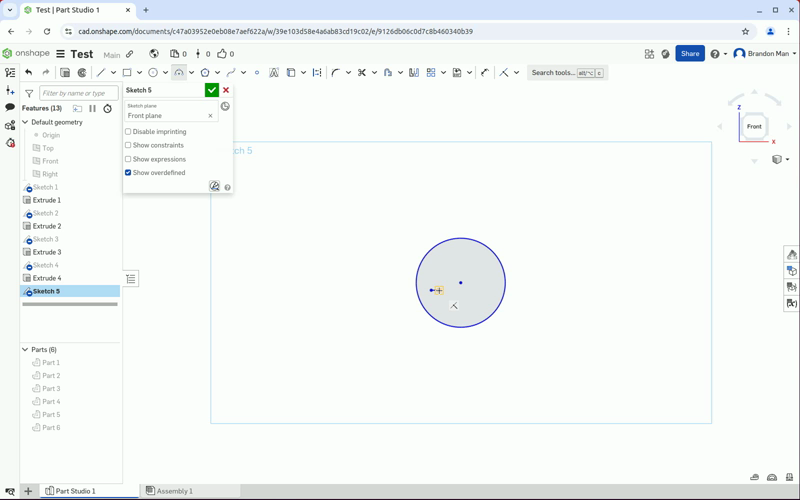
mouse_move(481, 290)
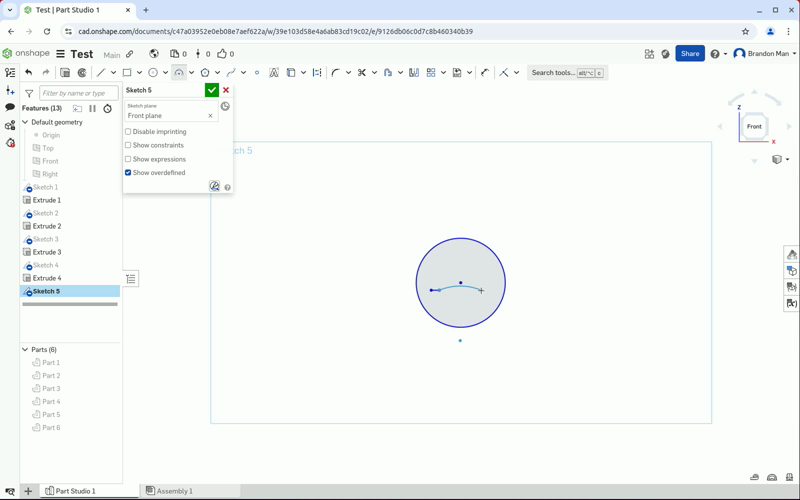
click(481, 290)
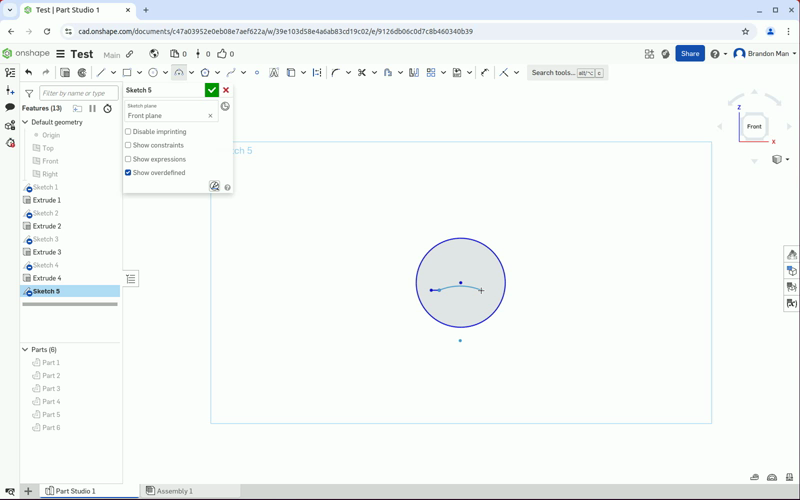
mouse_move(460, 305)
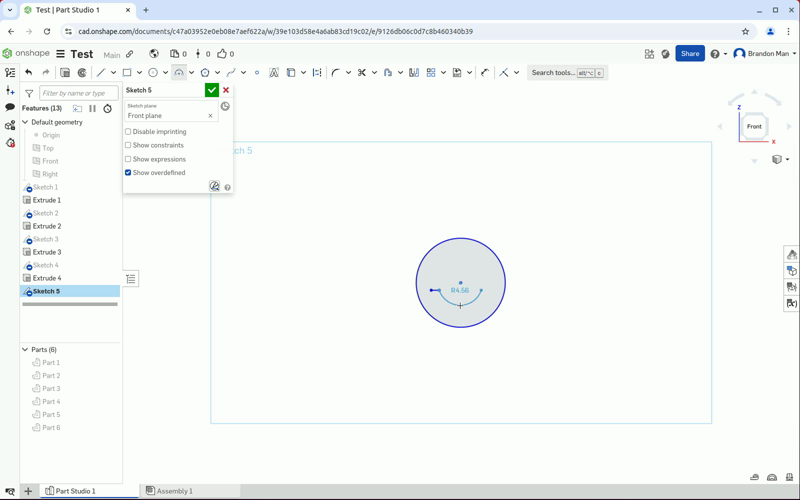
click(460, 305)
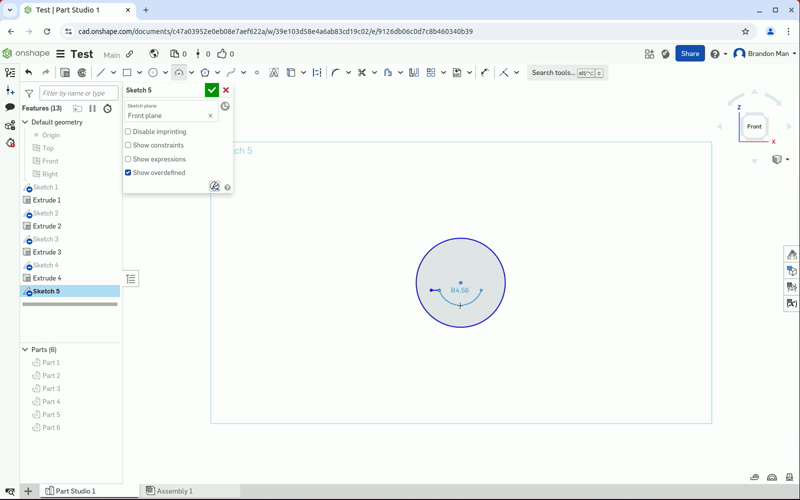
key_up(shift)
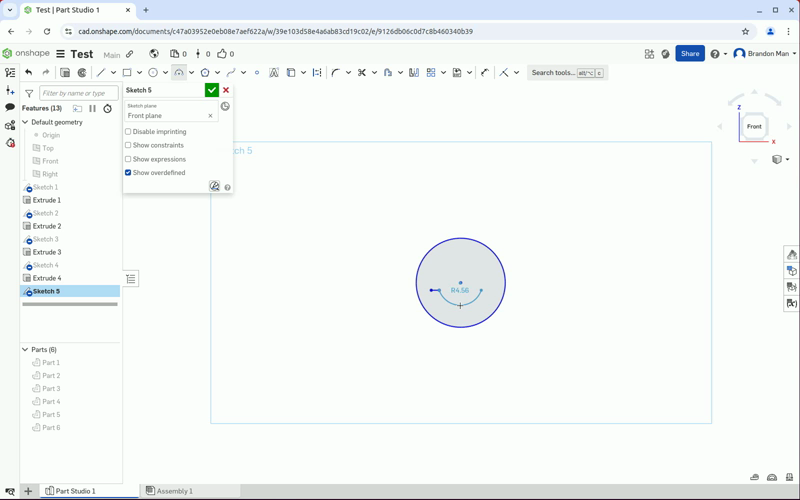
key(esc)
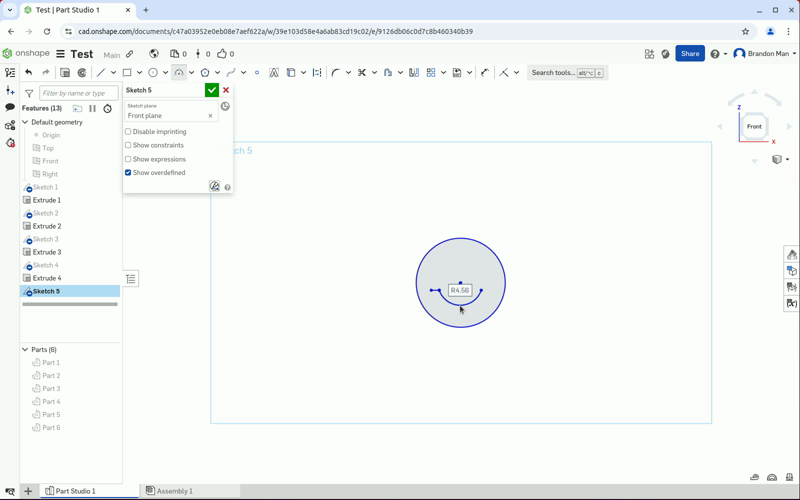
key(l)
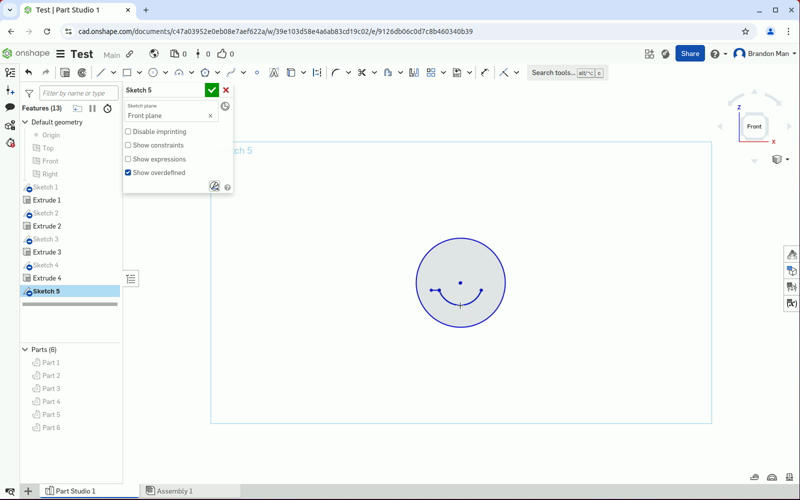
mouse_move(481, 290)
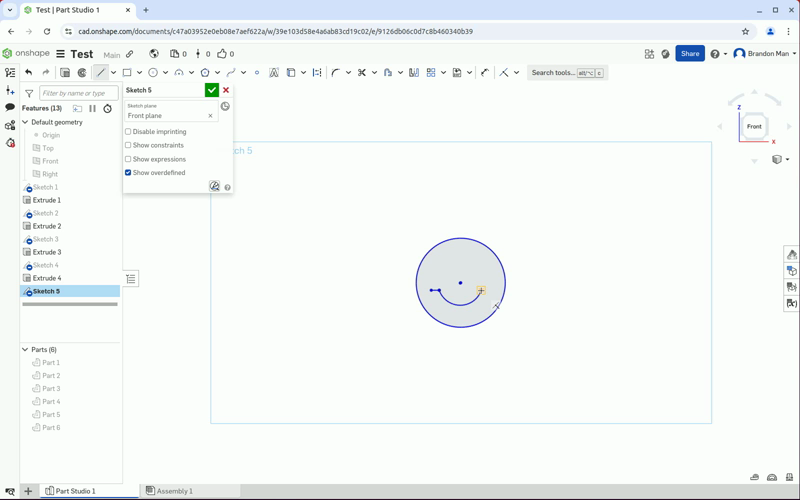
click(481, 290)
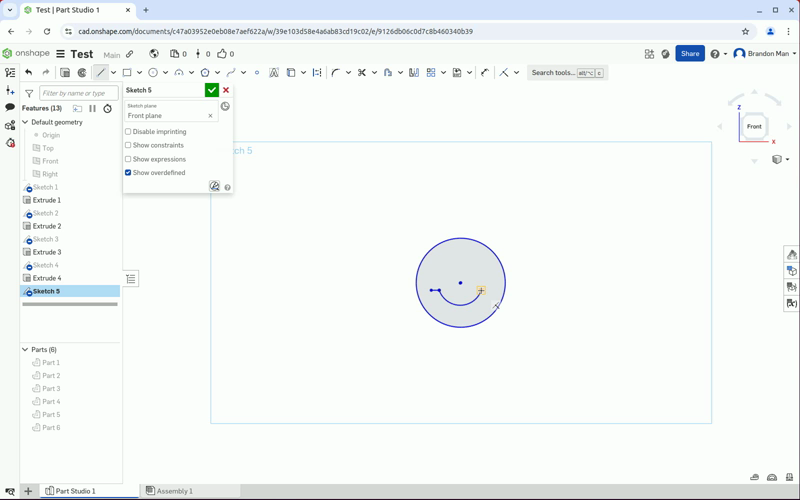
key_down(shift)
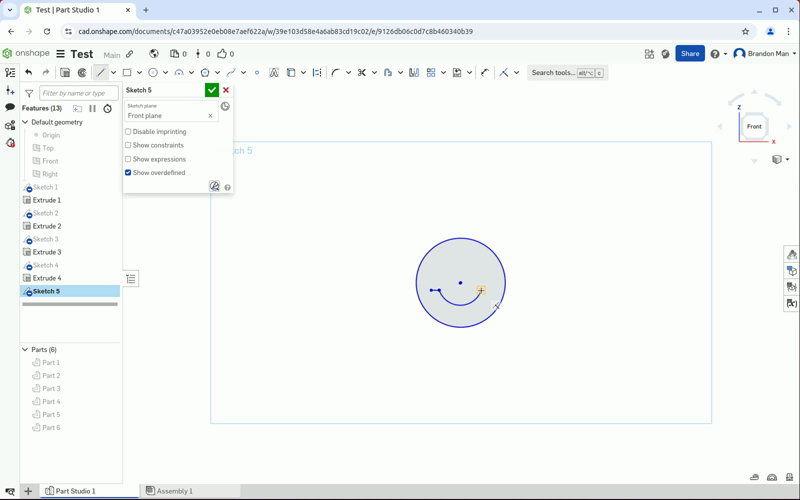
mouse_move(511, 290)
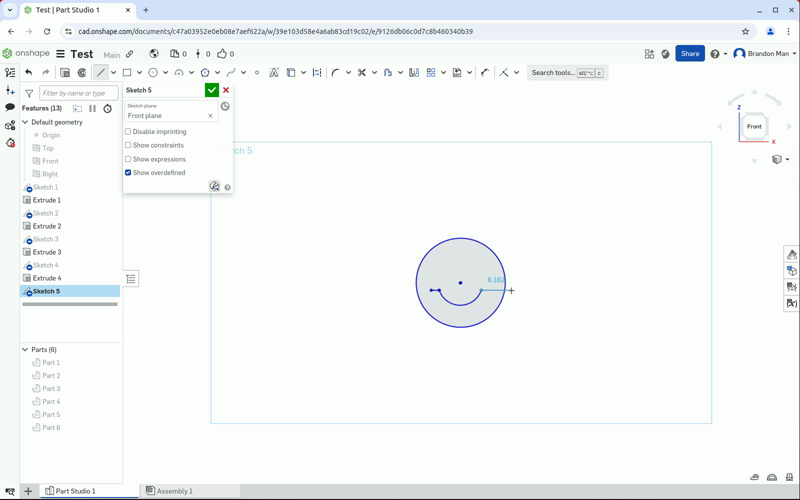
mouse_move(489, 290)
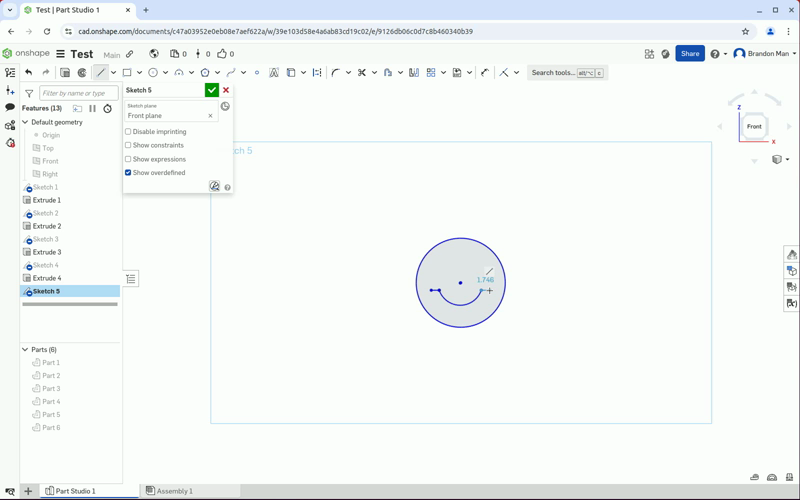
click(489, 290)
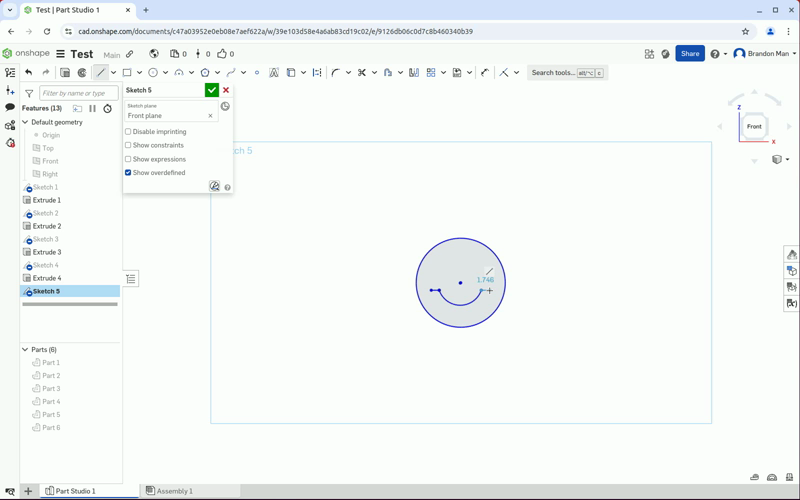
key_up(shift)
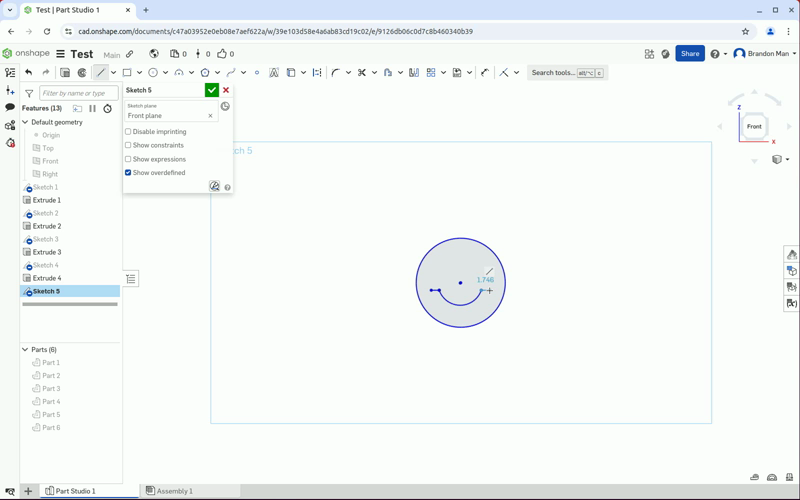
key_down(shift)
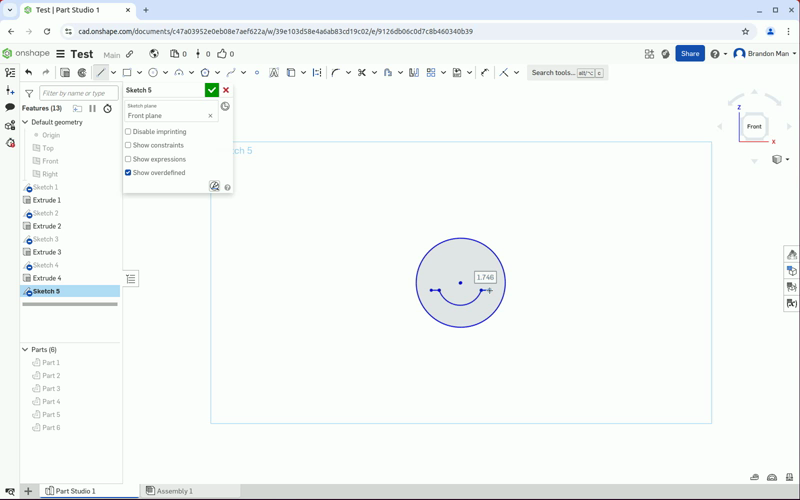
mouse_move(519, 290)
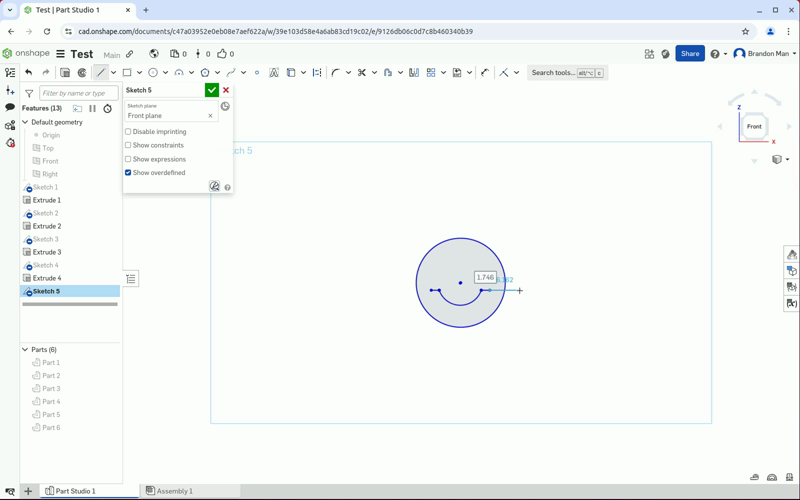
mouse_move(489, 275)
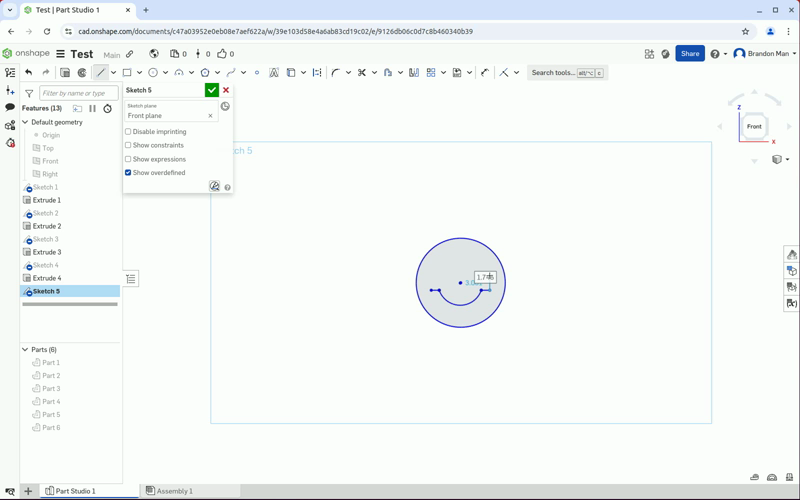
click(489, 275)
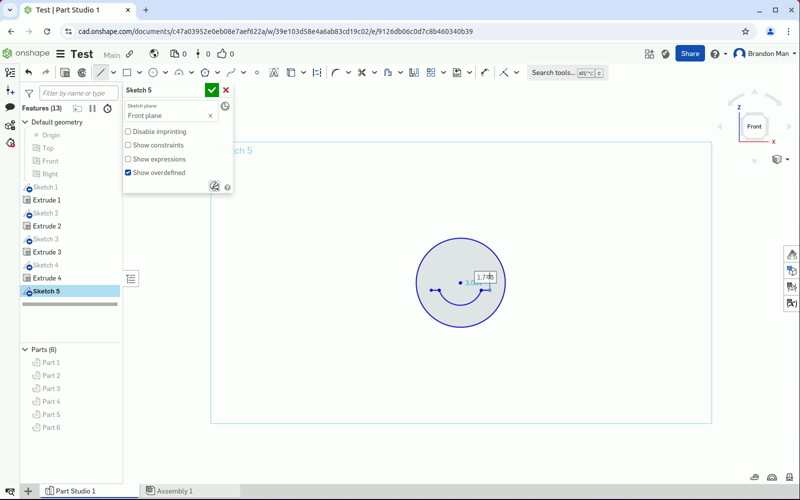
key_up(shift)
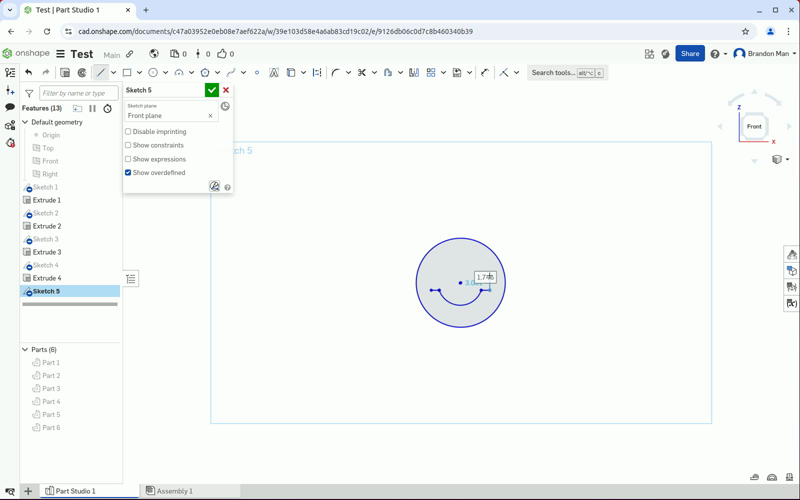
key_down(shift)
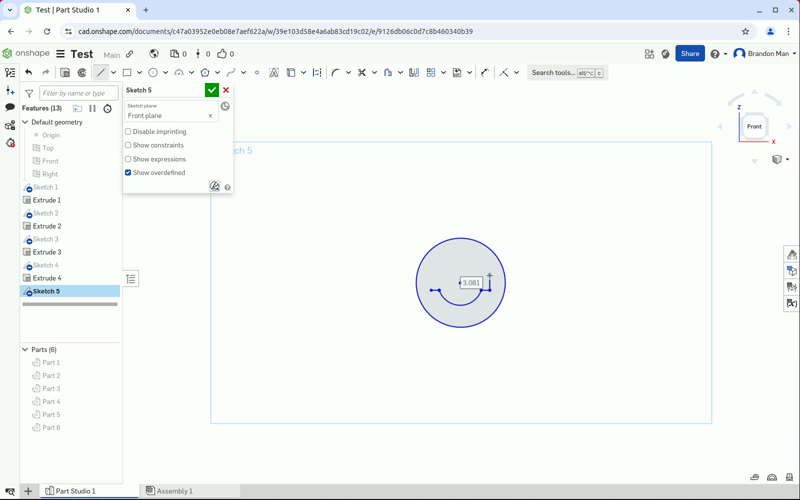
mouse_move(519, 275)
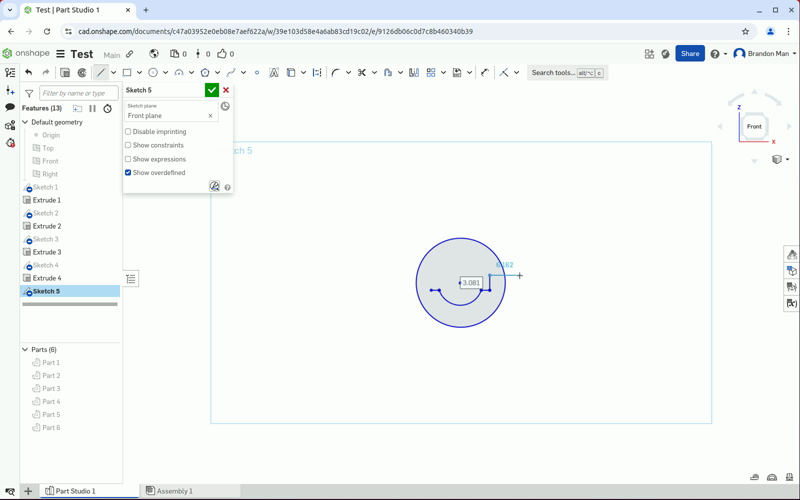
mouse_move(481, 275)
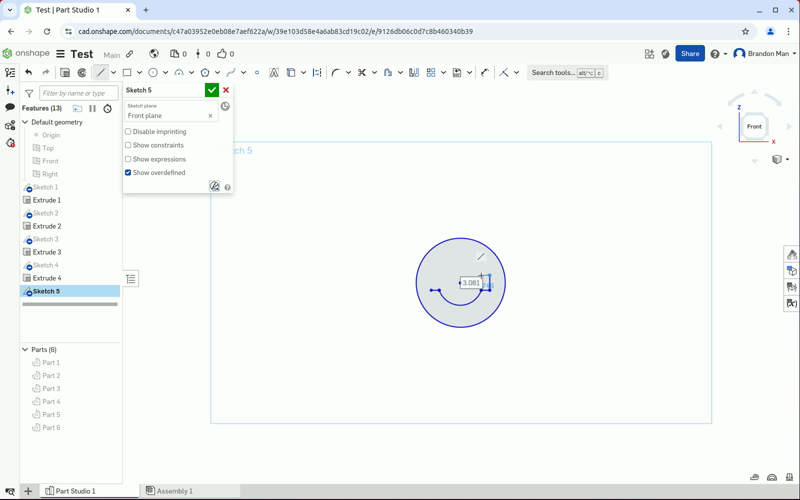
click(481, 275)
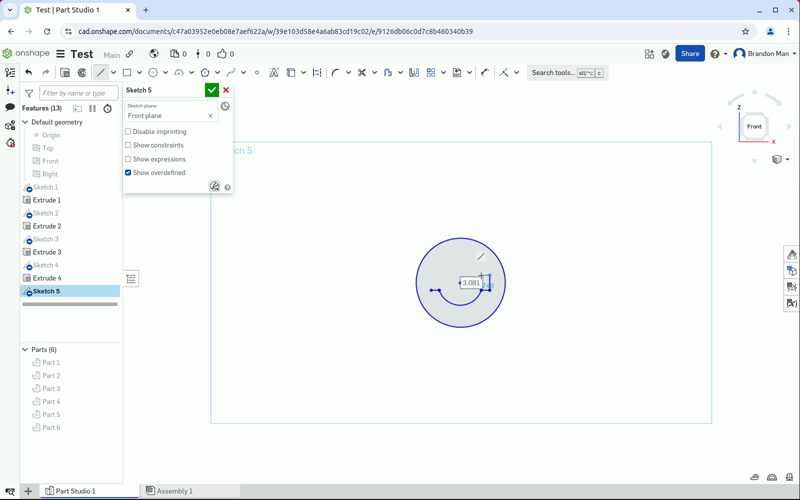
key_up(shift)
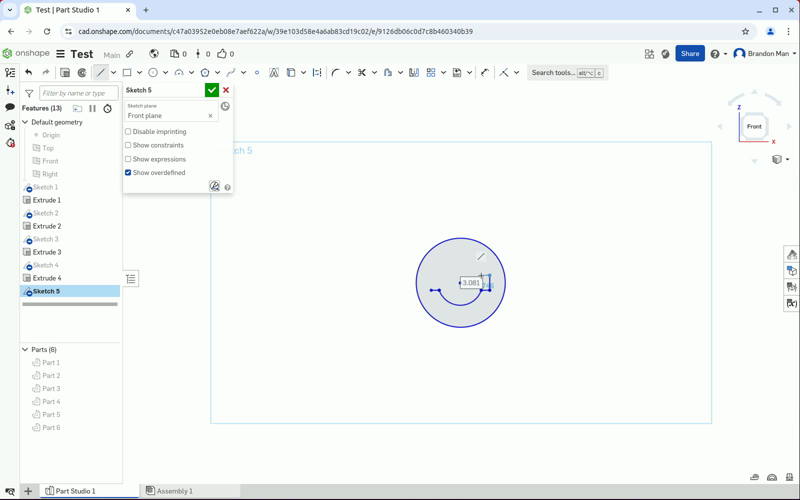
key(esc)
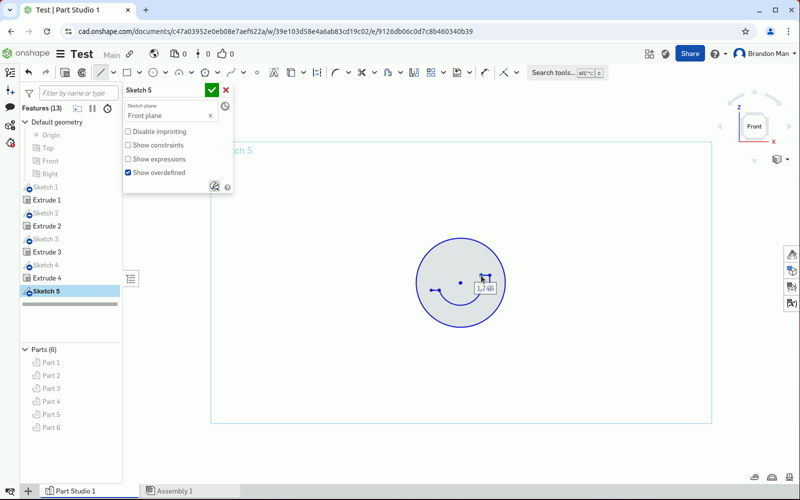
key(a)
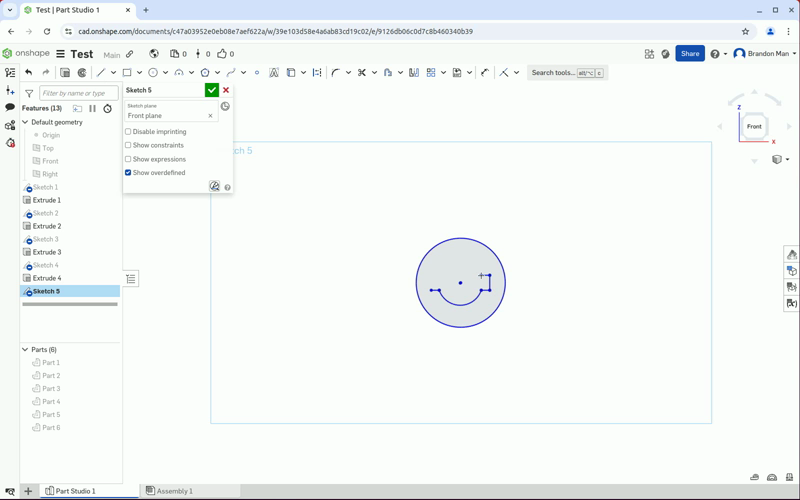
mouse_move(481, 275)
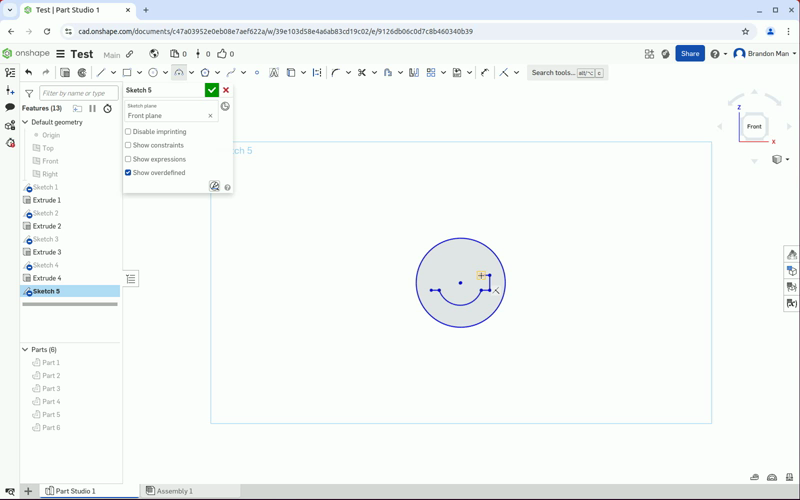
click(481, 275)
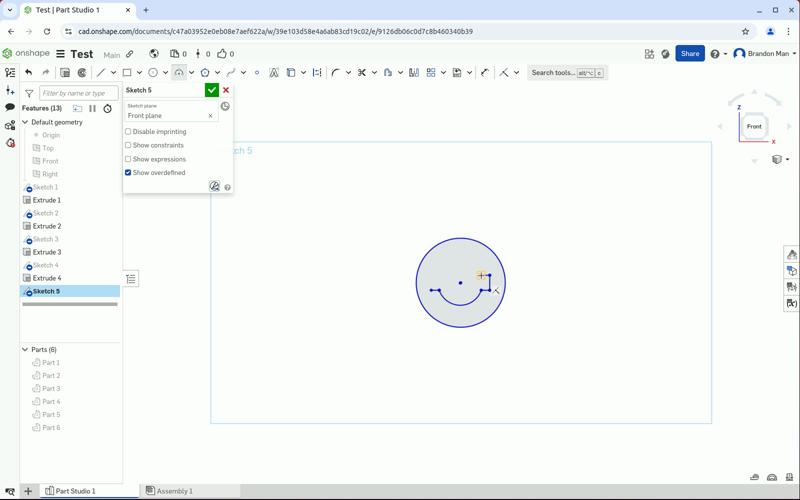
key_down(shift)
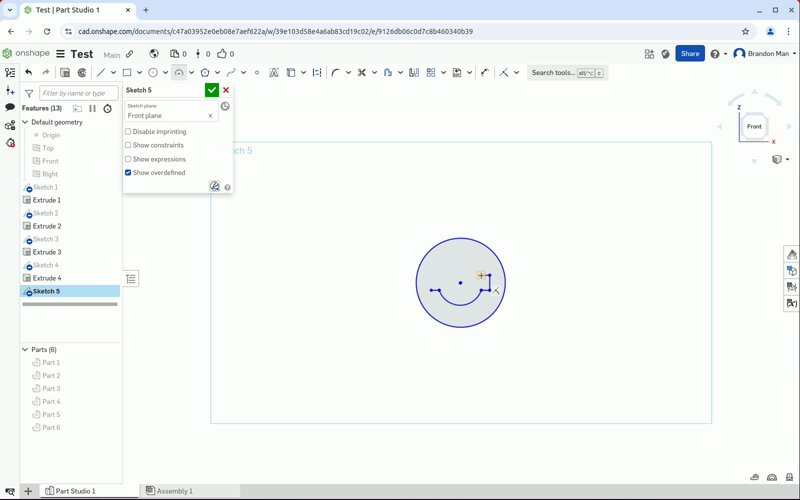
mouse_move(439, 275)
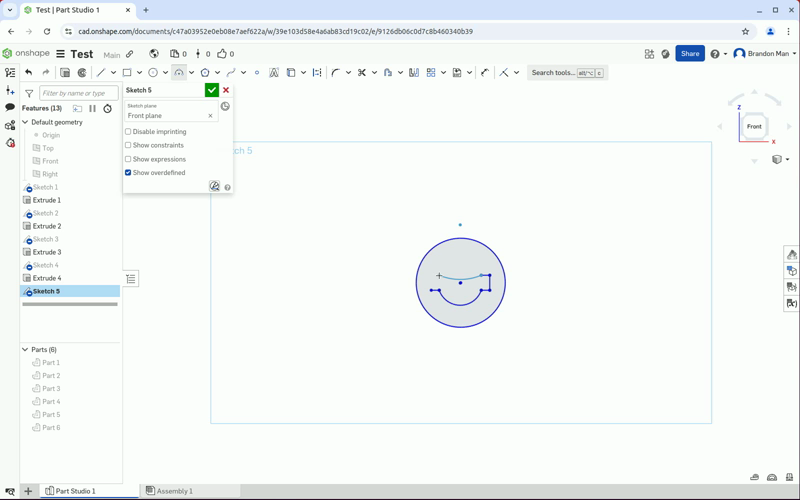
click(439, 275)
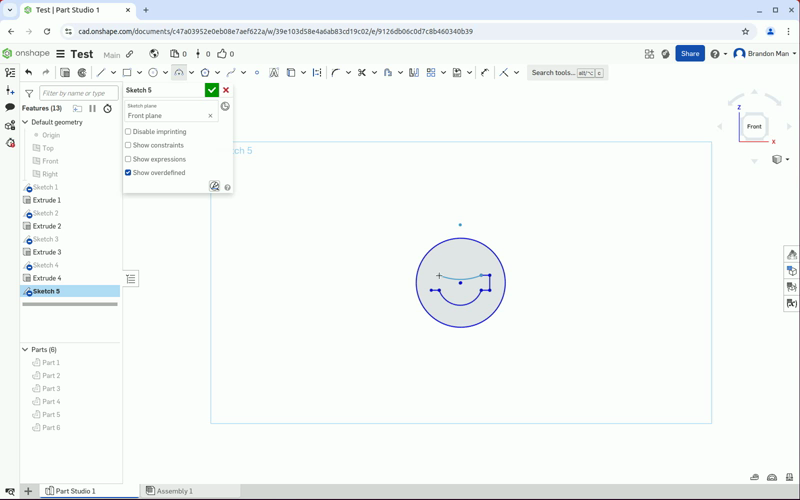
mouse_move(460, 260)
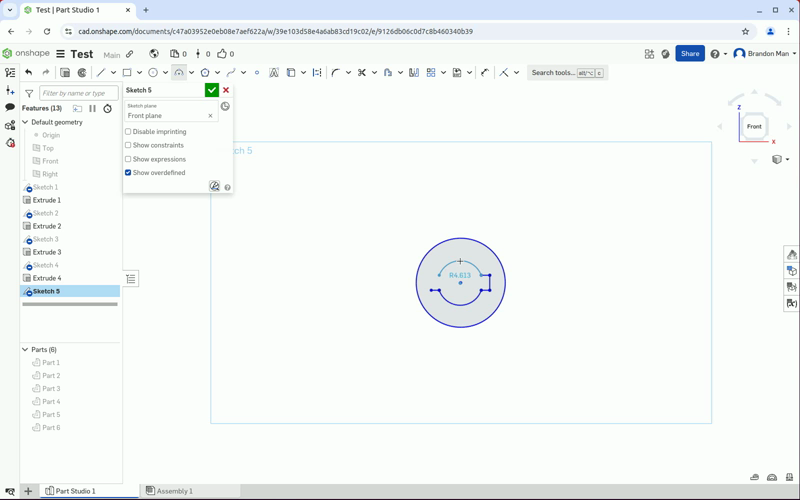
click(460, 260)
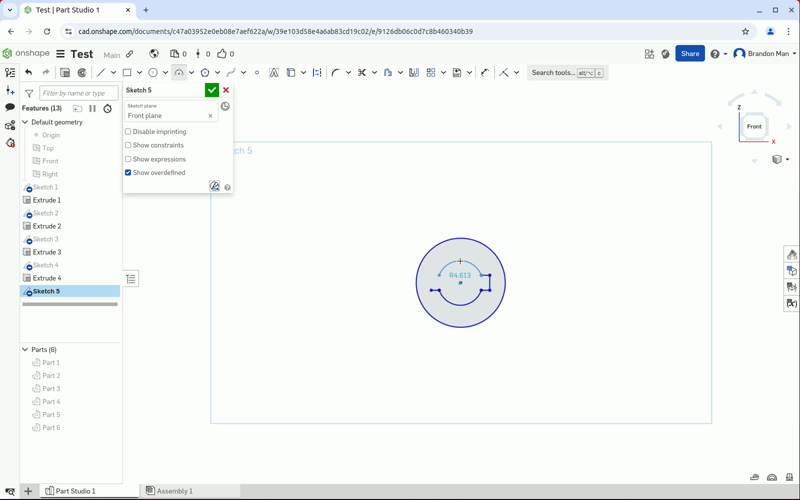
key_up(shift)
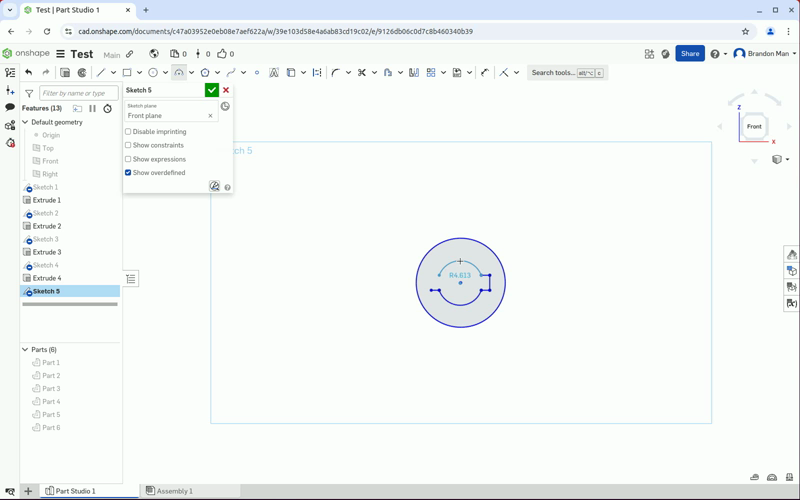
key(esc)
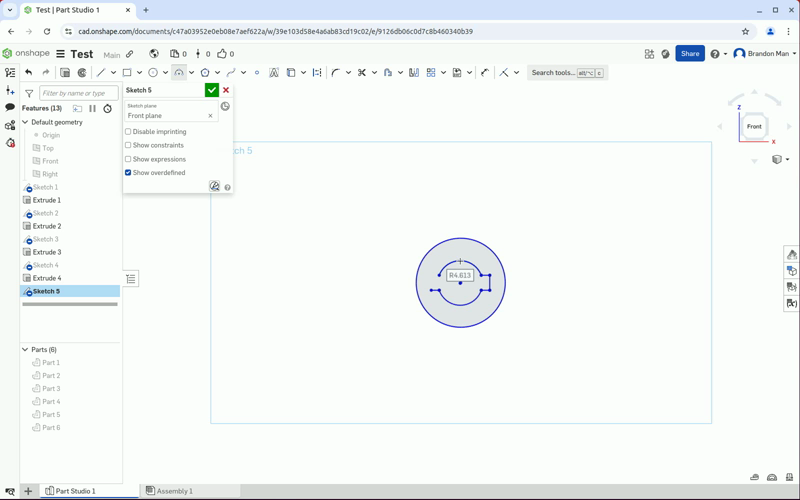
key(l)
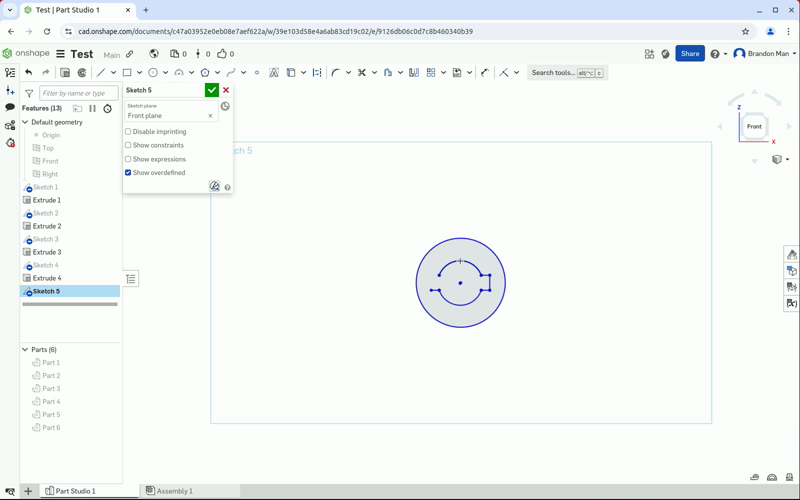
mouse_move(439, 275)
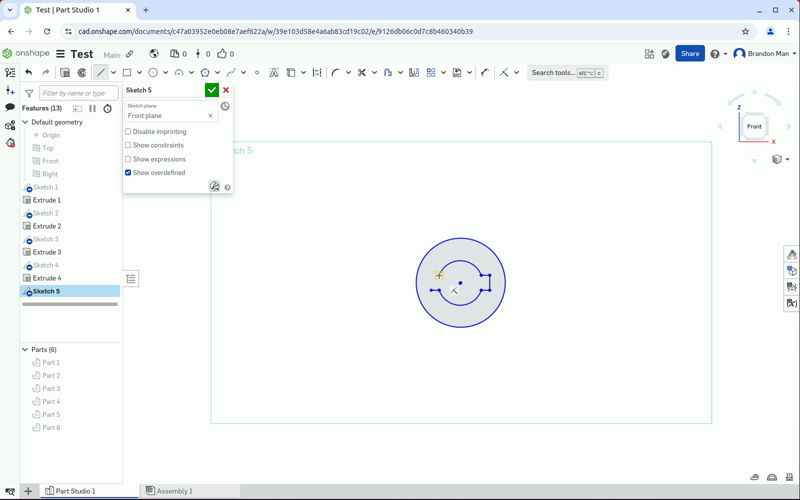
click(439, 275)
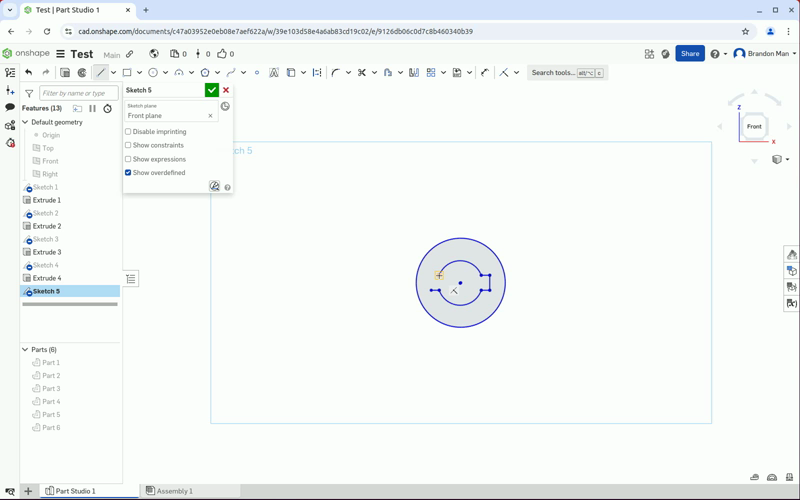
key_down(shift)
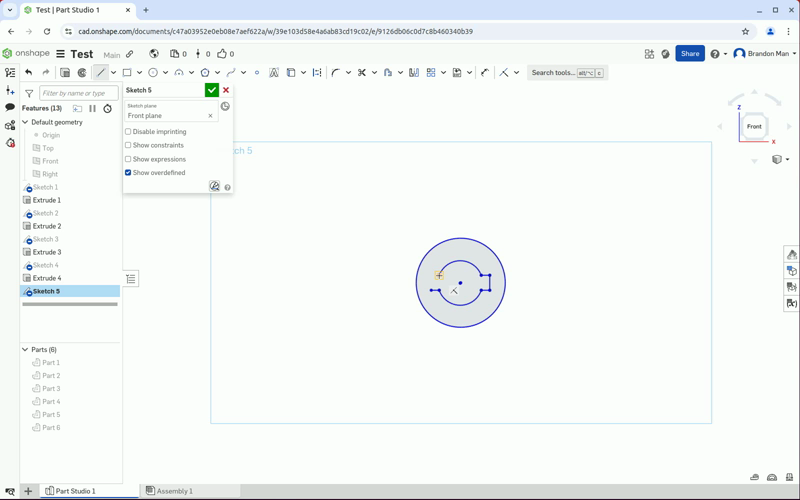
mouse_move(469, 275)
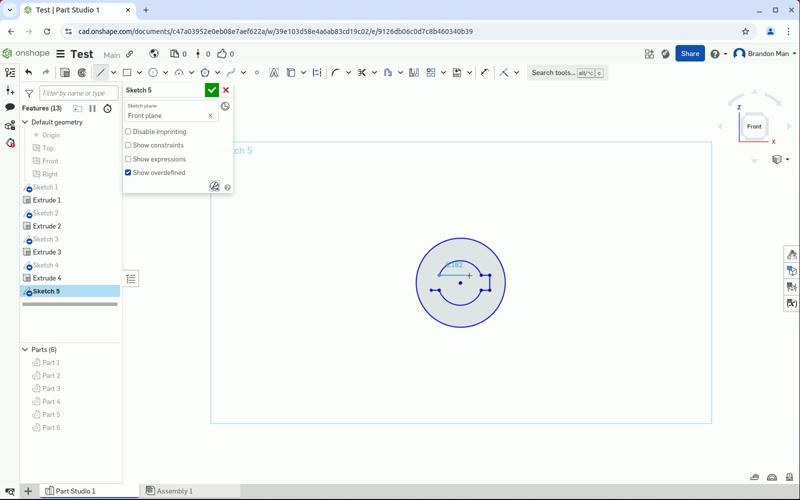
mouse_move(431, 275)
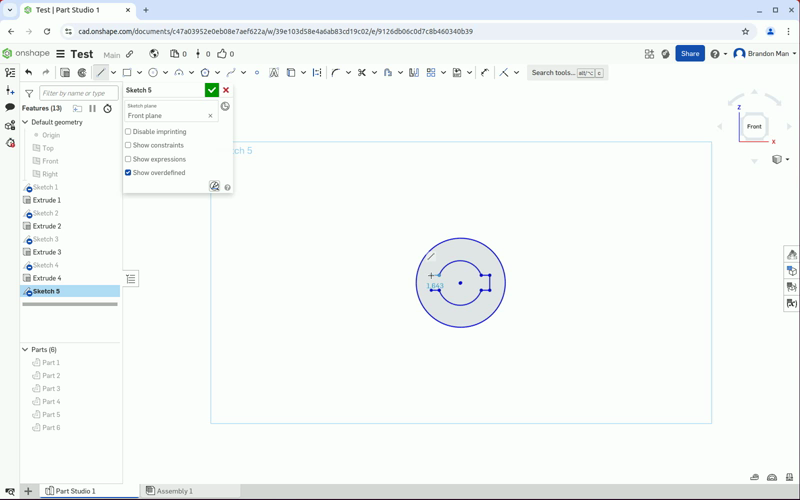
click(431, 275)
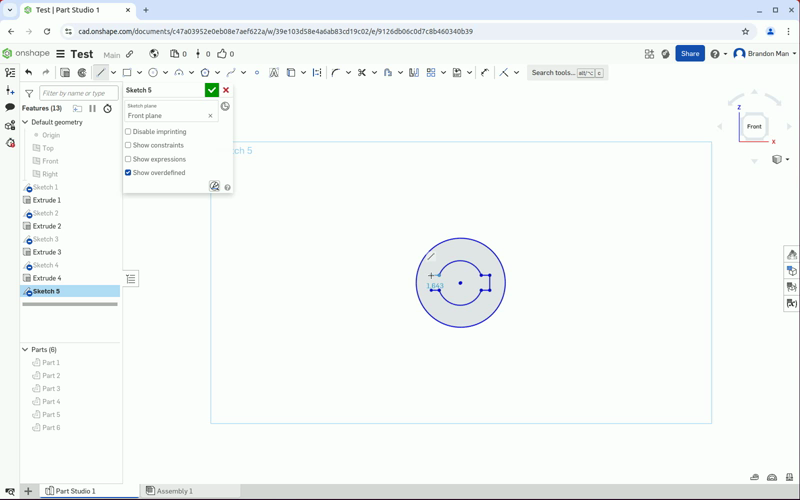
key_up(shift)
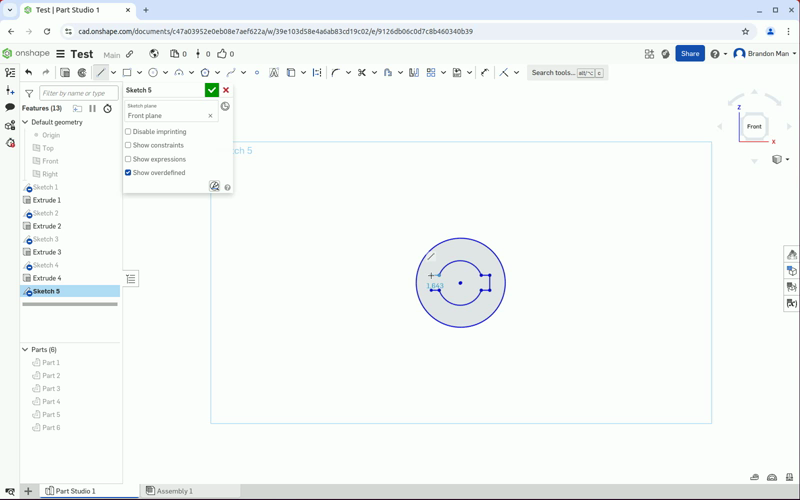
mouse_move(461, 275)
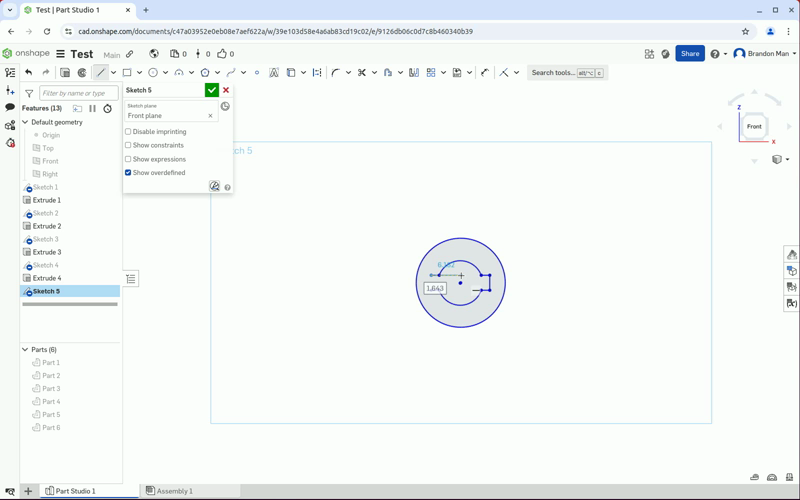
key_down(shift)
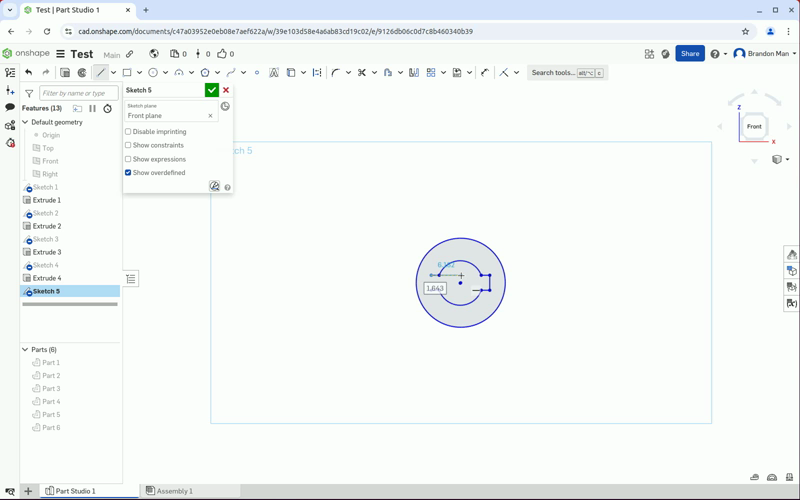
mouse_move(431, 290)
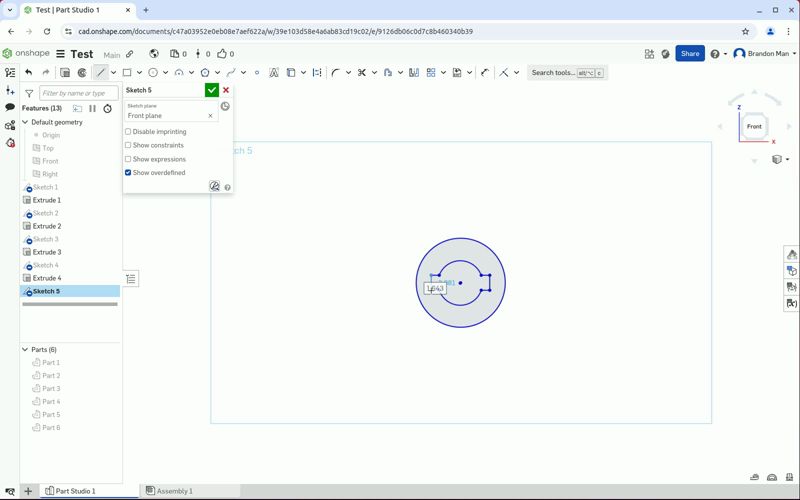
key_up(shift)
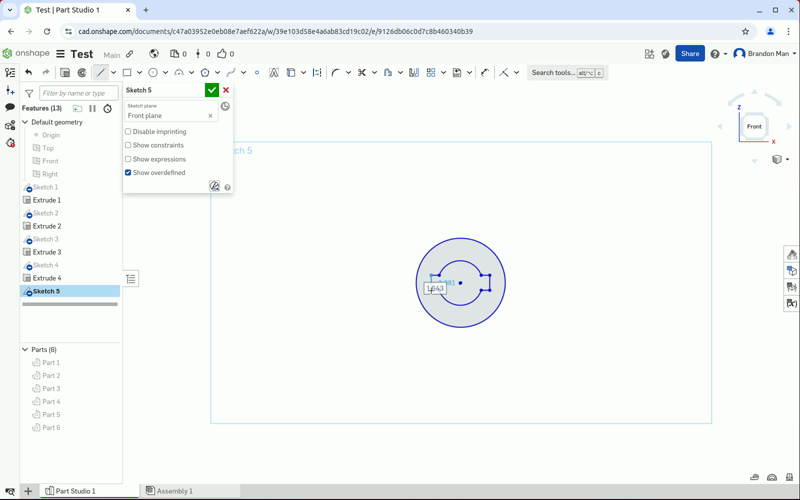
click(431, 290)
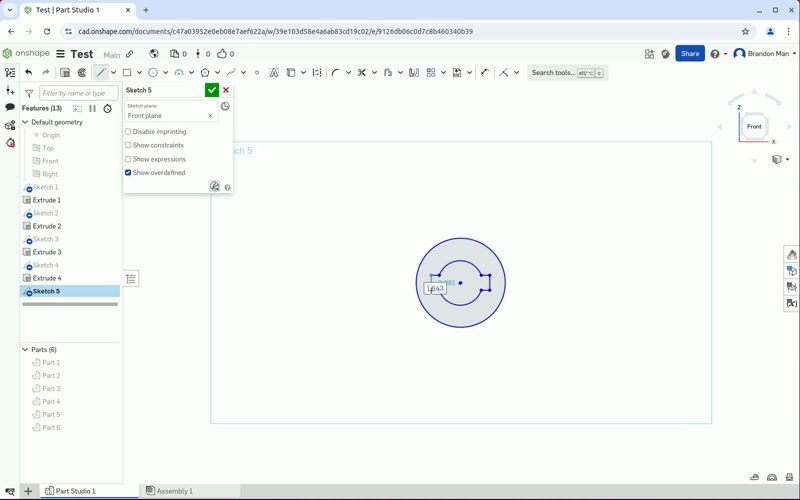
key(esc)
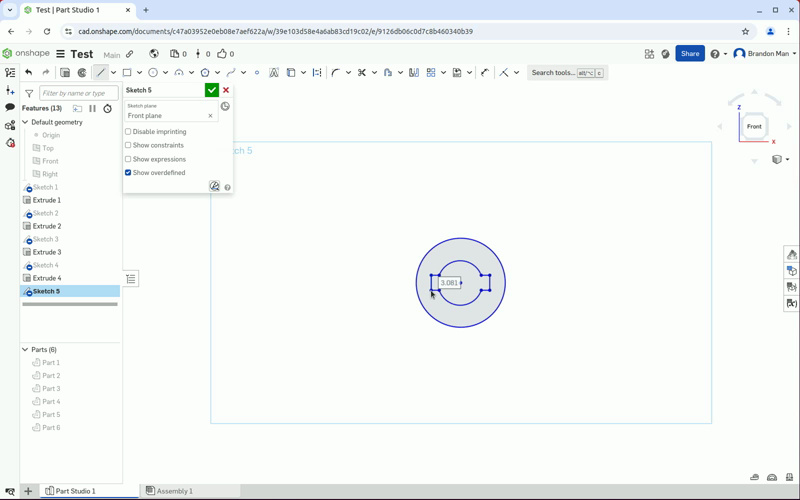
mouse_move(440, 318)
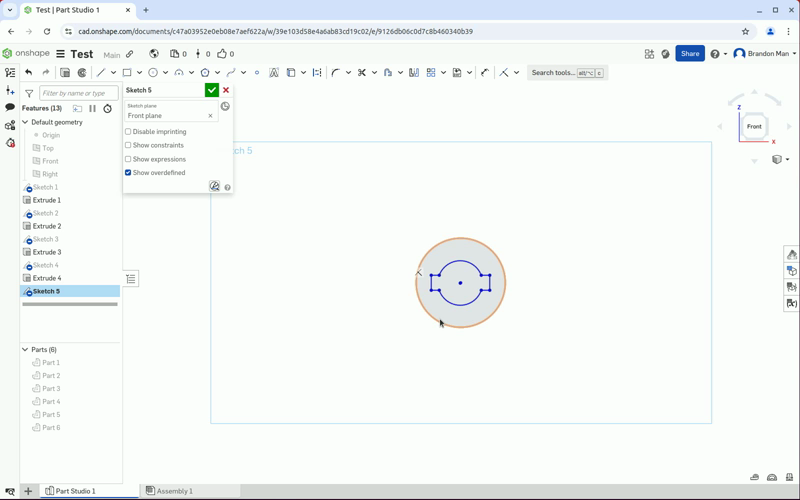
click(440, 318)
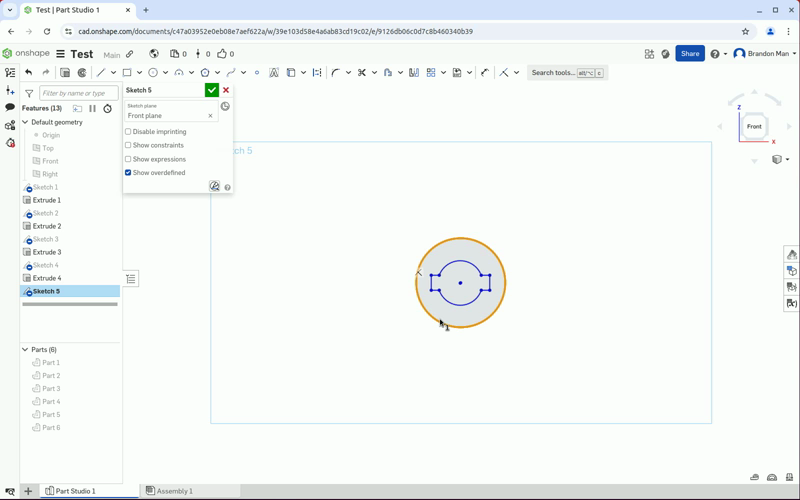
mouse_move(73, 352)
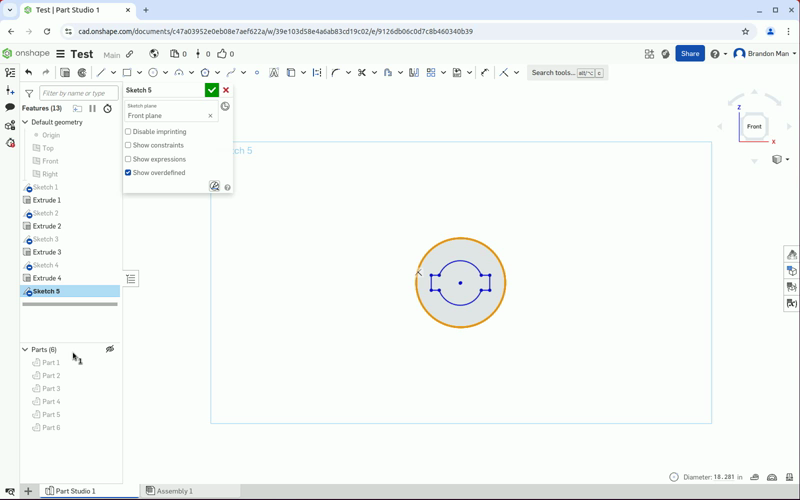
key(shift+y)
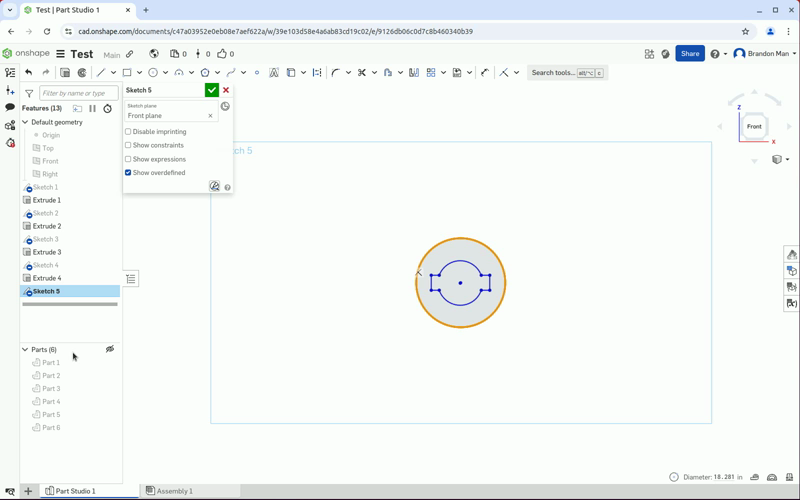
key(shift+e)
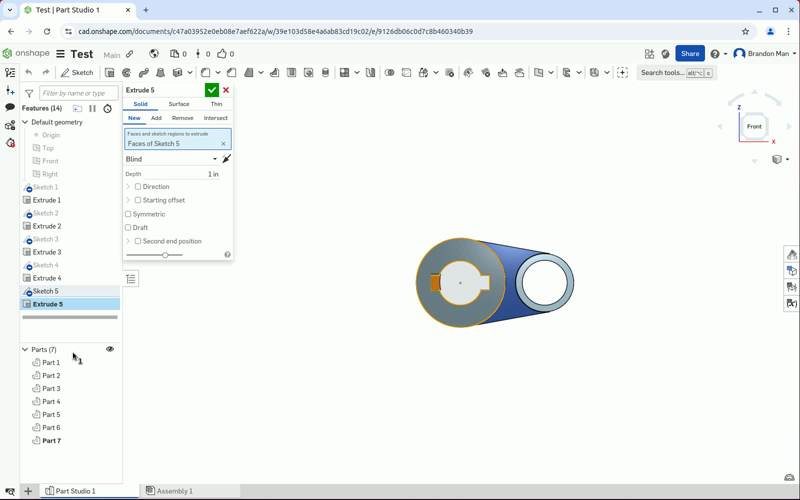
mouse_move(143, 106)
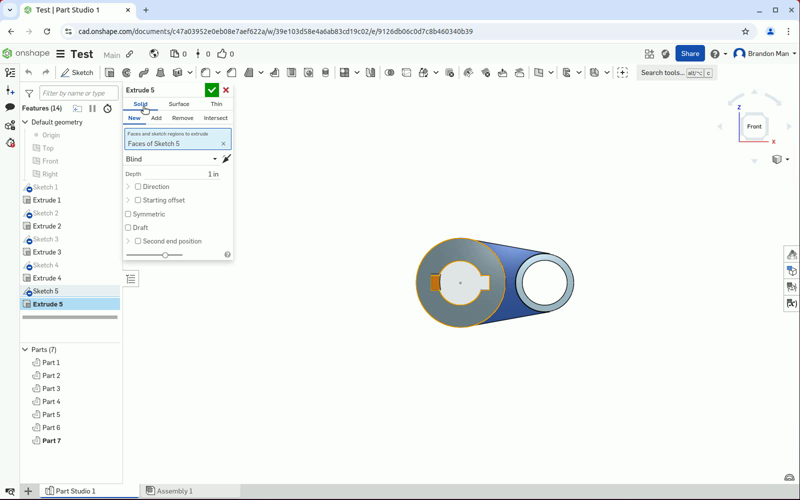
click(143, 106)
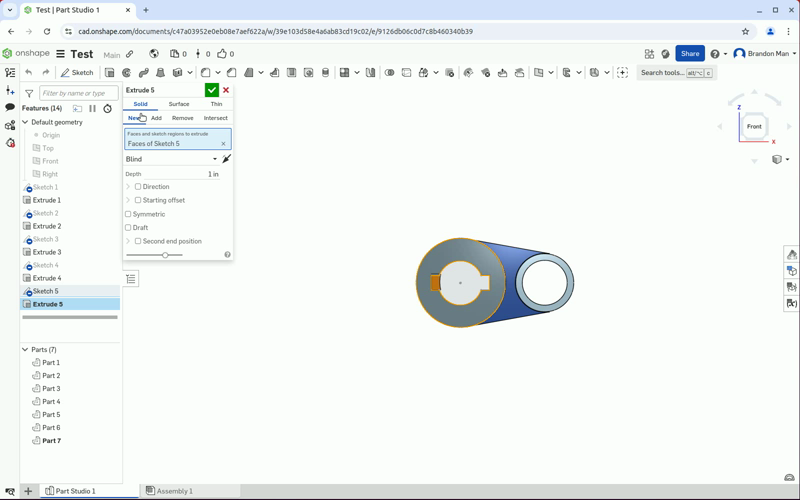
mouse_move(137, 120)
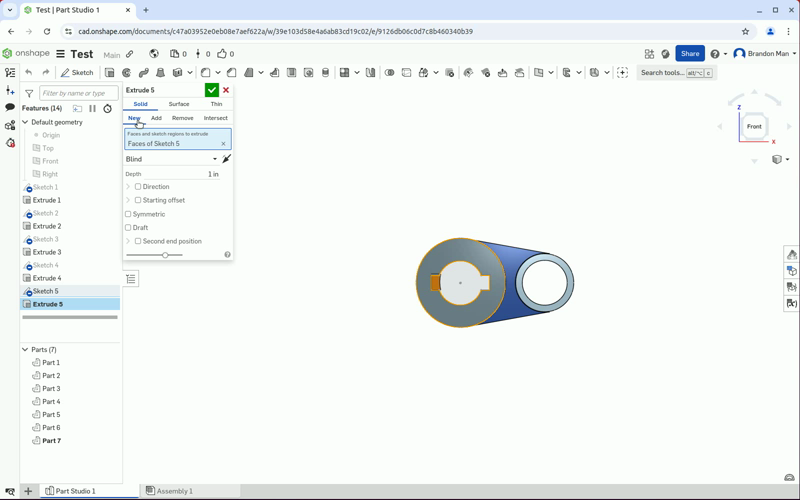
click(137, 120)
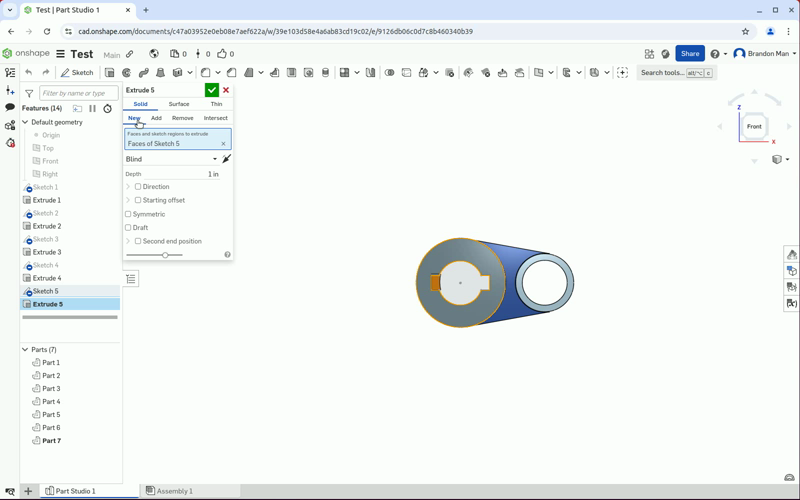
key(tab, 4)
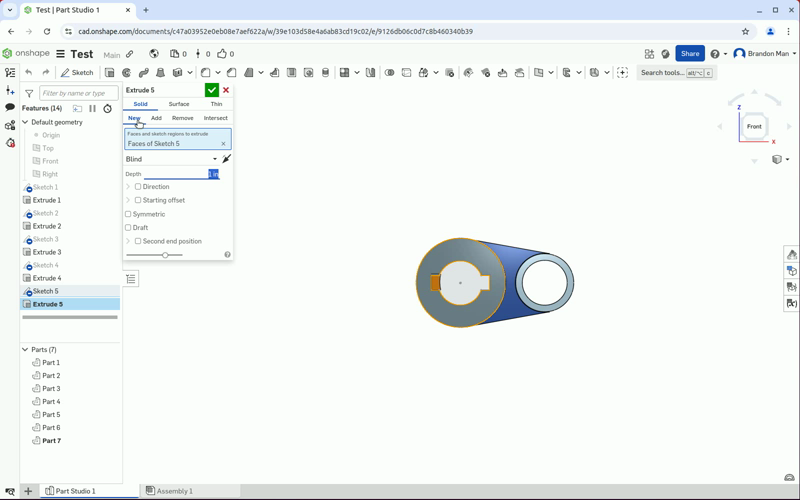
text(16.128)
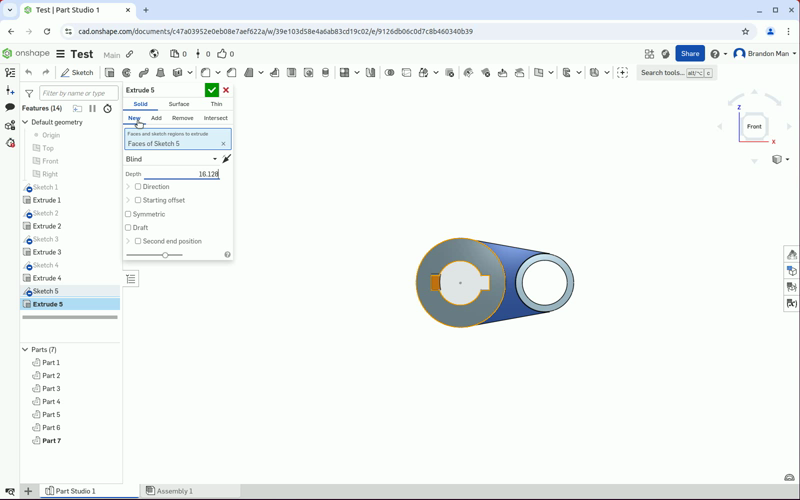
key(enter)
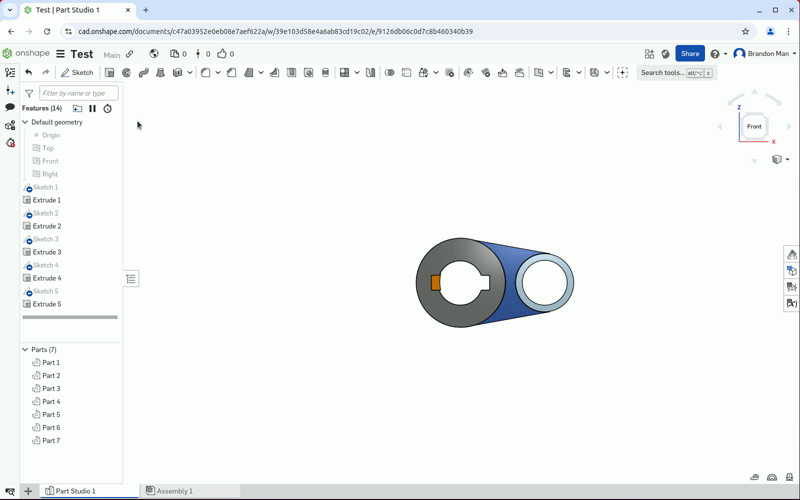
key(shift+h)
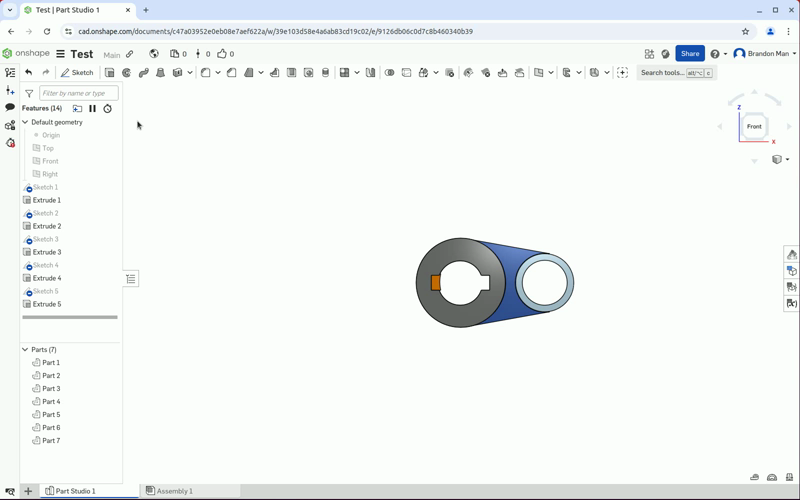
key(shift+h)
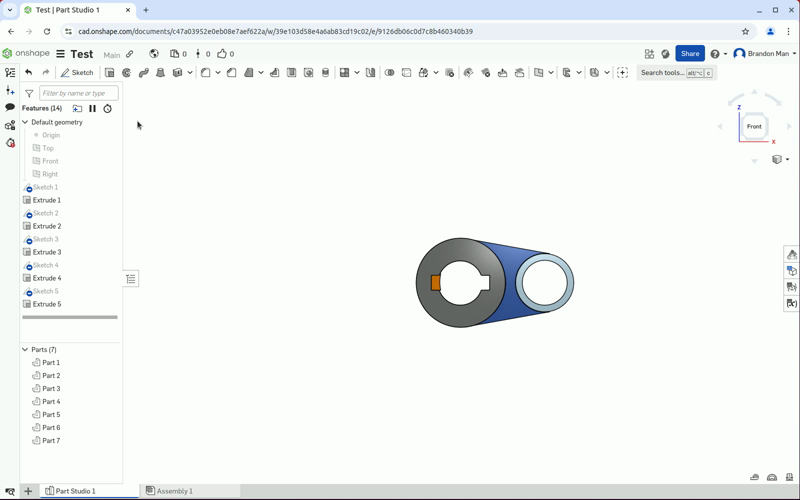
mouse_move(73, 189)
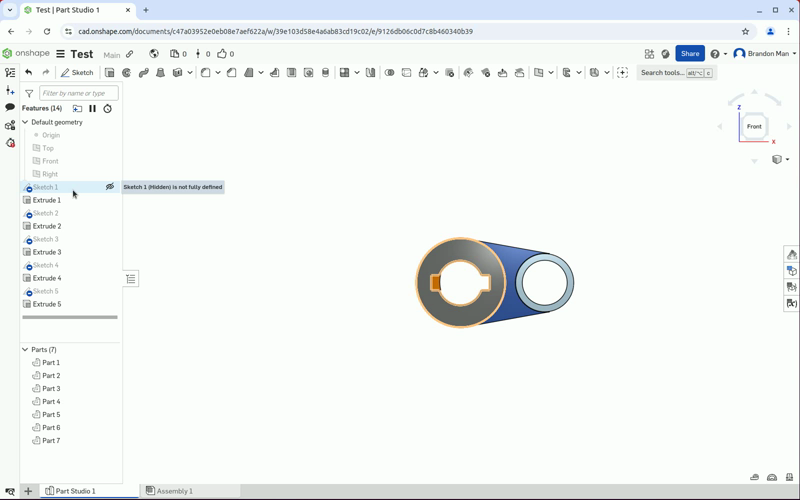
click(73, 189)
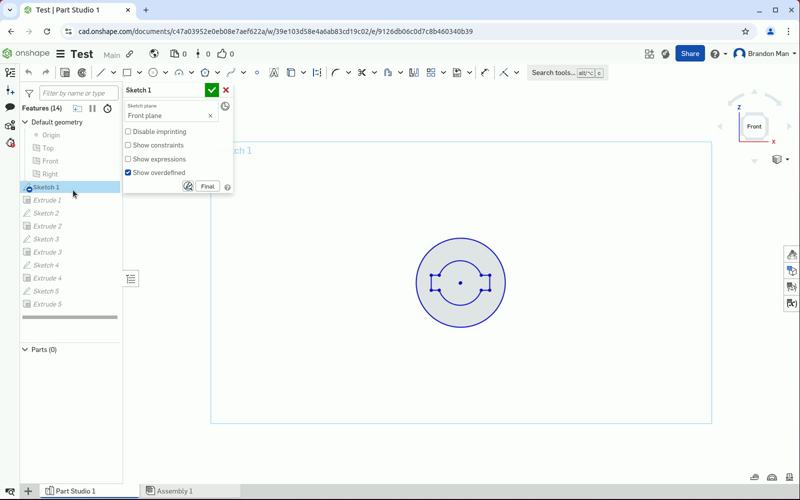
mouse_move(229, 92)
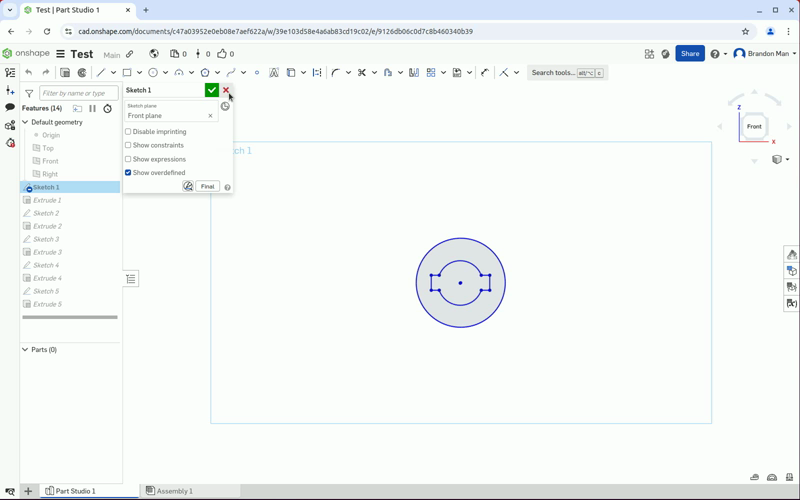
click(229, 92)
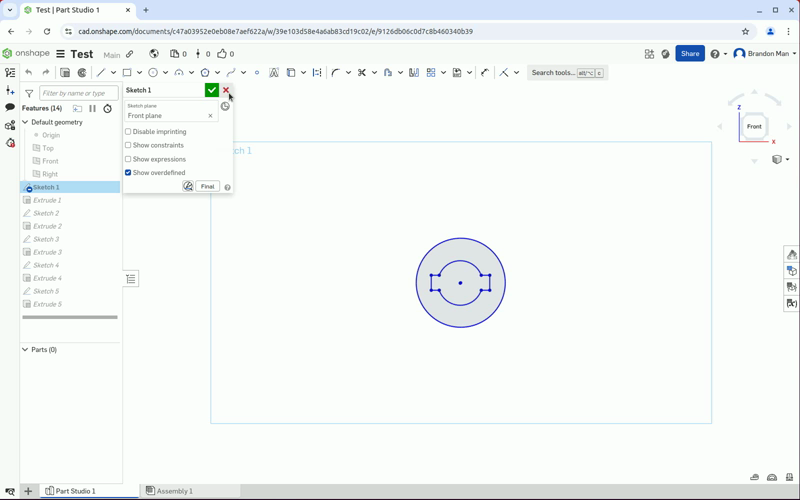
key(shift+s)
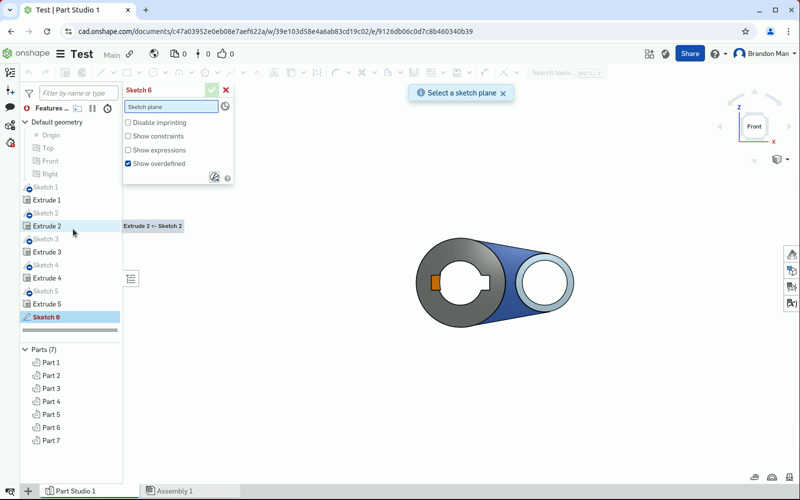
scroll(3)
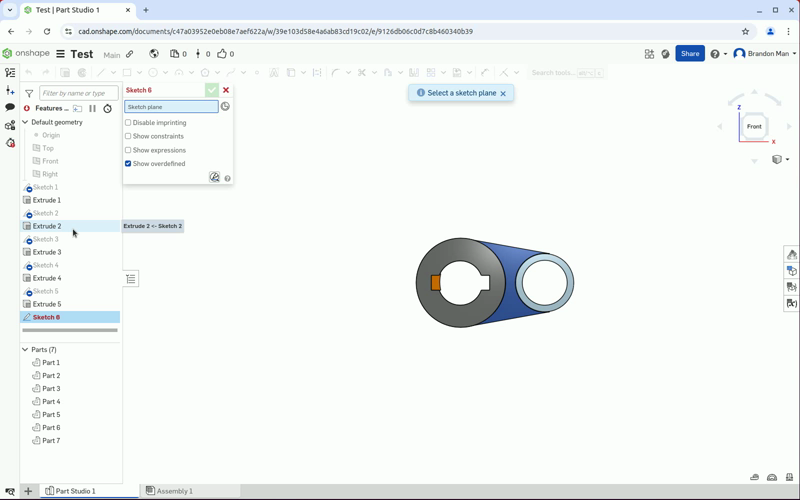
mouse_move(73, 163)
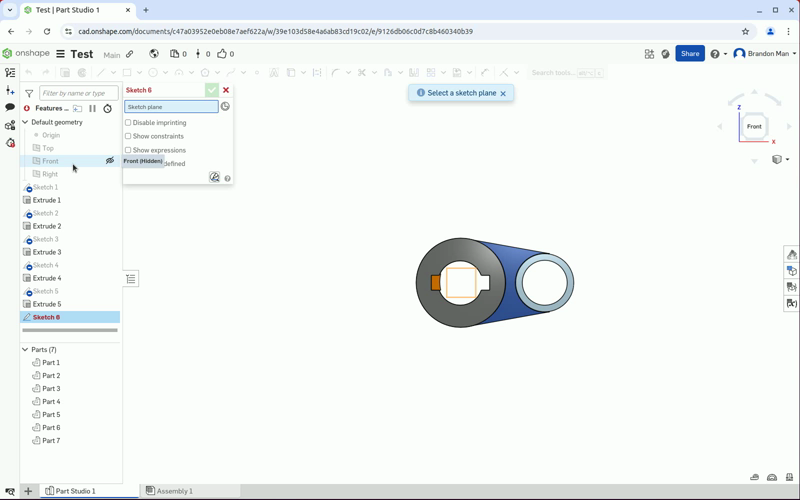
click(73, 163)
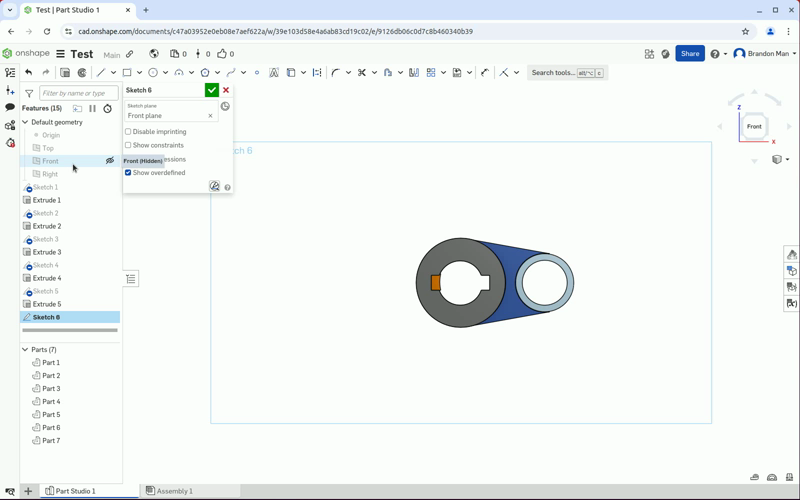
mouse_move(73, 352)
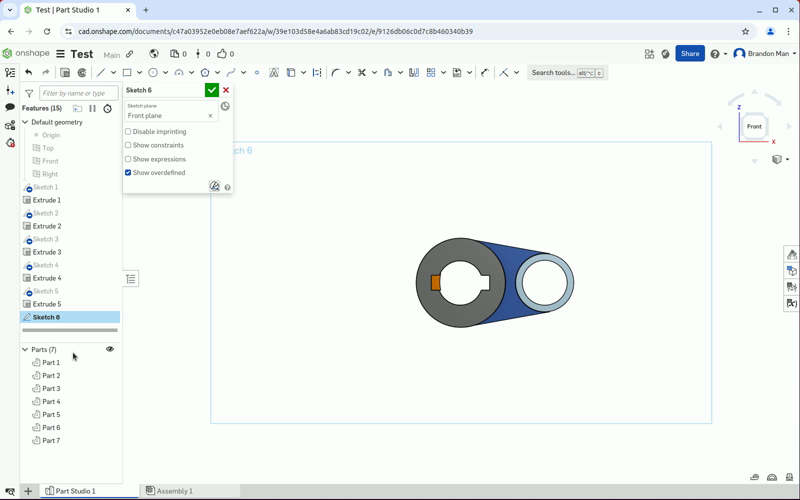
key(y)
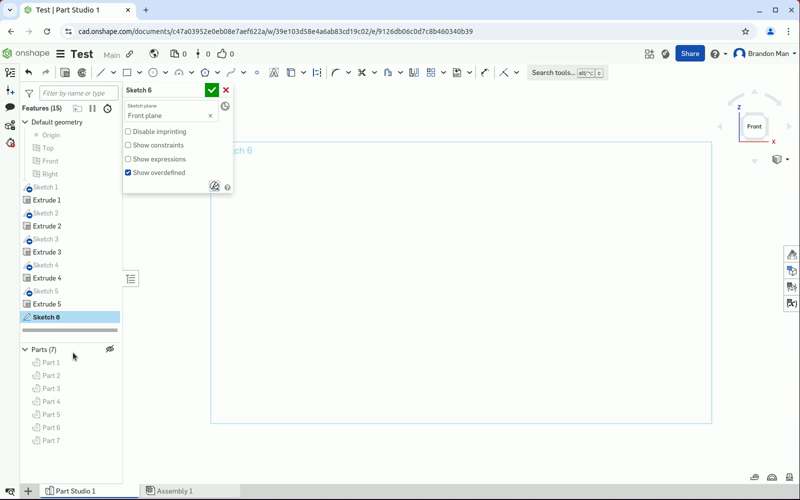
key(l)
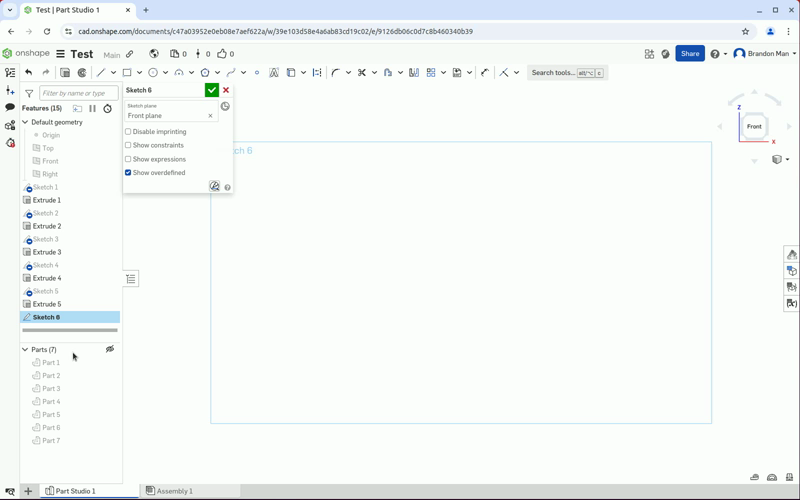
key_down(shift)
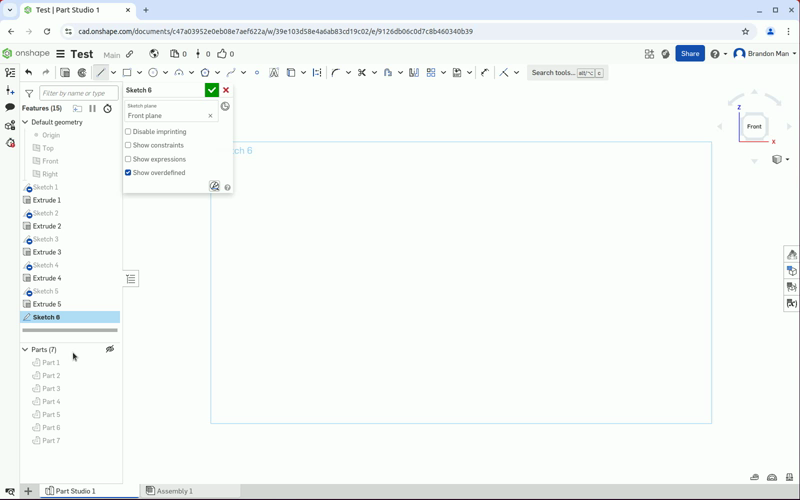
mouse_move(431, 290)
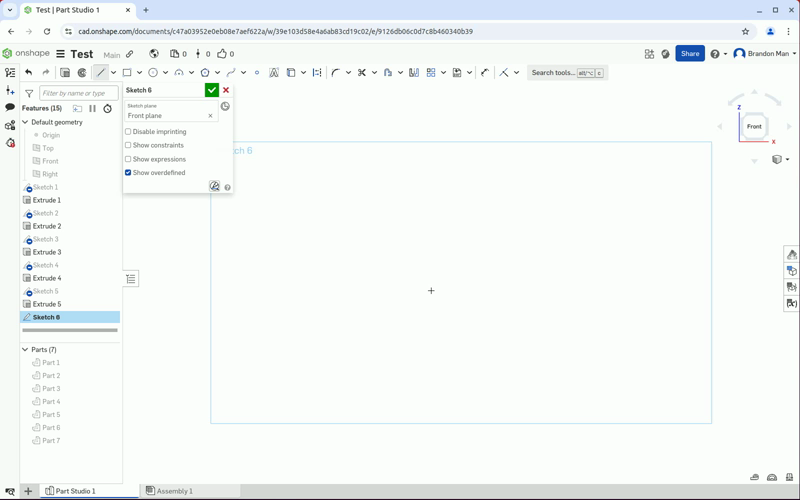
click(431, 290)
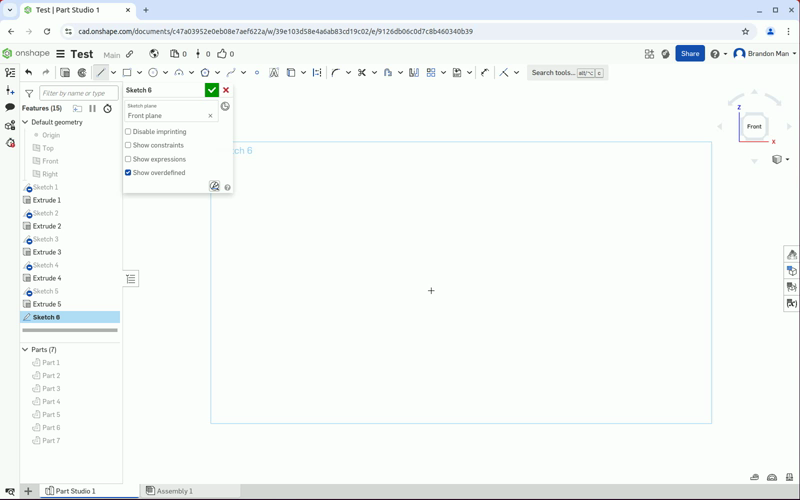
key_up(shift)
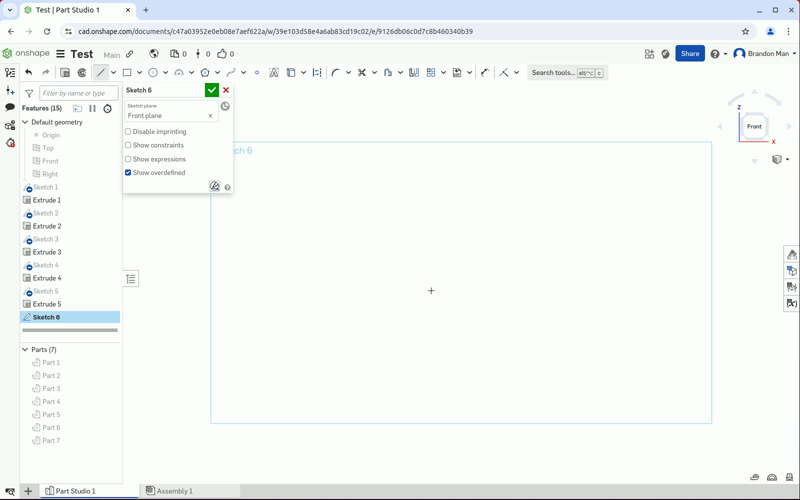
key_down(shift)
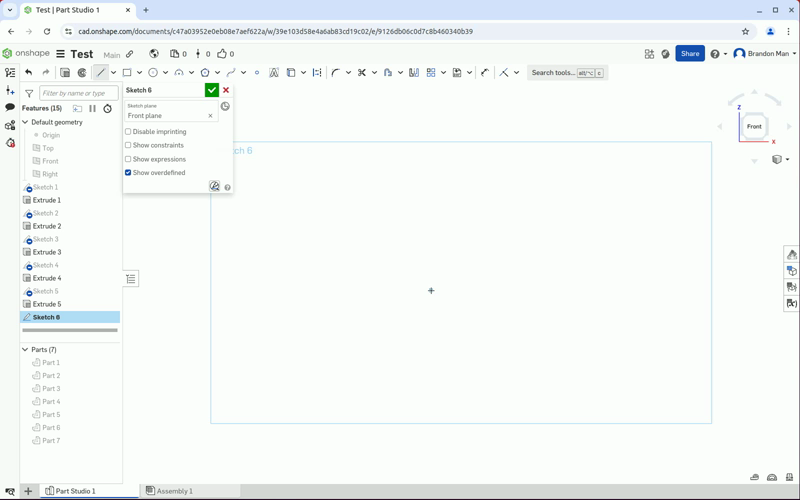
mouse_move(461, 290)
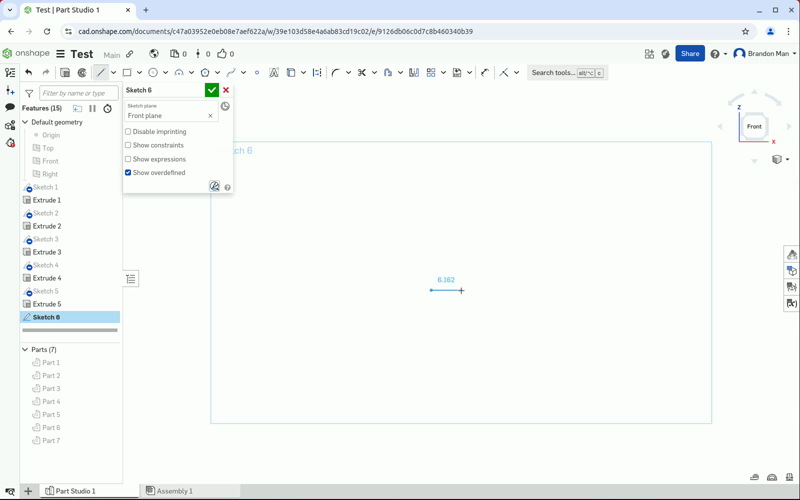
mouse_move(440, 290)
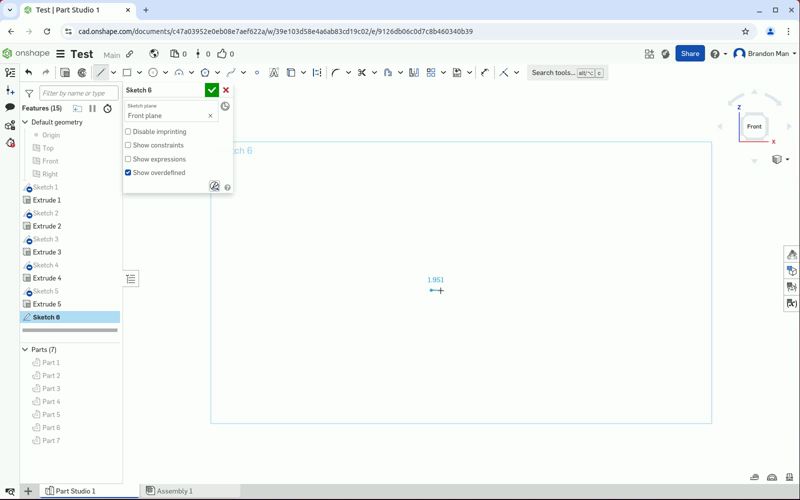
click(440, 290)
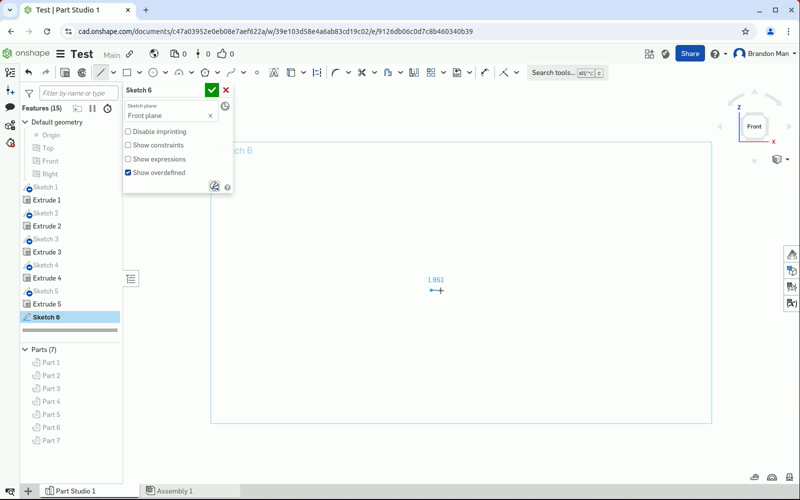
key_up(shift)
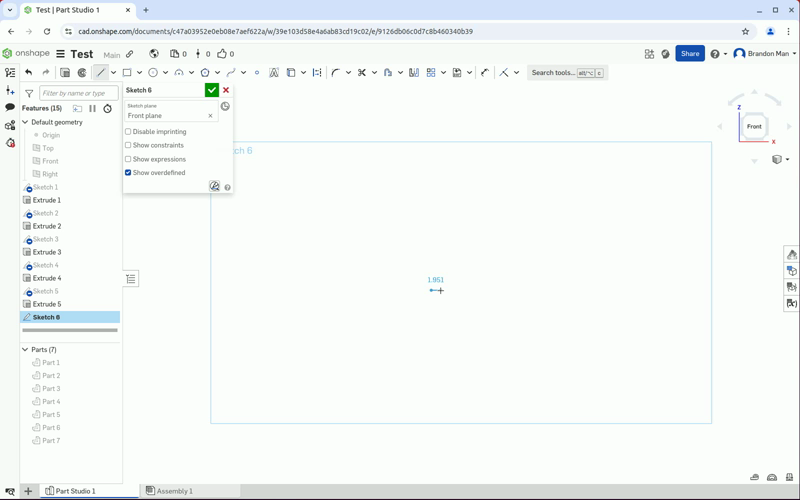
key(esc)
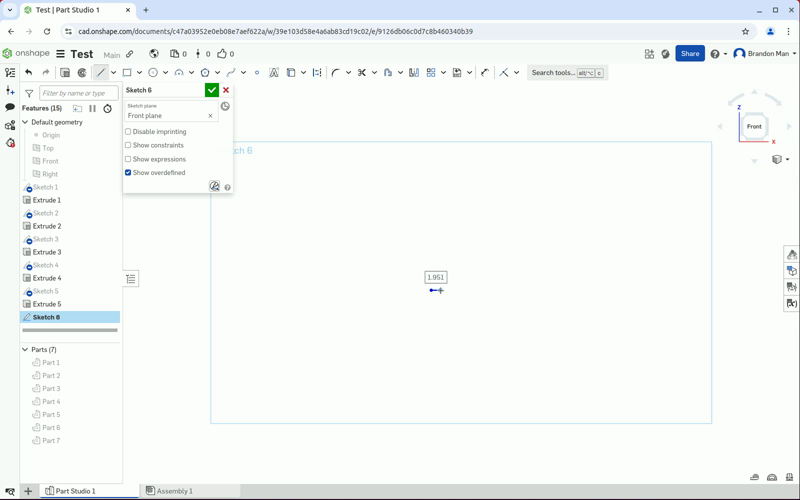
key(a)
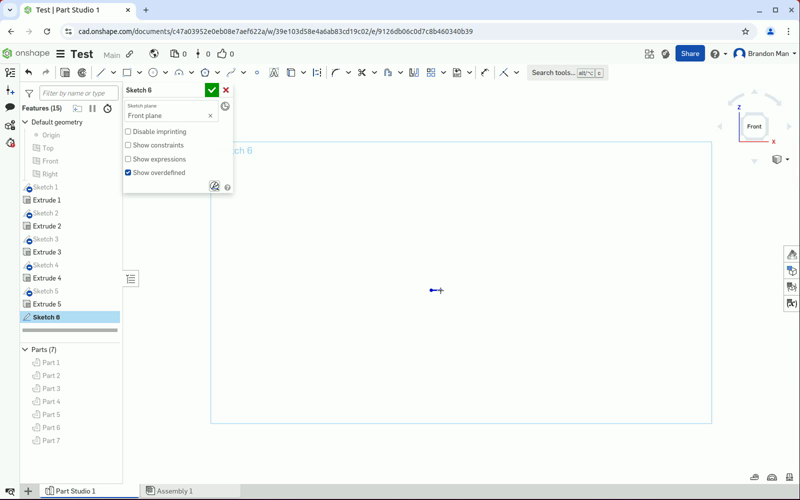
mouse_move(440, 290)
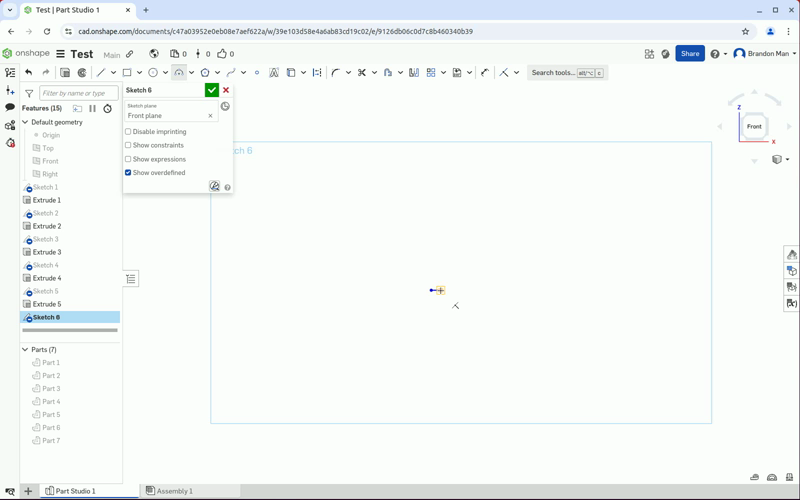
click(440, 290)
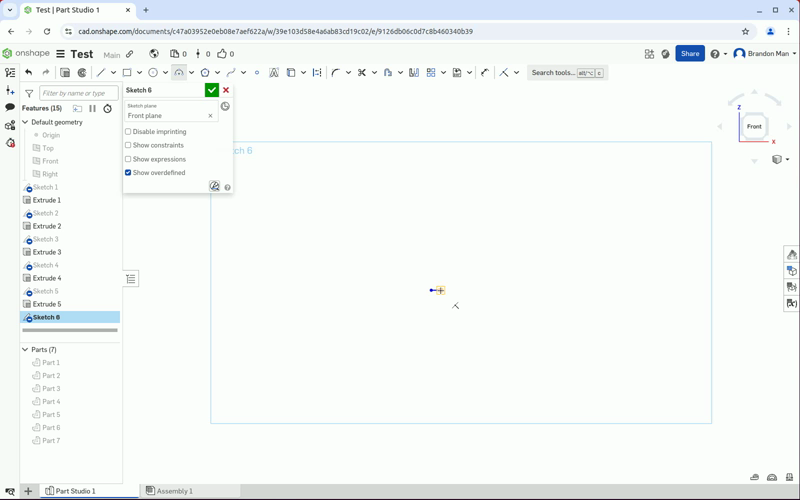
key_down(shift)
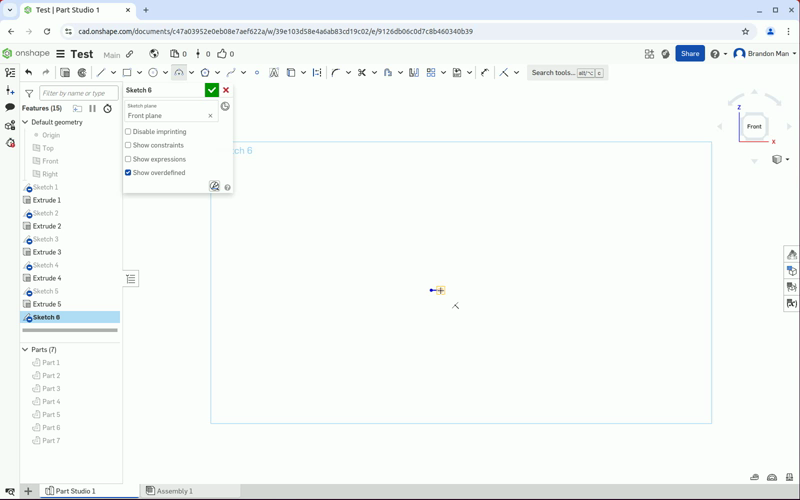
mouse_move(440, 273)
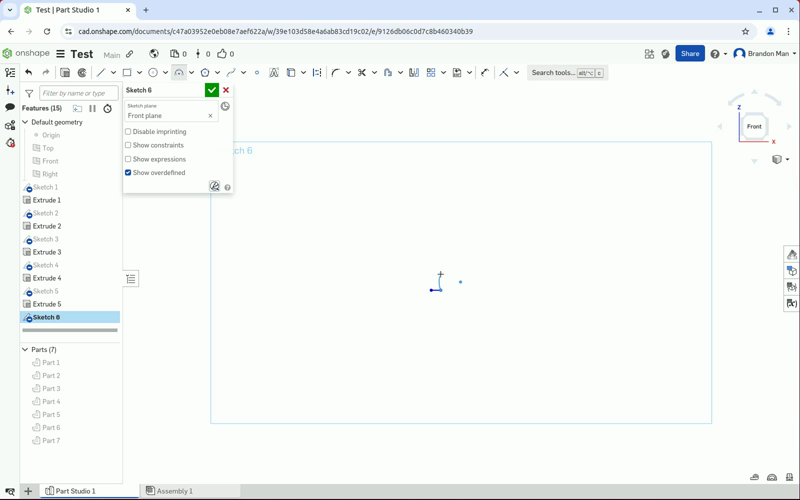
click(440, 273)
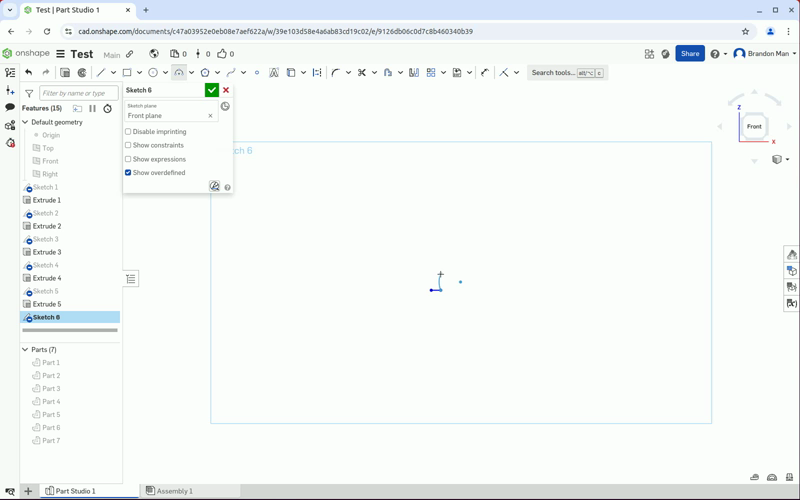
mouse_move(439, 281)
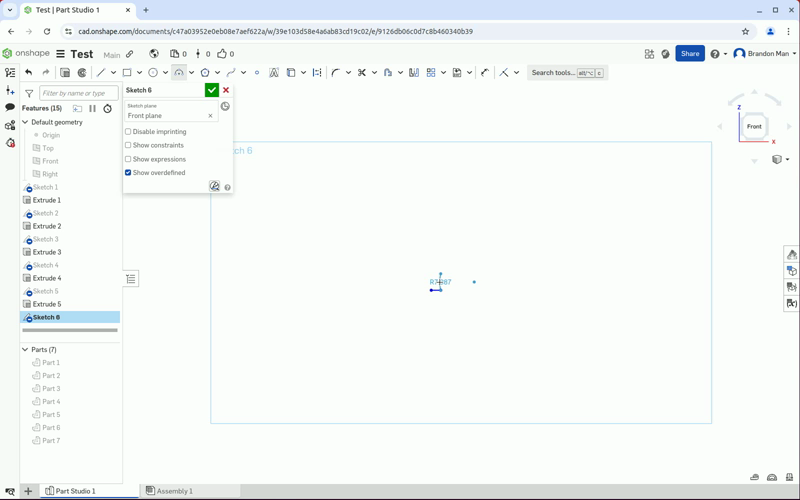
click(439, 281)
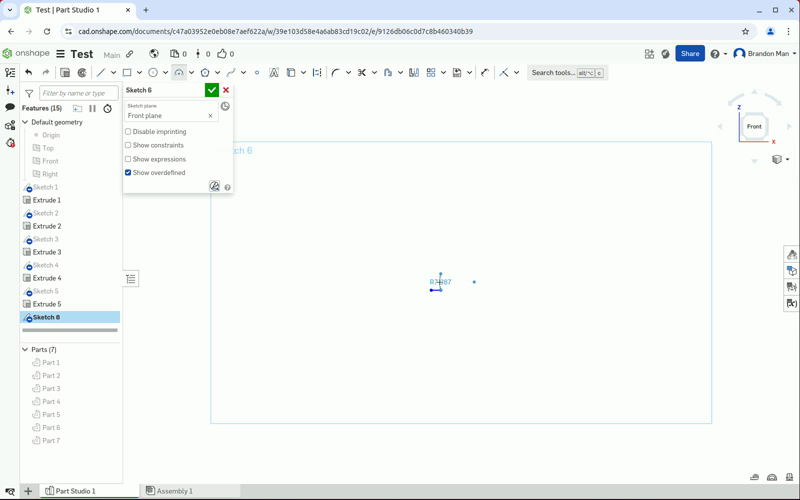
key_up(shift)
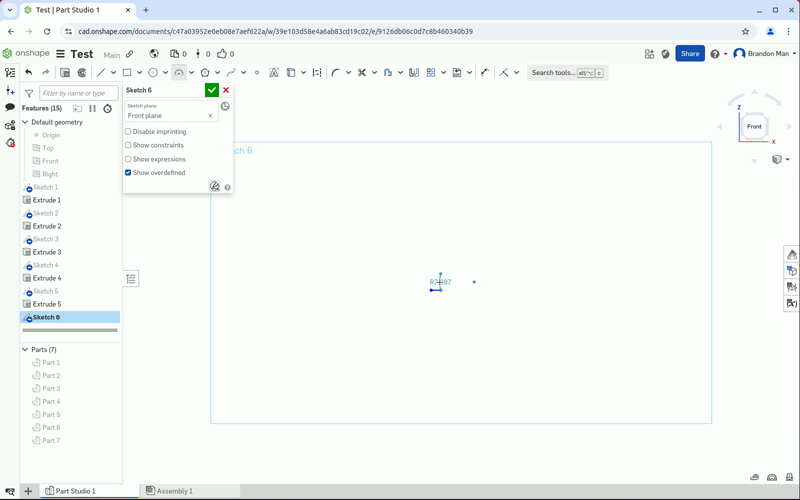
key(esc)
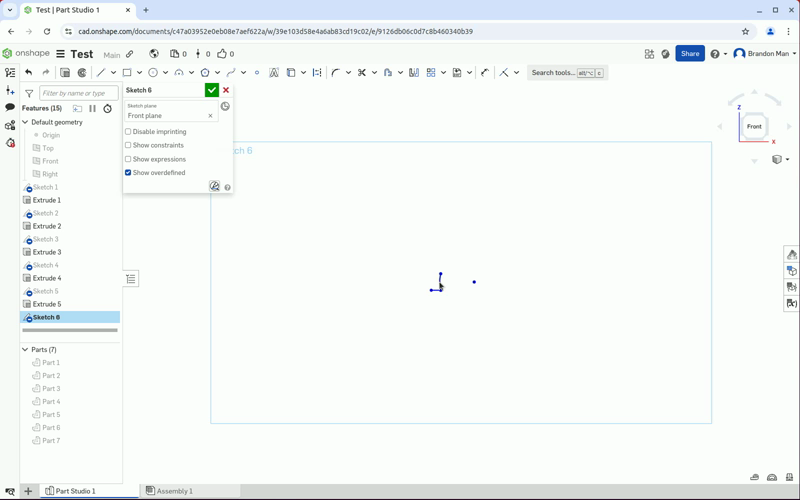
key(l)
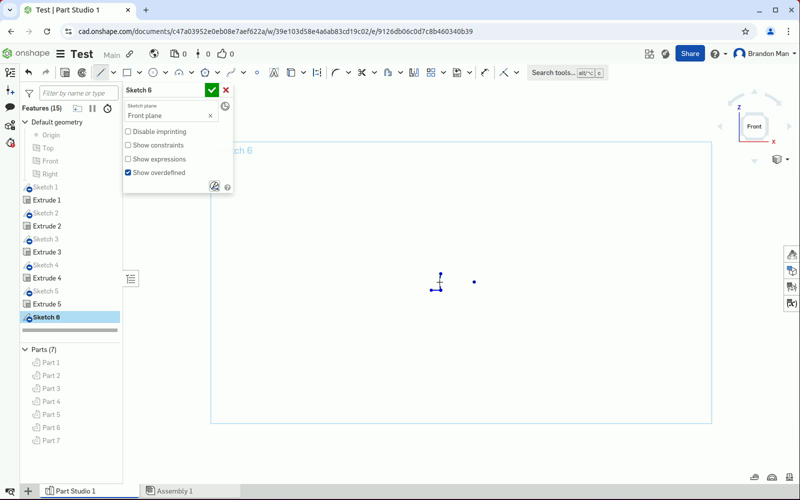
mouse_move(440, 273)
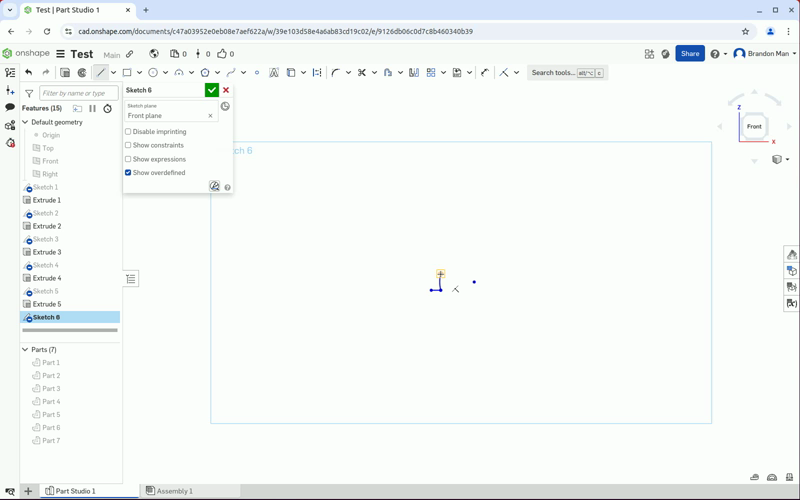
click(440, 273)
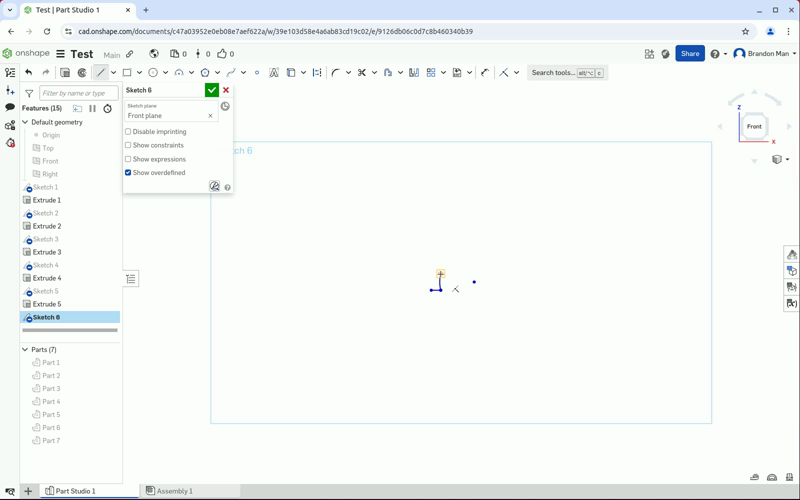
key_down(shift)
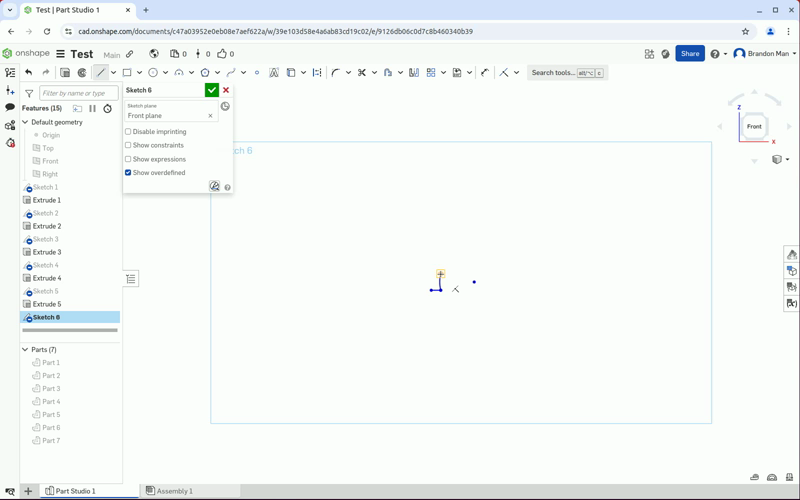
mouse_move(470, 273)
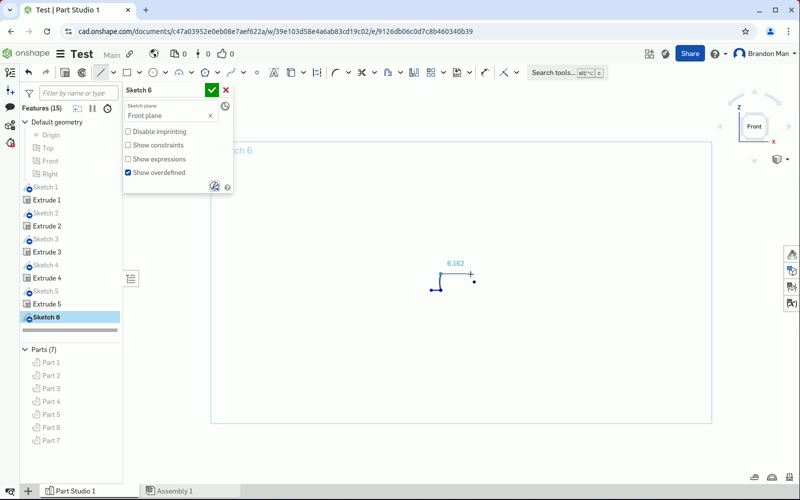
mouse_move(431, 273)
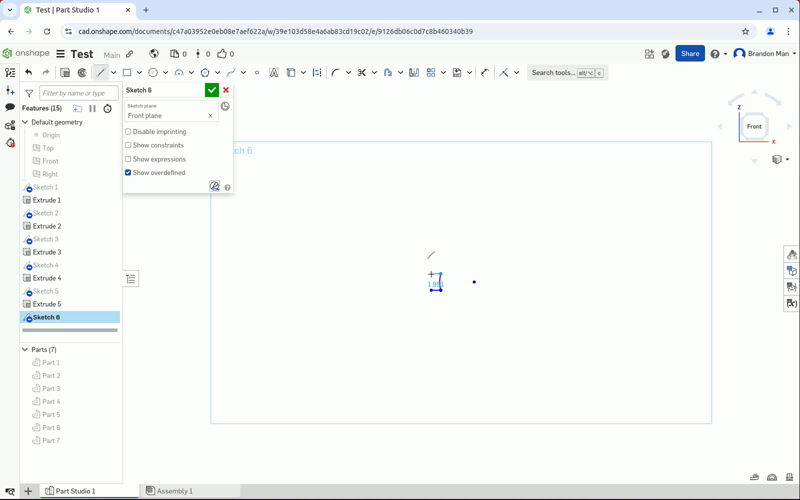
click(431, 273)
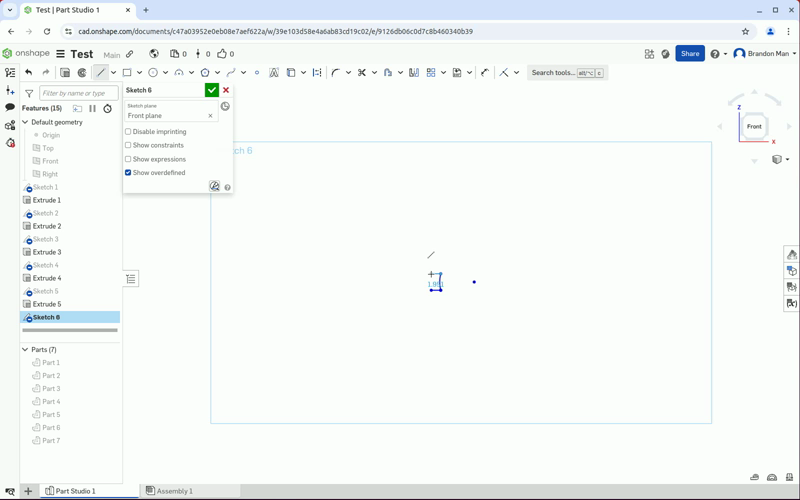
key_up(shift)
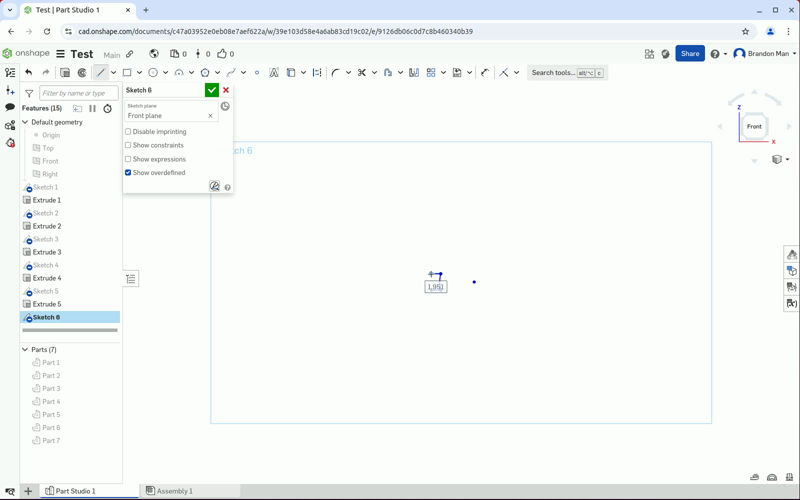
mouse_move(461, 273)
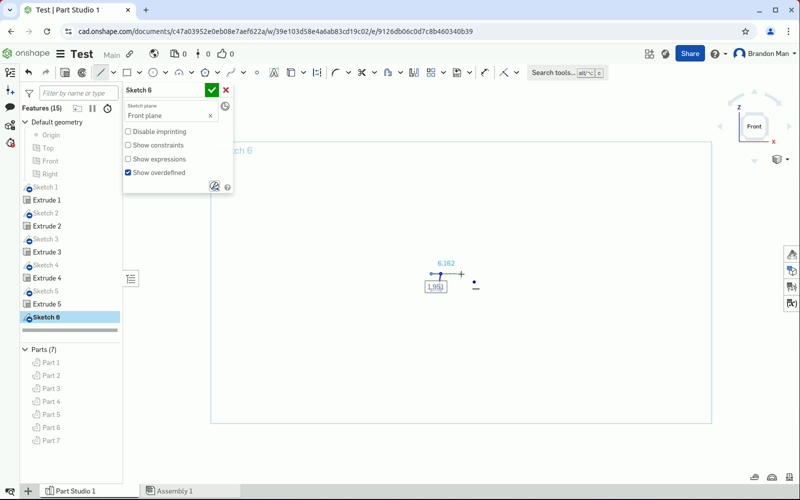
key_down(shift)
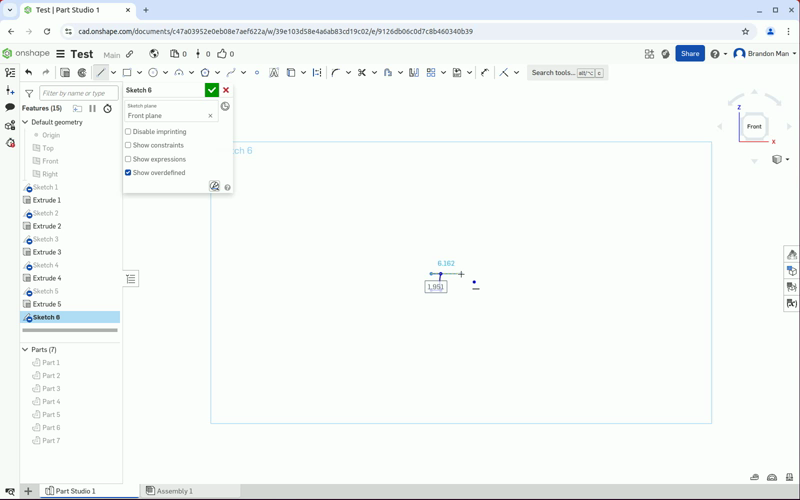
mouse_move(431, 290)
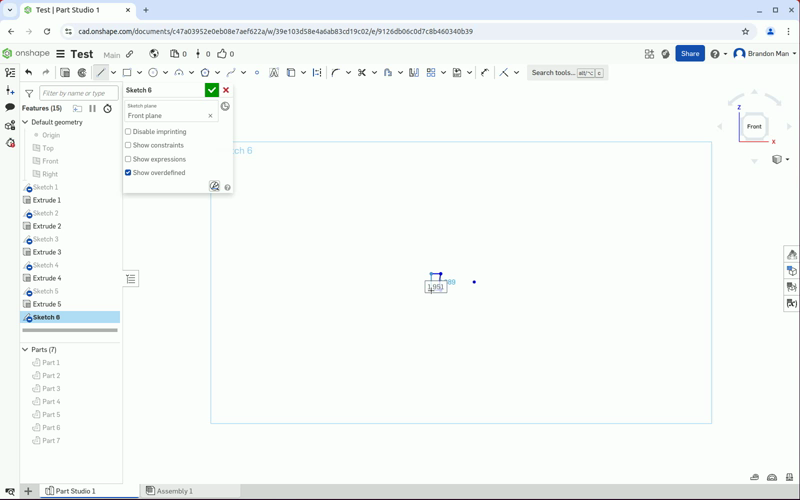
key_up(shift)
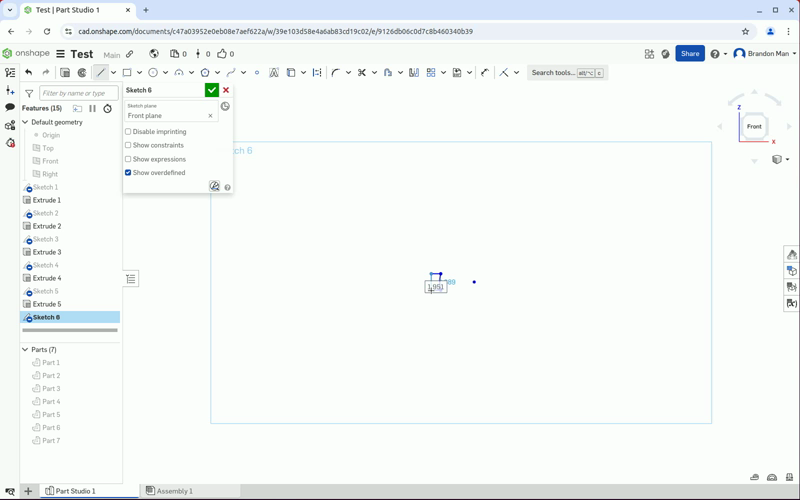
click(431, 290)
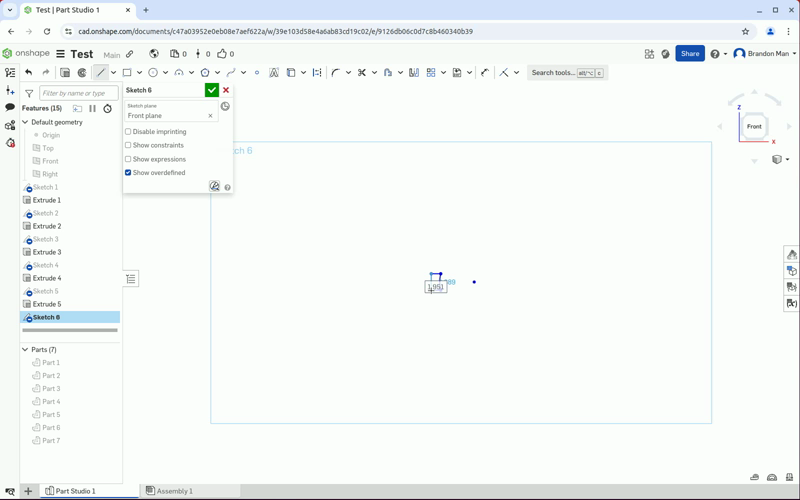
key(esc)
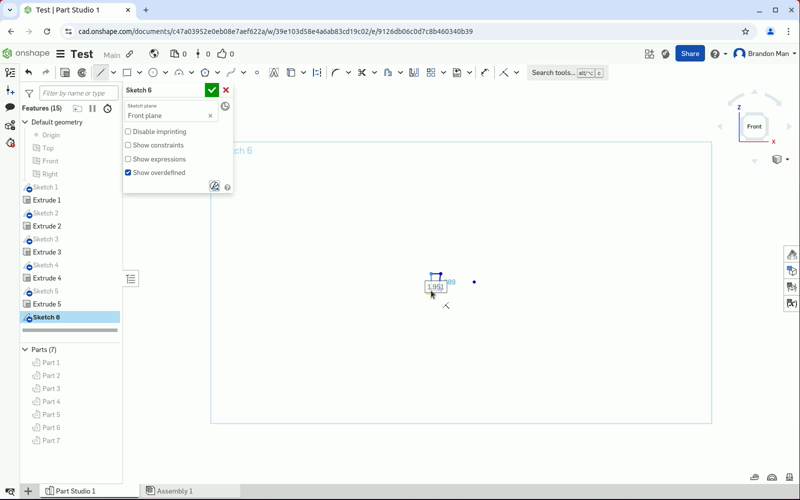
mouse_move(439, 286)
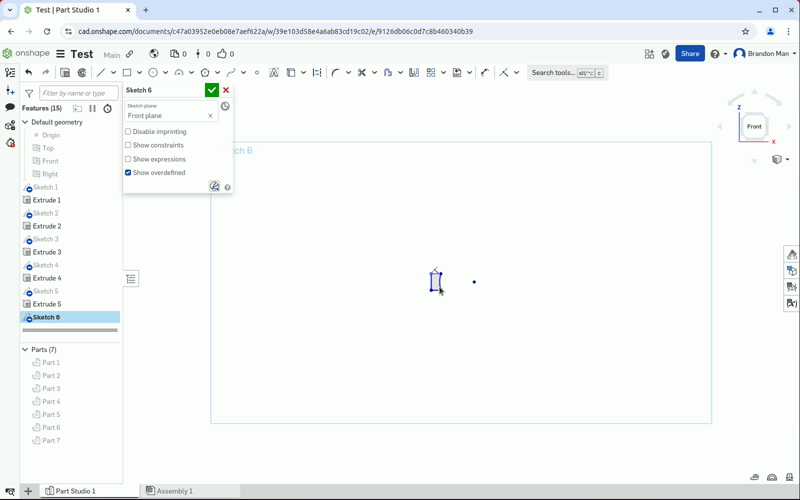
scroll(6)
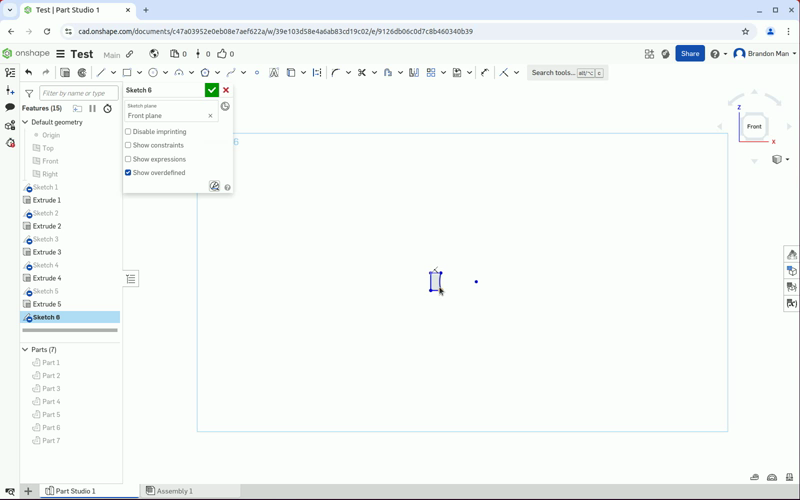
scroll(6)
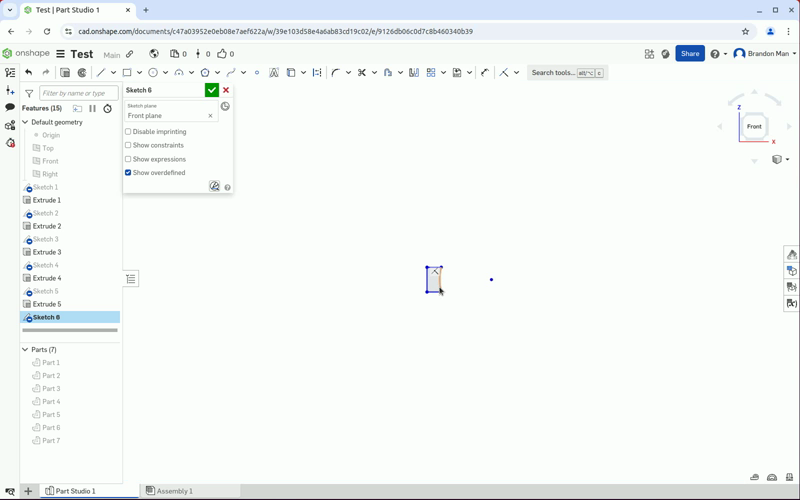
scroll(6)
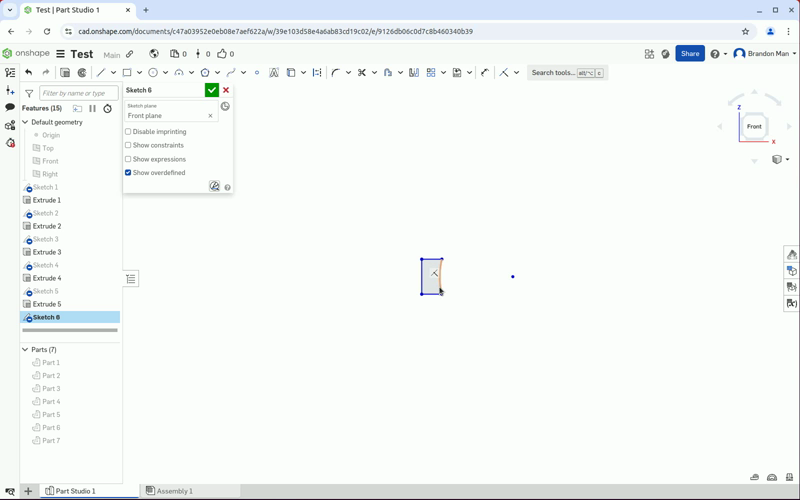
scroll(6)
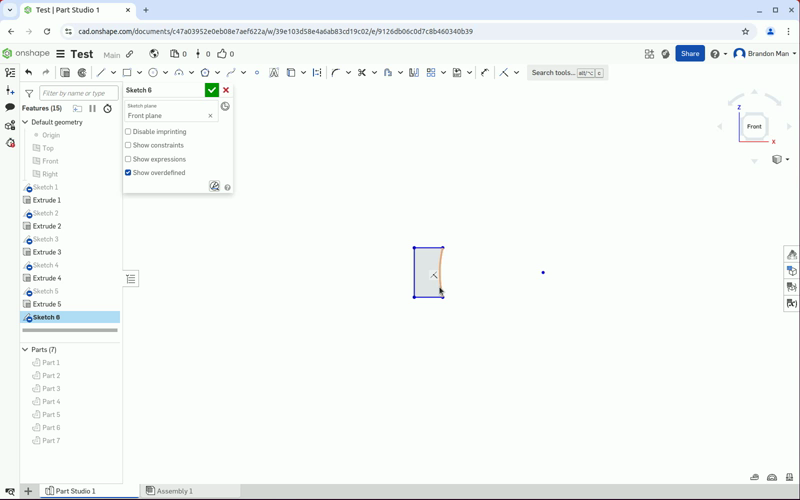
scroll(6)
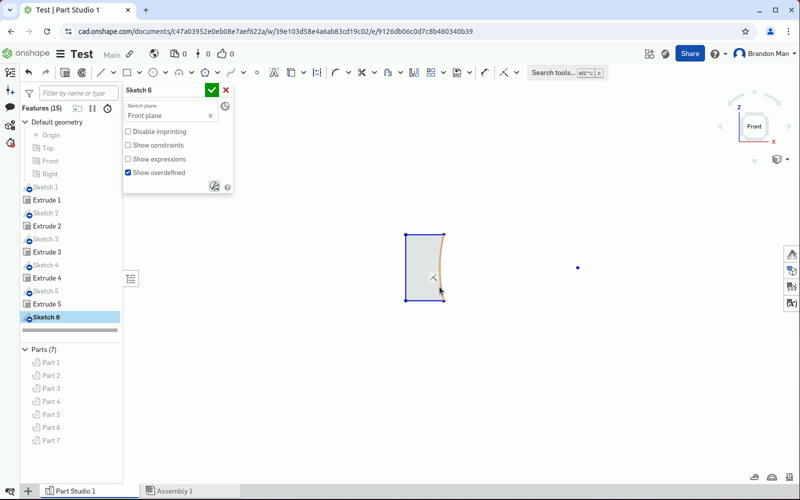
scroll(6)
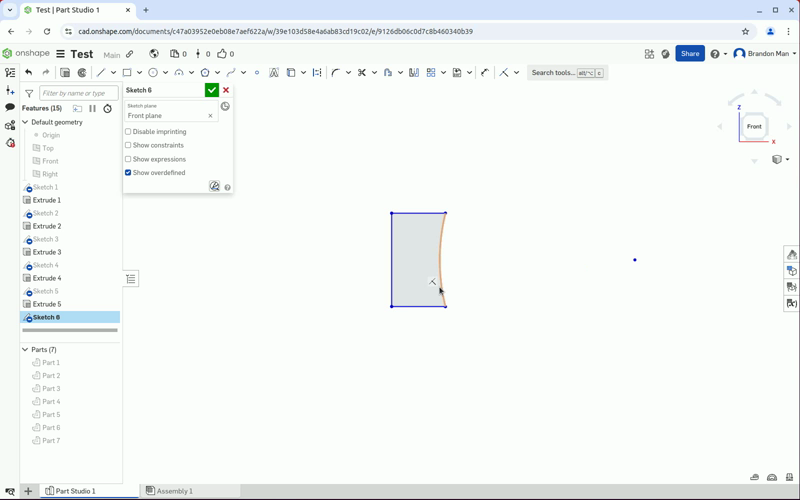
scroll(6)
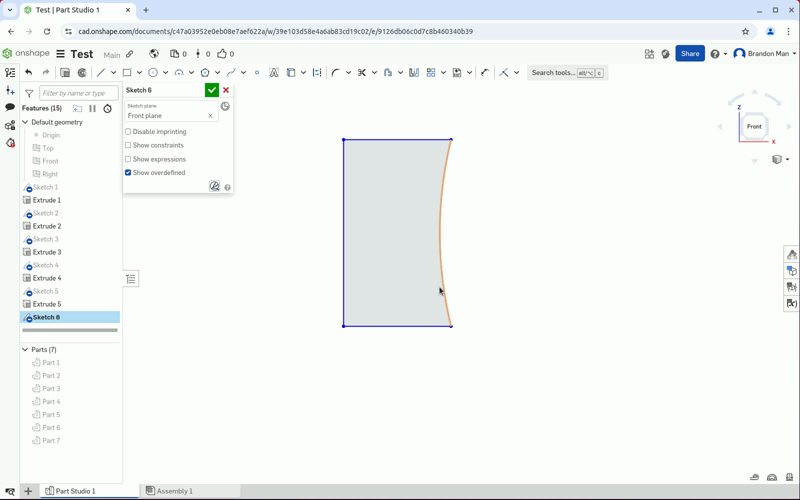
click(439, 286)
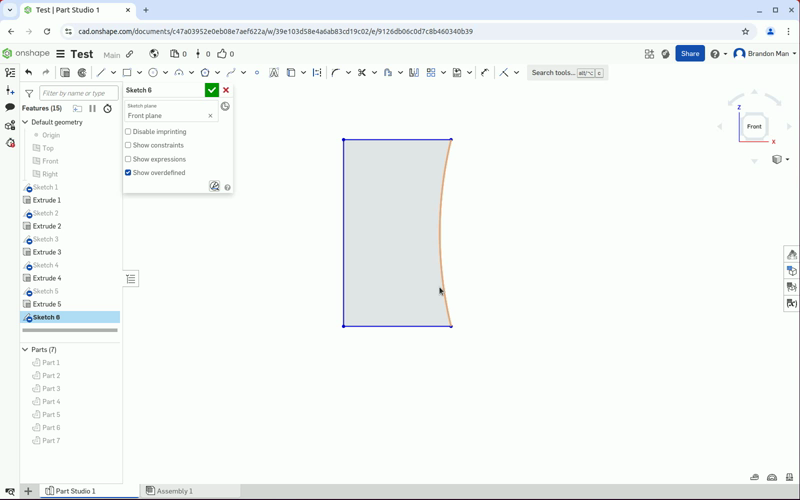
scroll(-6)
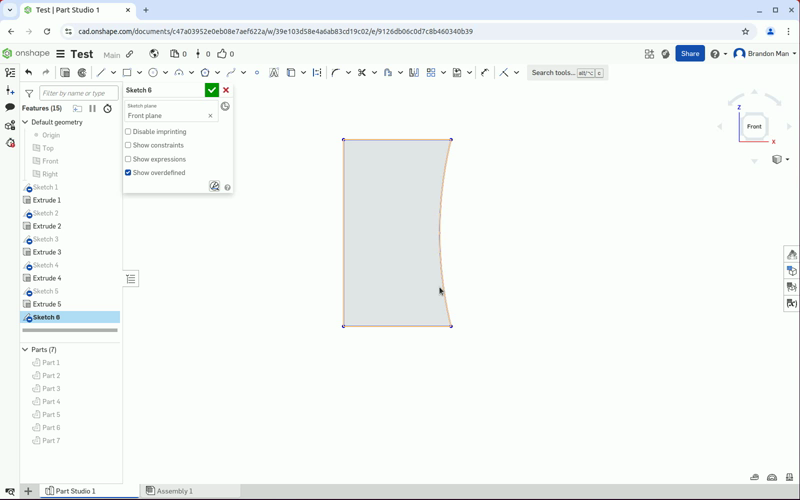
scroll(-6)
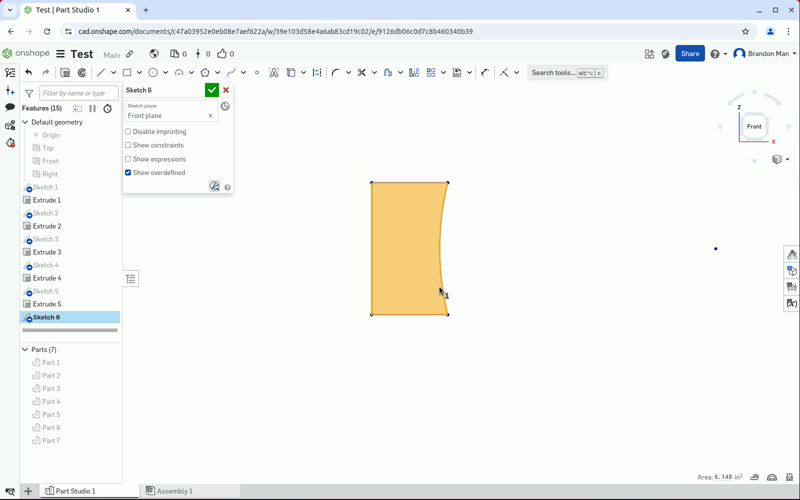
scroll(-6)
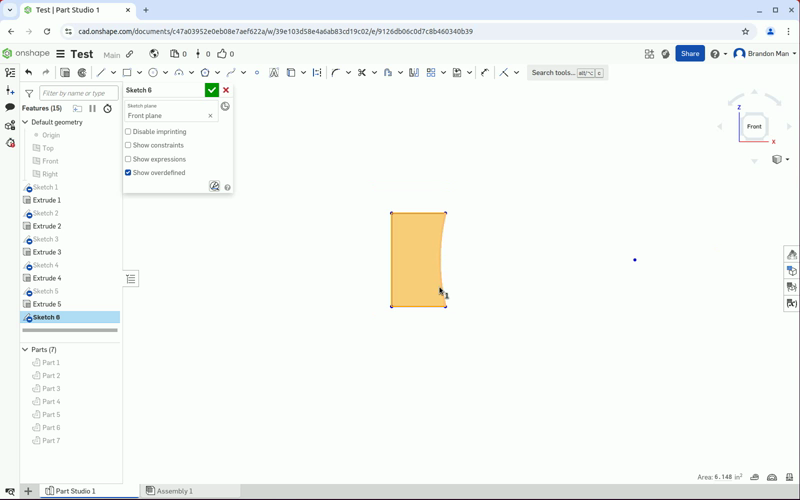
scroll(-6)
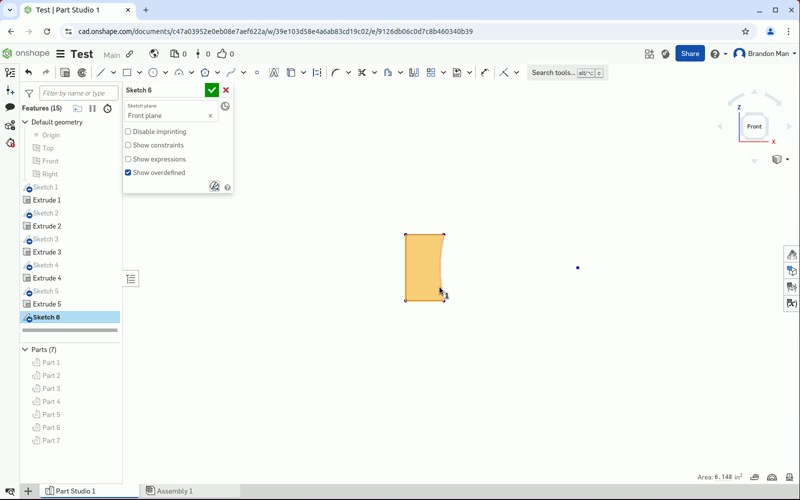
scroll(-6)
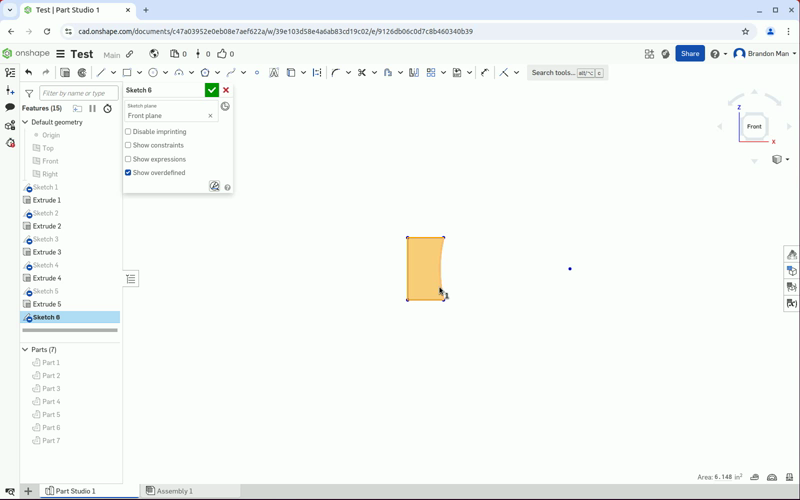
scroll(-6)
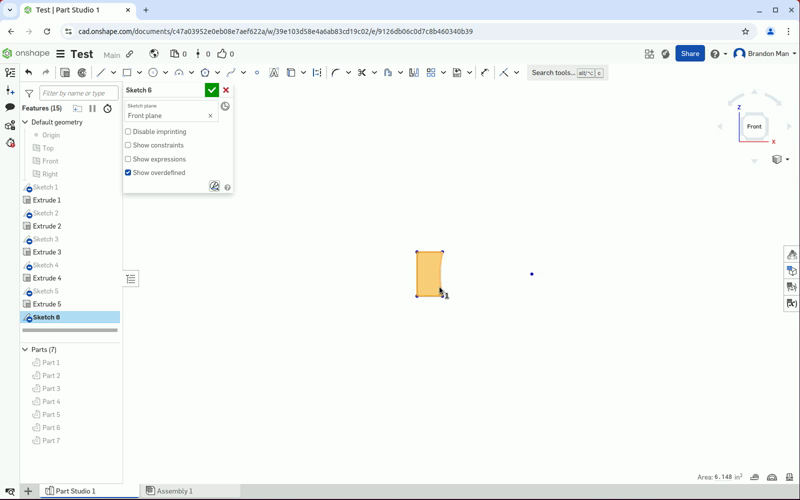
scroll(-6)
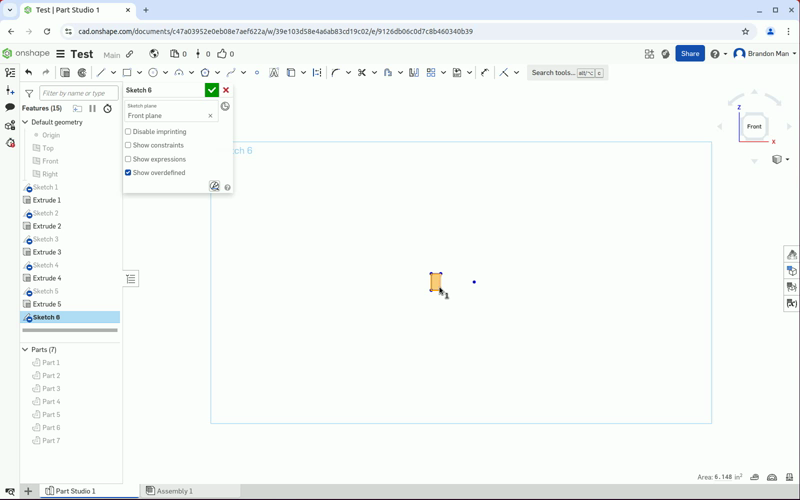
mouse_move(73, 352)
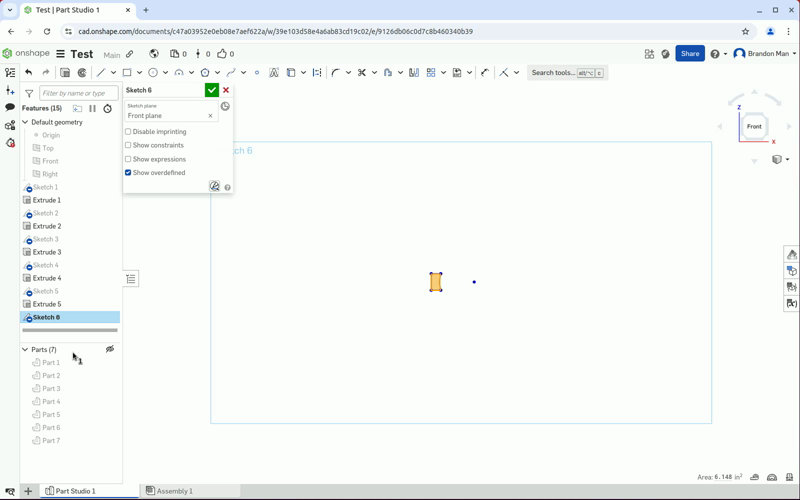
key(shift+y)
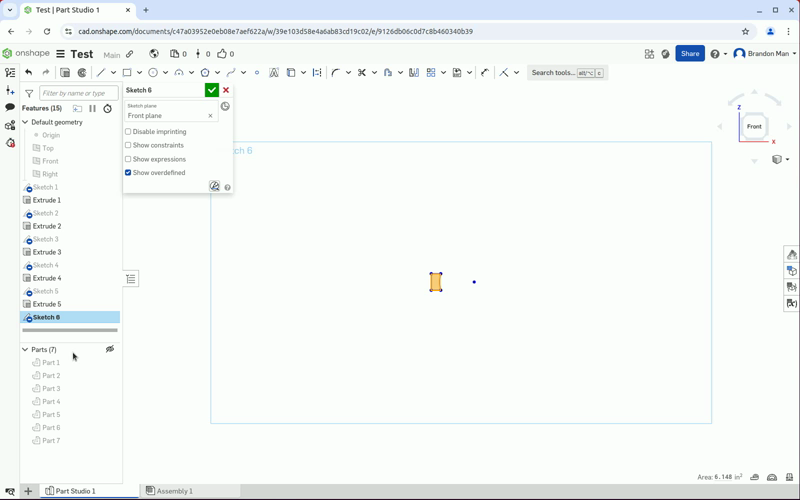
key(shift+e)
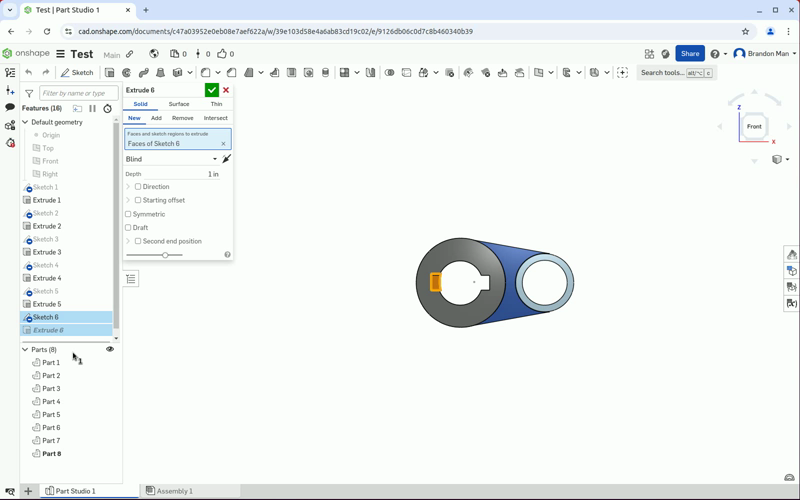
mouse_move(143, 106)
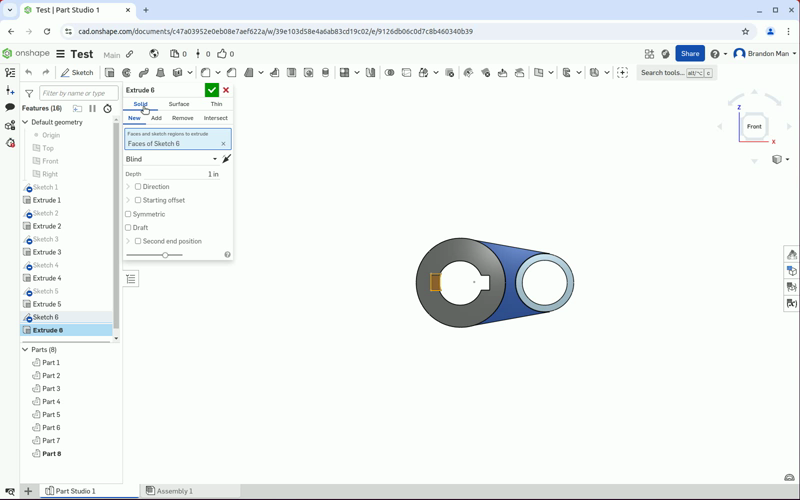
click(143, 106)
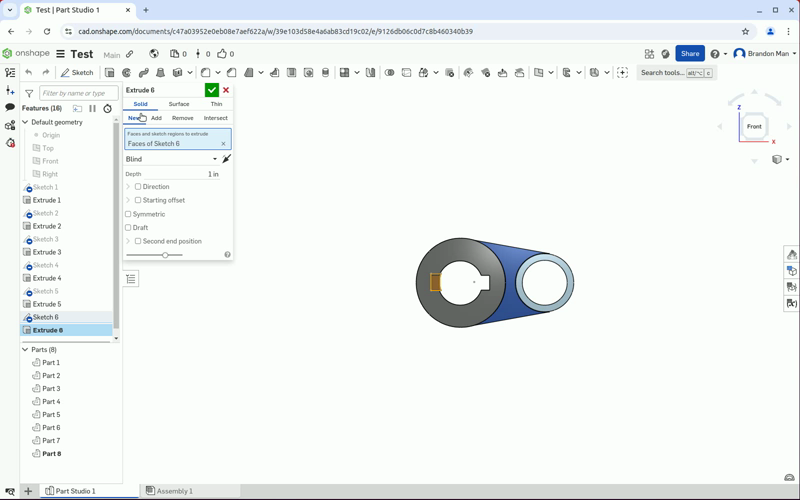
mouse_move(137, 120)
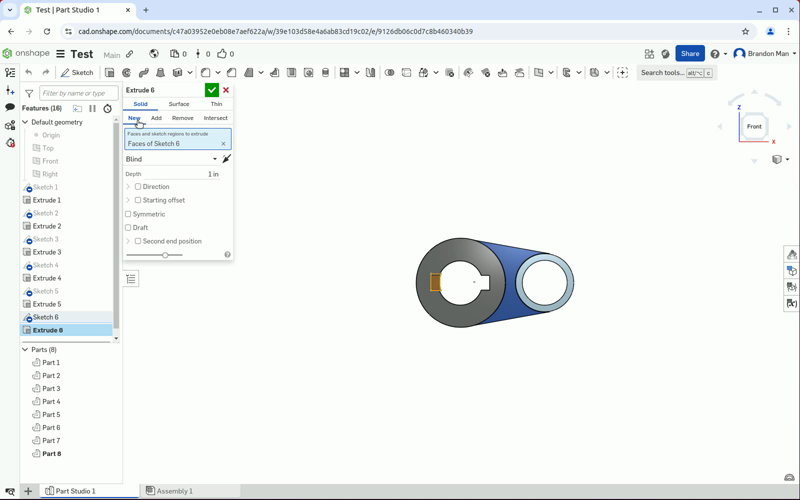
click(137, 120)
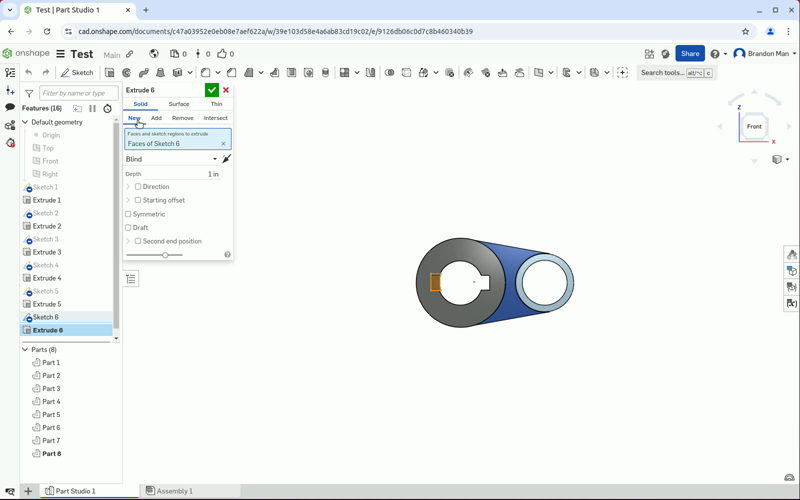
key(tab, 4)
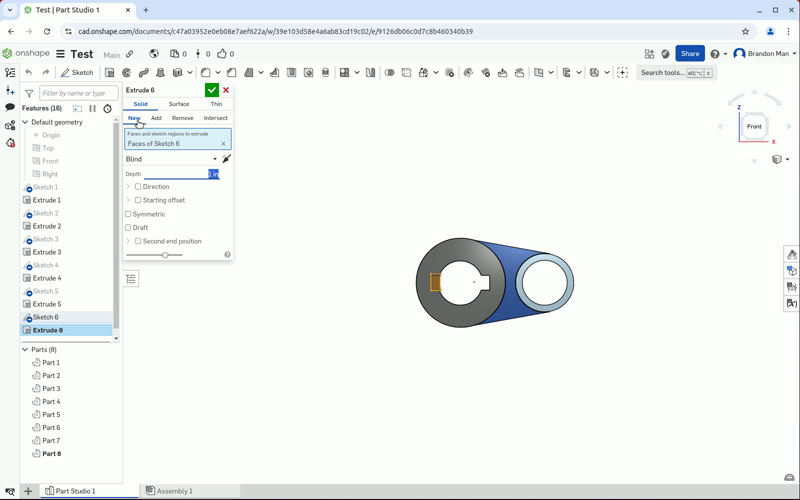
text(16.128)
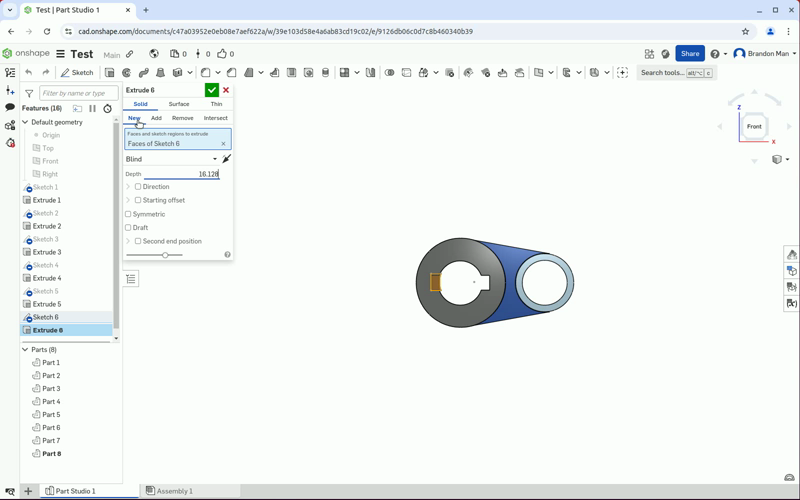
key(enter)
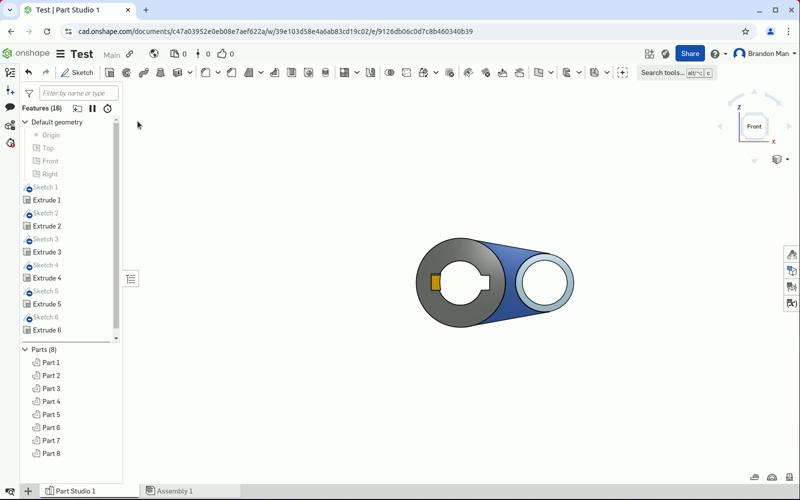
key(shift+h)
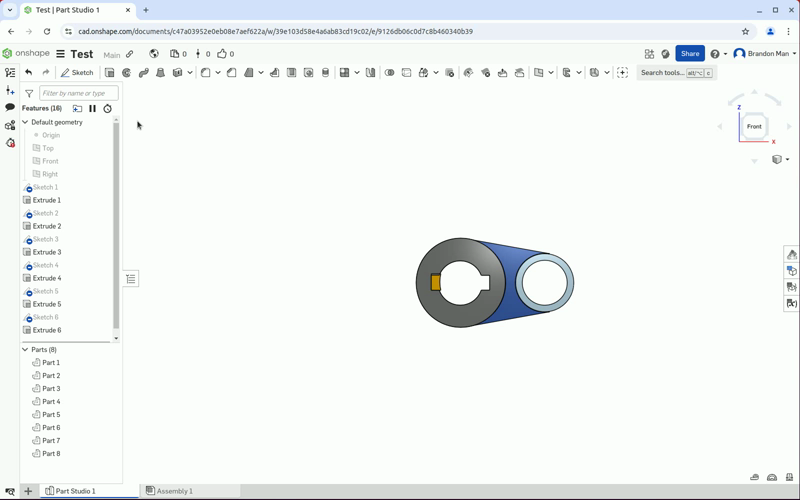
key(shift+h)
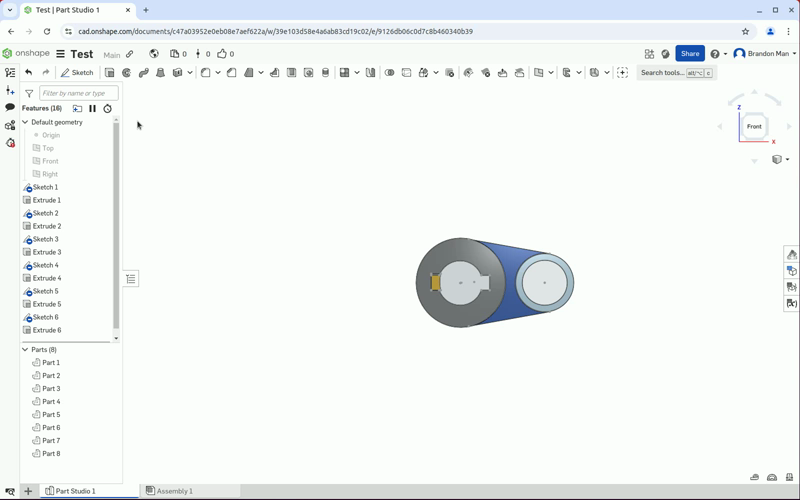
key(shift+7)
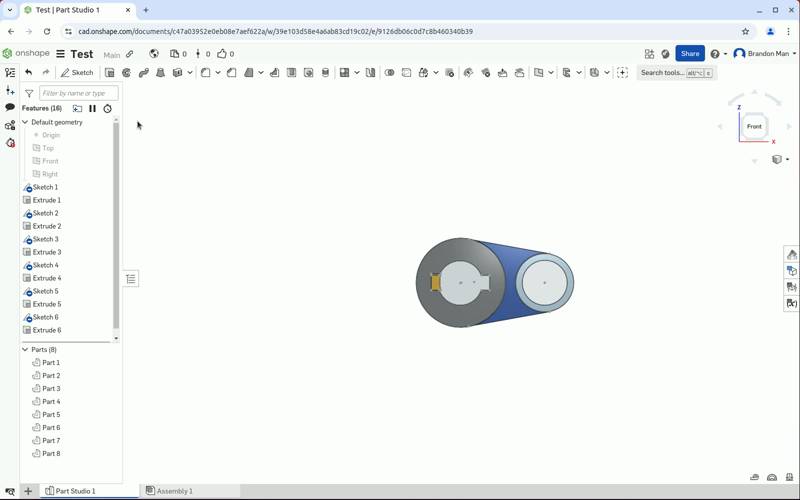
key(left, 2)
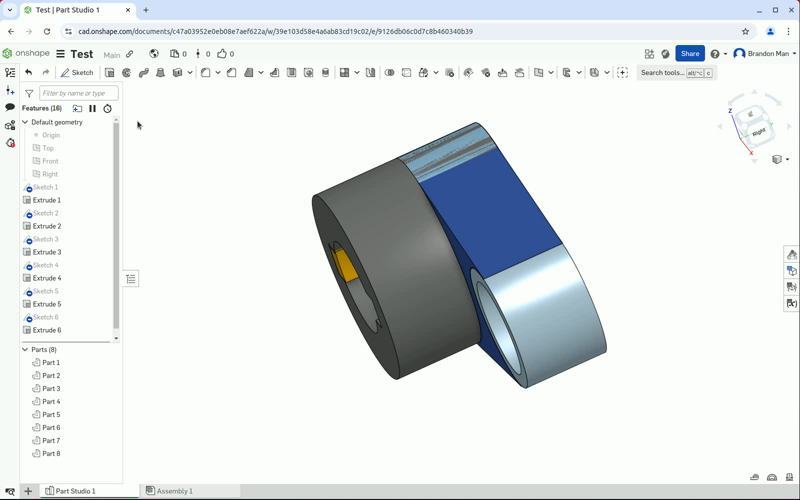
key(down, 2)
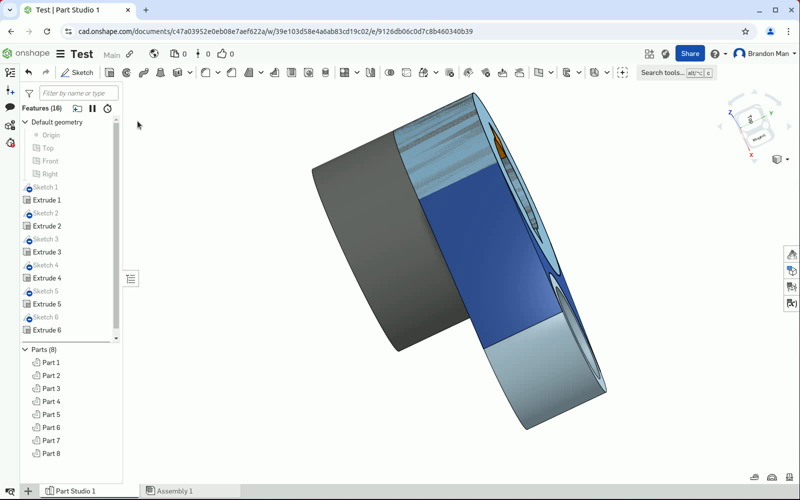
key(up, 2)
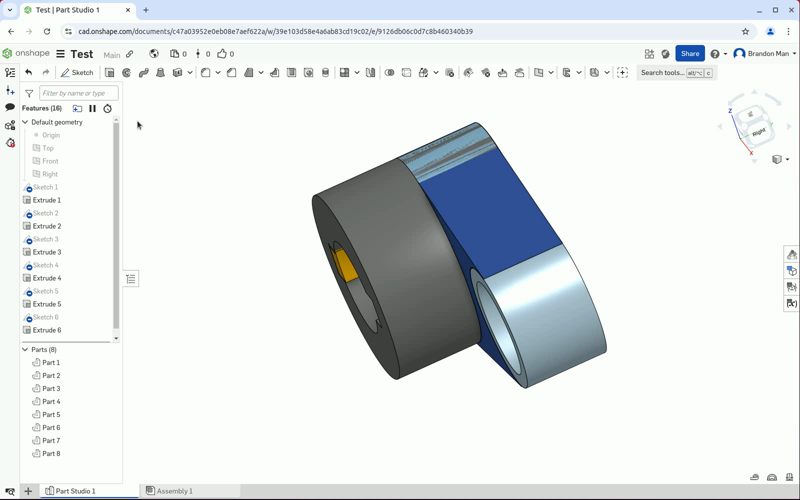
key(right, 2)
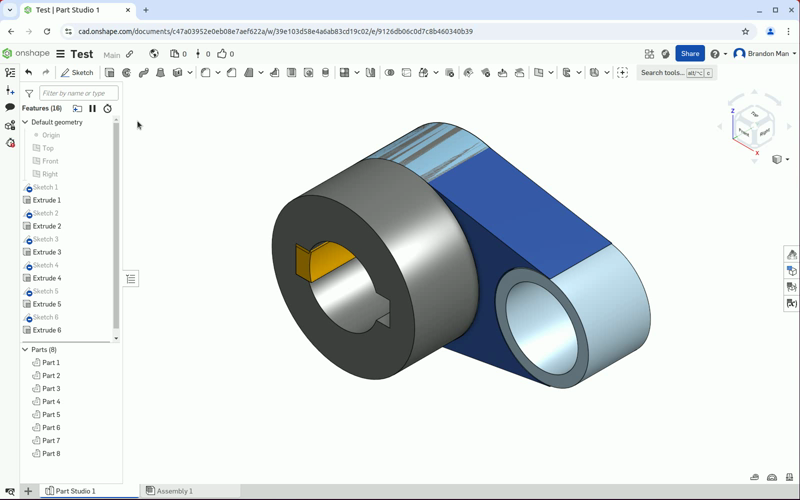
mouse_move(69, 189)
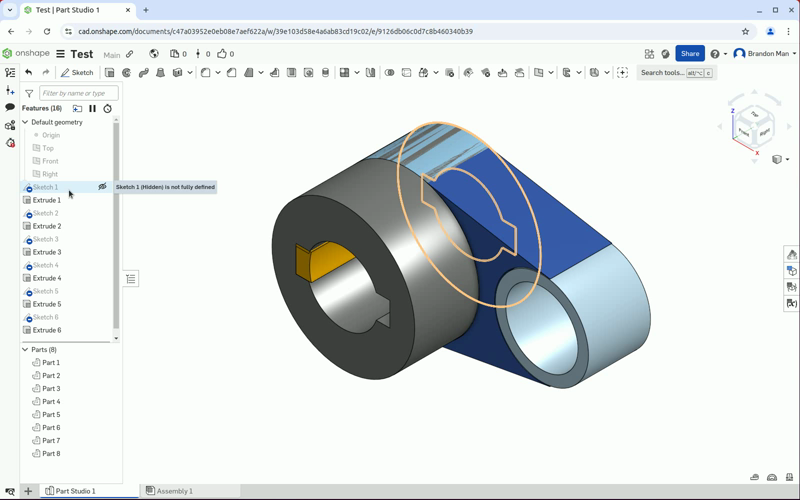
click(69, 189)